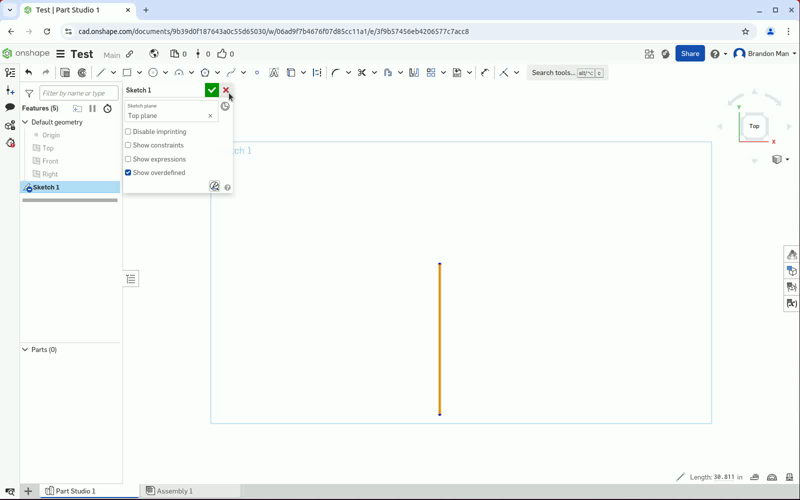
key(shift+h)
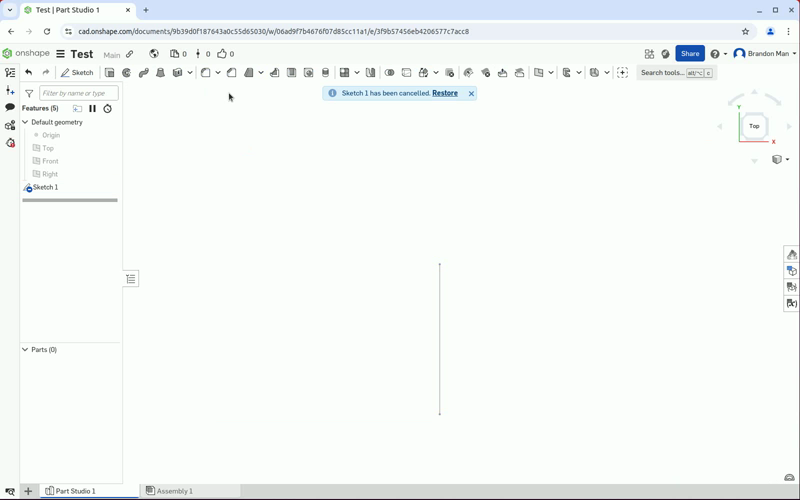
key(shift+s)
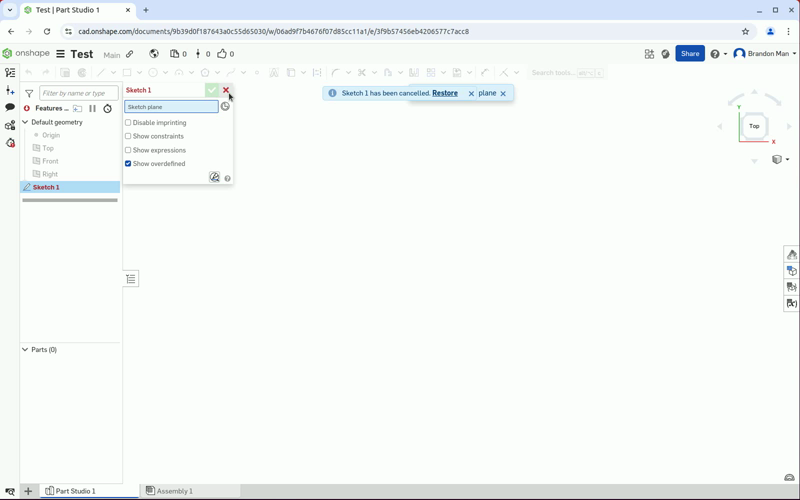
mouse_move(73, 150)
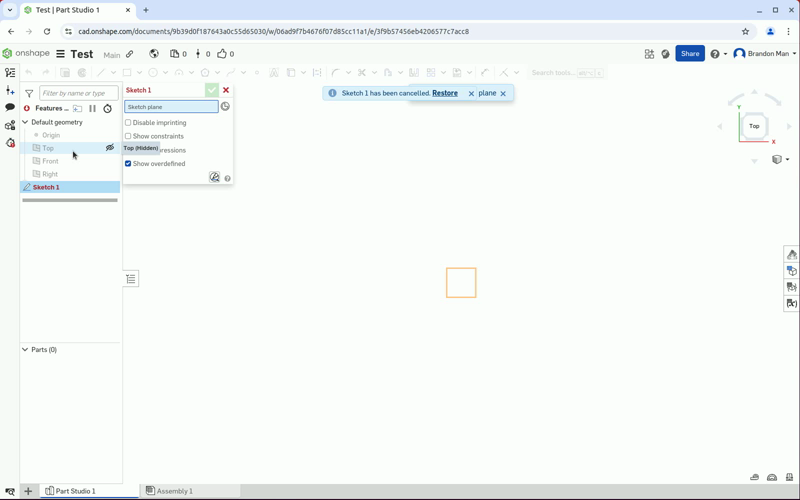
click(73, 150)
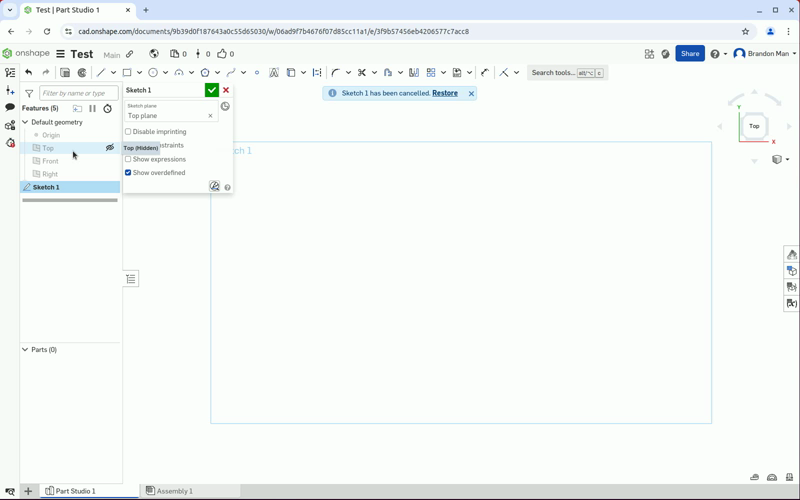
mouse_move(73, 352)
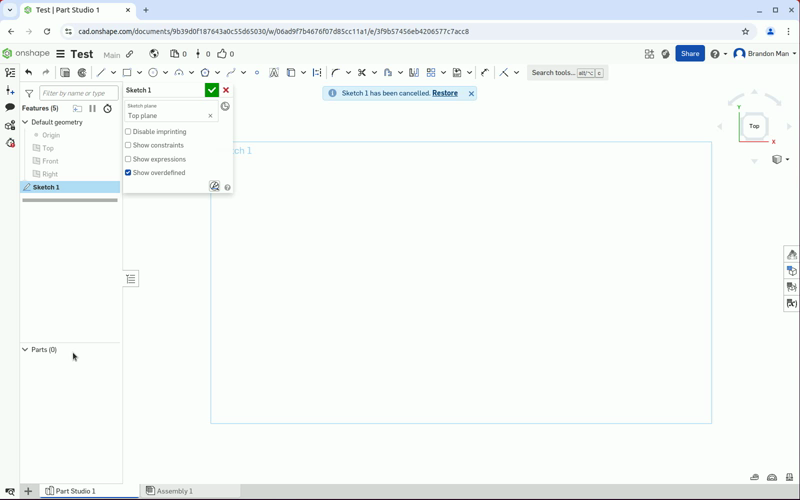
key(y)
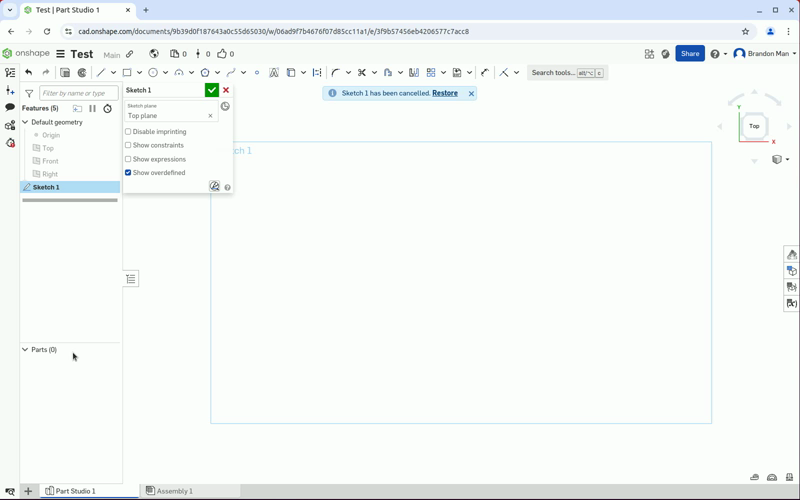
key(l)
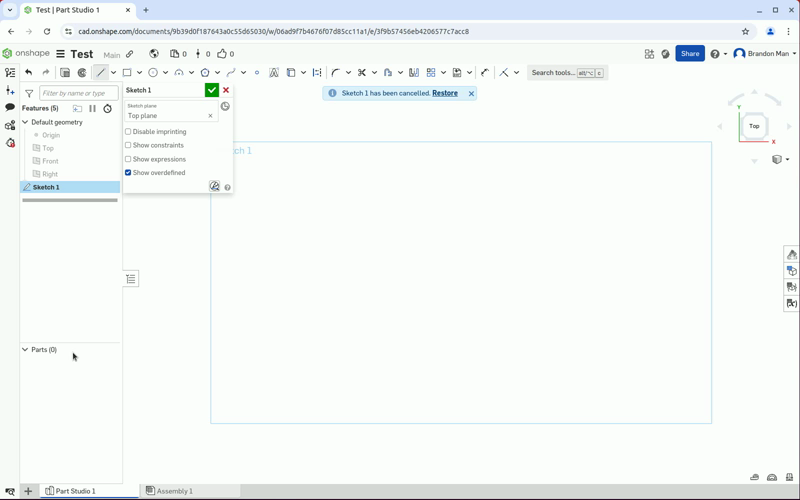
key_down(shift)
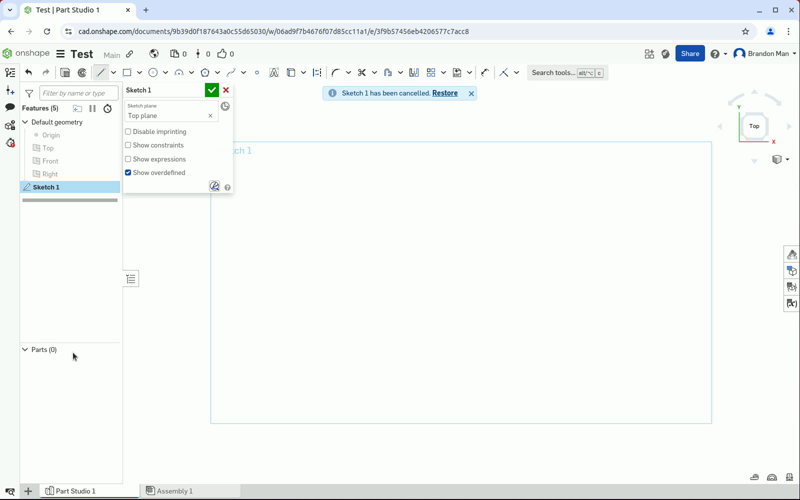
mouse_move(436, 258)
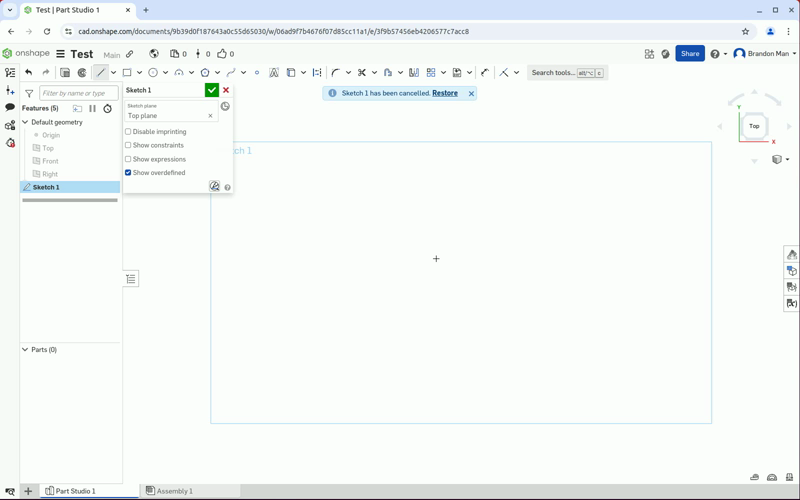
click(436, 258)
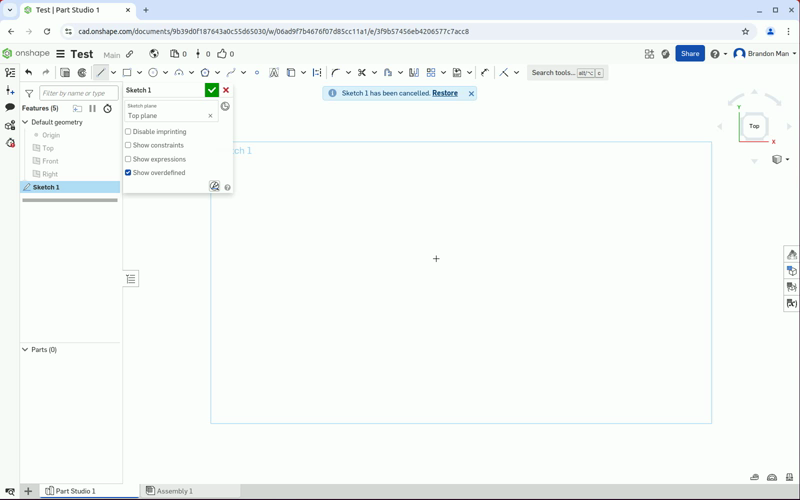
key_up(shift)
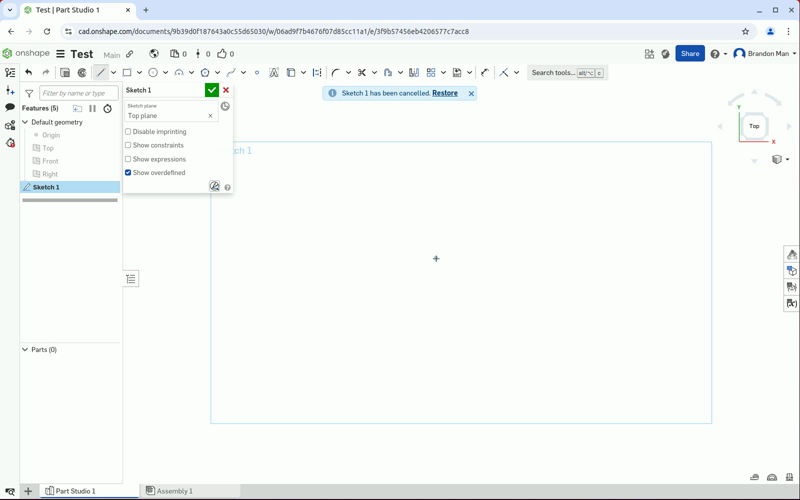
key_down(shift)
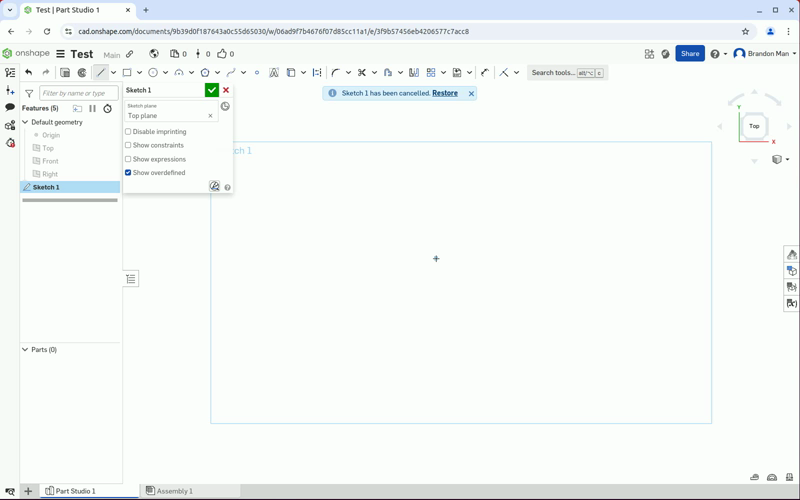
mouse_move(466, 258)
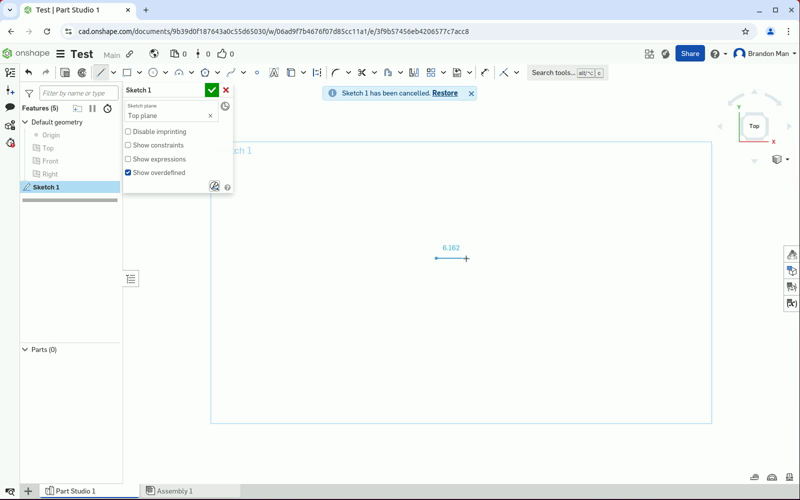
mouse_move(437, 259)
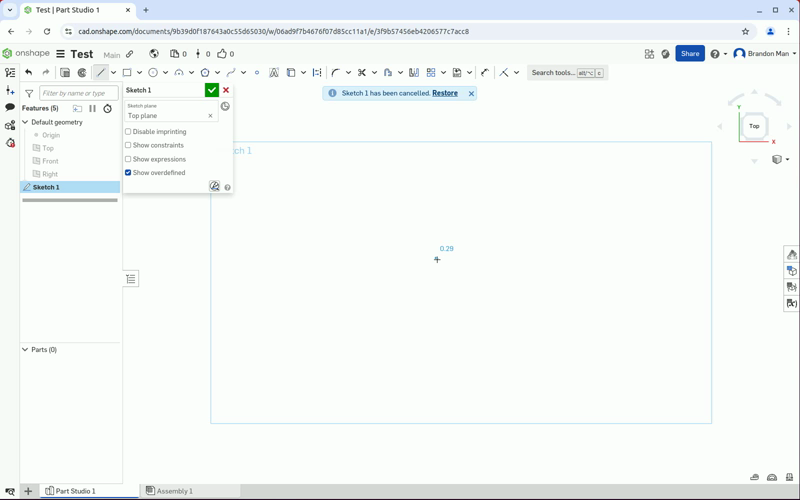
scroll(6)
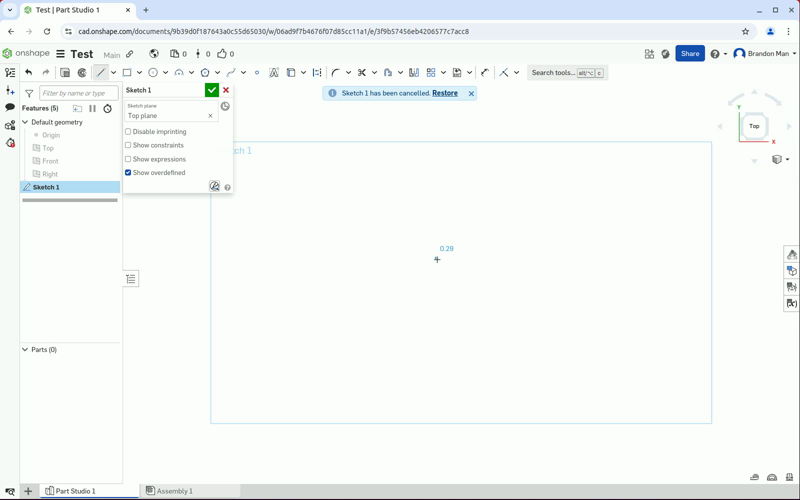
scroll(6)
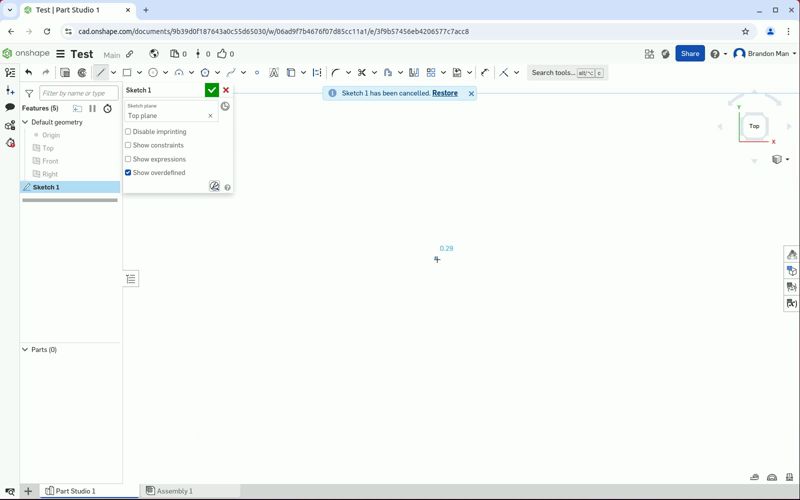
scroll(6)
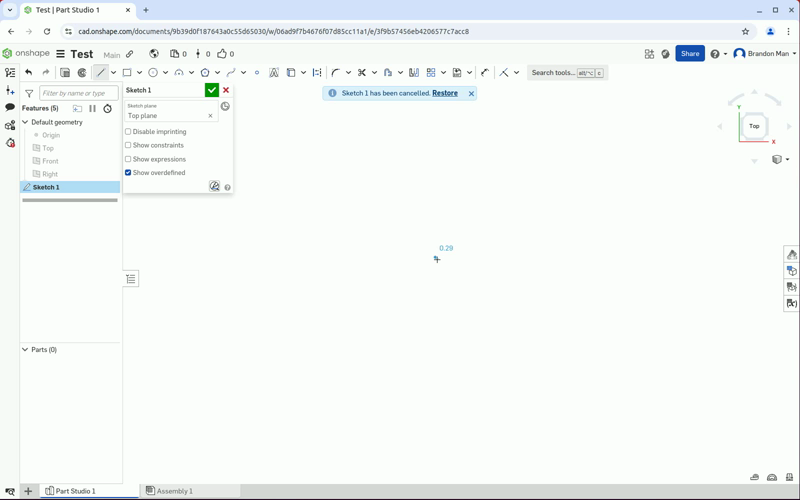
scroll(6)
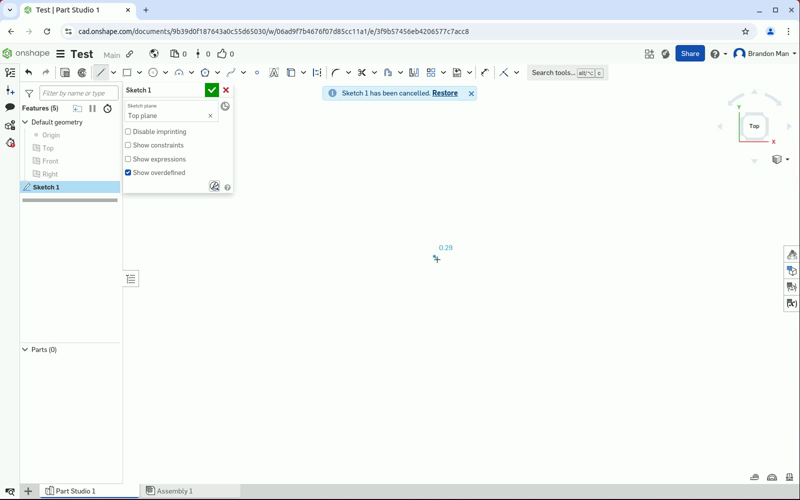
scroll(6)
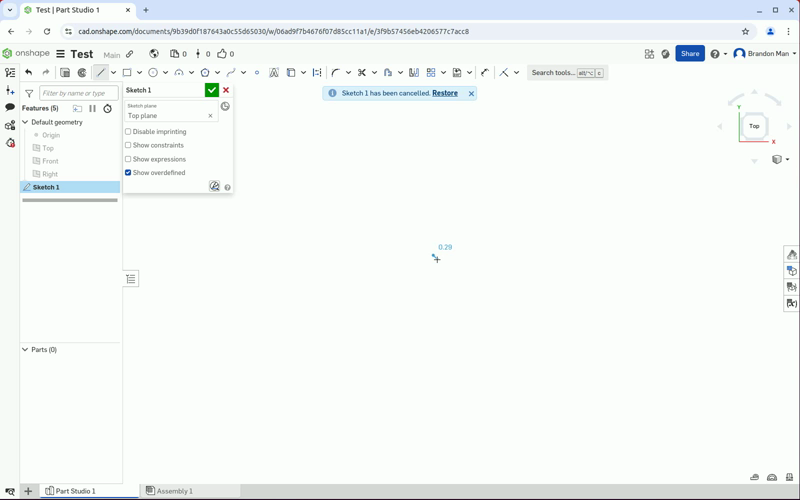
scroll(6)
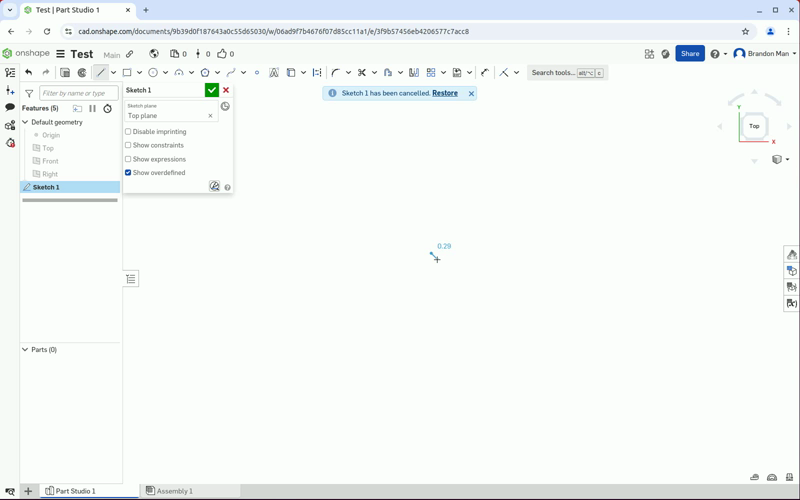
scroll(6)
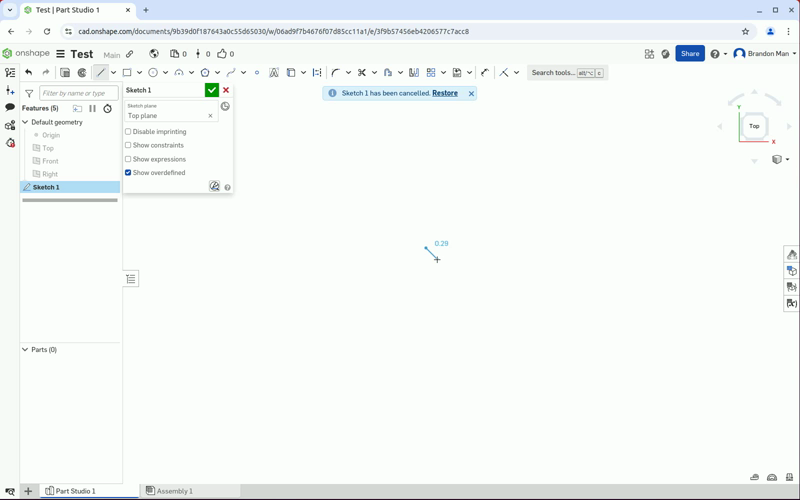
click(437, 259)
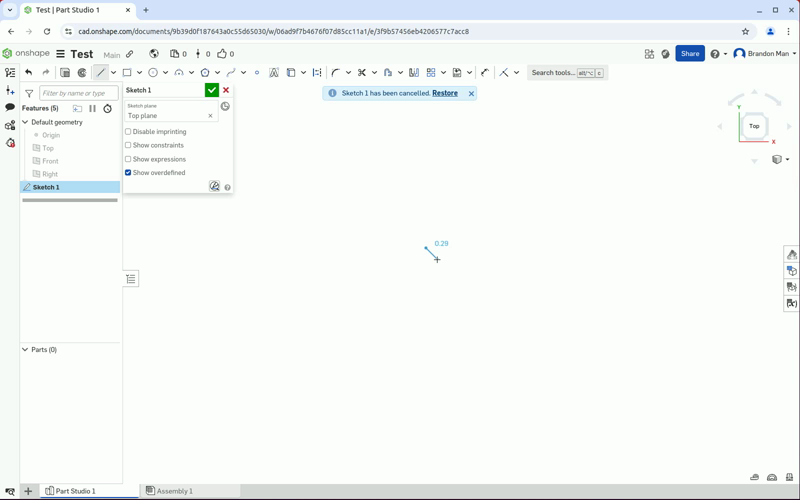
scroll(-6)
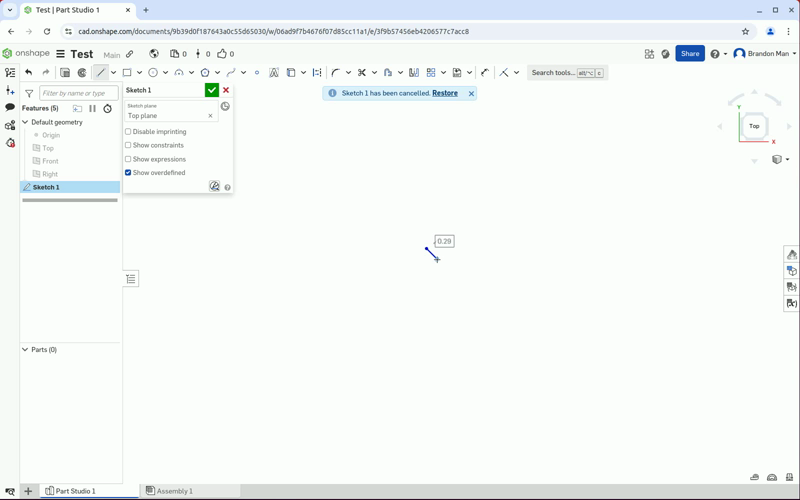
scroll(-6)
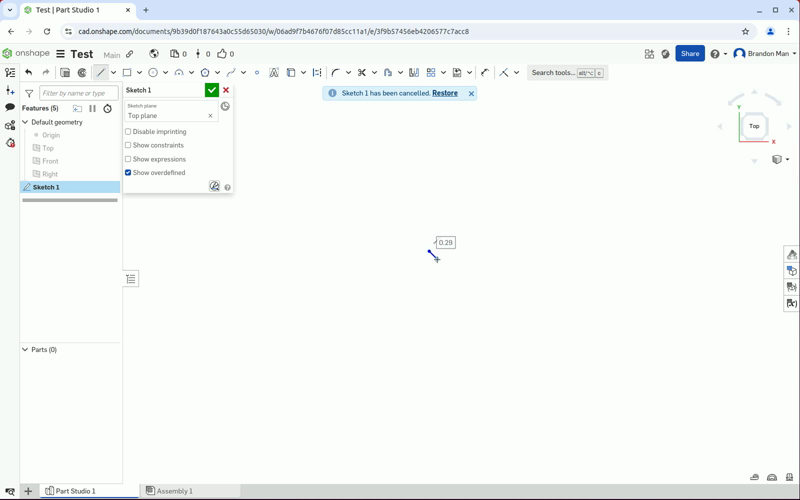
scroll(-6)
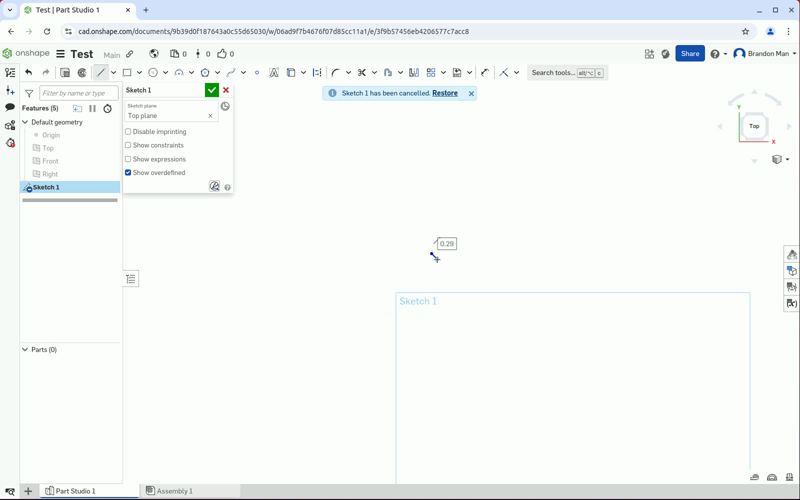
scroll(-6)
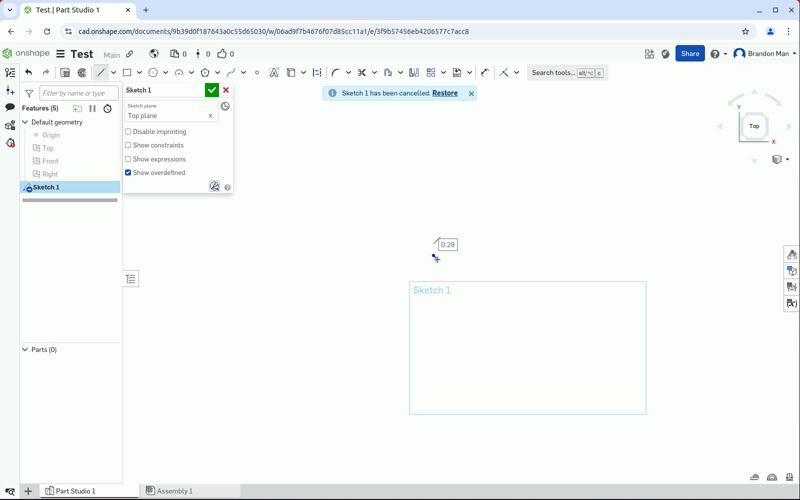
scroll(-6)
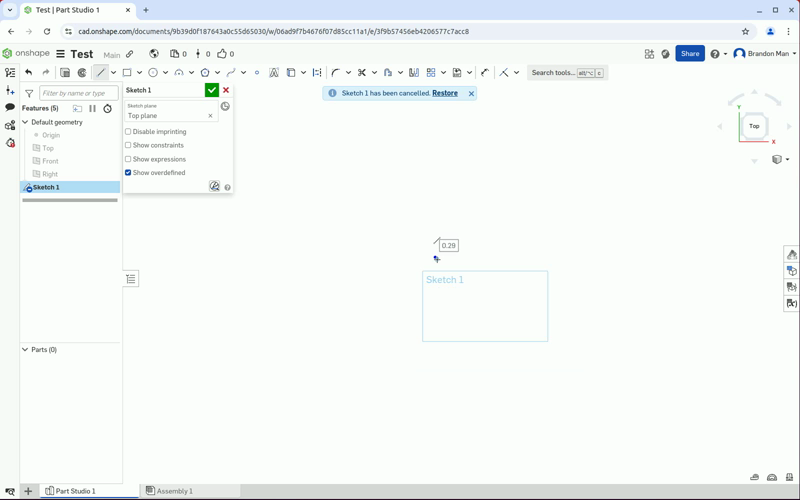
scroll(-6)
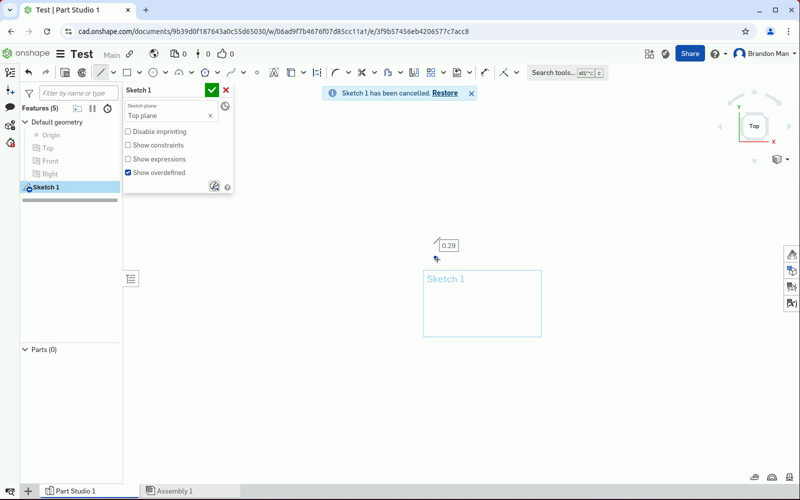
scroll(-6)
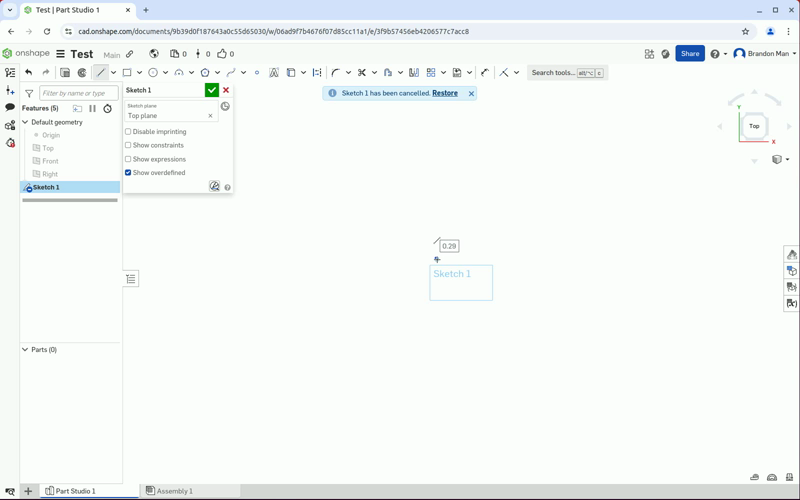
key_up(shift)
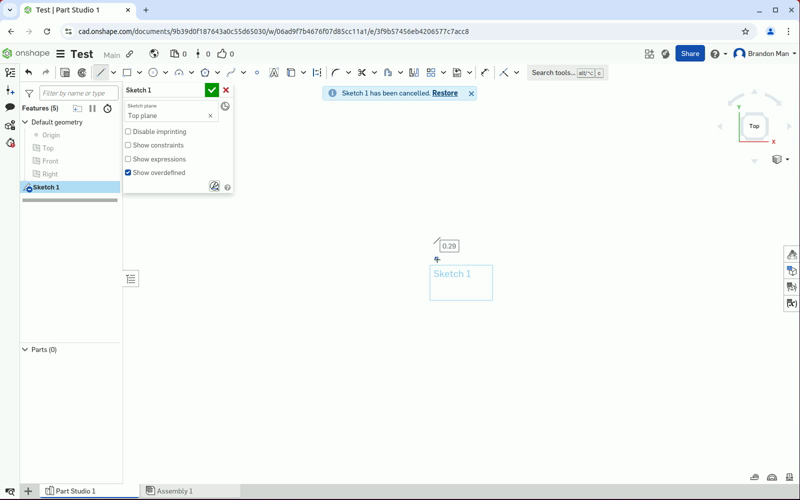
key_down(shift)
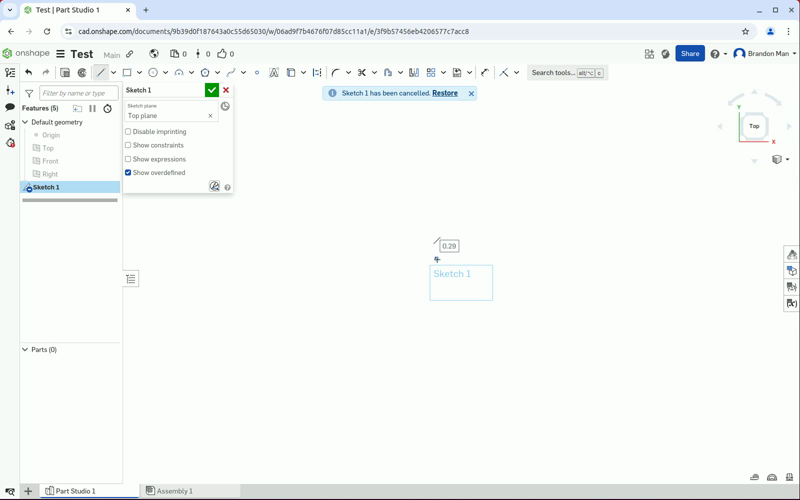
mouse_move(533, 170)
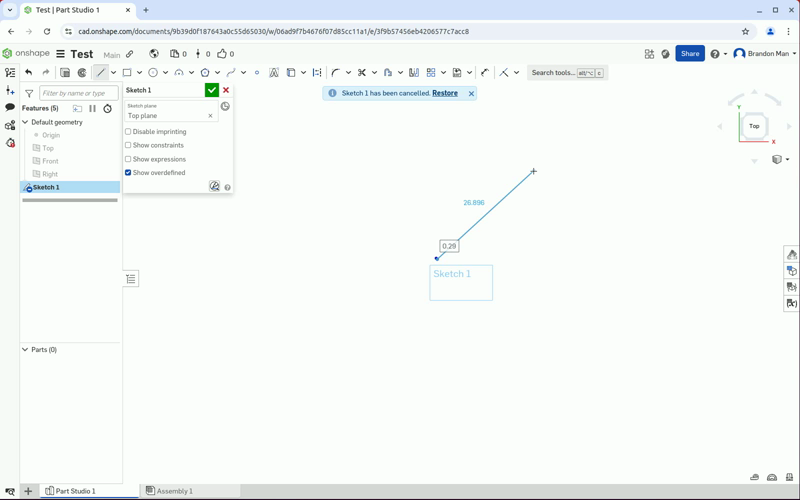
click(533, 170)
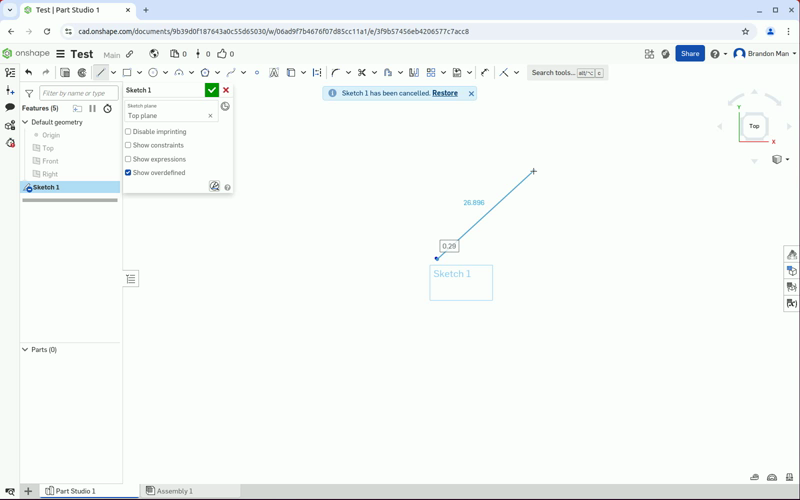
key_up(shift)
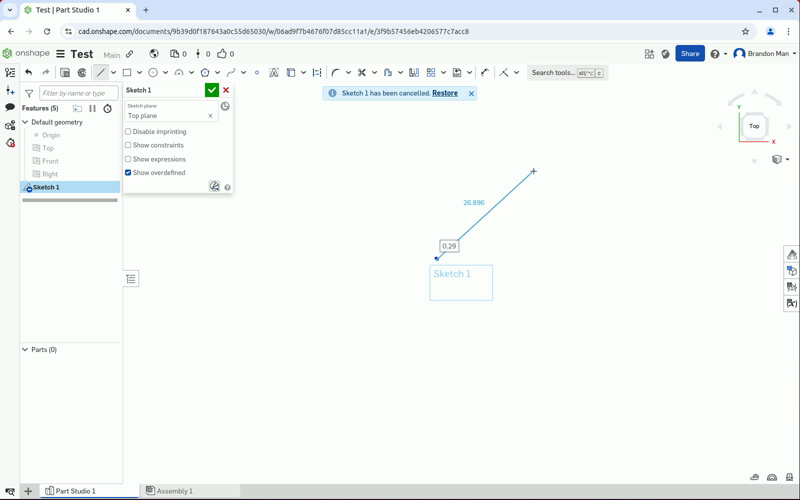
key_down(shift)
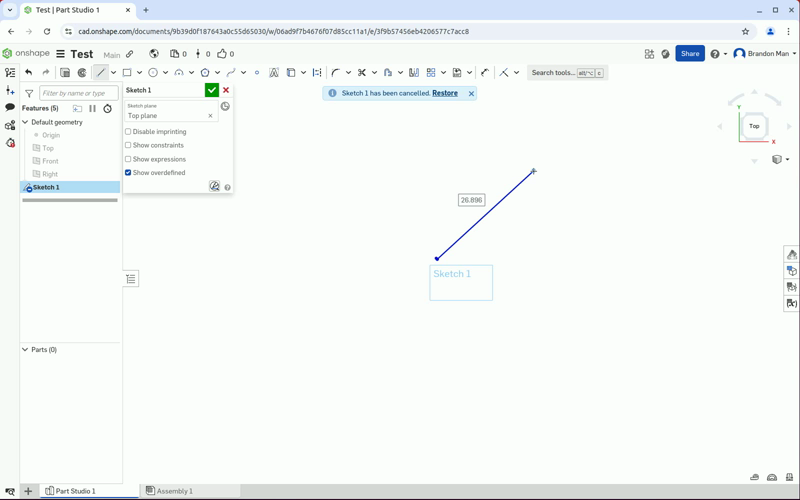
mouse_move(563, 170)
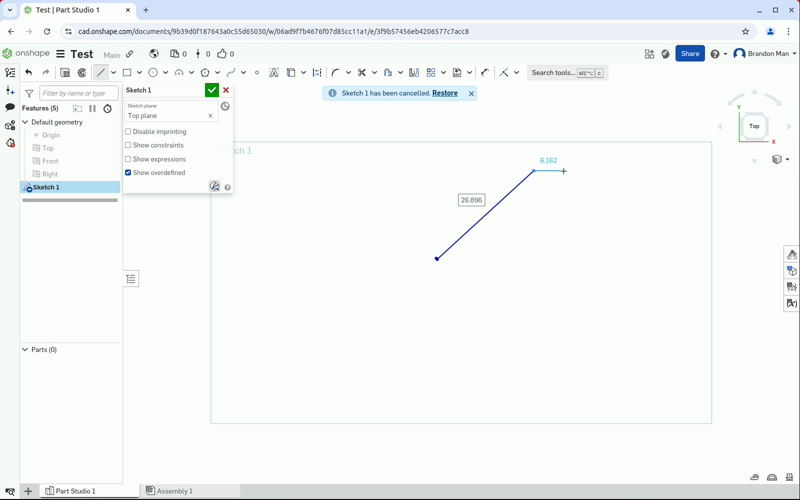
mouse_move(532, 170)
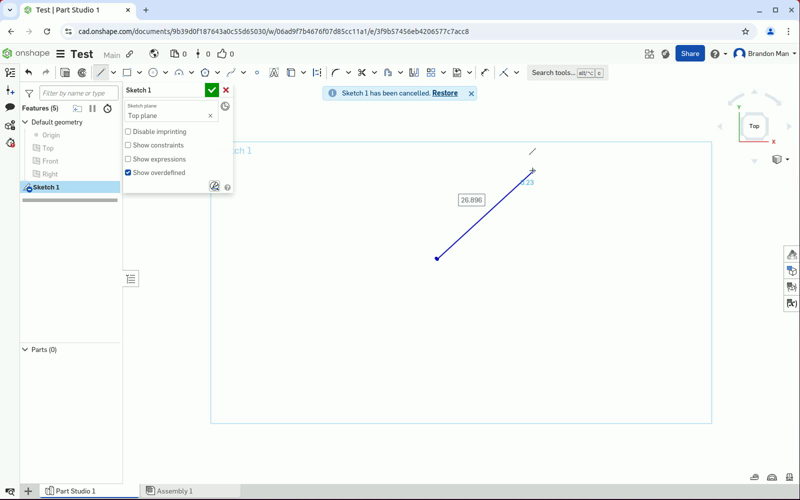
scroll(6)
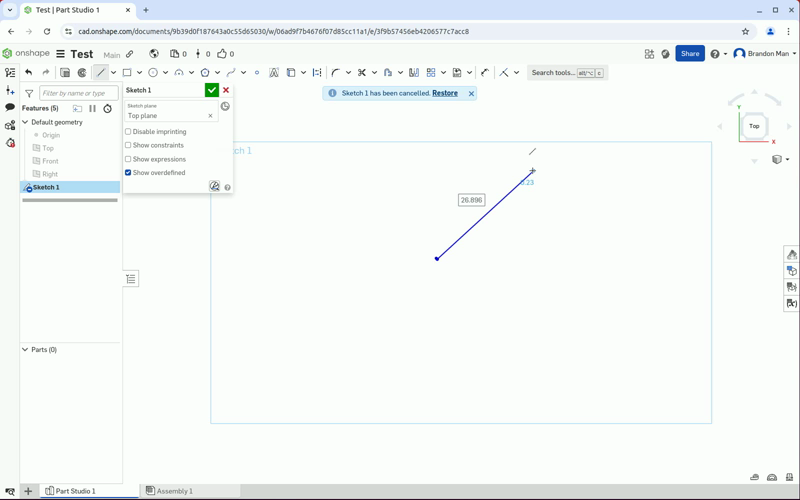
scroll(6)
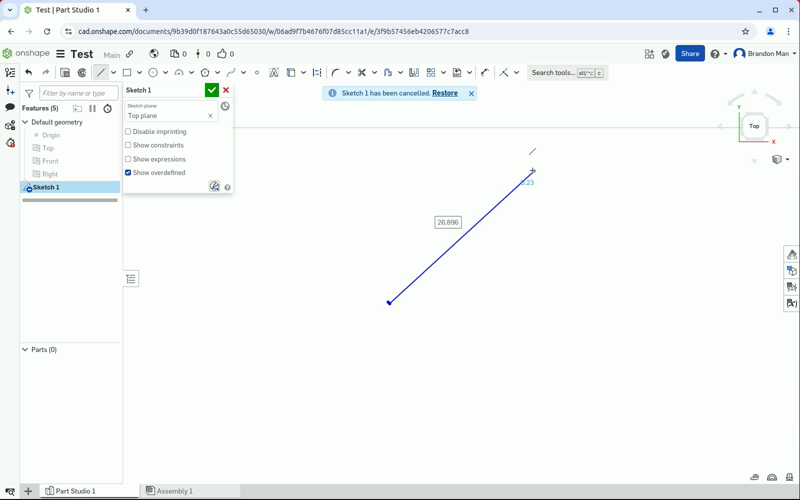
scroll(6)
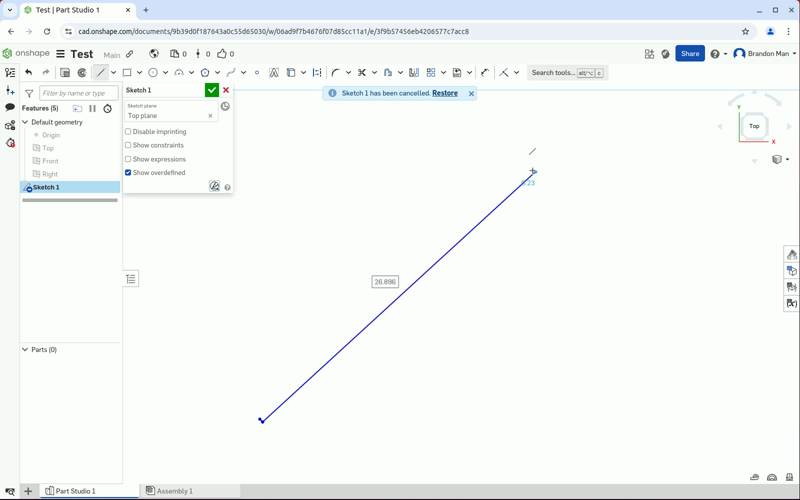
scroll(6)
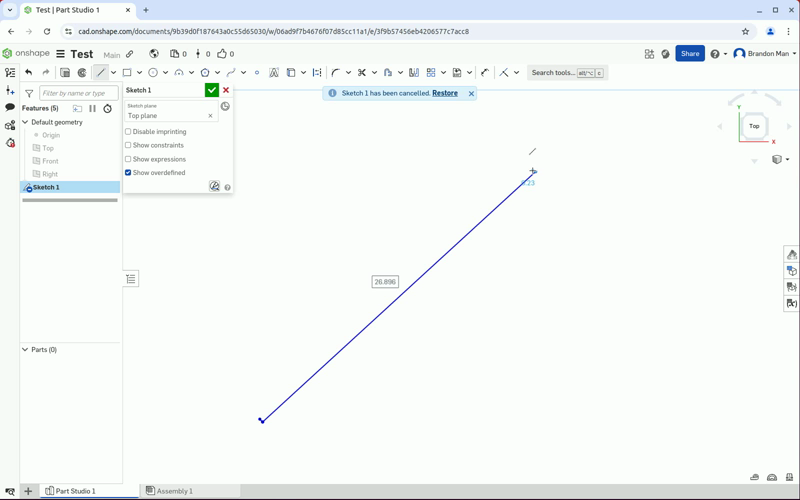
scroll(6)
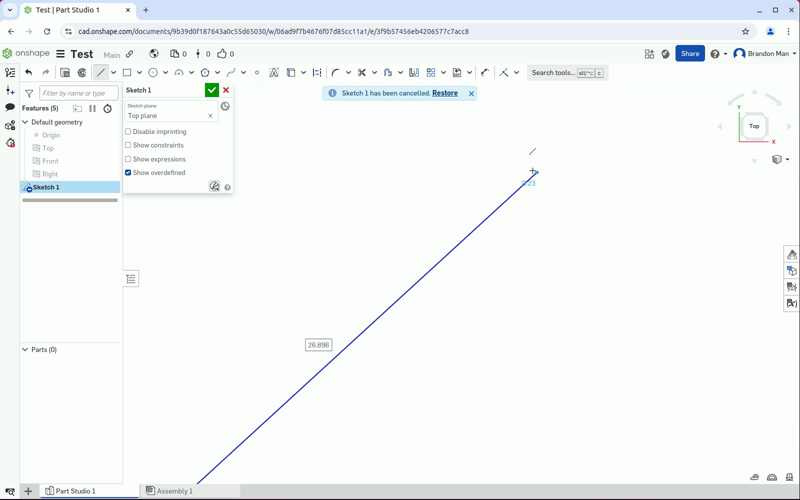
scroll(6)
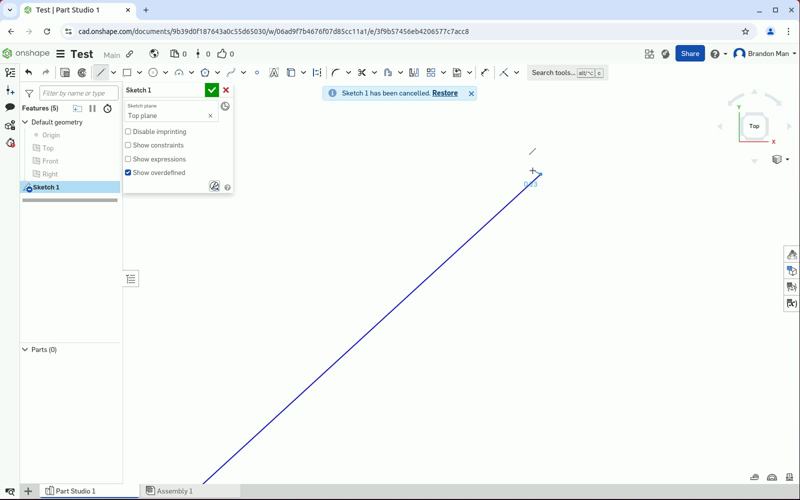
scroll(6)
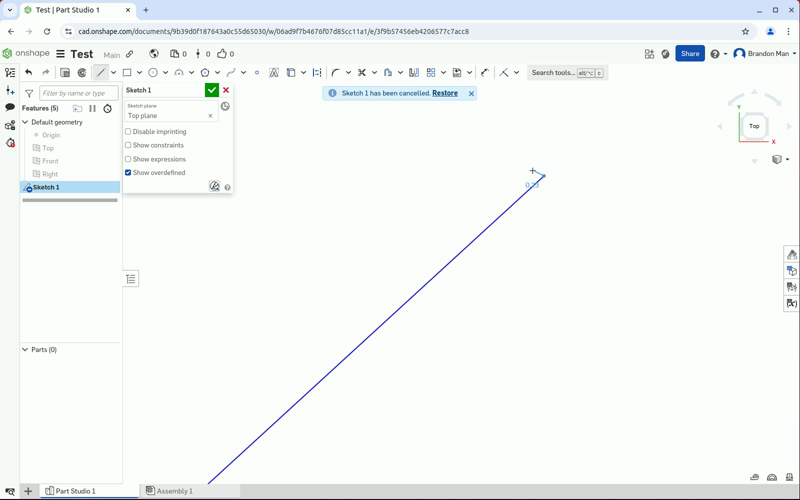
click(532, 170)
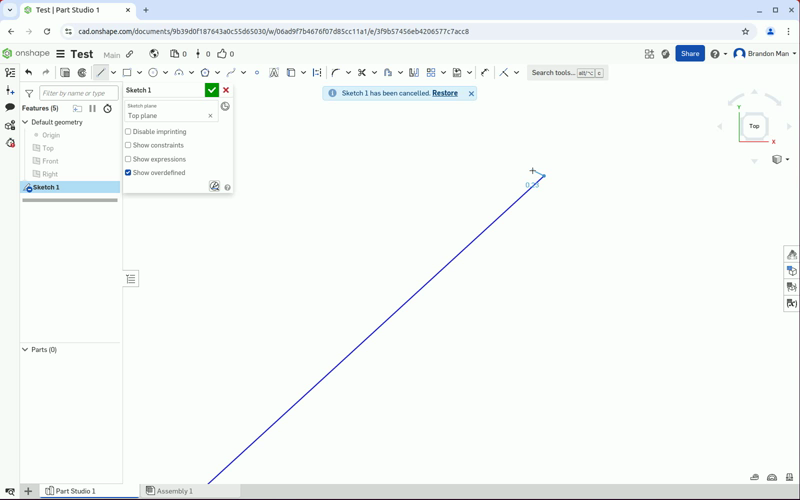
scroll(-6)
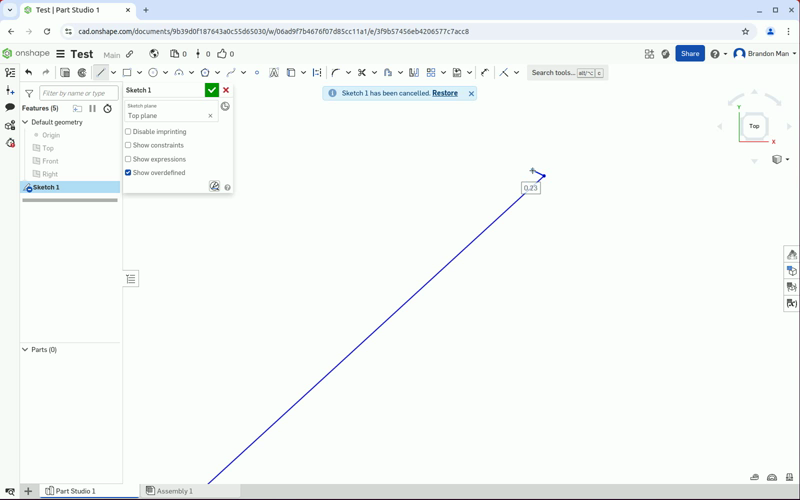
scroll(-6)
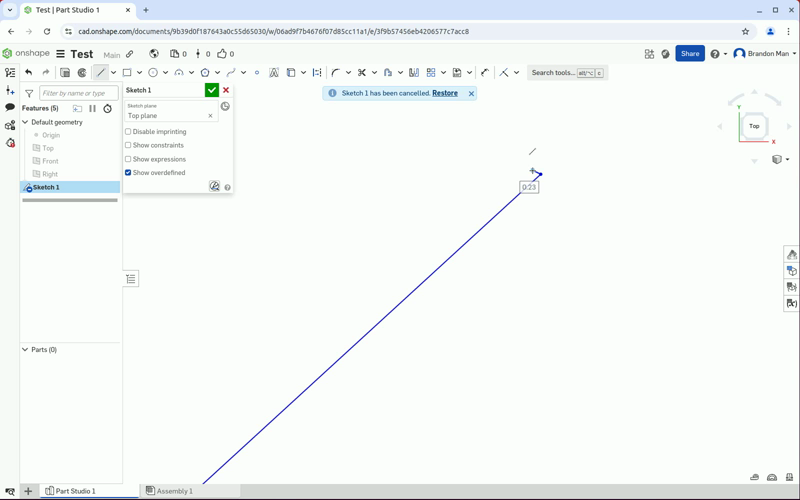
scroll(-6)
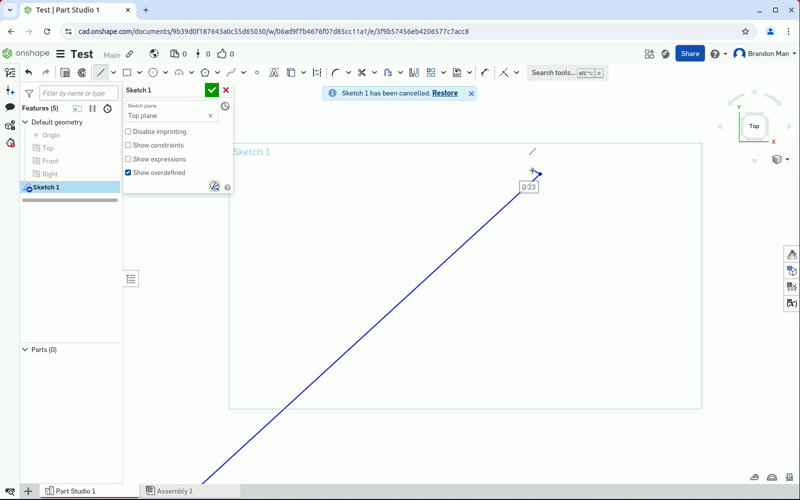
scroll(-6)
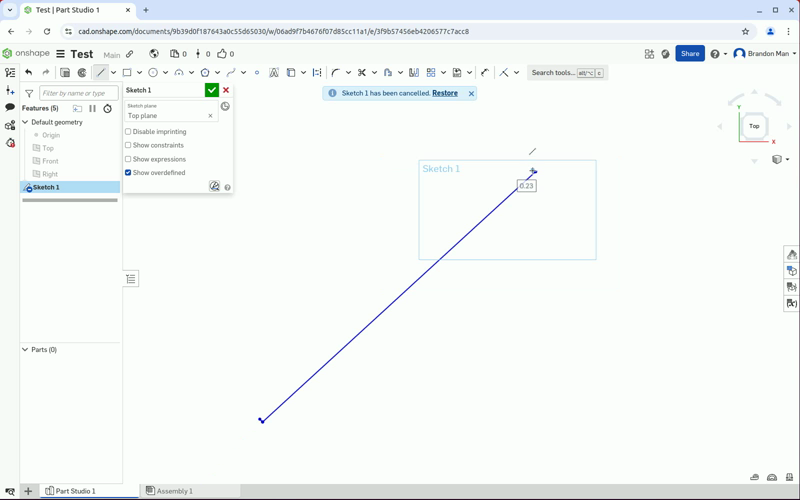
scroll(-6)
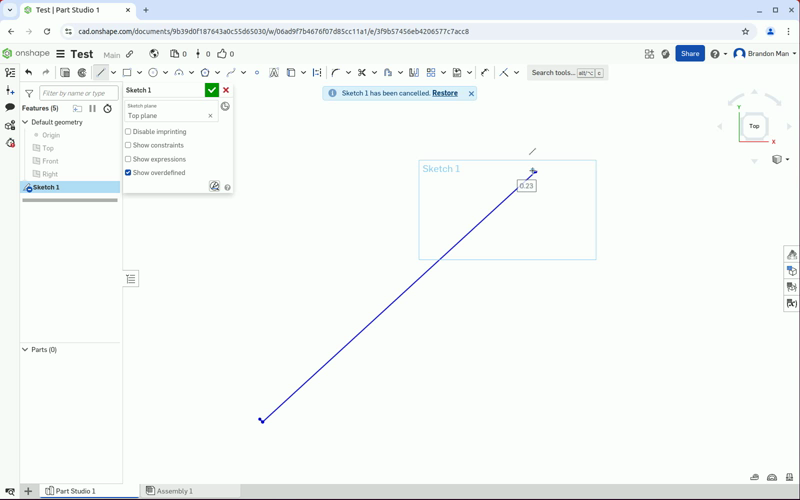
scroll(-6)
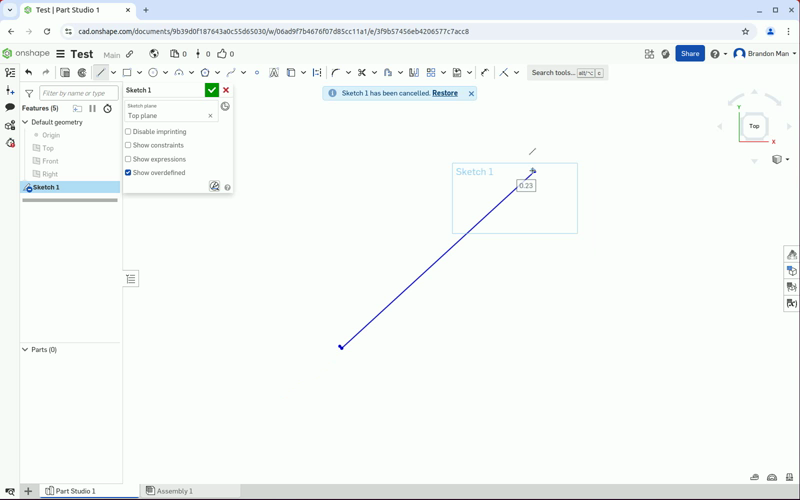
scroll(-6)
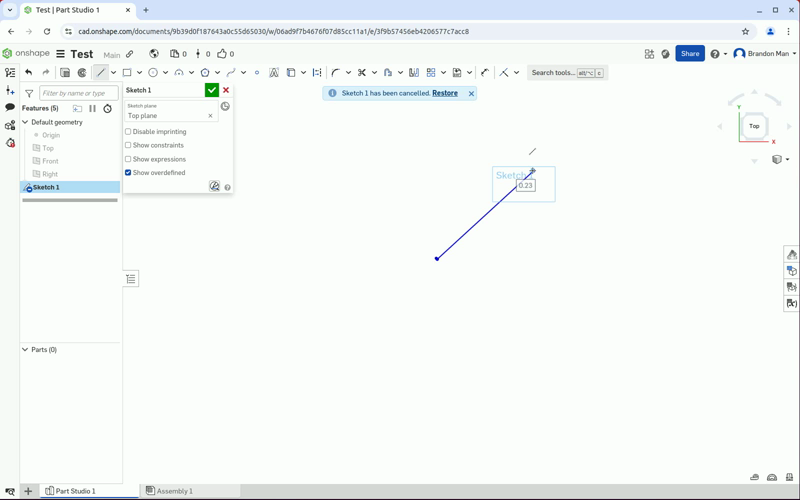
key_up(shift)
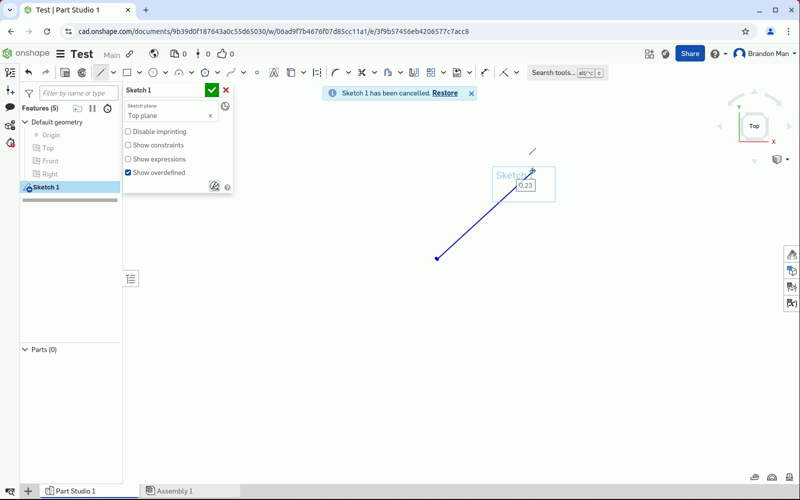
key_down(shift)
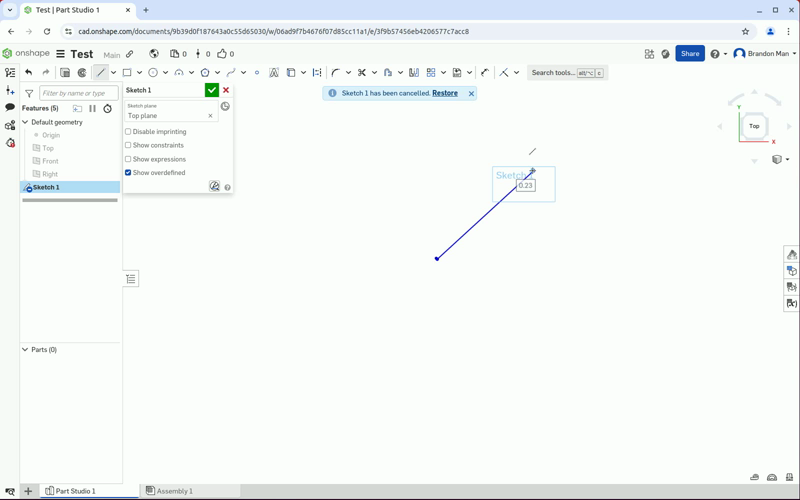
mouse_move(436, 258)
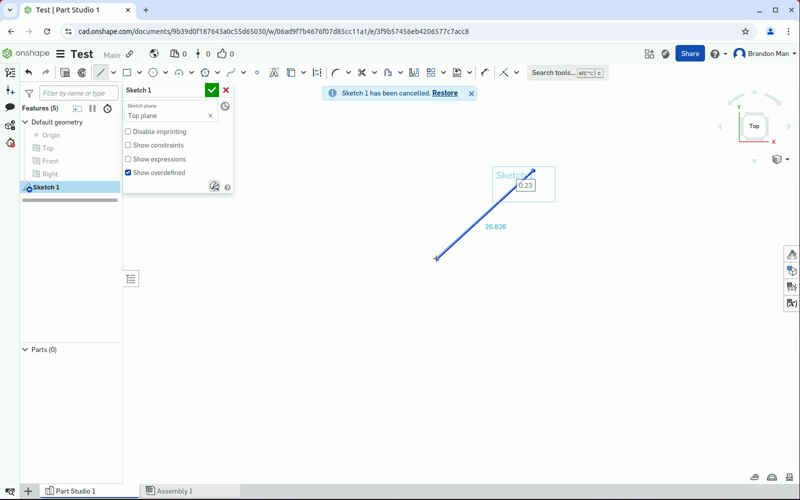
scroll(6)
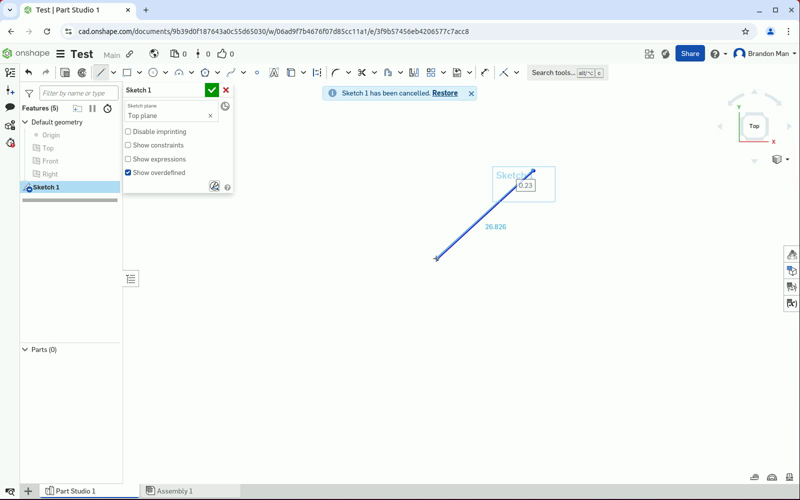
scroll(6)
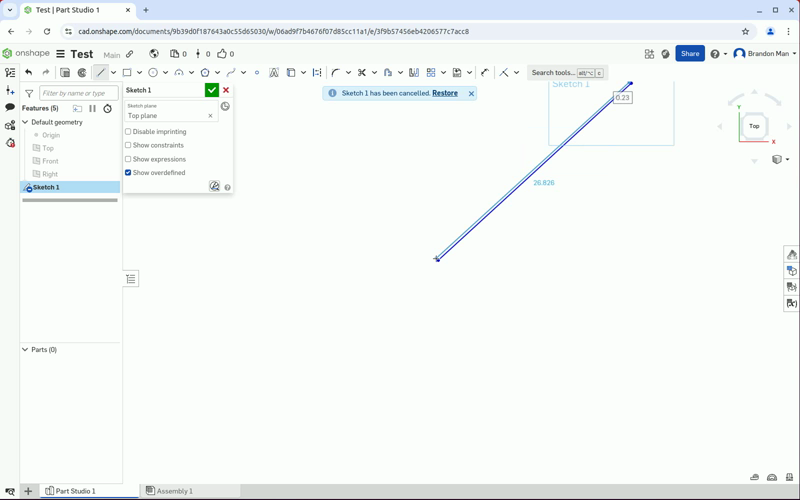
scroll(6)
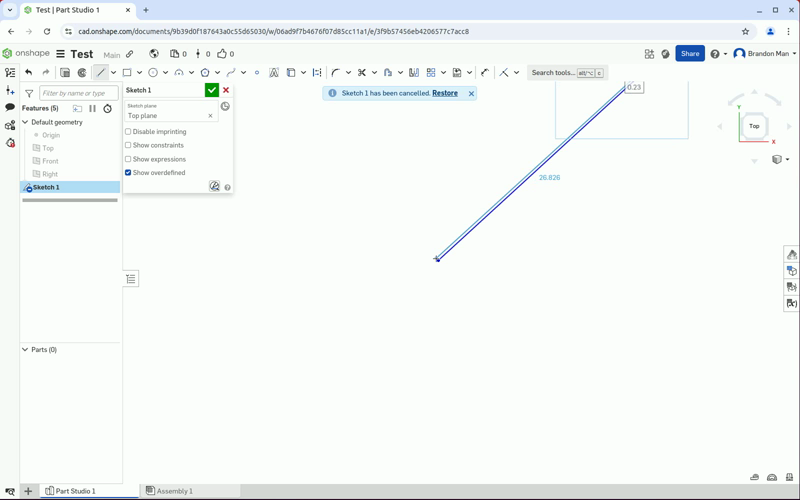
scroll(6)
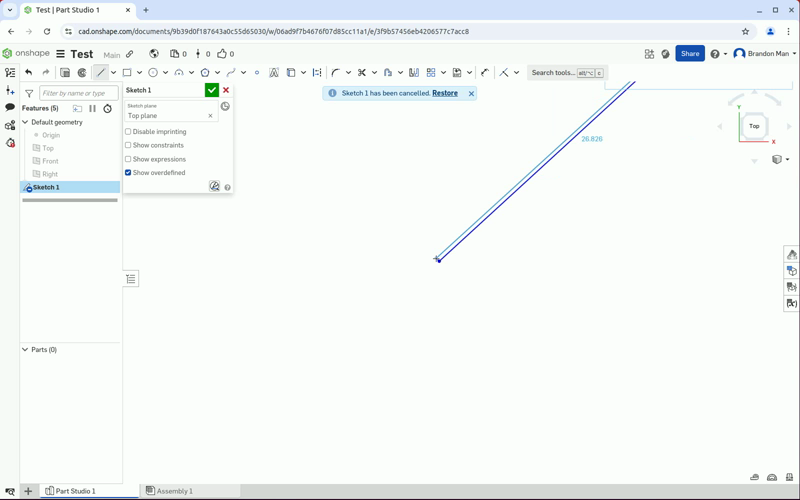
scroll(6)
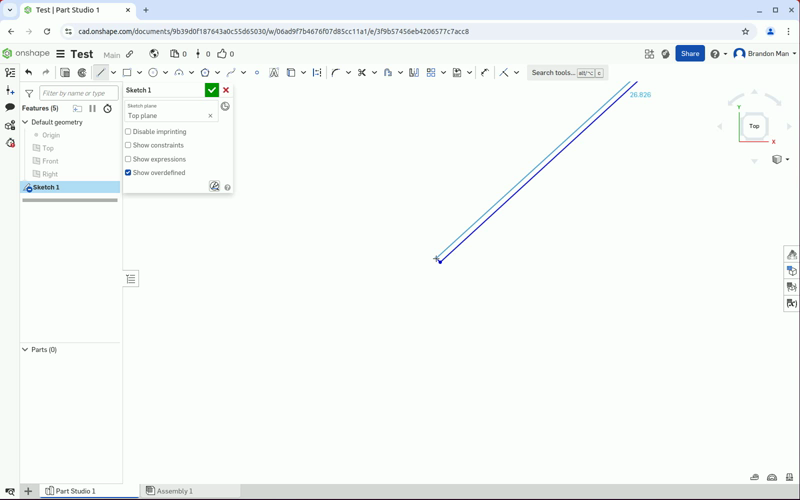
scroll(6)
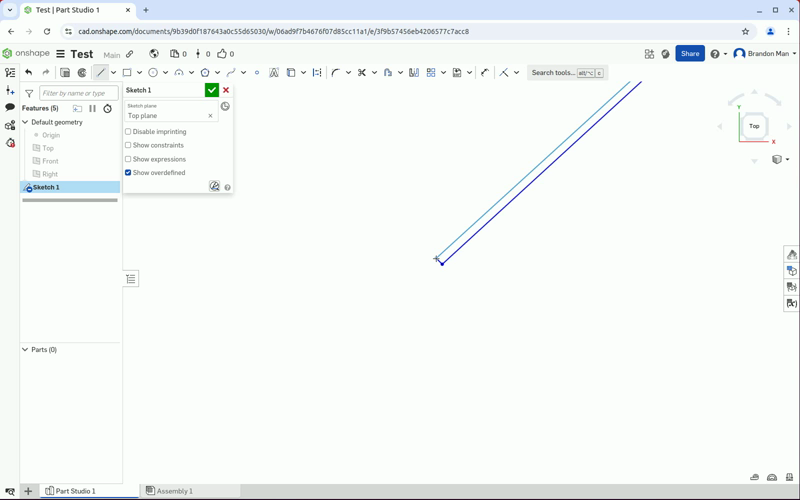
scroll(6)
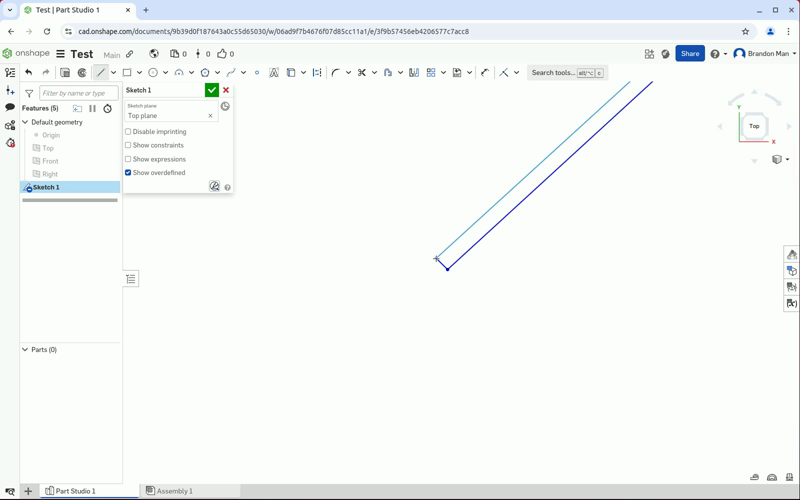
key_up(shift)
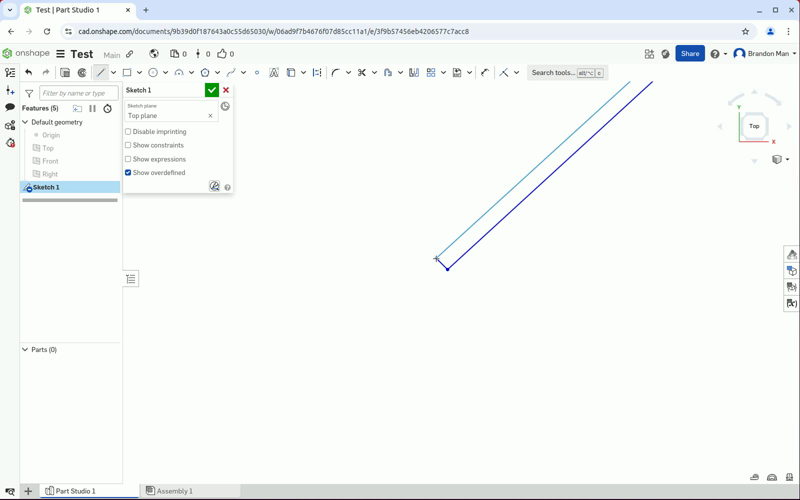
click(436, 258)
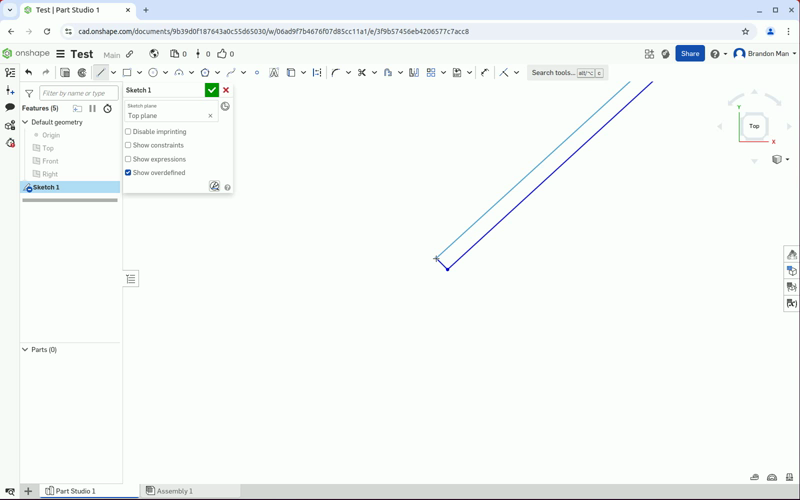
scroll(-6)
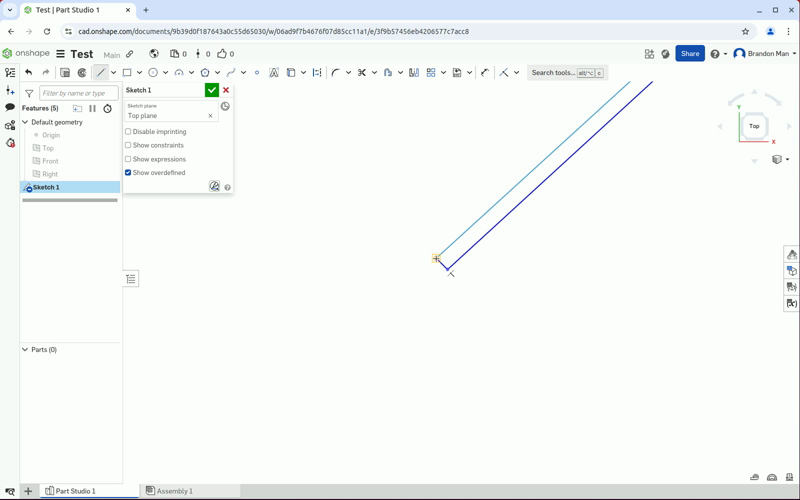
scroll(-6)
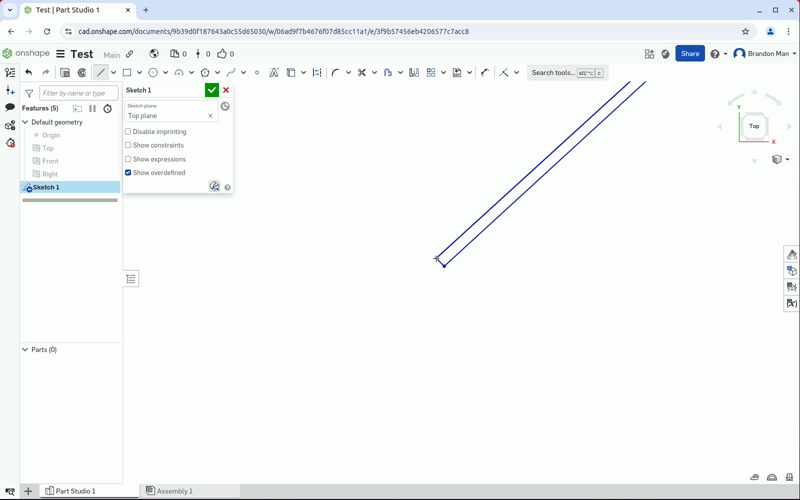
scroll(-6)
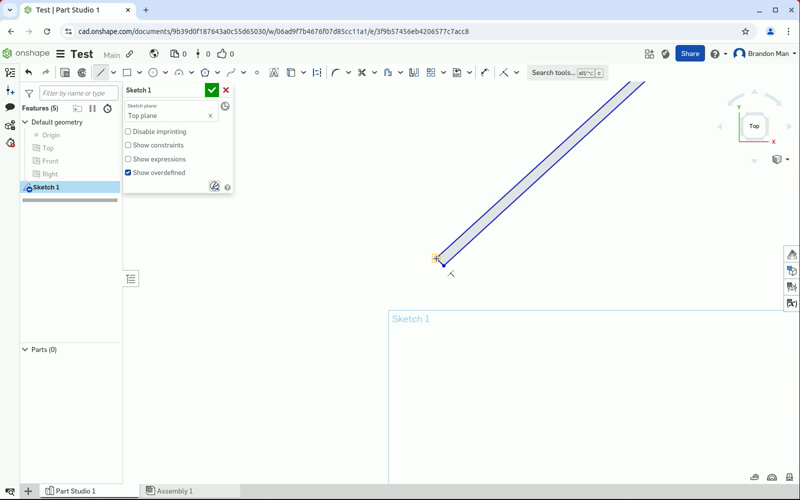
scroll(-6)
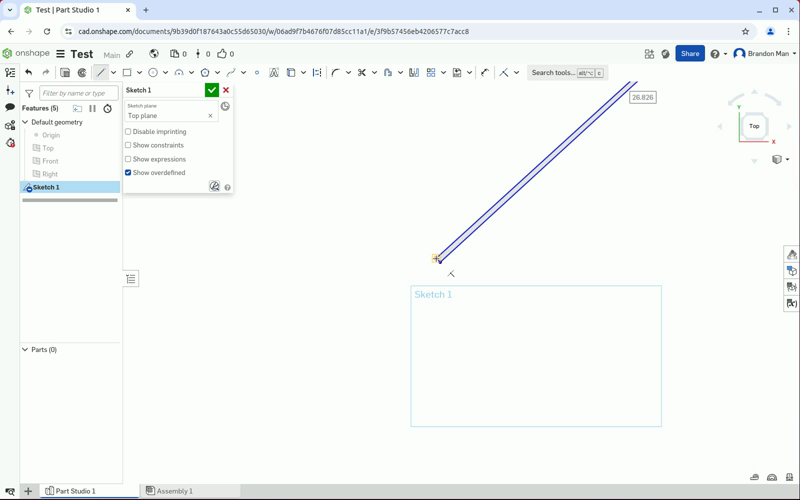
scroll(-6)
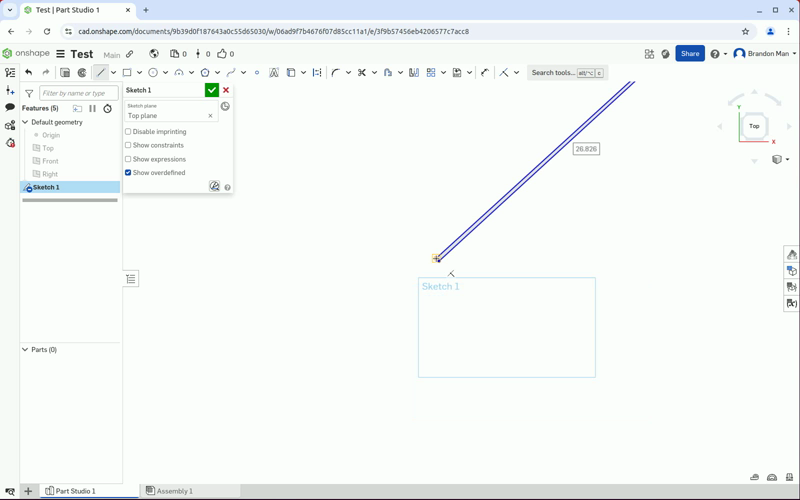
scroll(-6)
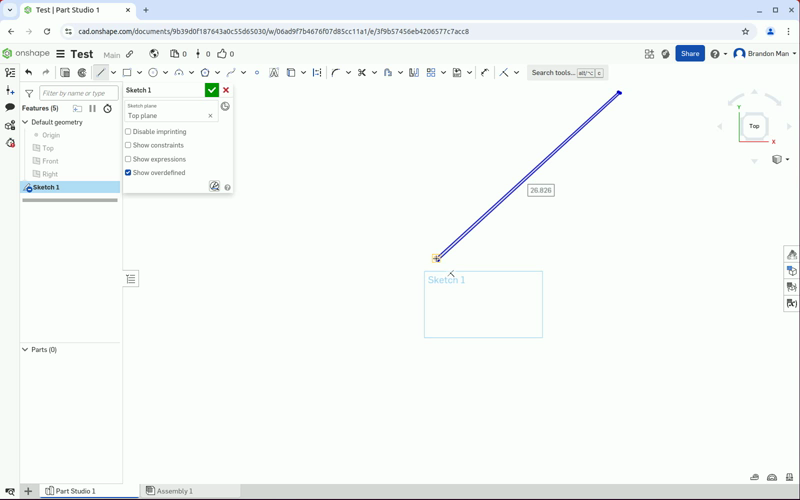
scroll(-6)
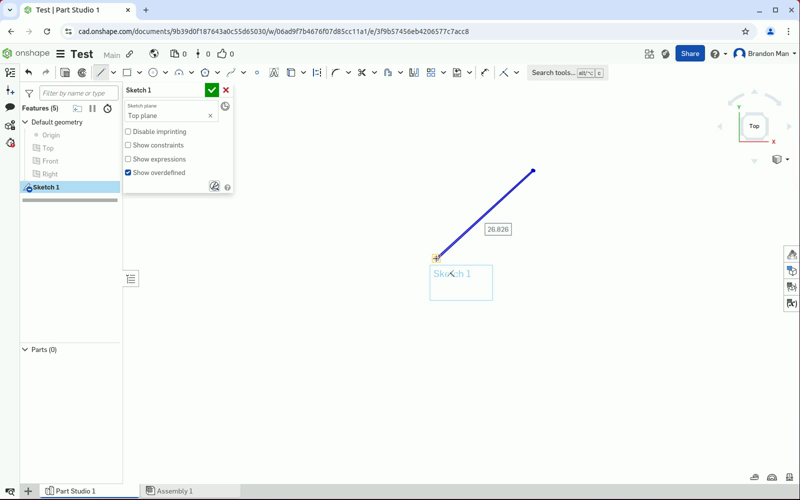
key(esc)
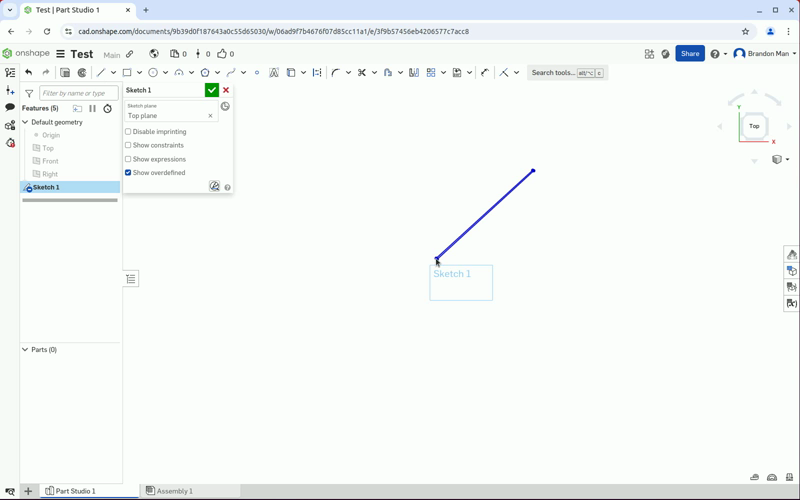
mouse_move(472, 226)
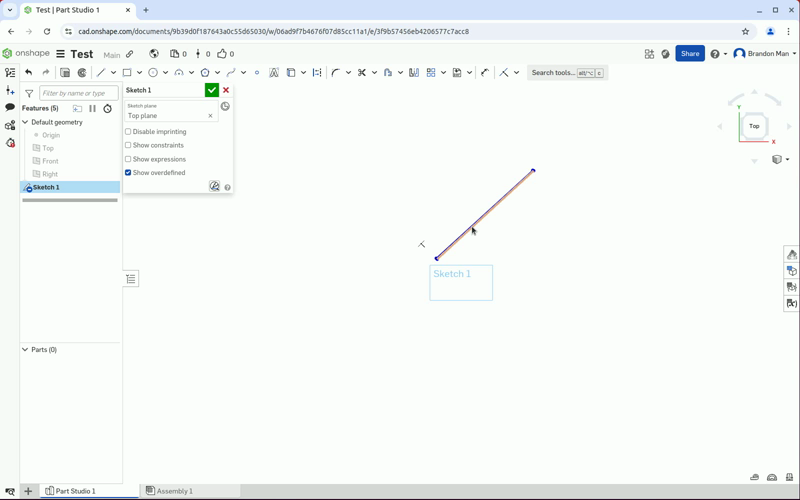
scroll(6)
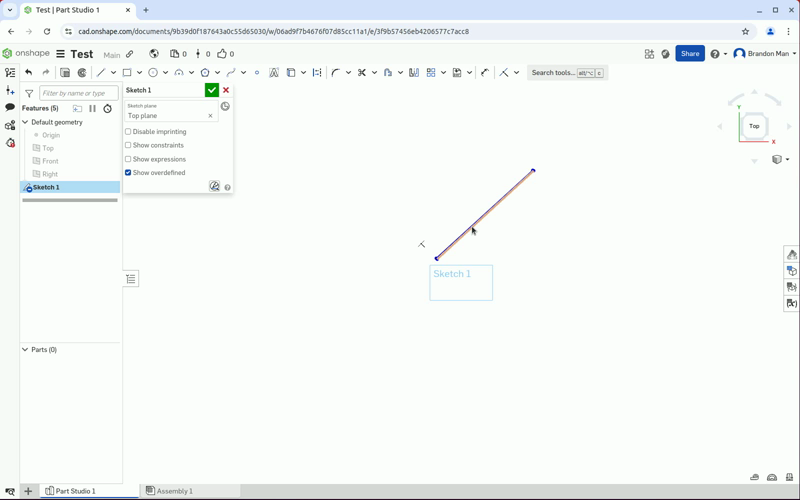
scroll(6)
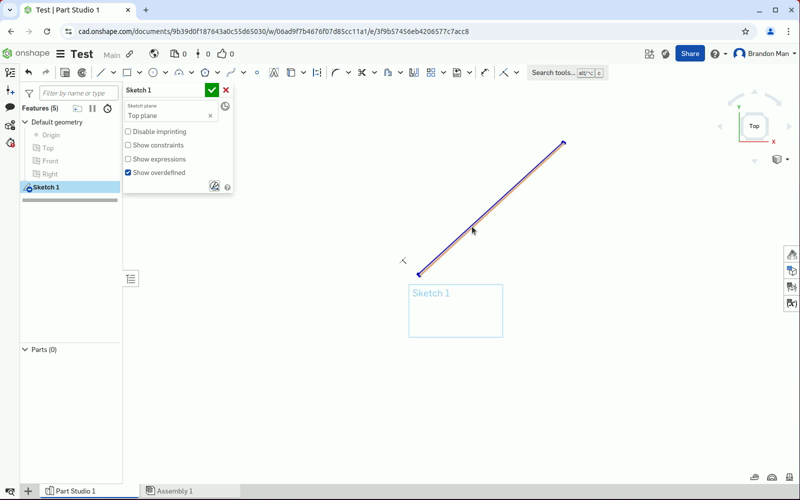
scroll(6)
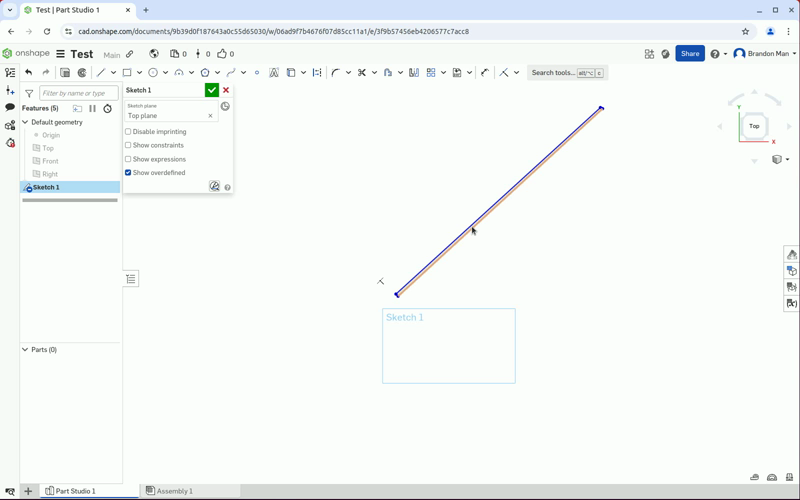
scroll(6)
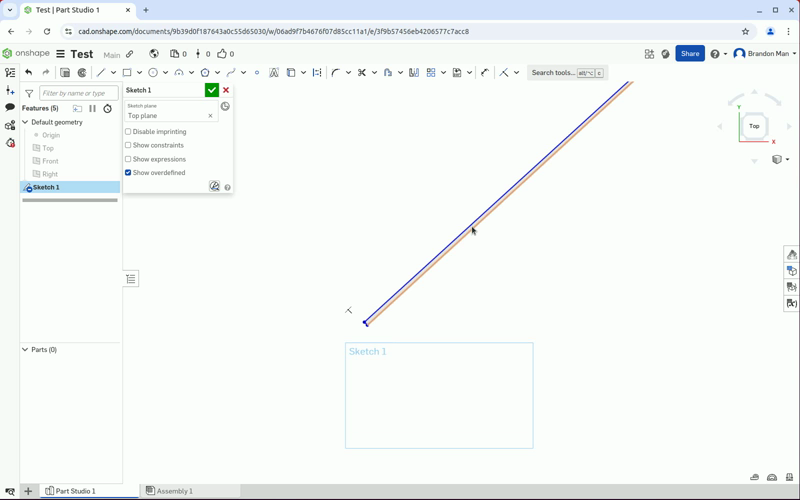
scroll(6)
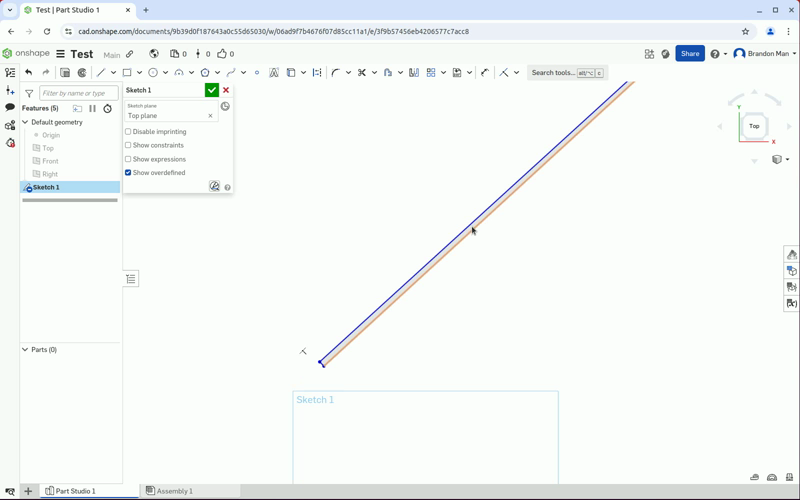
scroll(6)
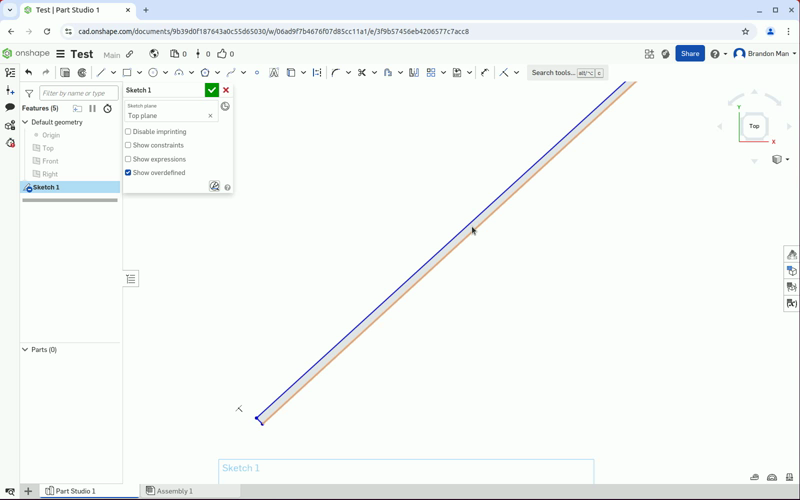
scroll(6)
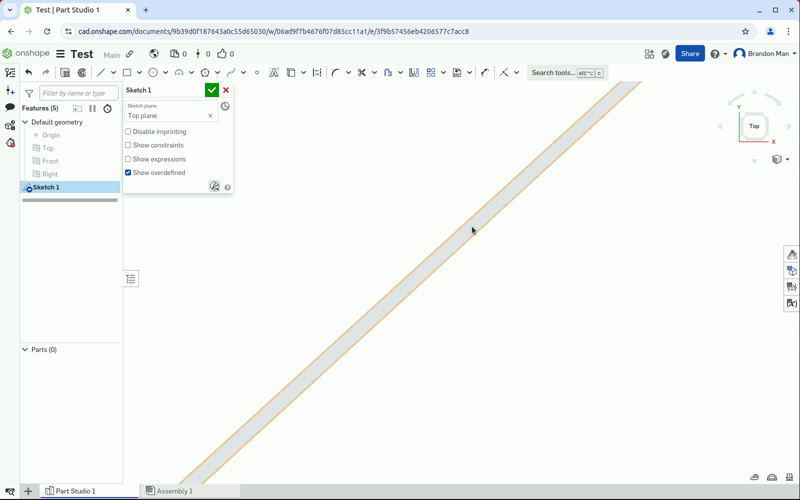
click(472, 226)
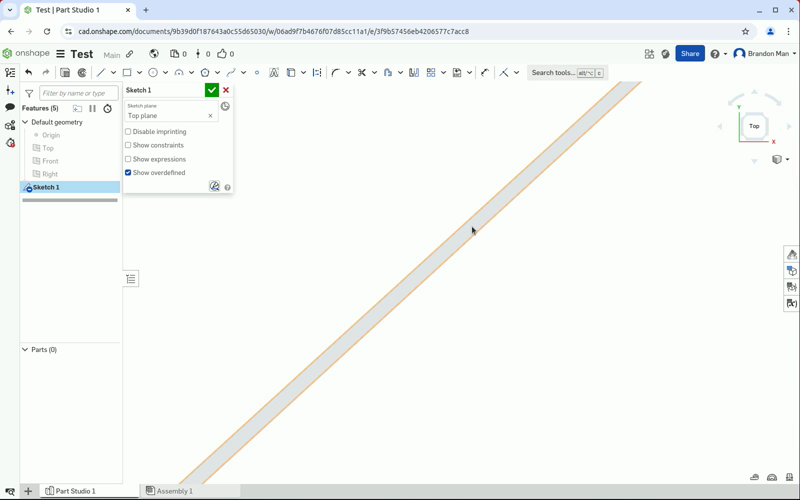
scroll(-6)
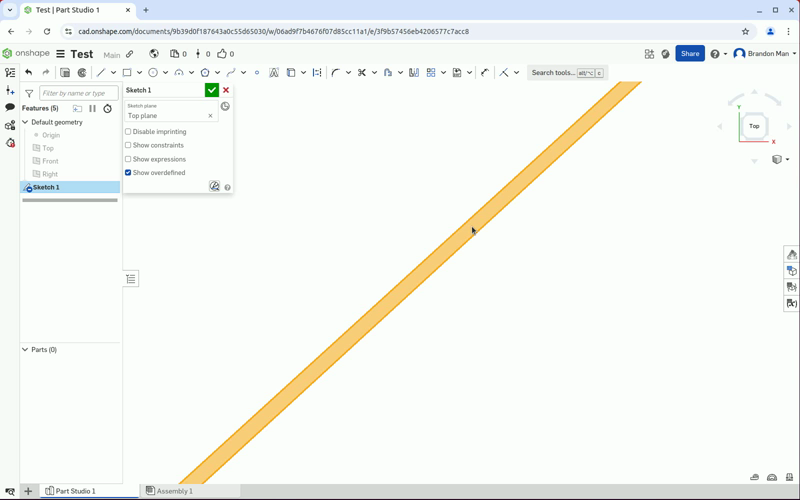
scroll(-6)
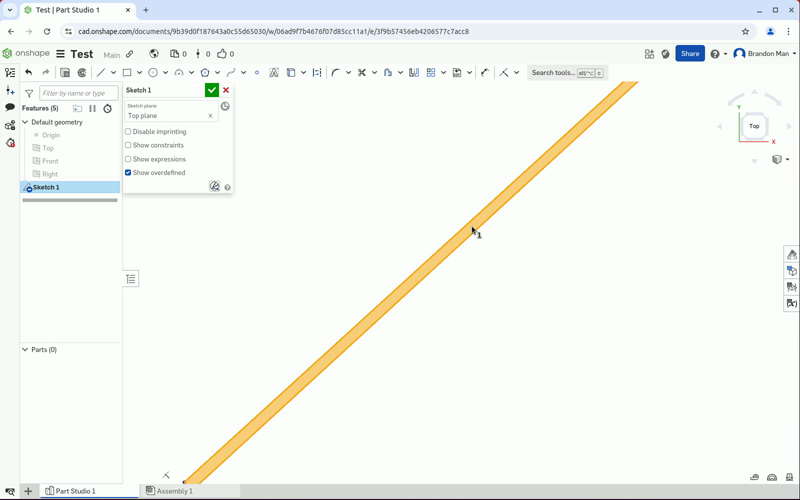
scroll(-6)
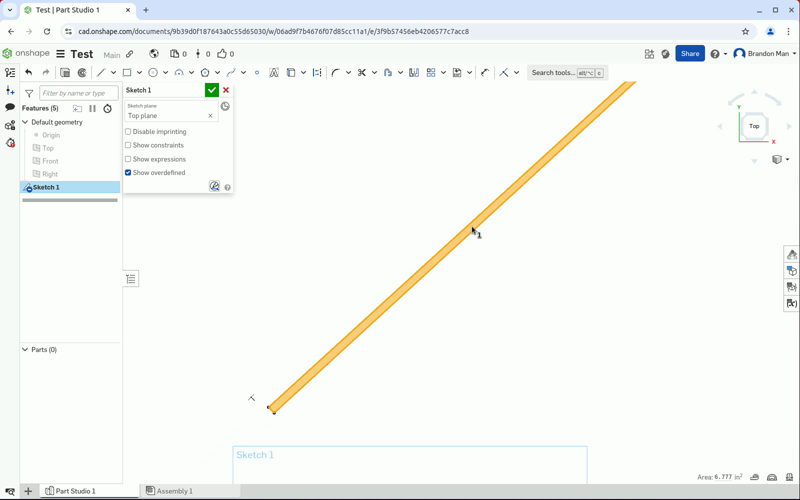
scroll(-6)
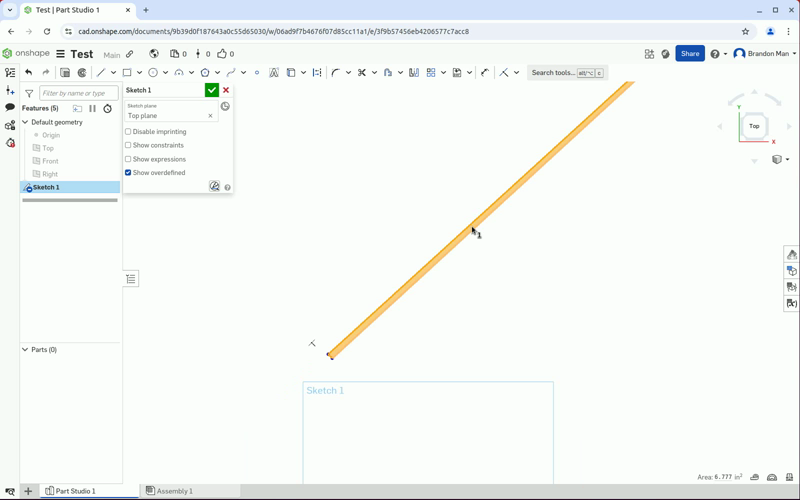
scroll(-6)
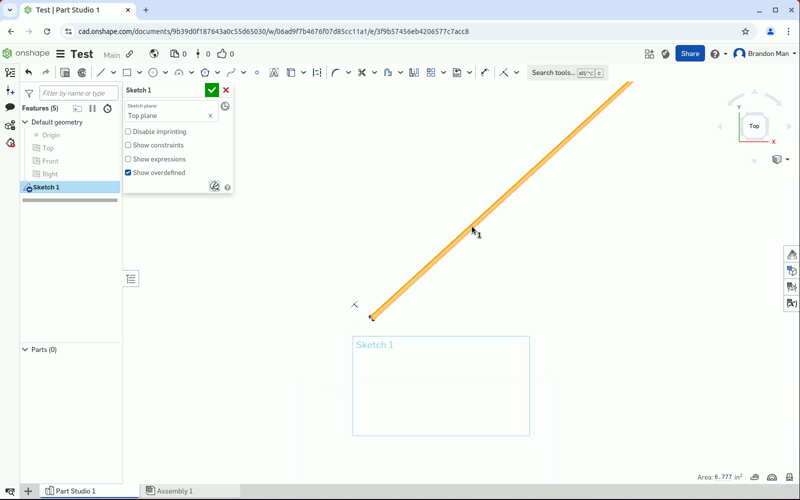
scroll(-6)
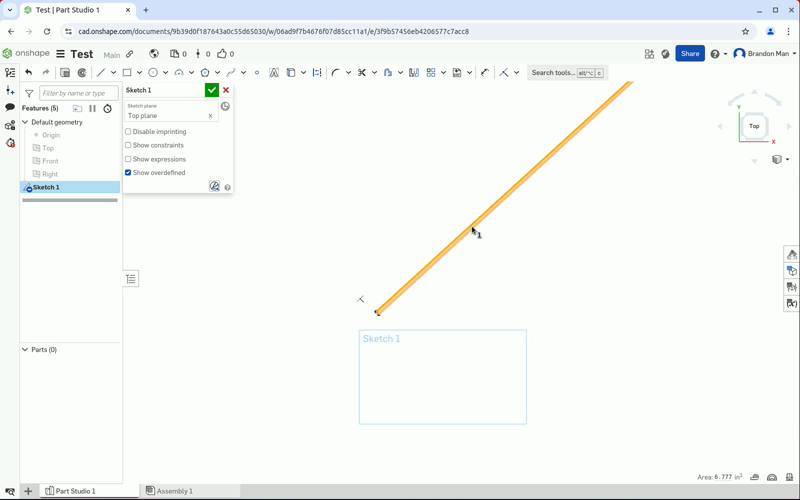
scroll(-6)
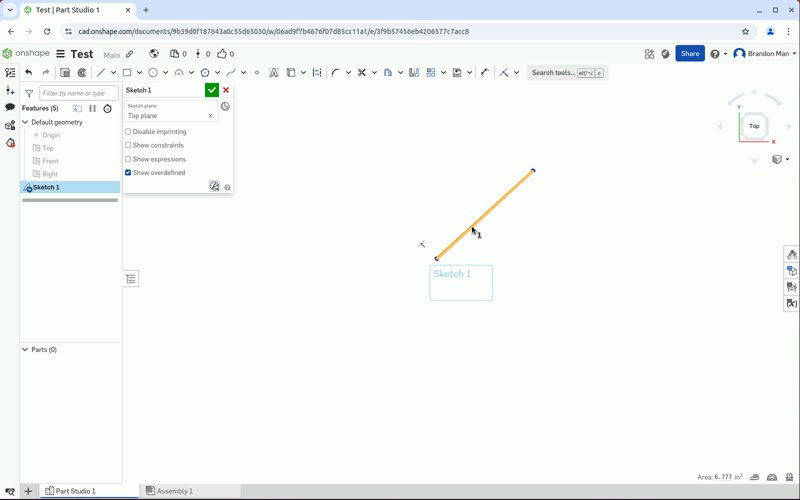
mouse_move(73, 352)
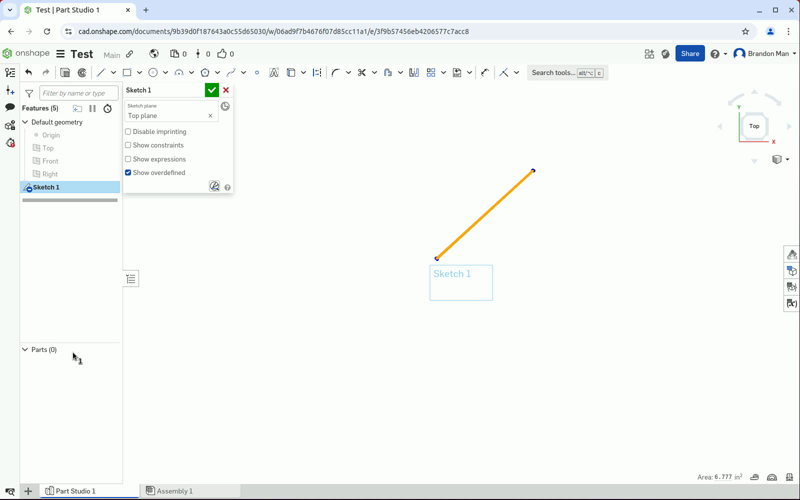
key(shift+y)
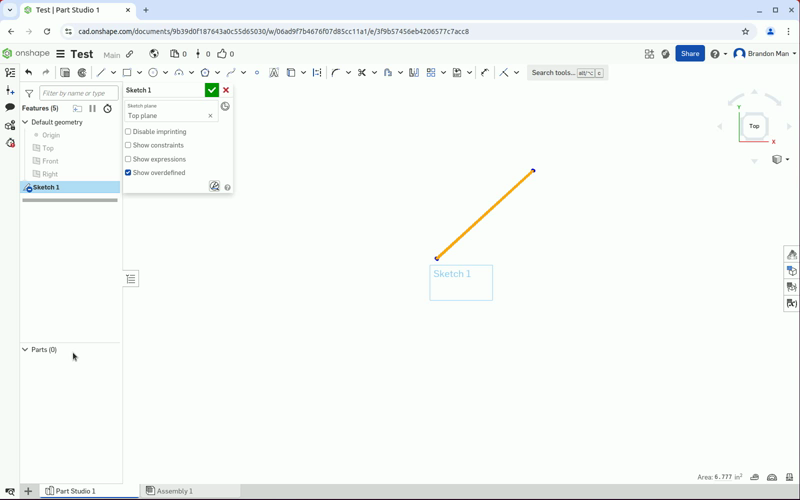
key(shift+e)
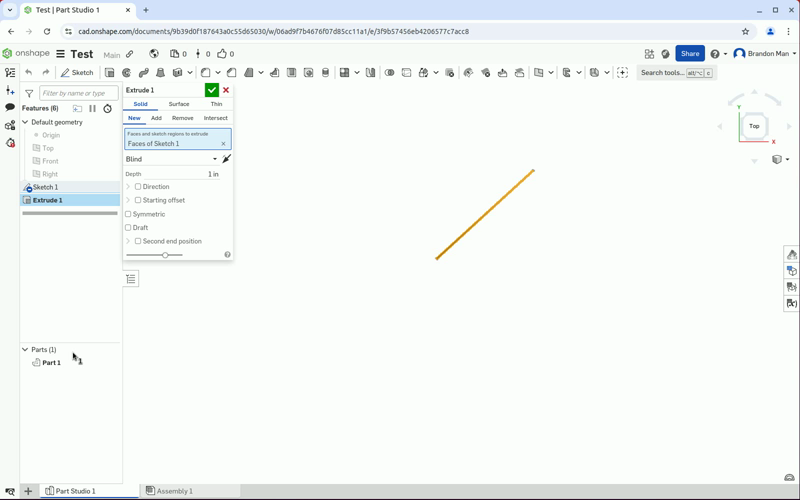
mouse_move(143, 106)
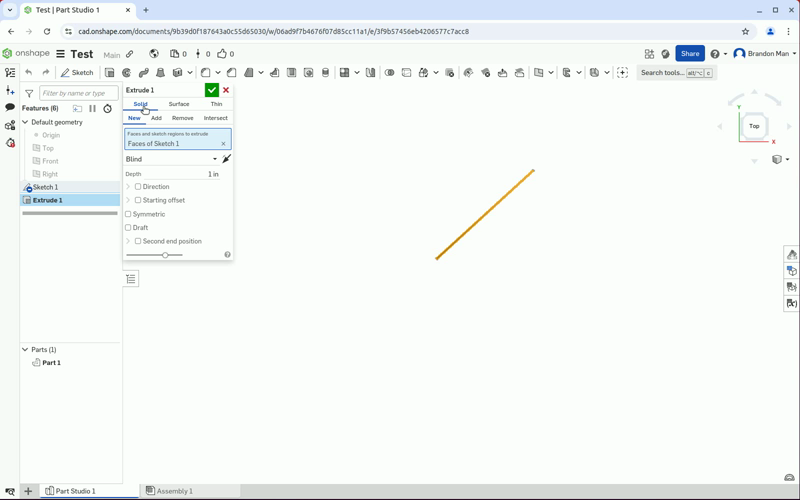
click(143, 106)
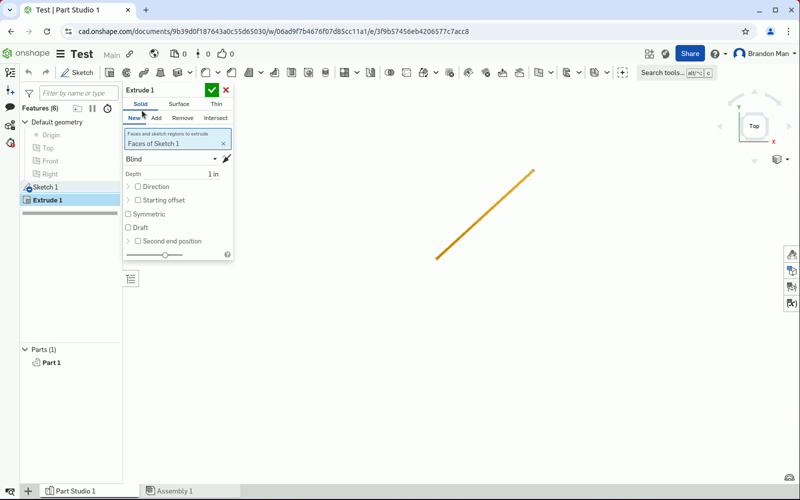
mouse_move(137, 120)
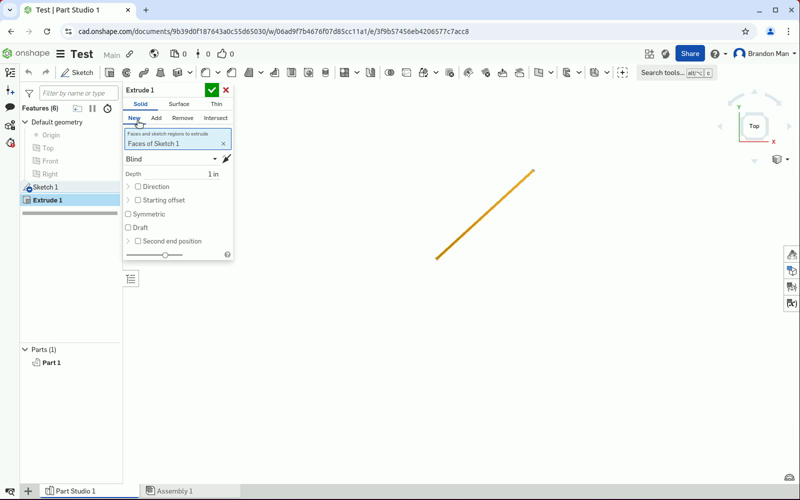
click(137, 120)
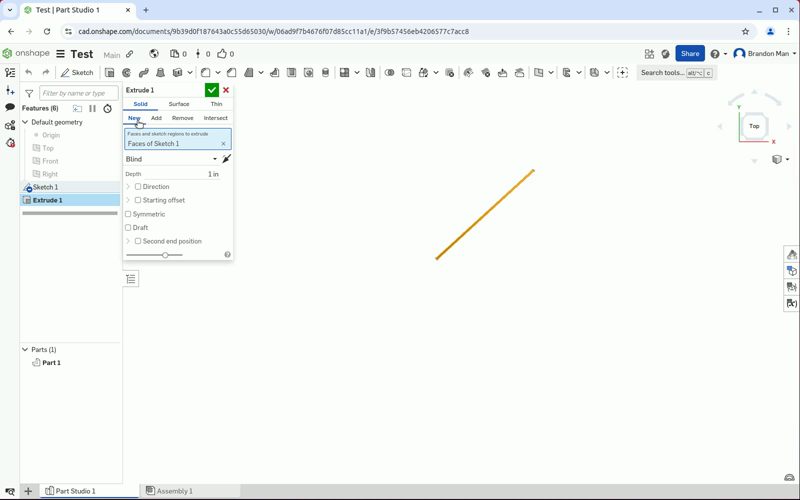
key(tab, 4)
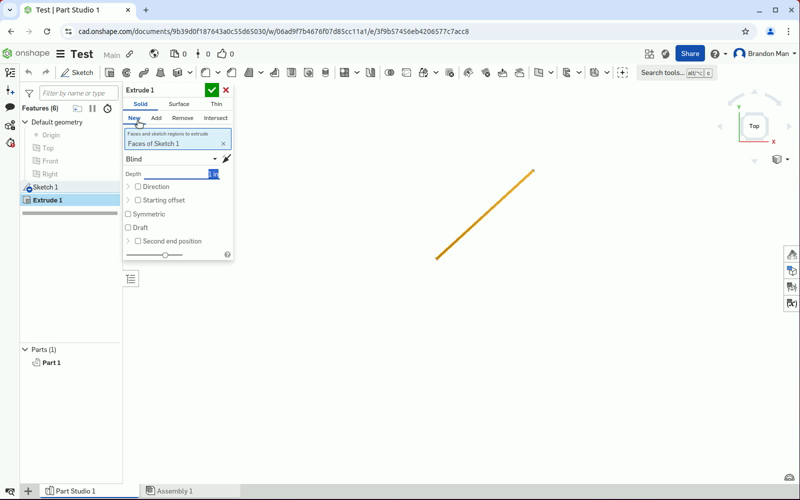
text(-0.722)
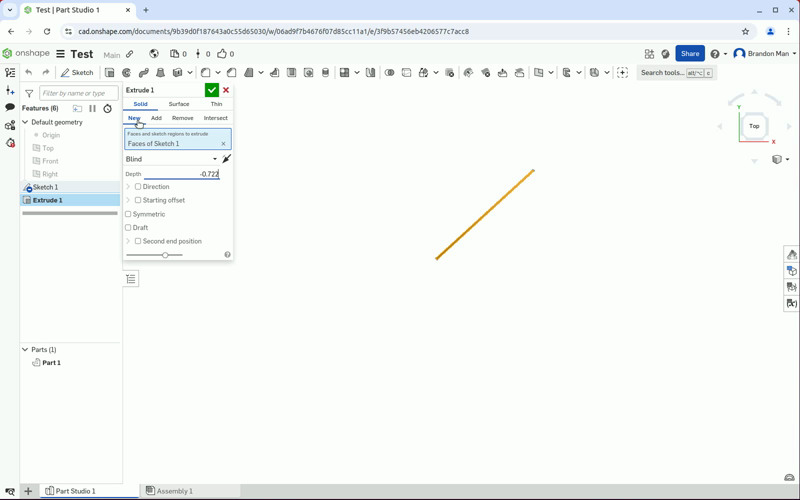
key(enter)
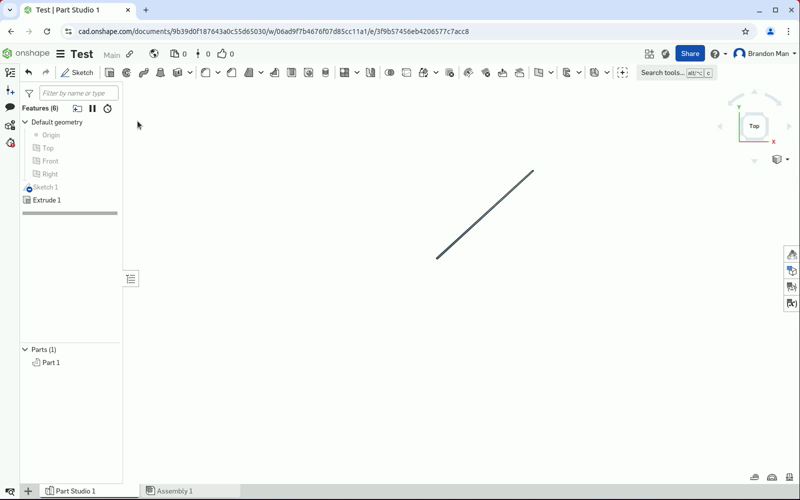
key(shift+h)
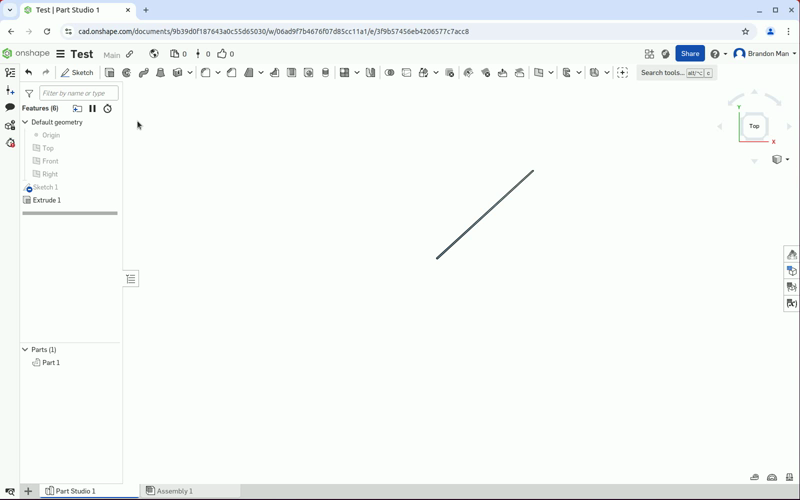
key(shift+h)
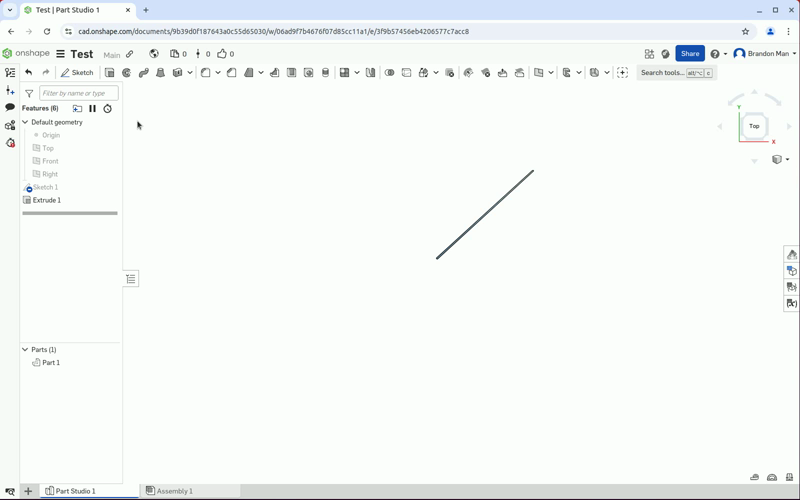
mouse_move(73, 189)
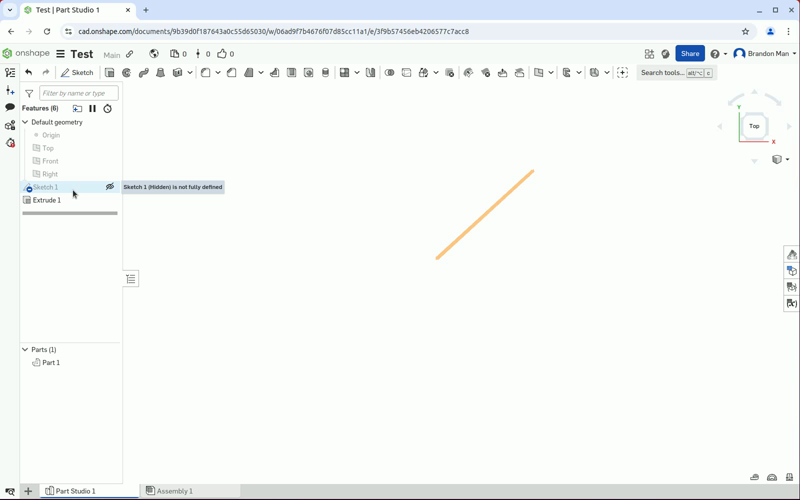
click(73, 189)
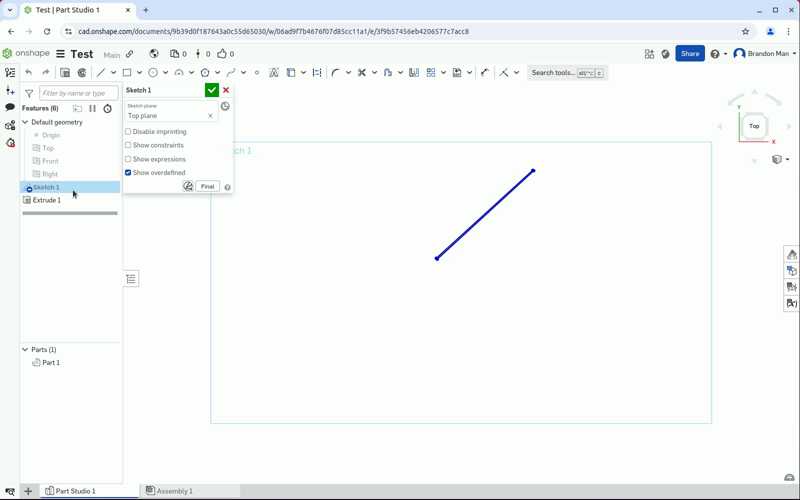
mouse_move(229, 92)
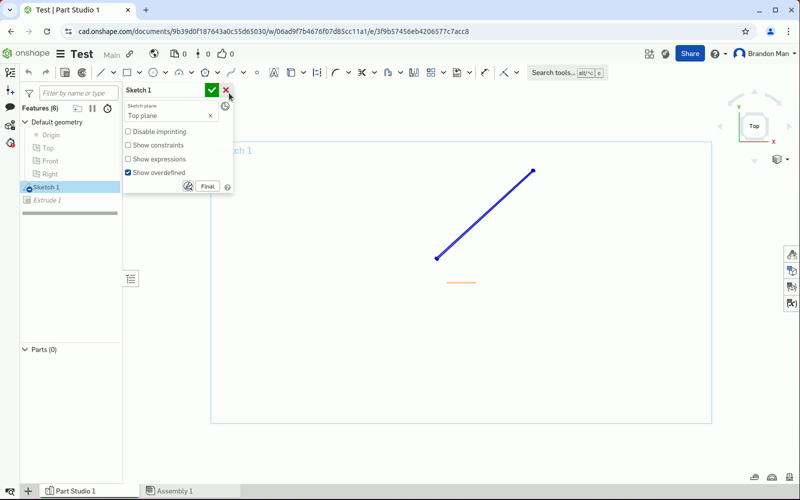
click(229, 92)
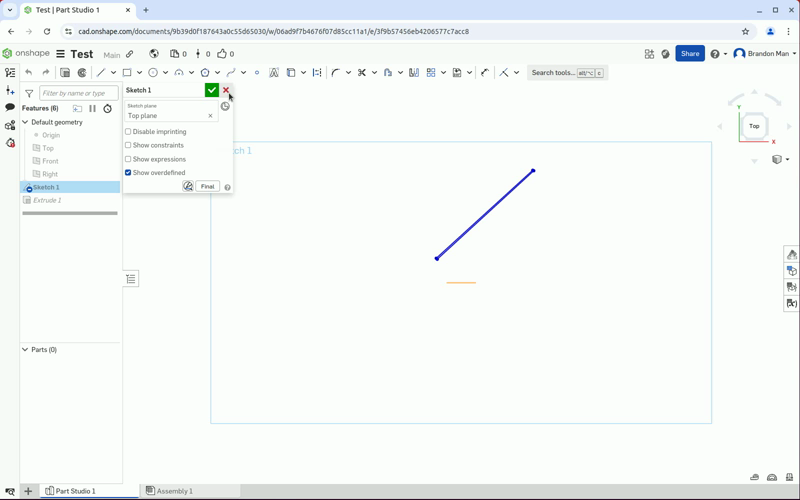
key(shift+s)
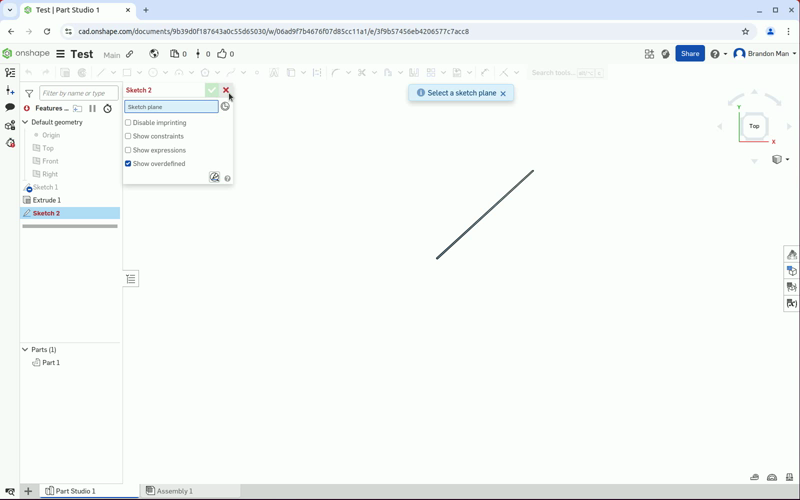
mouse_move(73, 150)
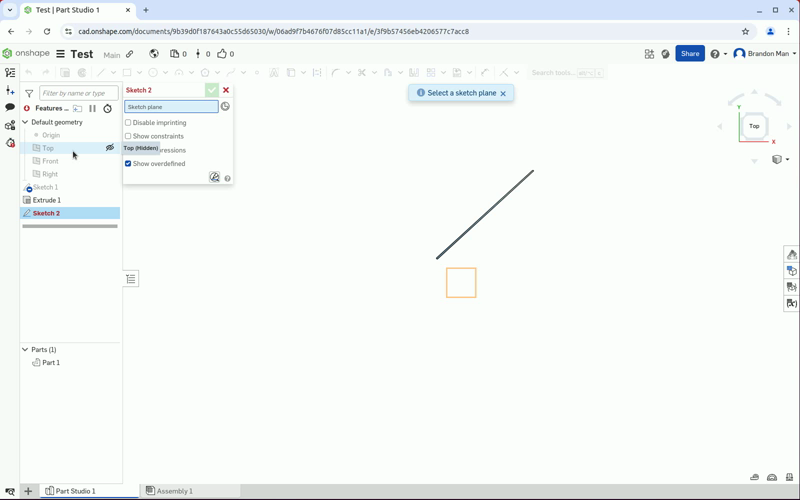
click(73, 150)
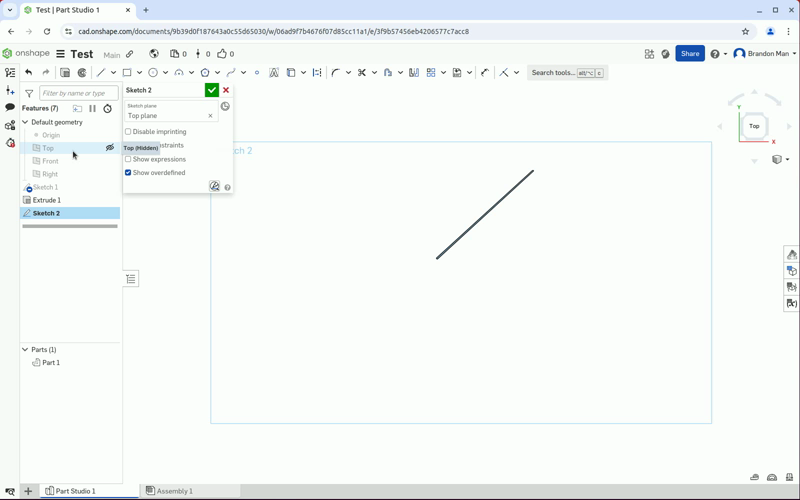
mouse_move(73, 352)
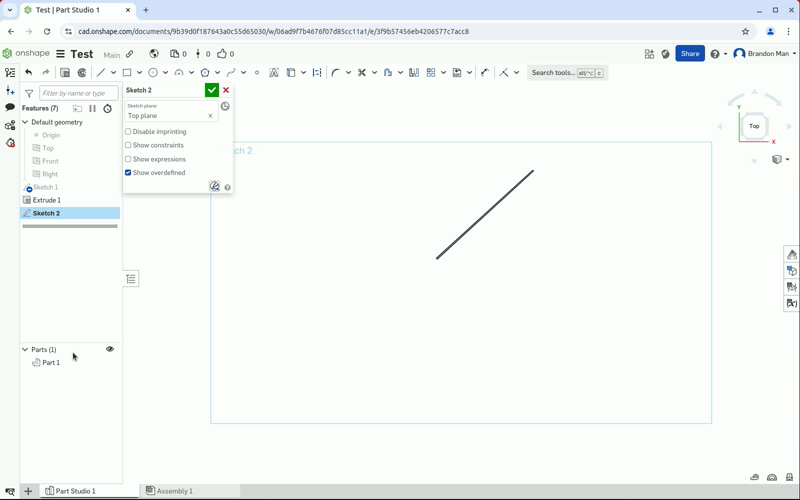
key(y)
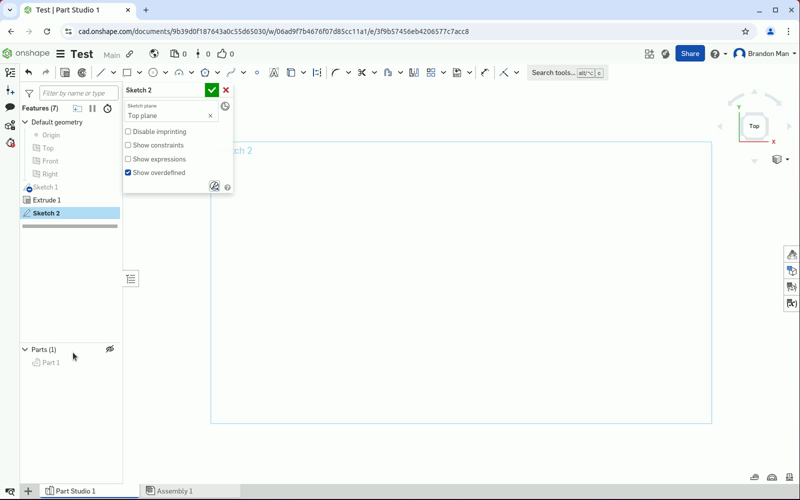
key(l)
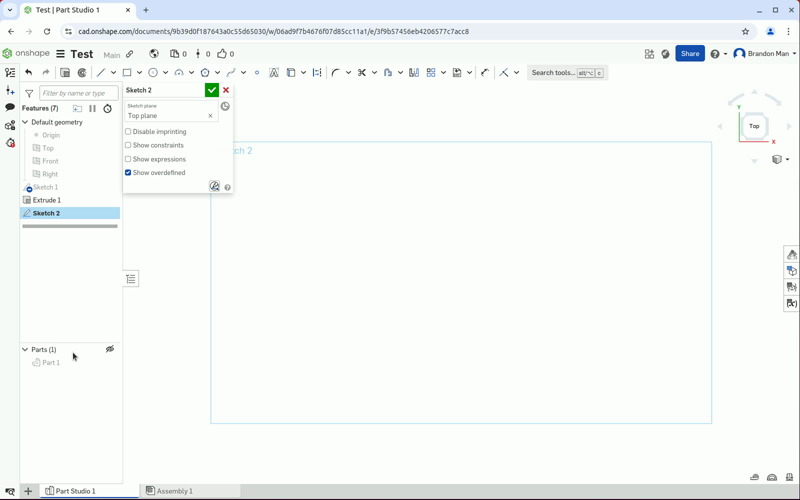
key_down(shift)
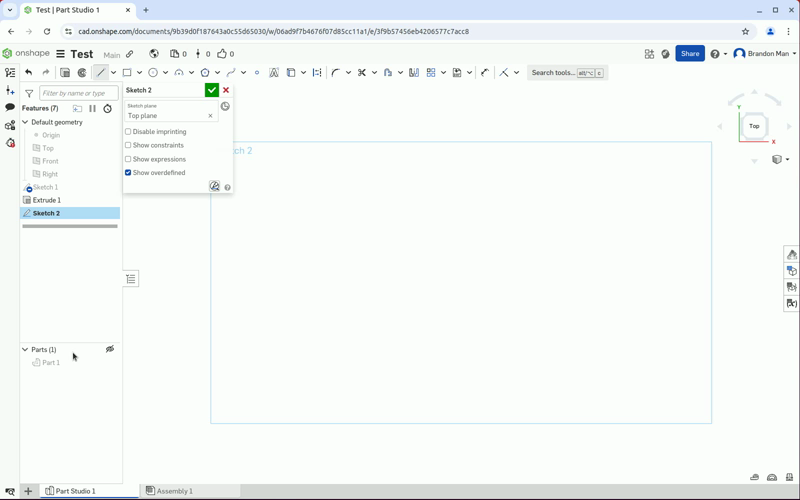
mouse_move(437, 260)
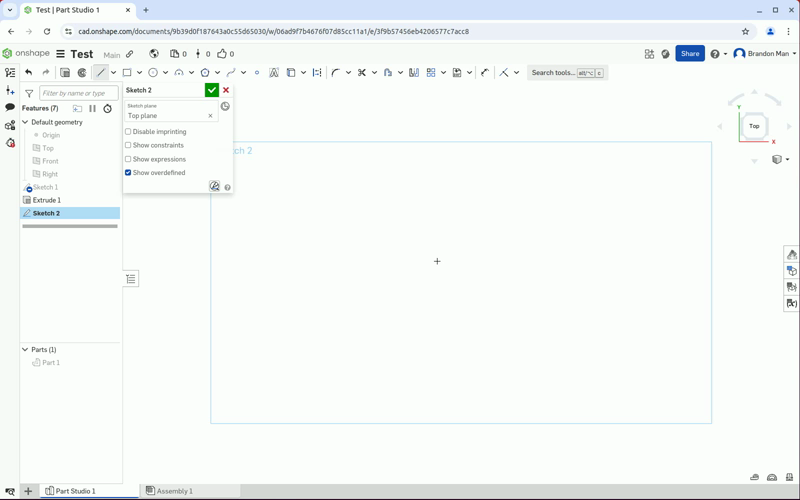
click(437, 260)
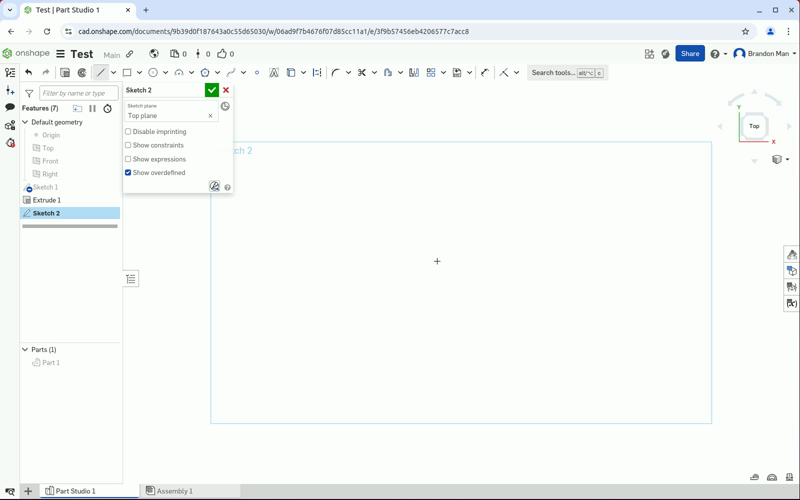
key_up(shift)
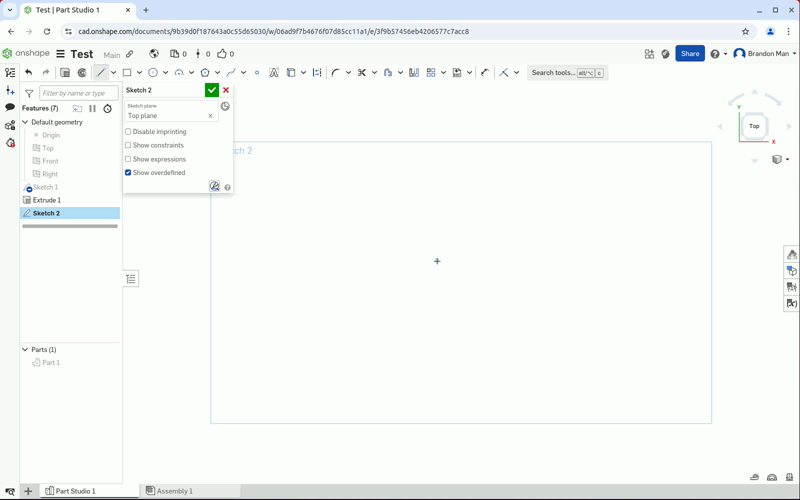
key_down(shift)
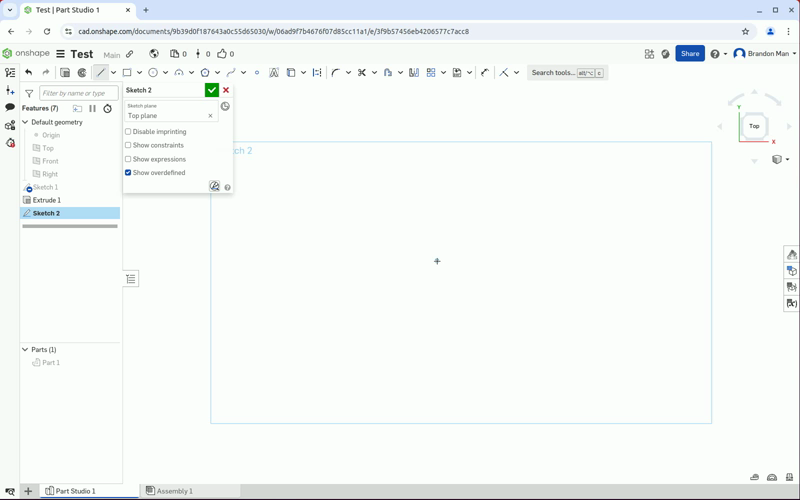
mouse_move(467, 260)
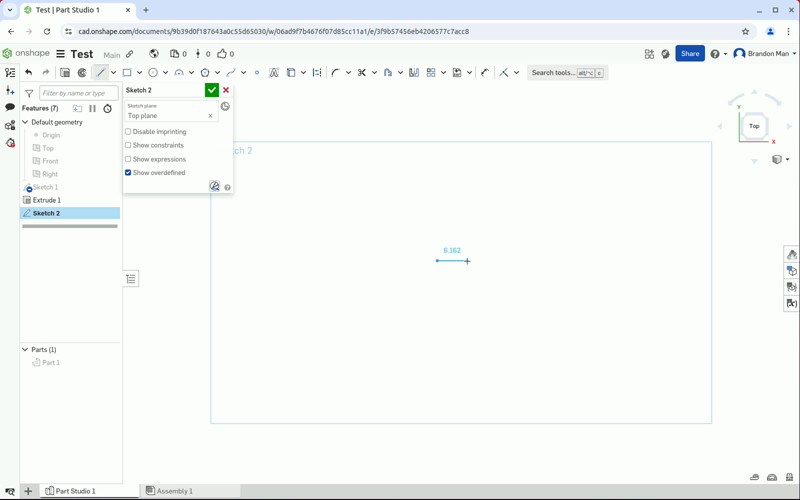
mouse_move(438, 261)
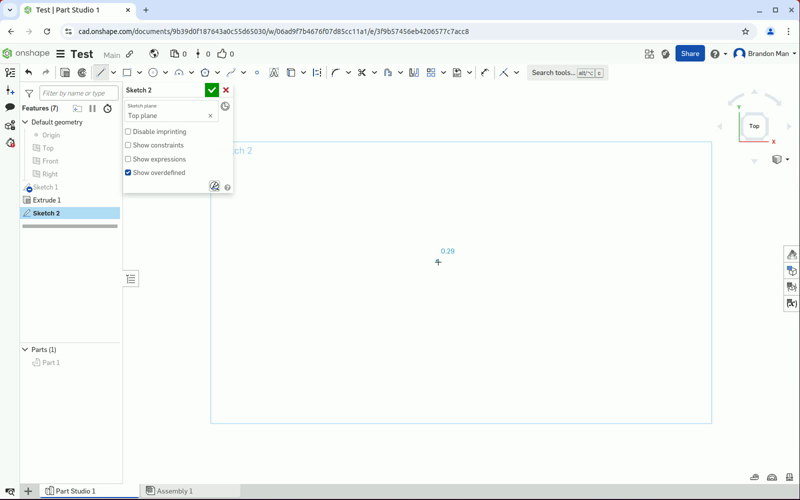
scroll(6)
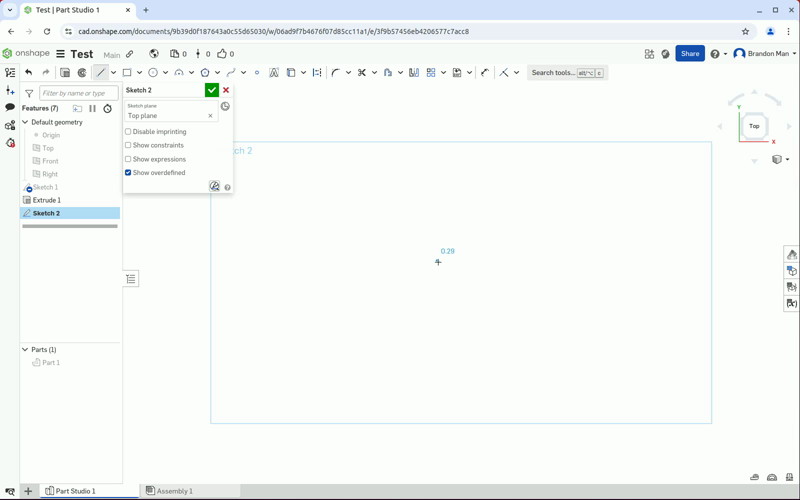
scroll(6)
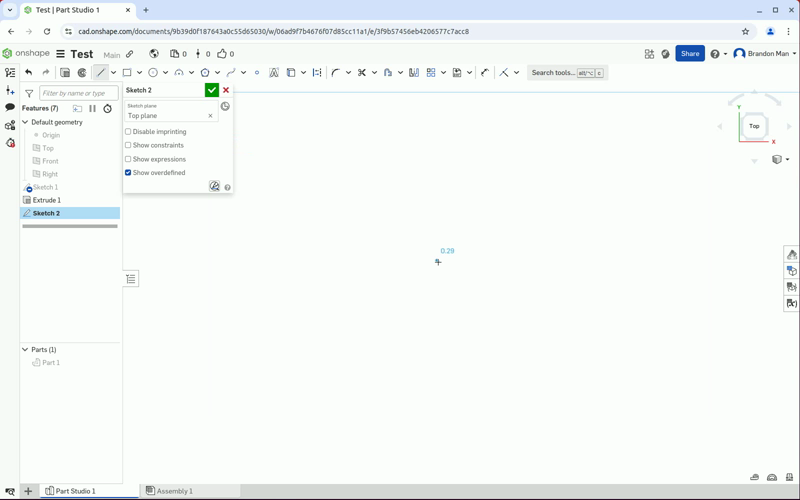
scroll(6)
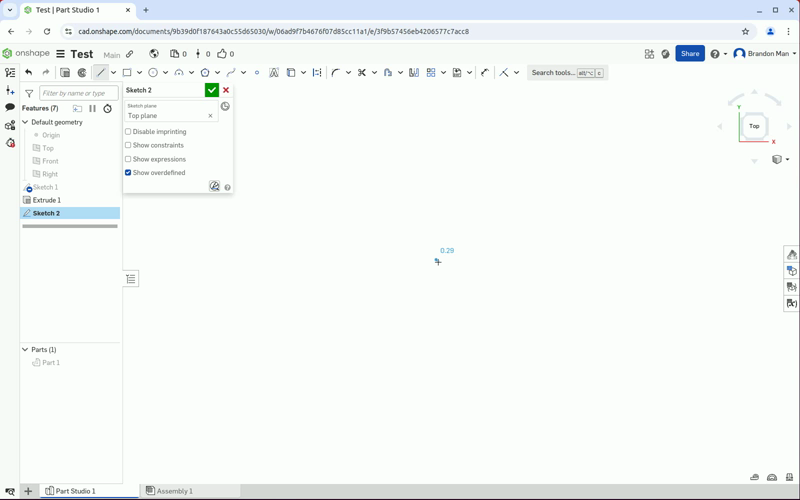
scroll(6)
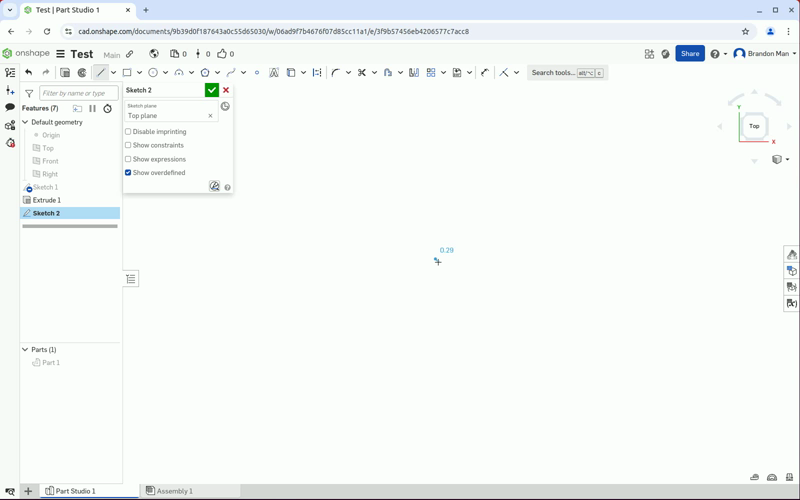
scroll(6)
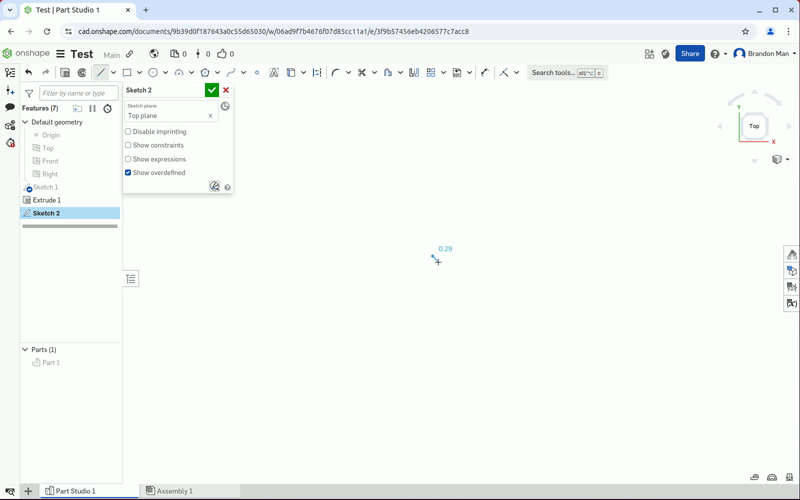
scroll(6)
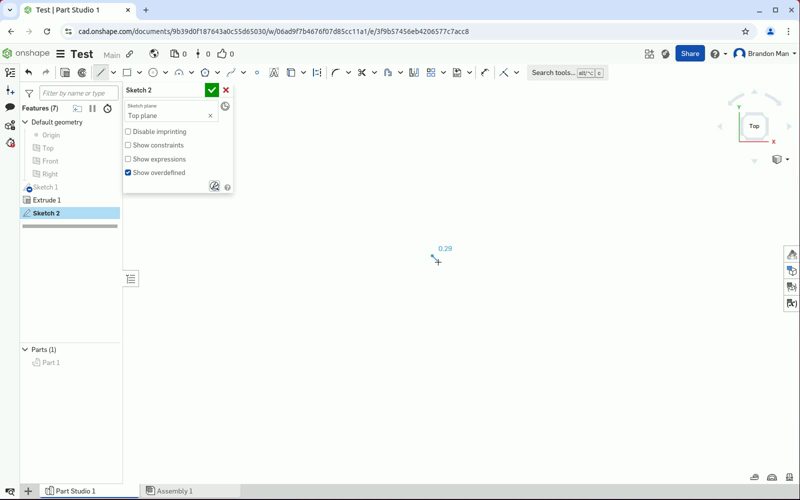
scroll(6)
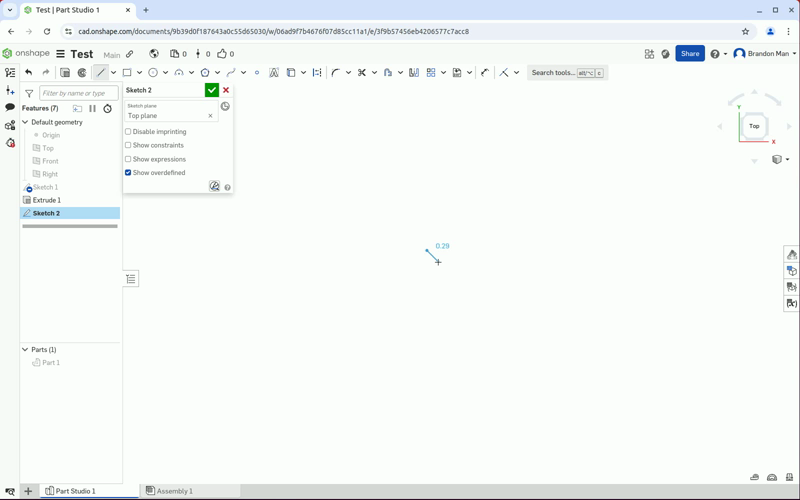
click(438, 261)
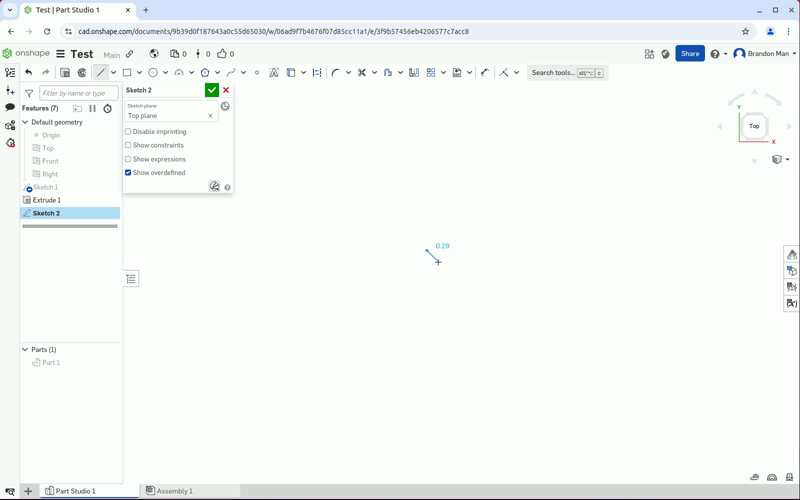
scroll(-6)
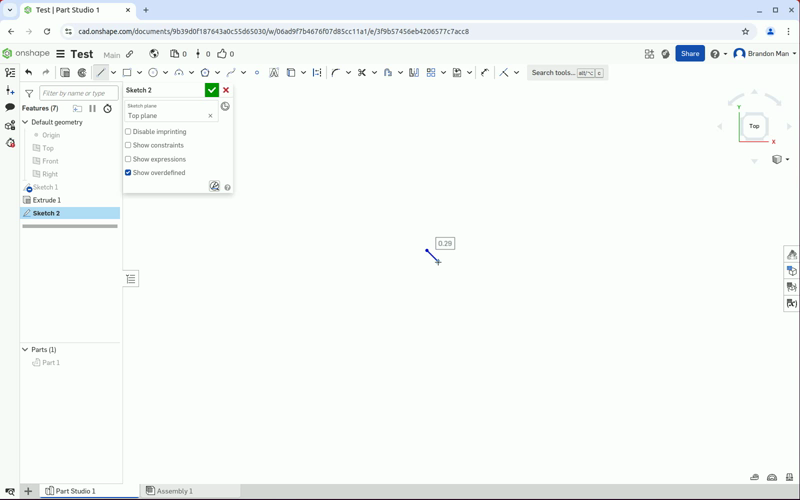
scroll(-6)
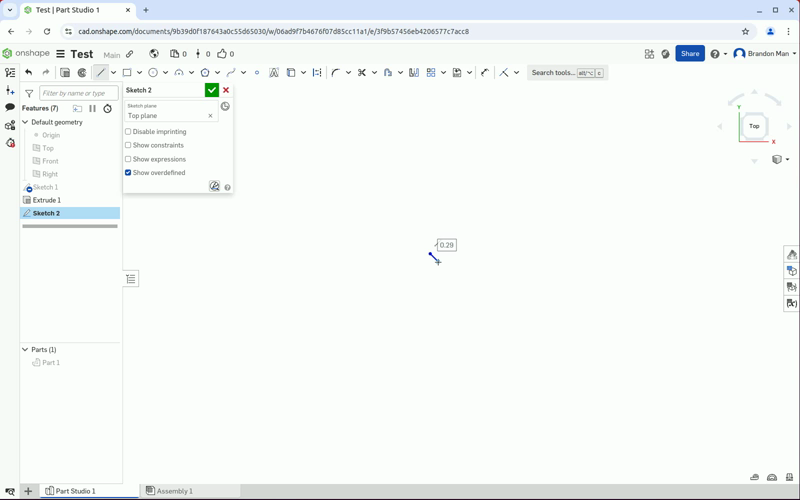
scroll(-6)
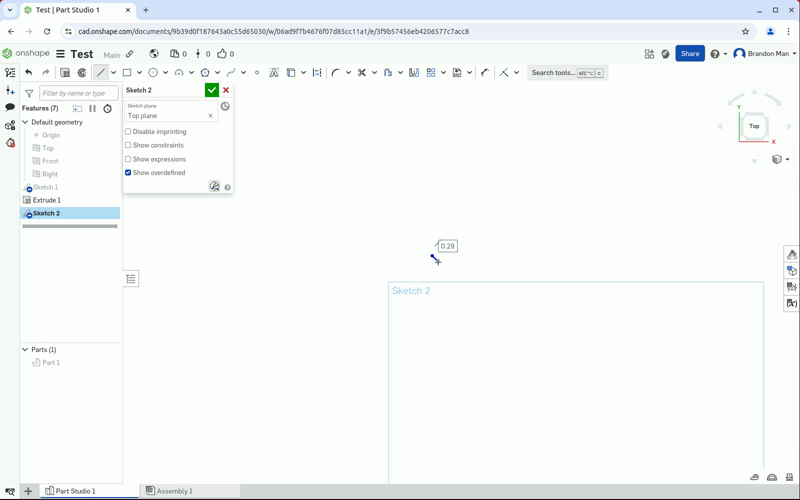
scroll(-6)
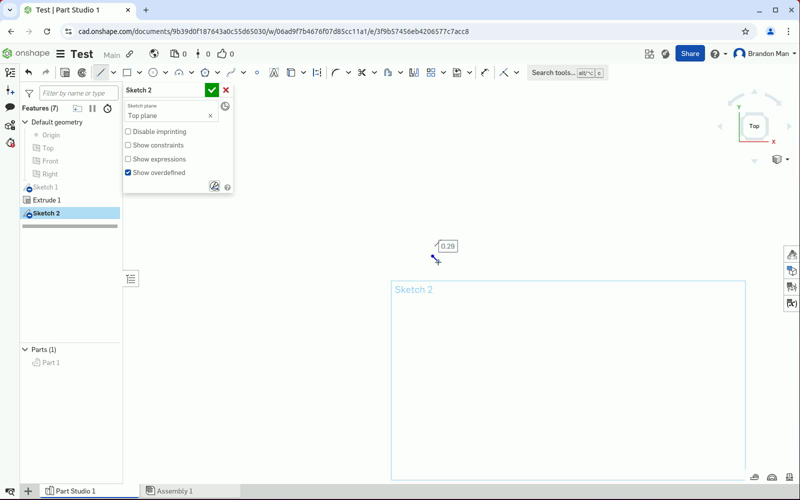
scroll(-6)
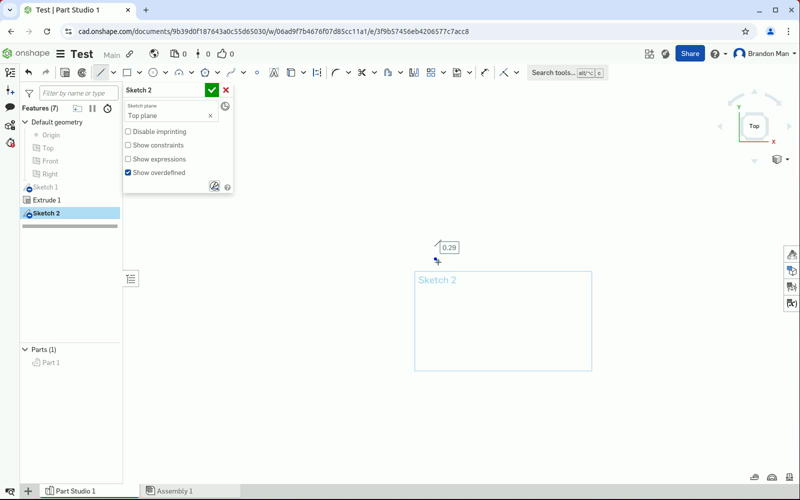
scroll(-6)
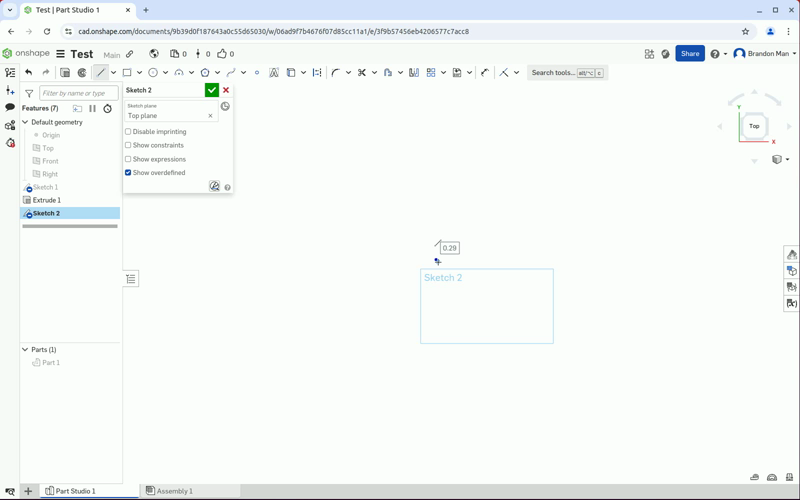
scroll(-6)
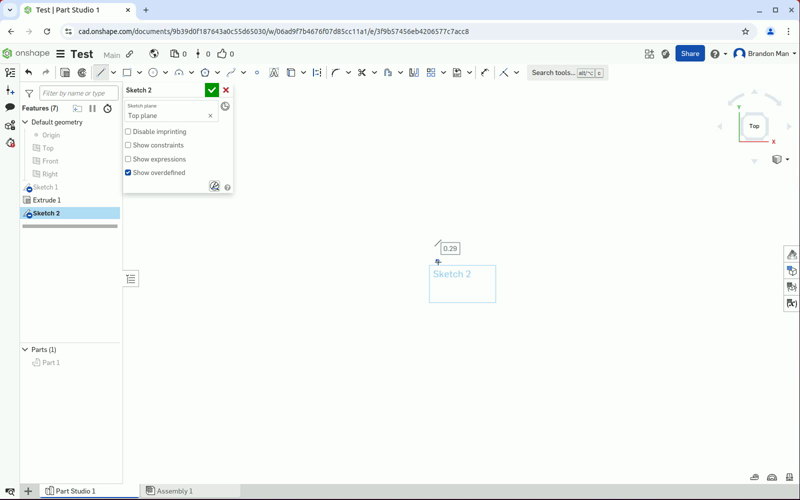
key_up(shift)
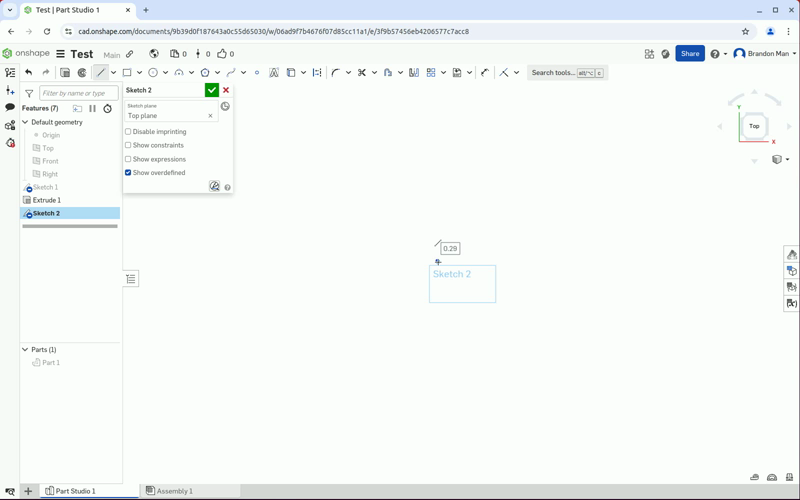
key_down(shift)
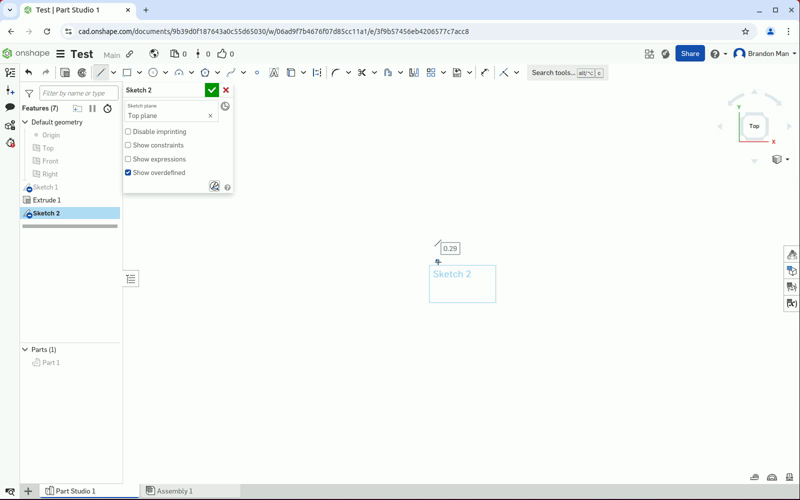
mouse_move(534, 173)
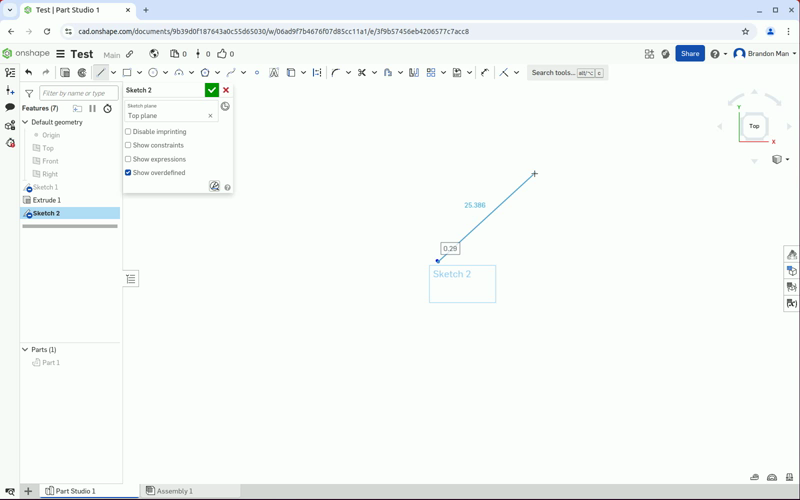
click(534, 173)
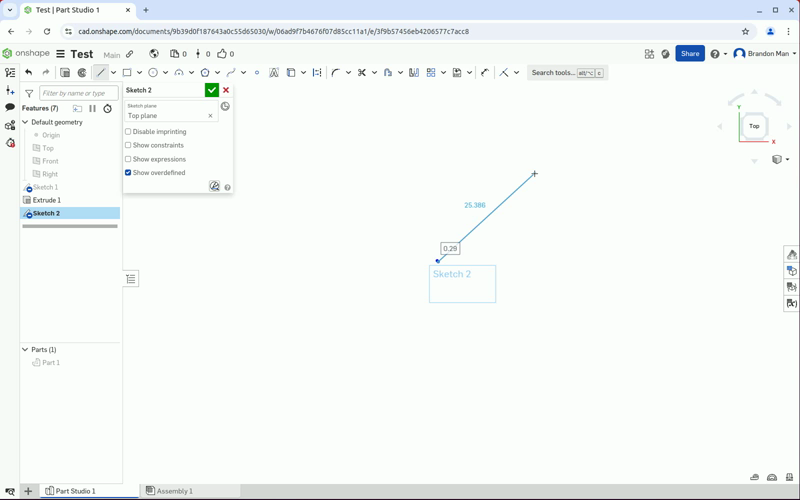
key_up(shift)
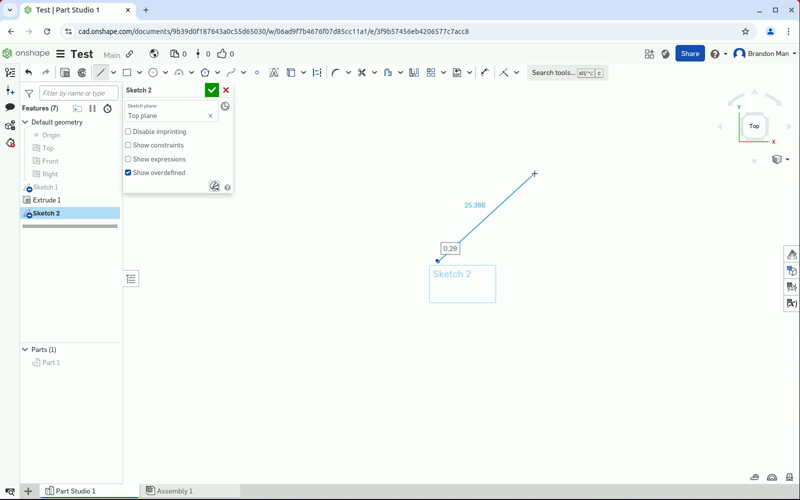
key_down(shift)
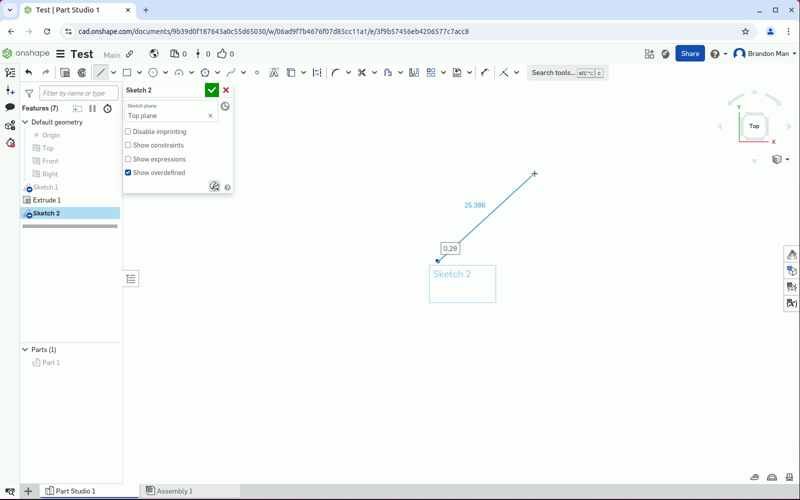
mouse_move(564, 173)
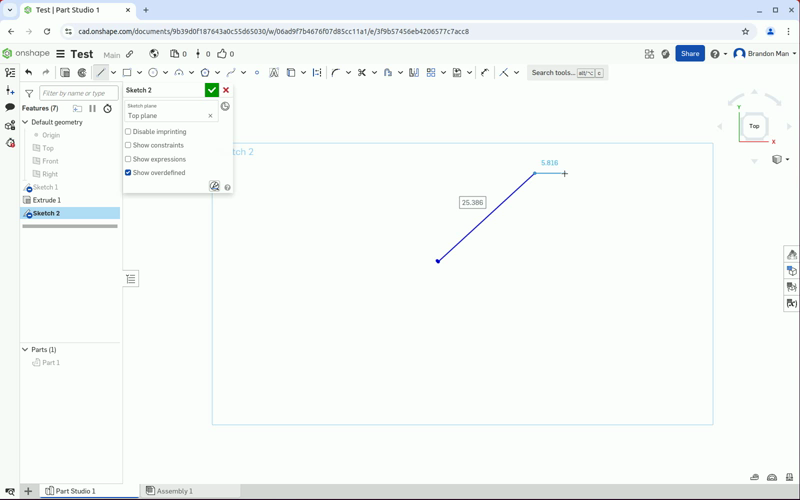
mouse_move(533, 172)
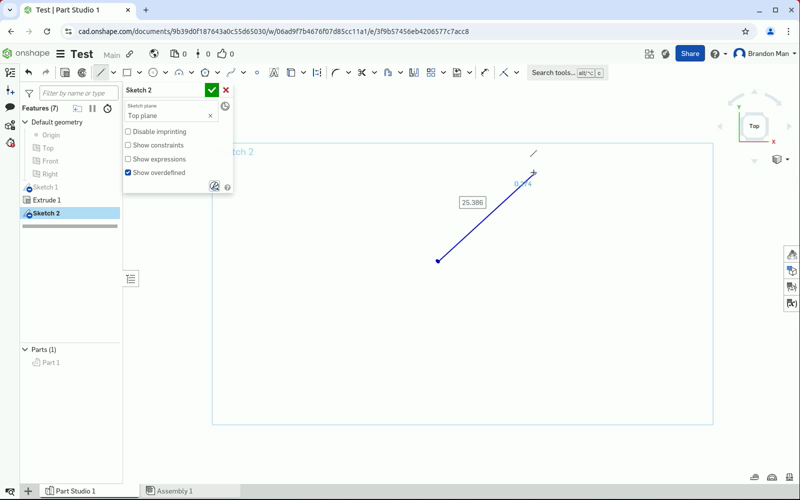
scroll(6)
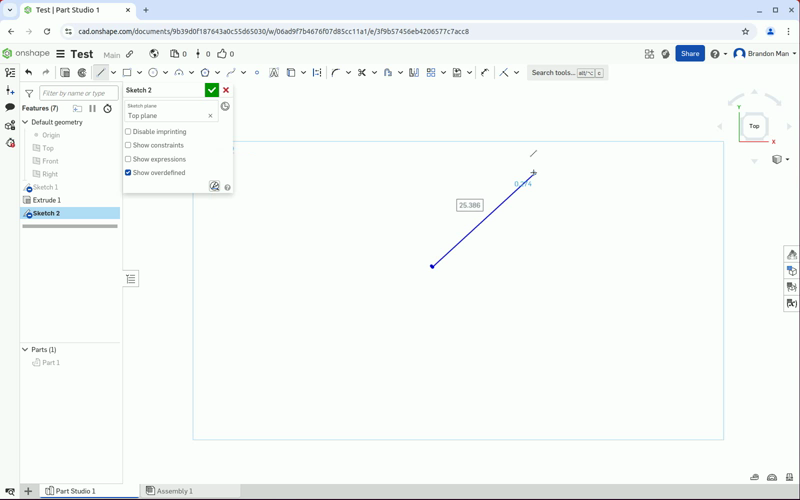
scroll(6)
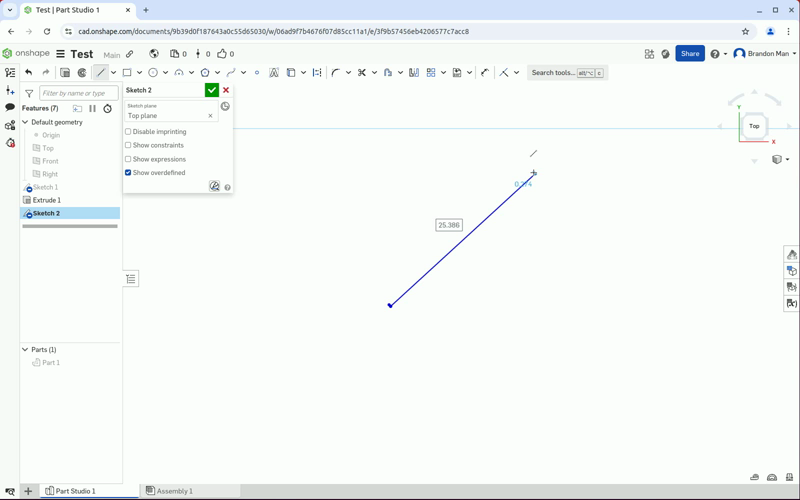
scroll(6)
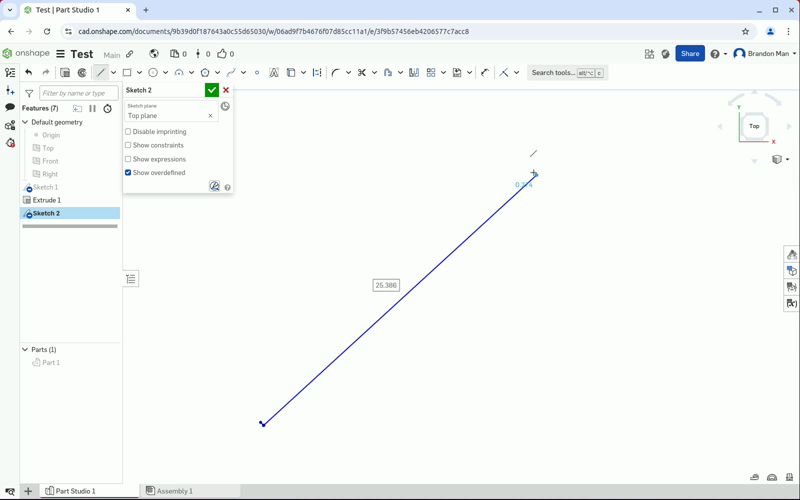
scroll(6)
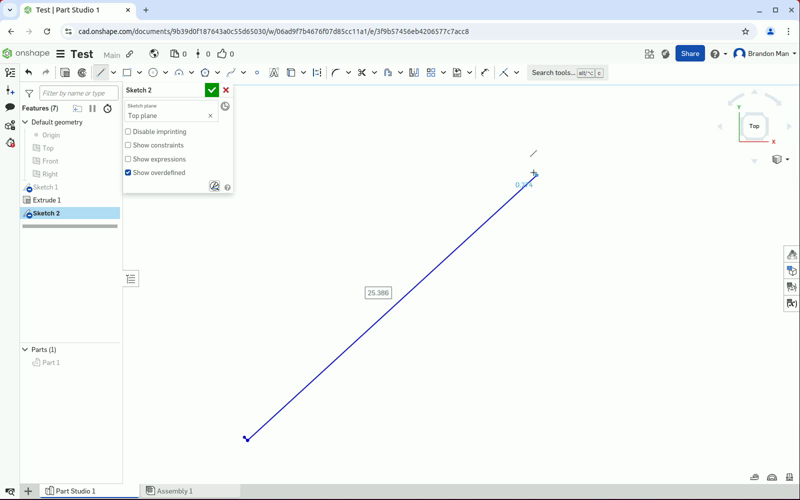
scroll(6)
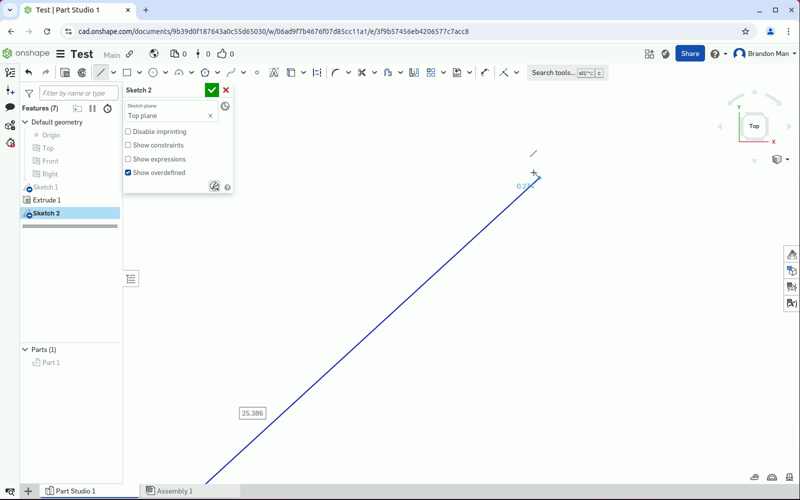
scroll(6)
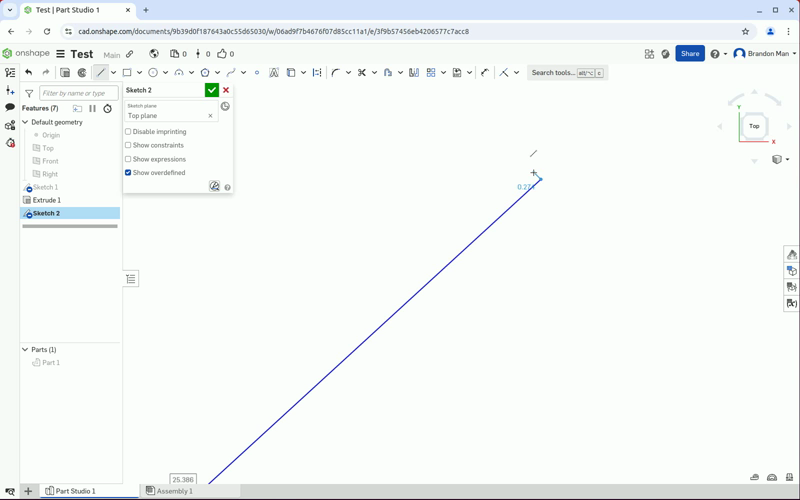
scroll(6)
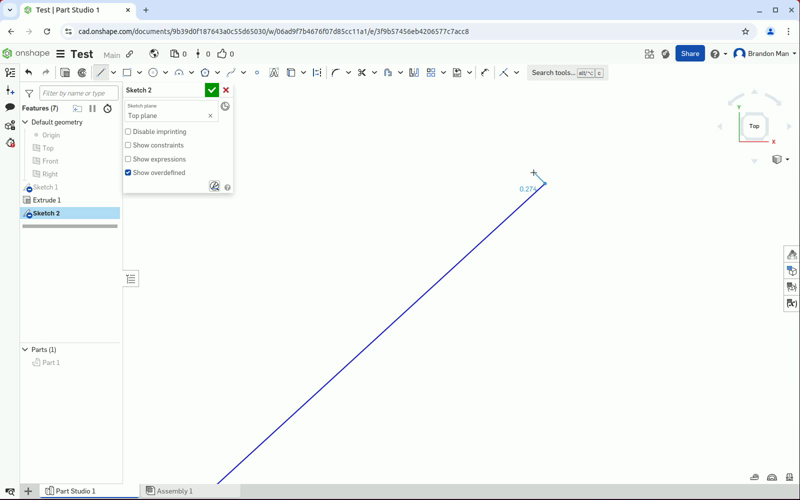
click(533, 172)
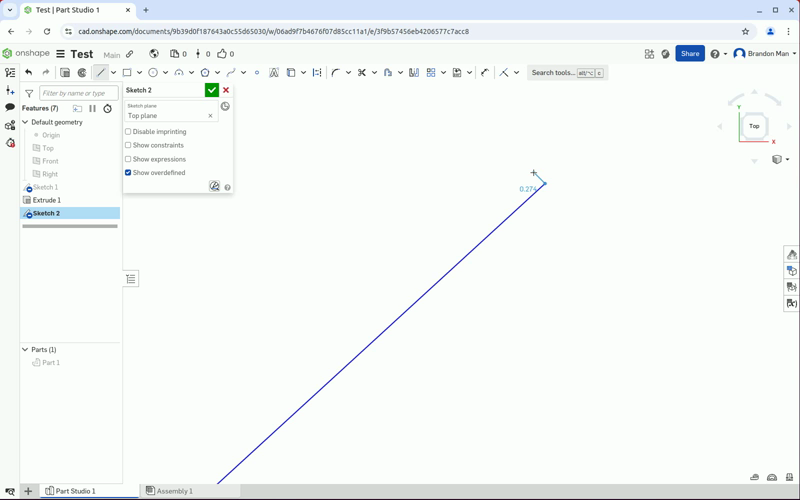
scroll(-6)
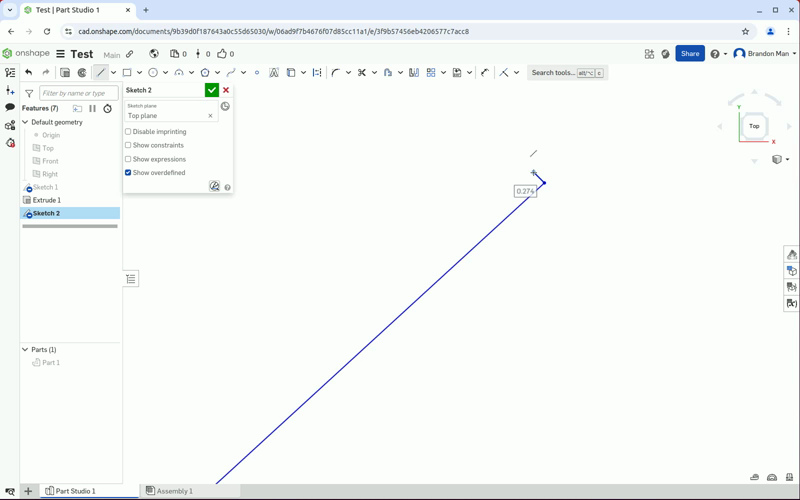
scroll(-6)
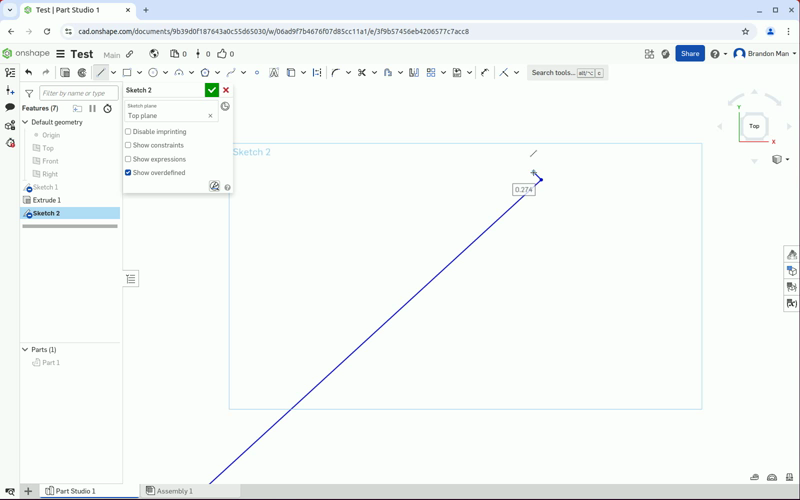
scroll(-6)
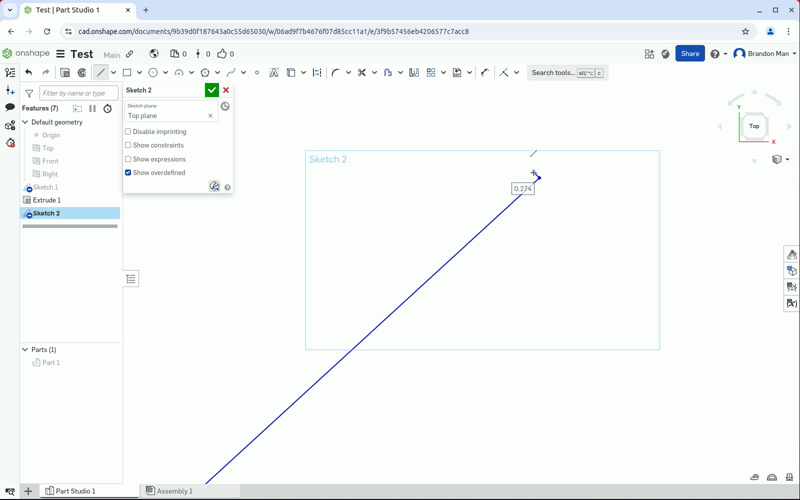
scroll(-6)
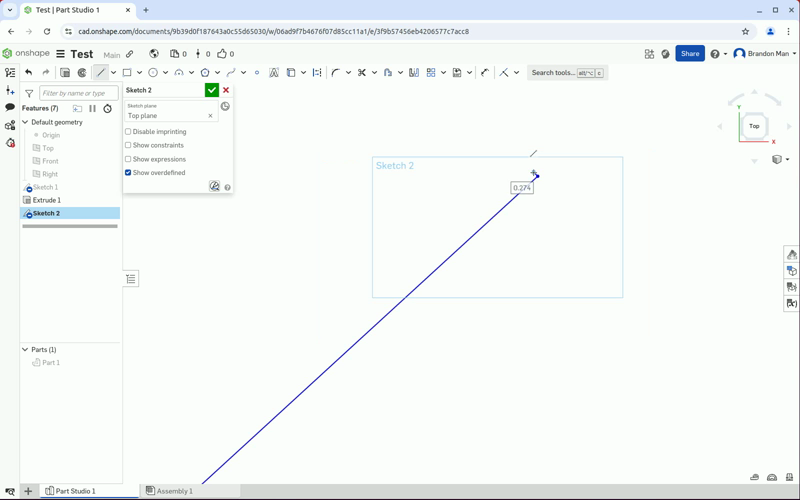
scroll(-6)
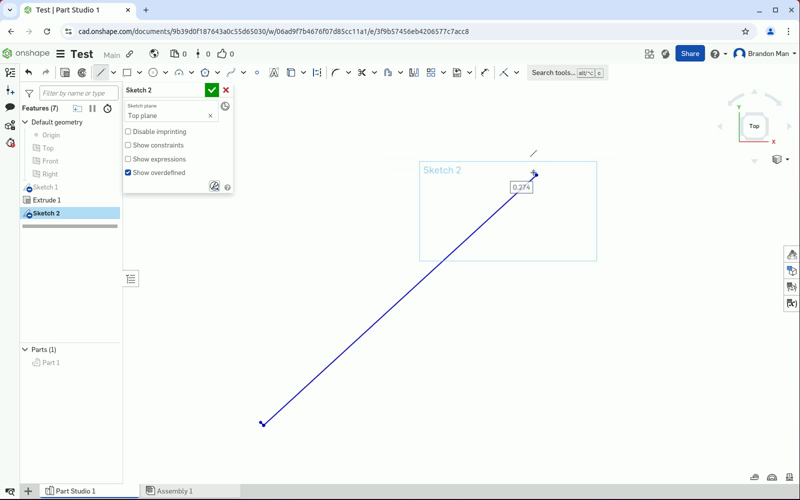
scroll(-6)
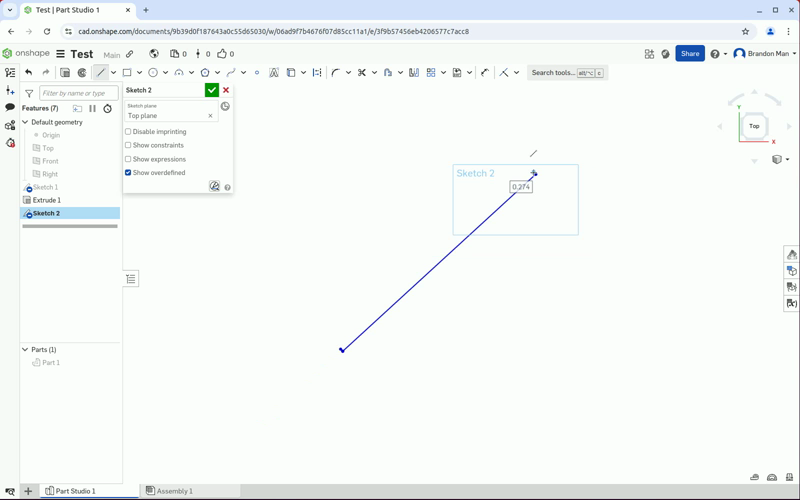
scroll(-6)
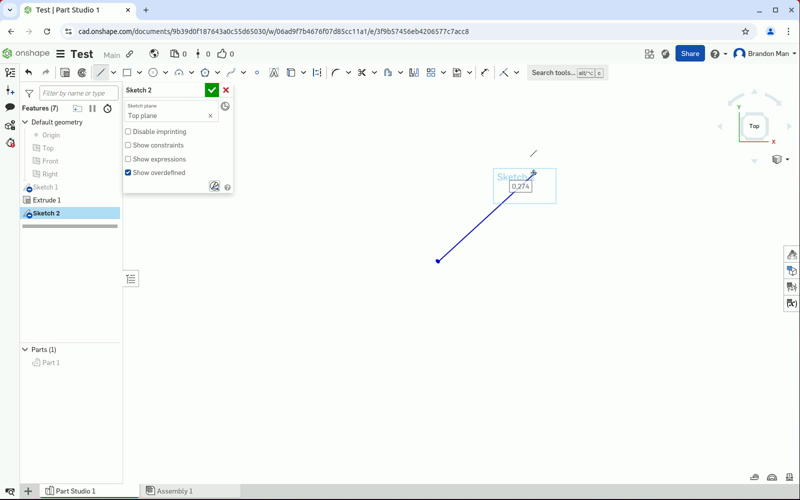
key_up(shift)
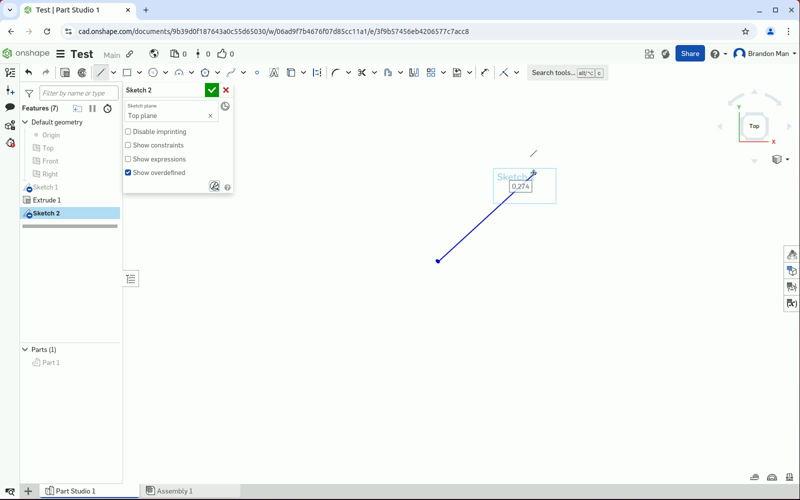
key_down(shift)
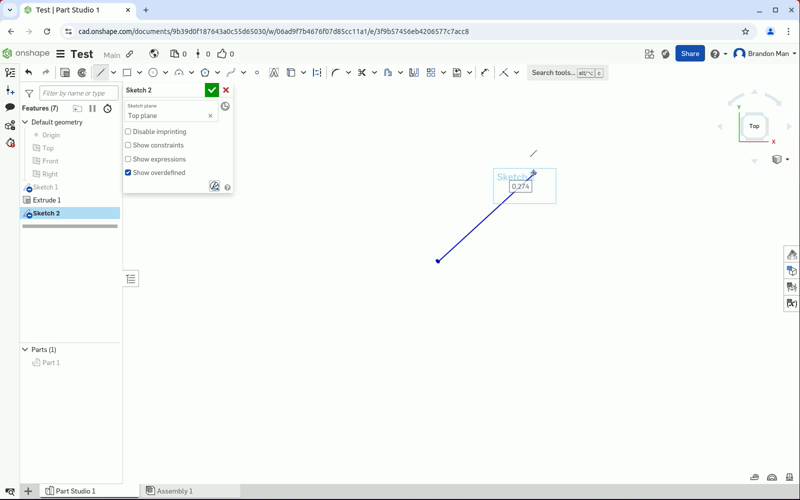
mouse_move(437, 260)
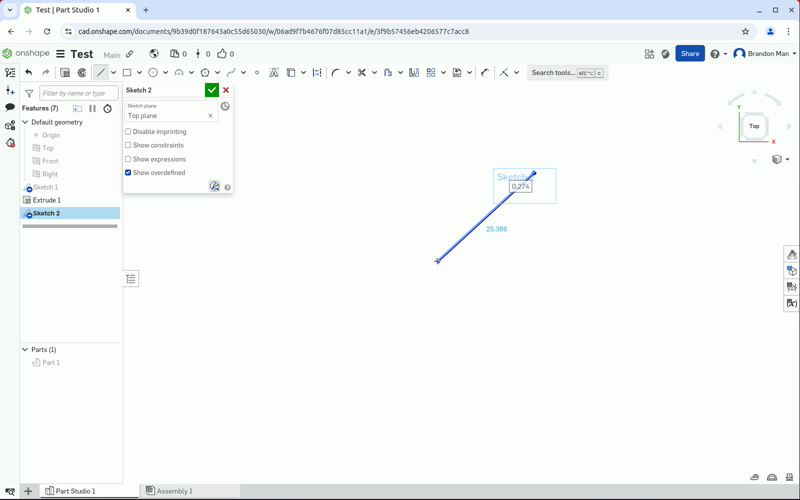
scroll(6)
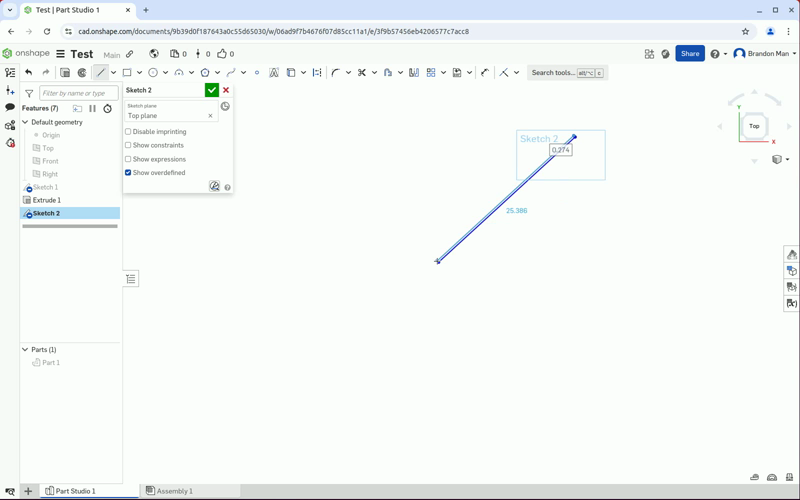
scroll(6)
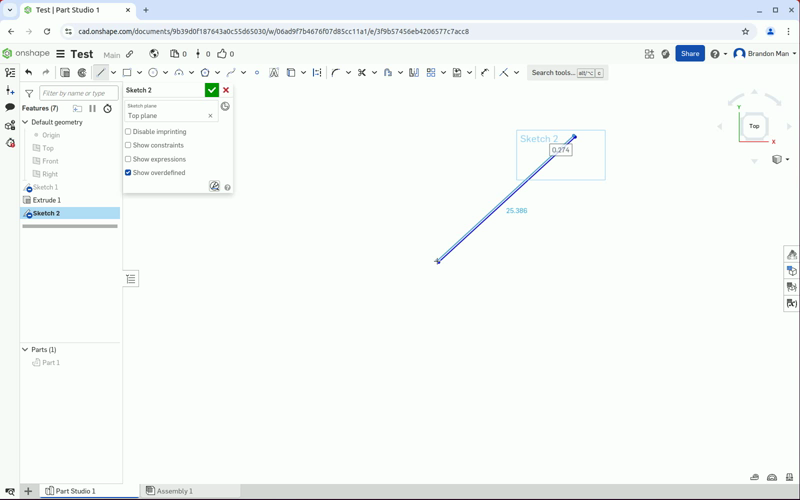
scroll(6)
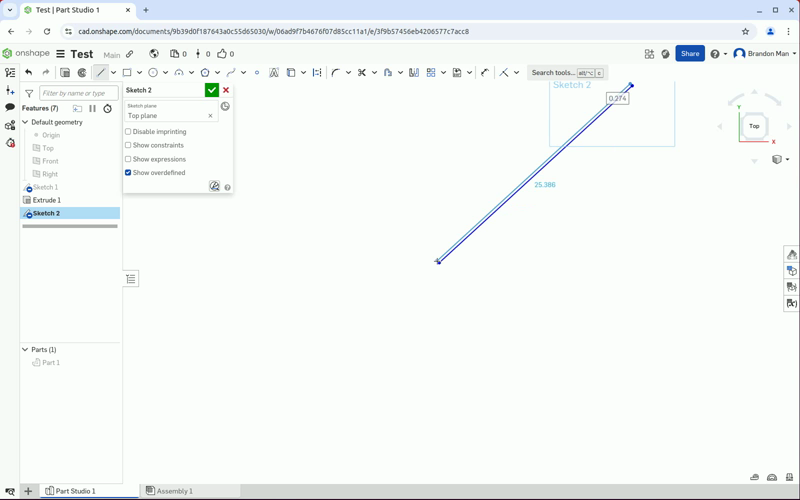
scroll(6)
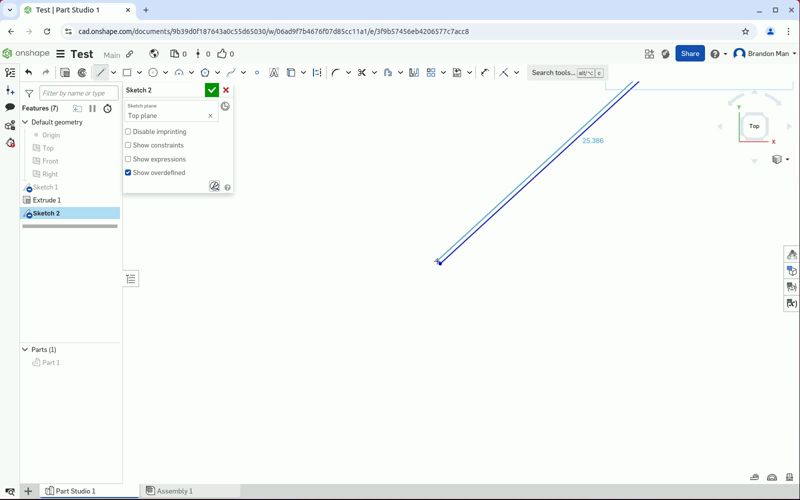
scroll(6)
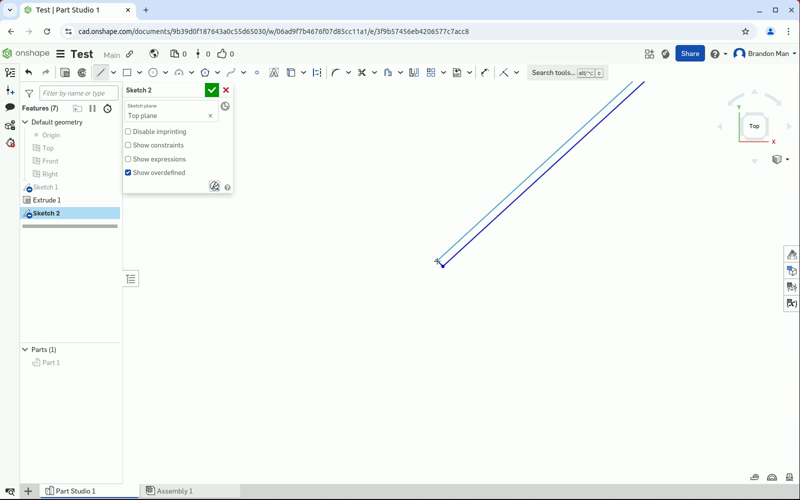
scroll(6)
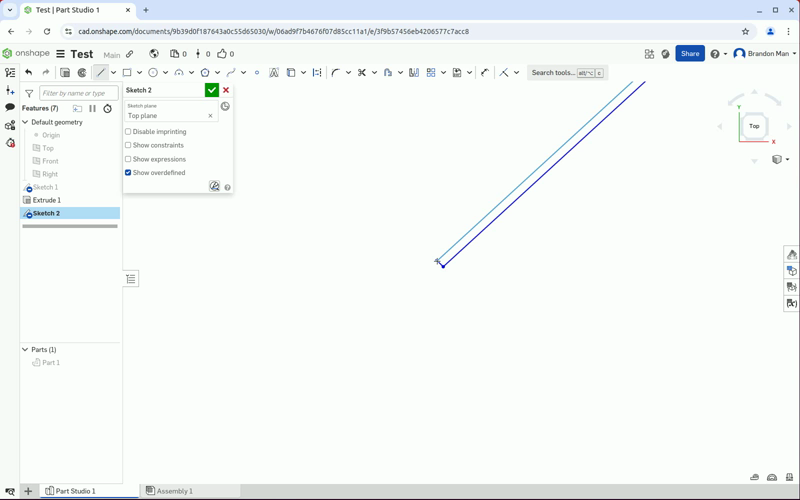
scroll(6)
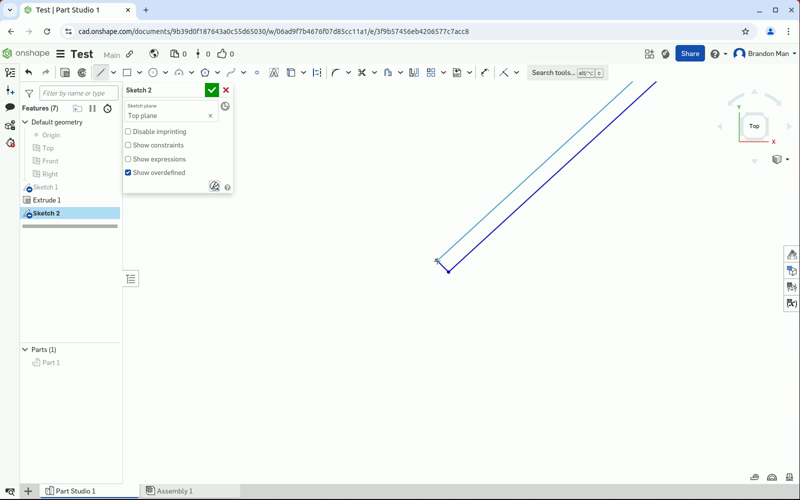
key_up(shift)
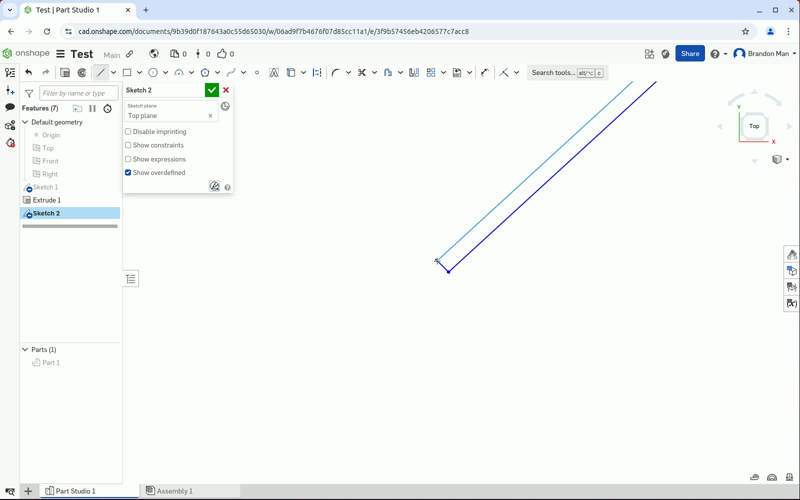
click(437, 260)
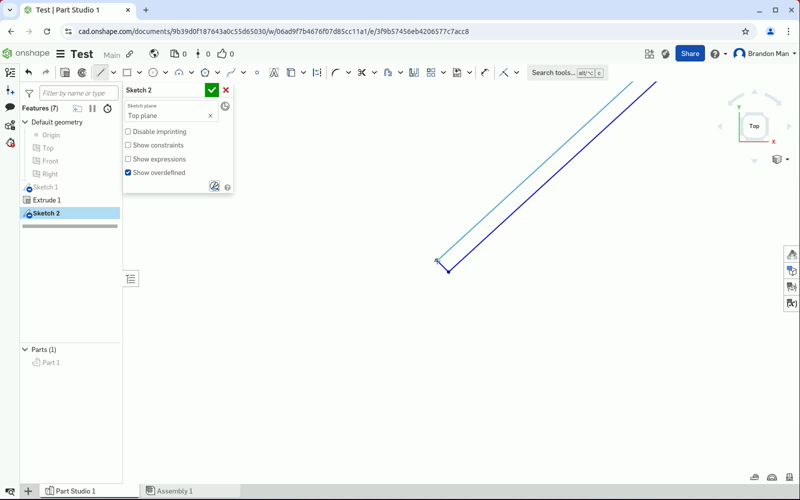
scroll(-6)
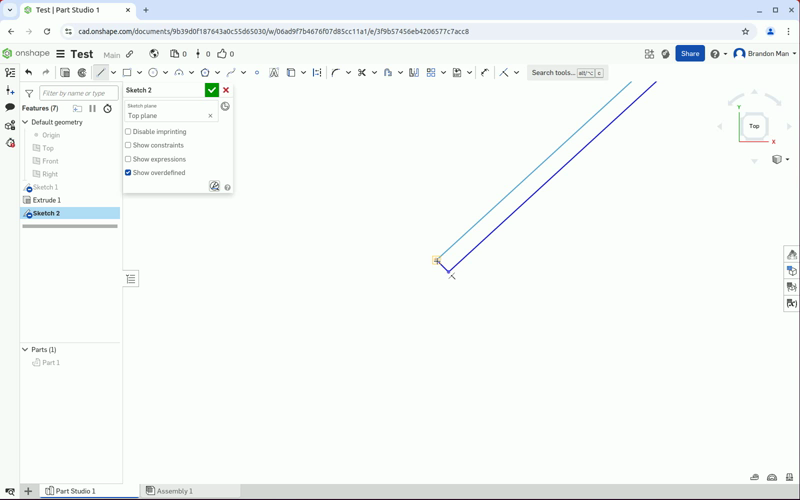
scroll(-6)
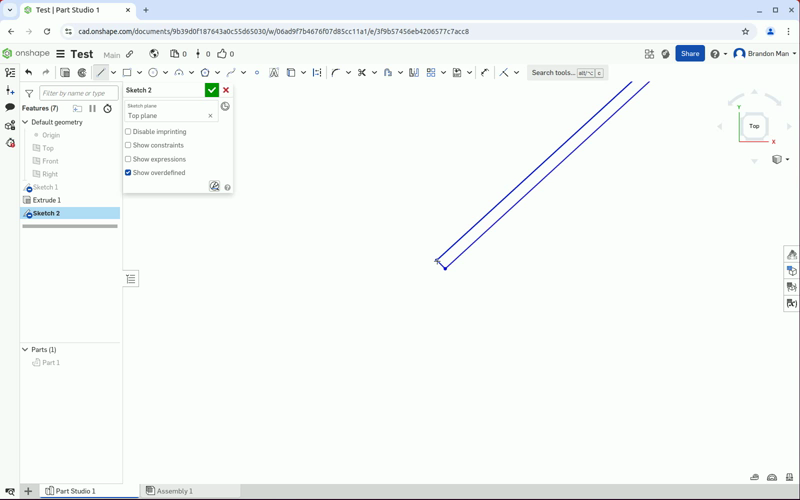
scroll(-6)
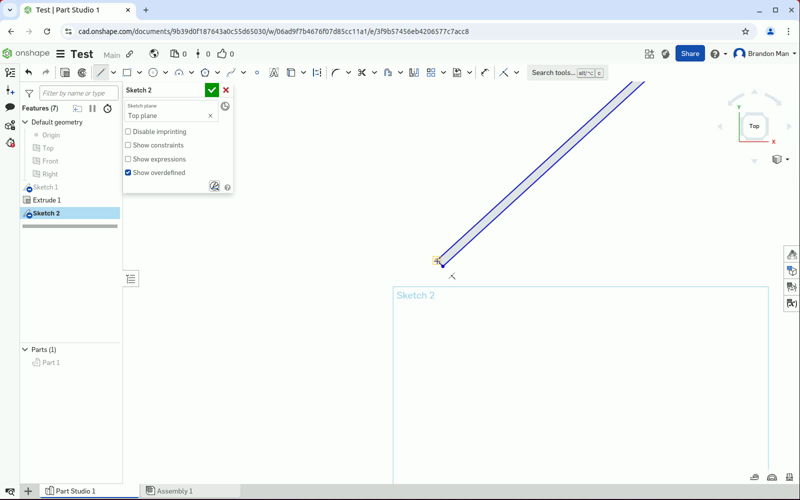
scroll(-6)
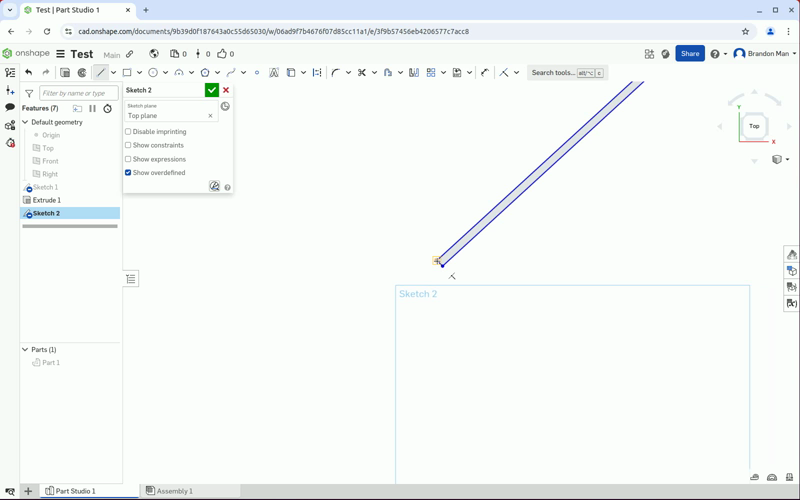
scroll(-6)
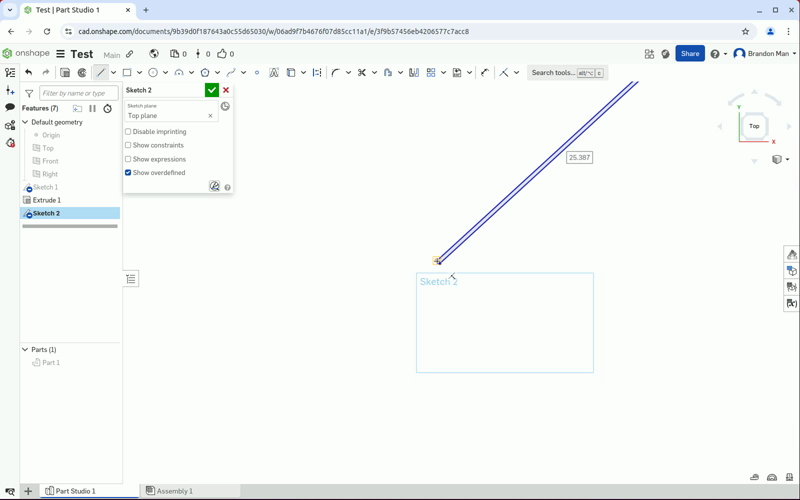
scroll(-6)
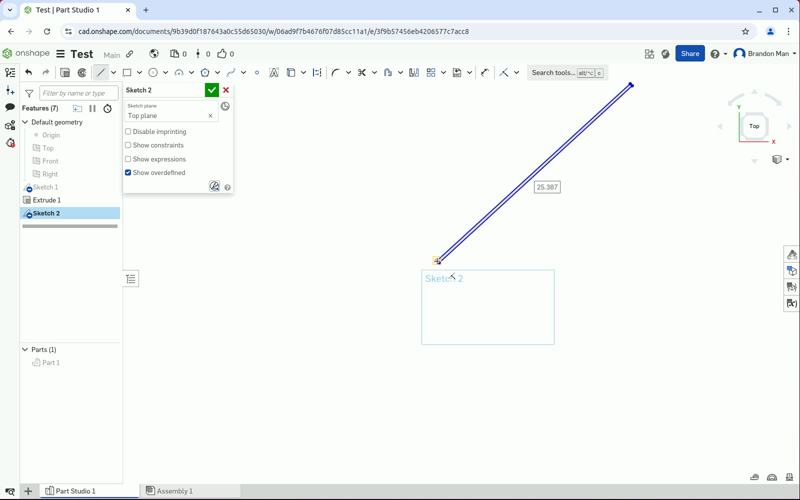
scroll(-6)
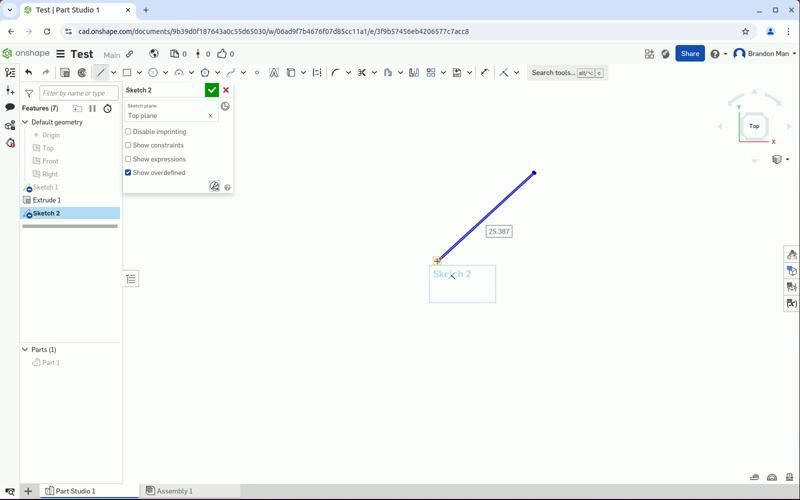
key(esc)
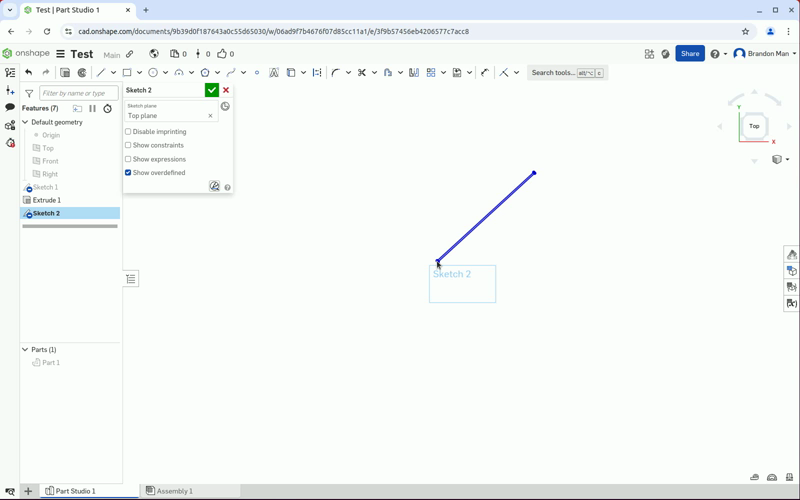
mouse_move(501, 203)
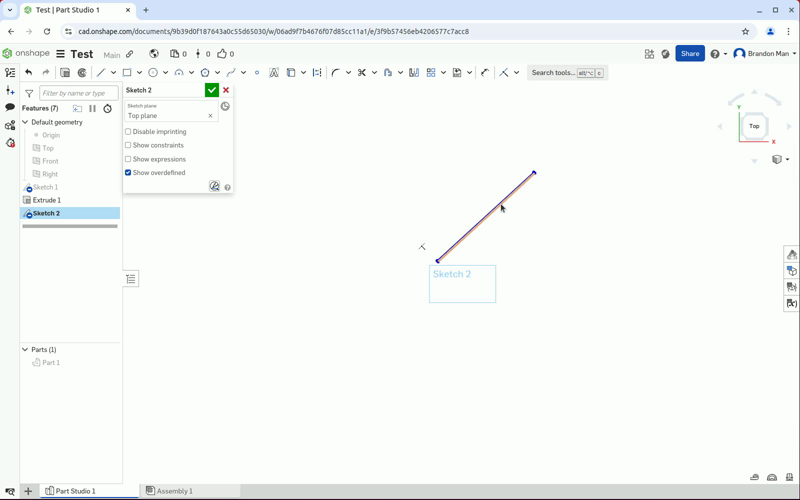
scroll(6)
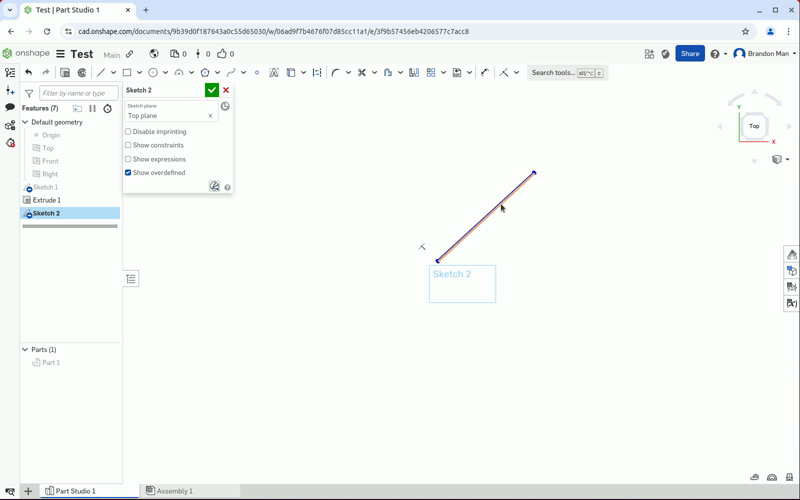
scroll(6)
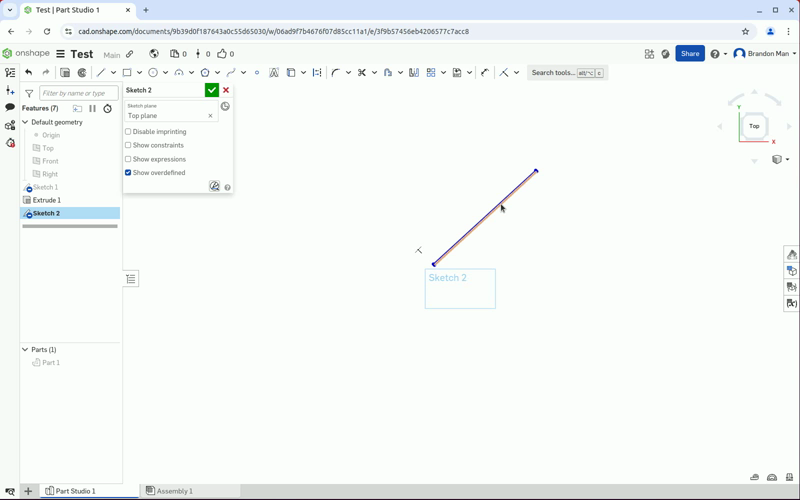
scroll(6)
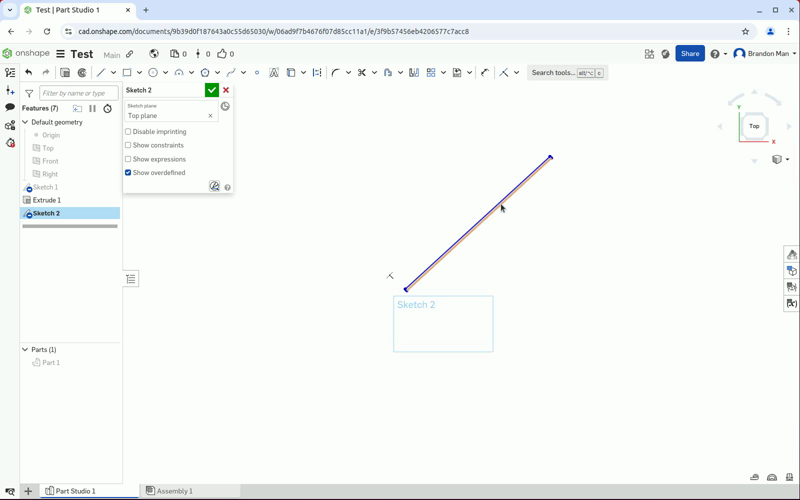
scroll(6)
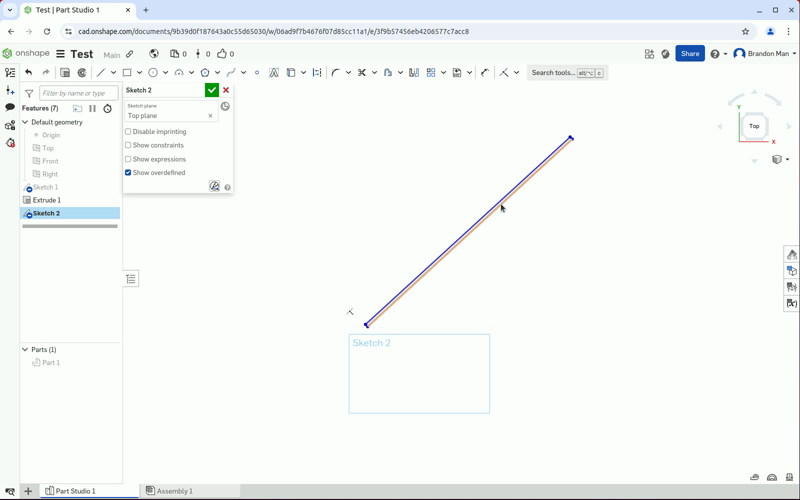
scroll(6)
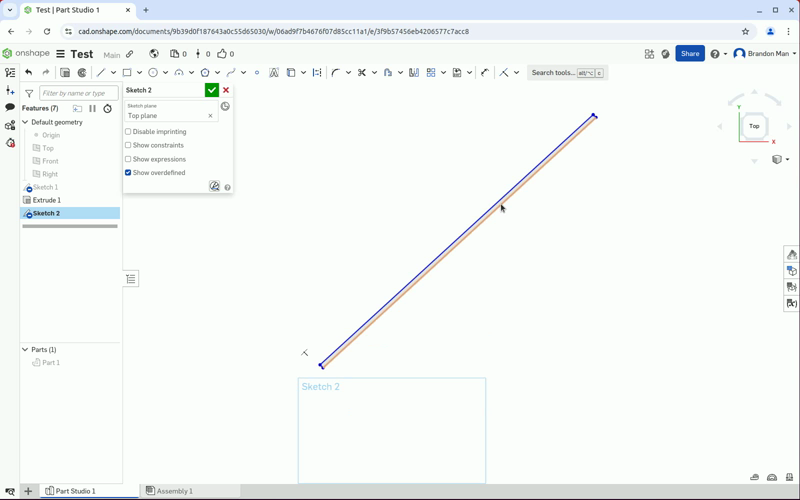
scroll(6)
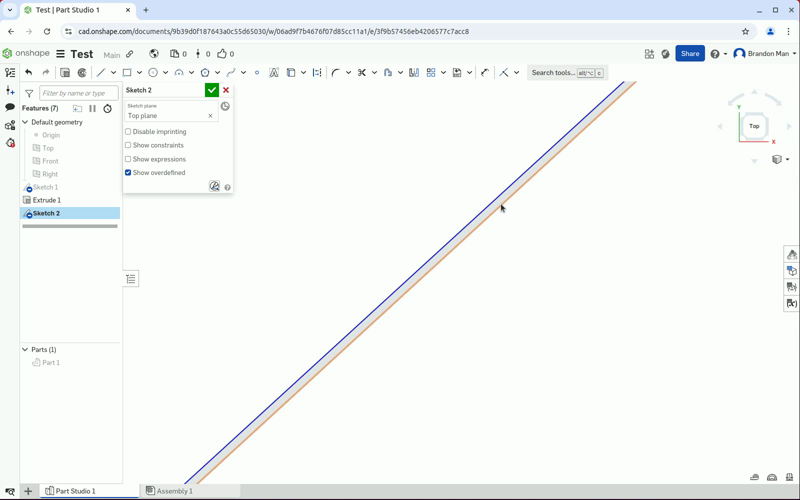
scroll(6)
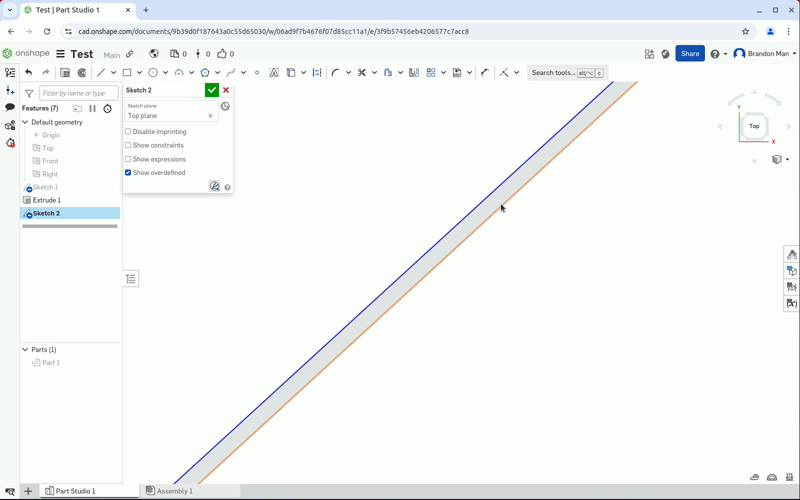
click(501, 203)
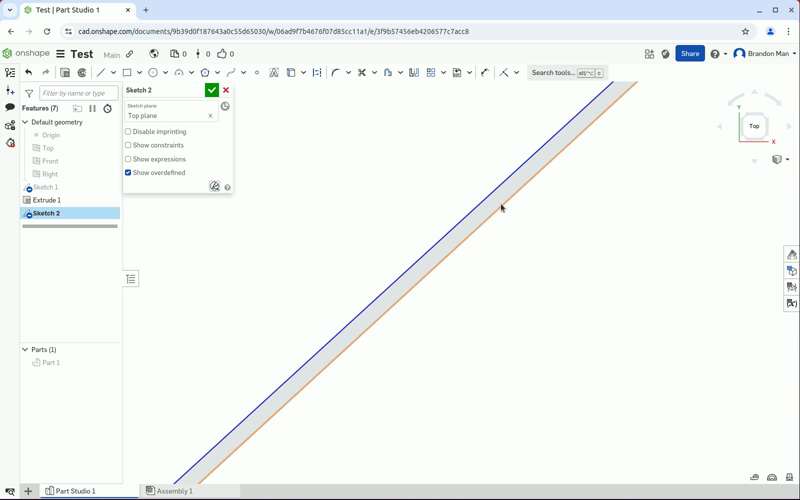
scroll(-6)
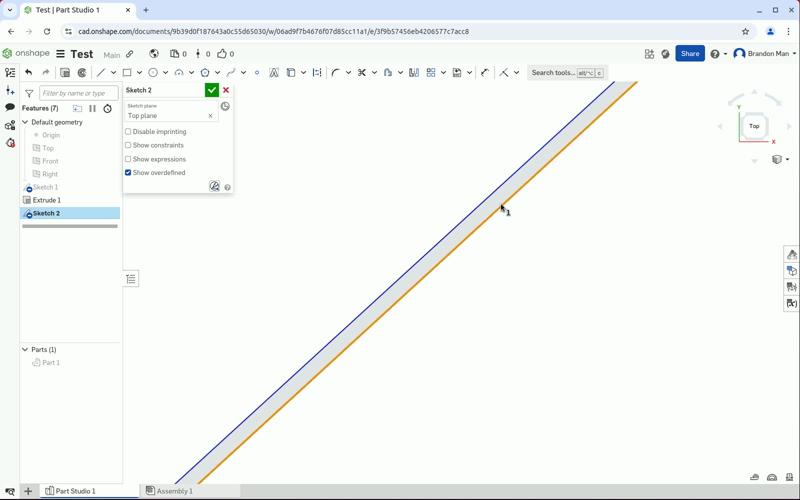
scroll(-6)
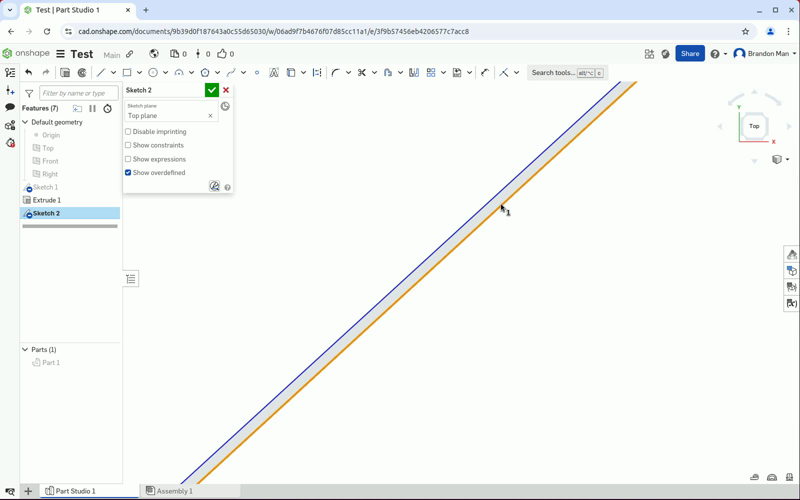
scroll(-6)
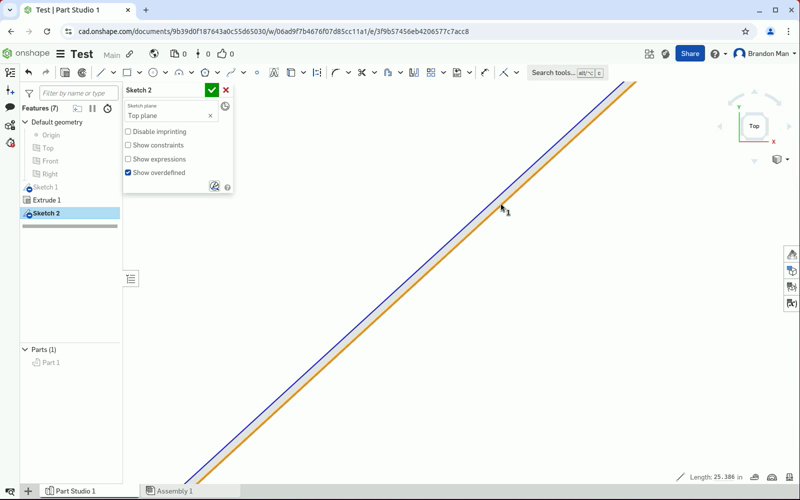
scroll(-6)
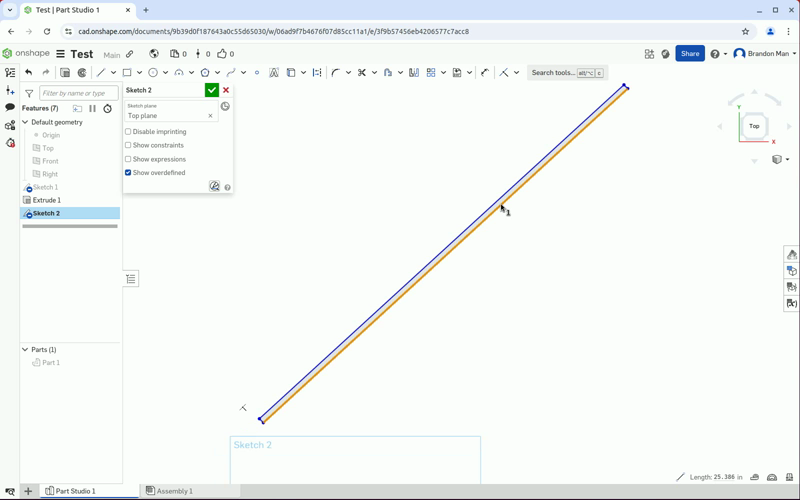
scroll(-6)
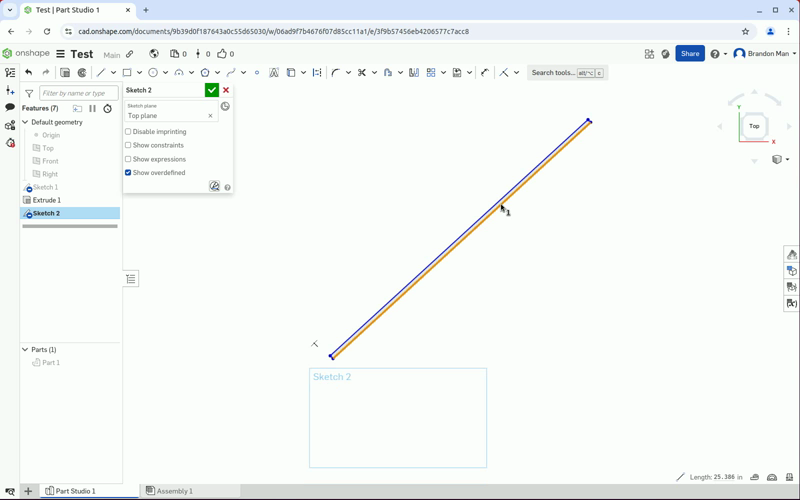
scroll(-6)
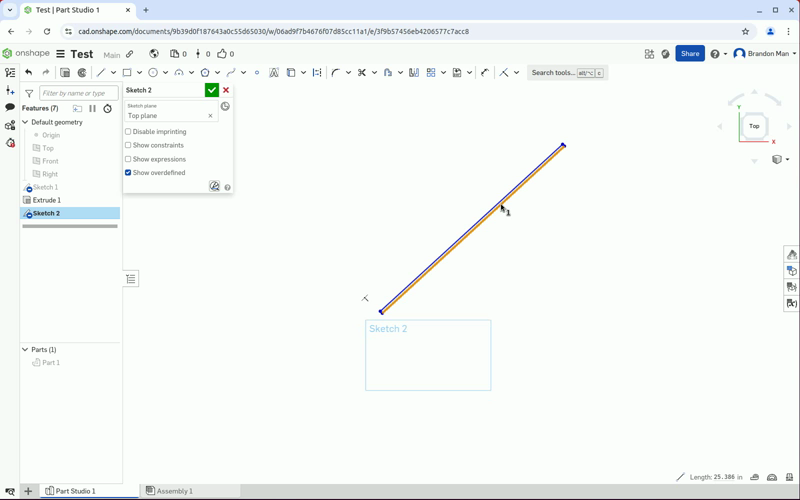
scroll(-6)
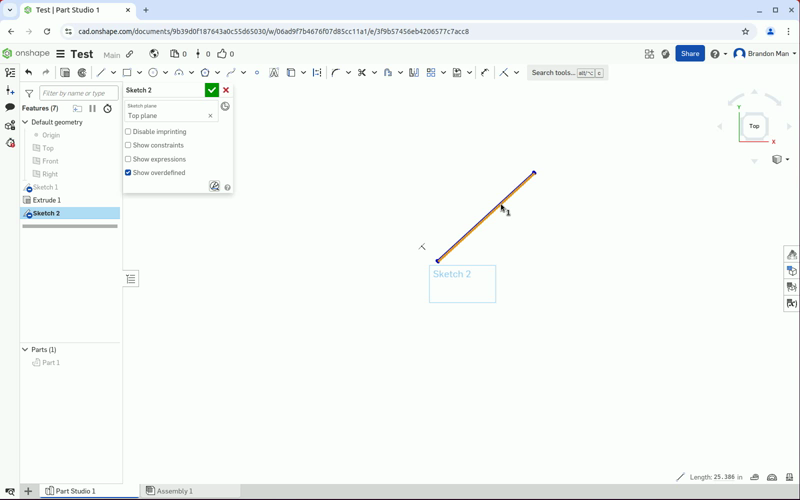
mouse_move(73, 352)
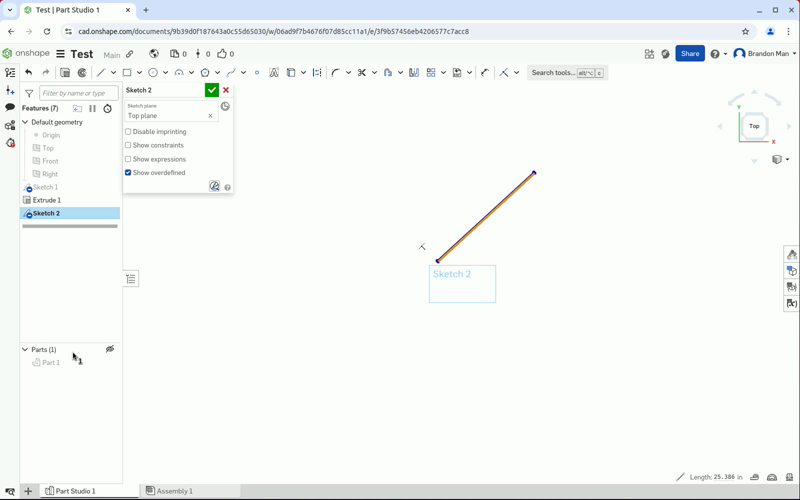
key(shift+y)
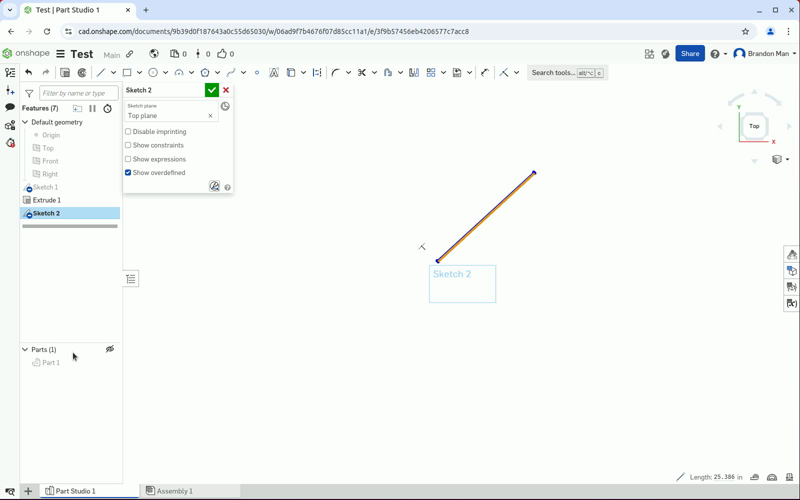
key(shift+e)
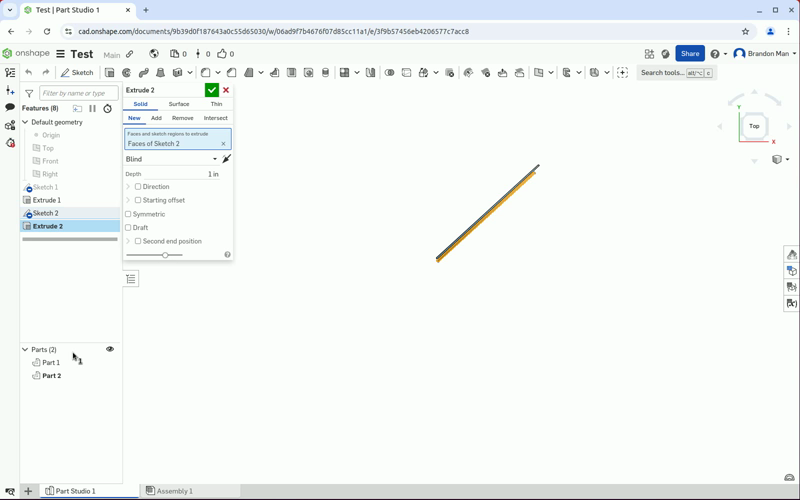
mouse_move(143, 106)
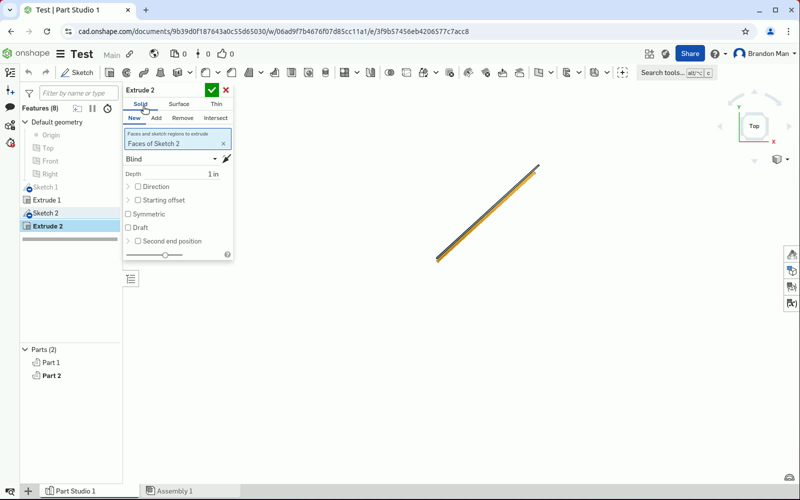
click(143, 106)
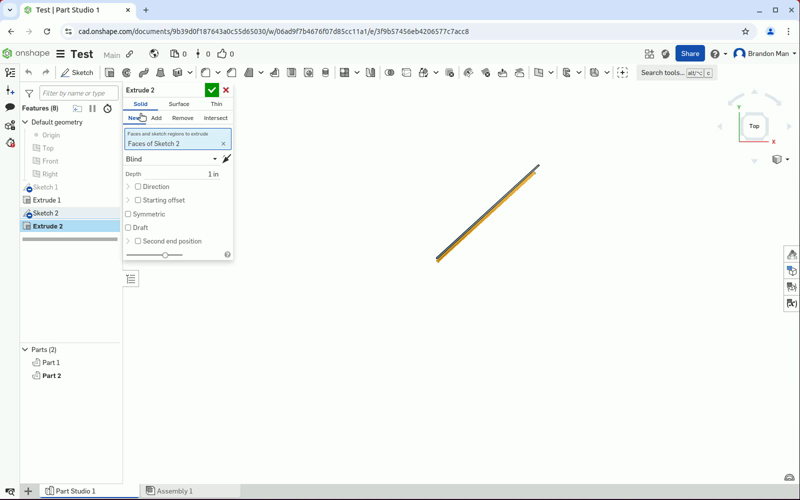
mouse_move(137, 120)
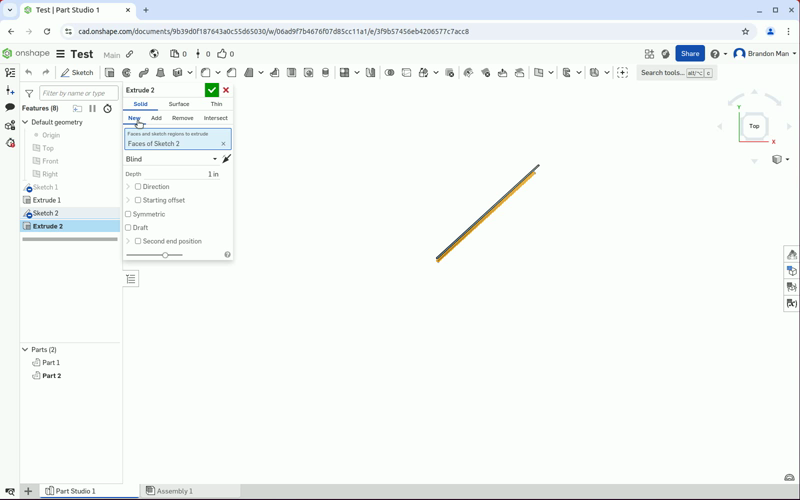
click(137, 120)
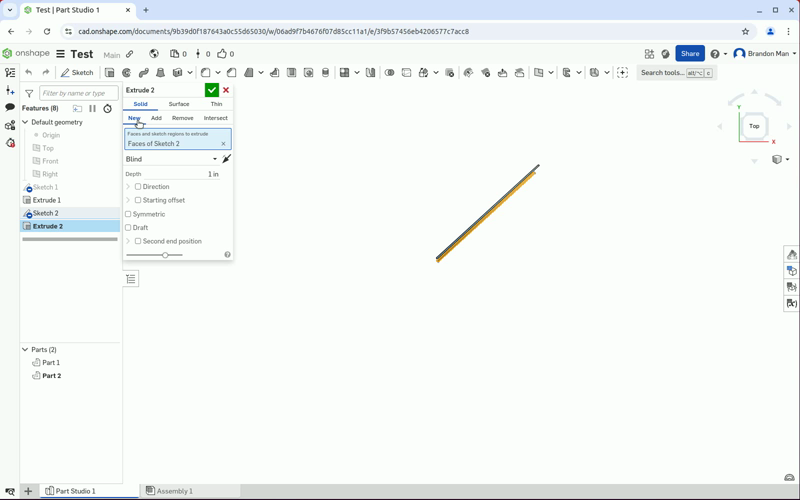
key(tab, 4)
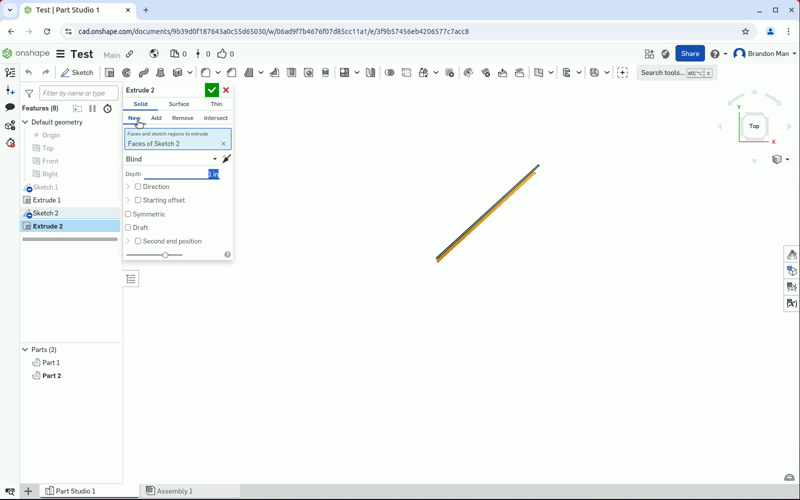
text(-0.722)
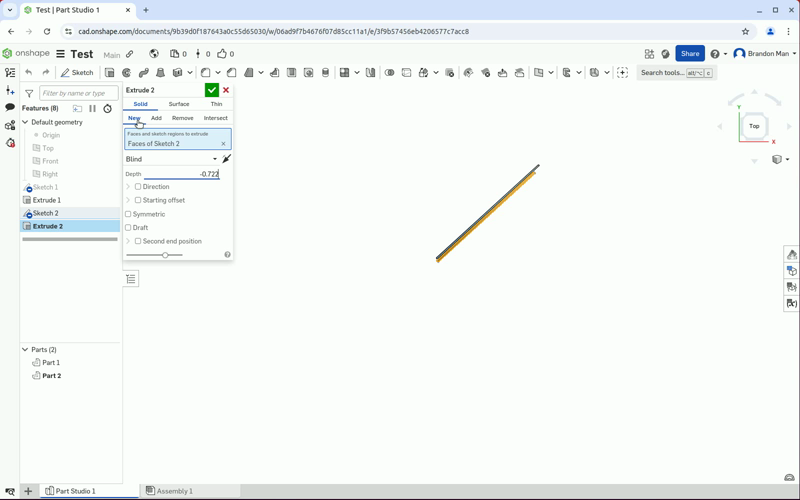
key(enter)
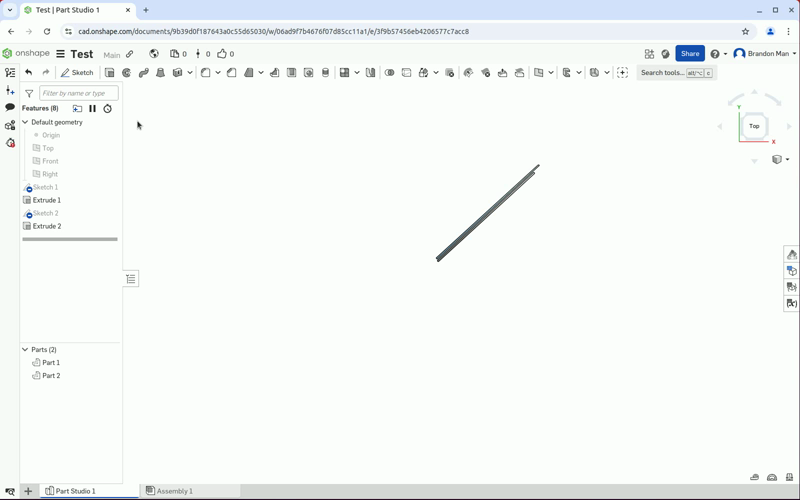
key(shift+h)
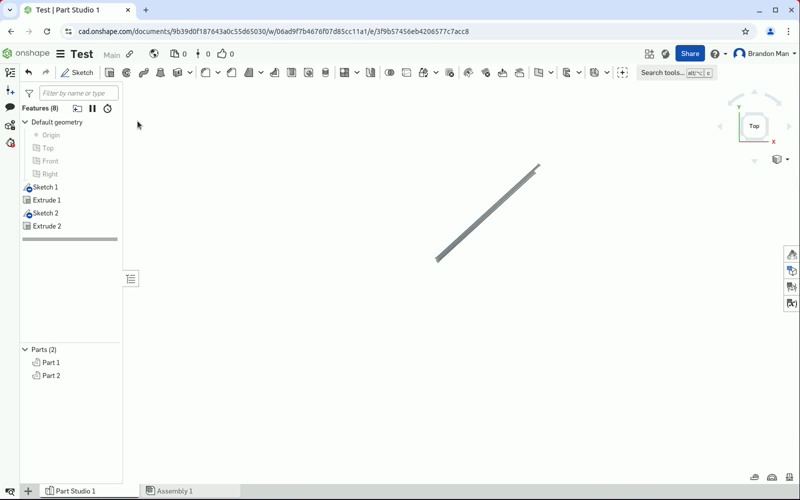
key(shift+h)
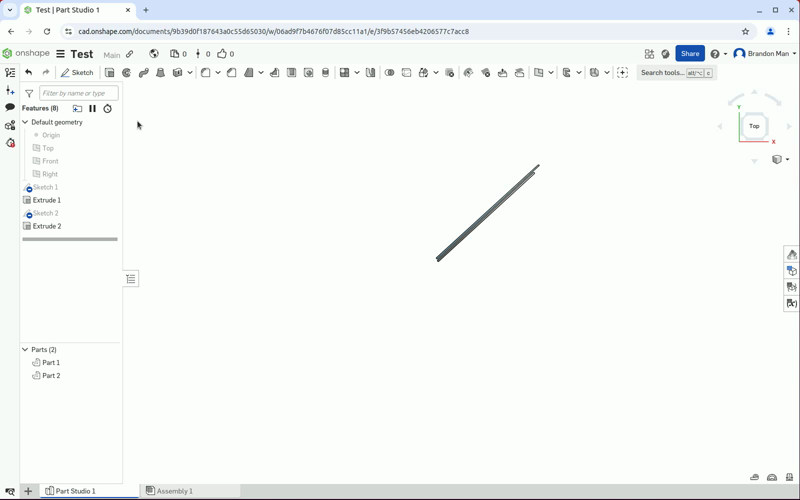
mouse_move(73, 189)
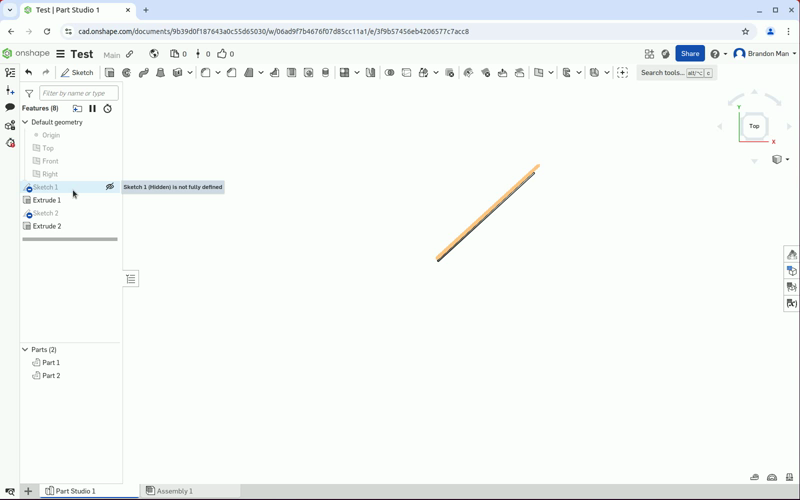
click(73, 189)
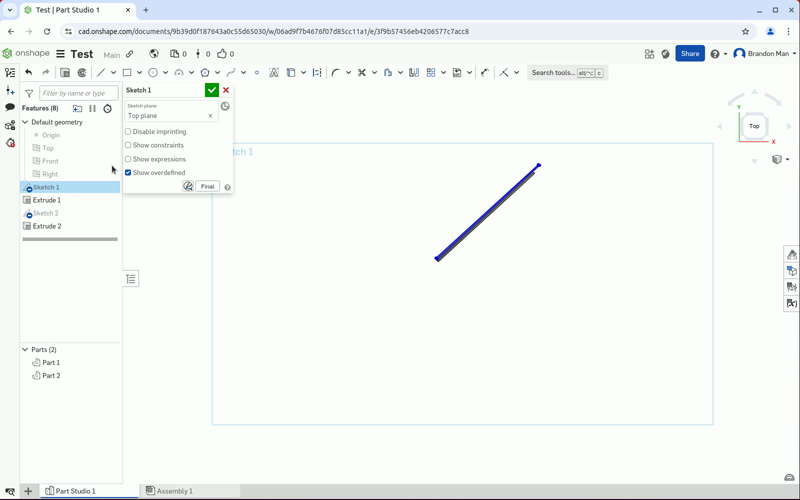
mouse_move(229, 92)
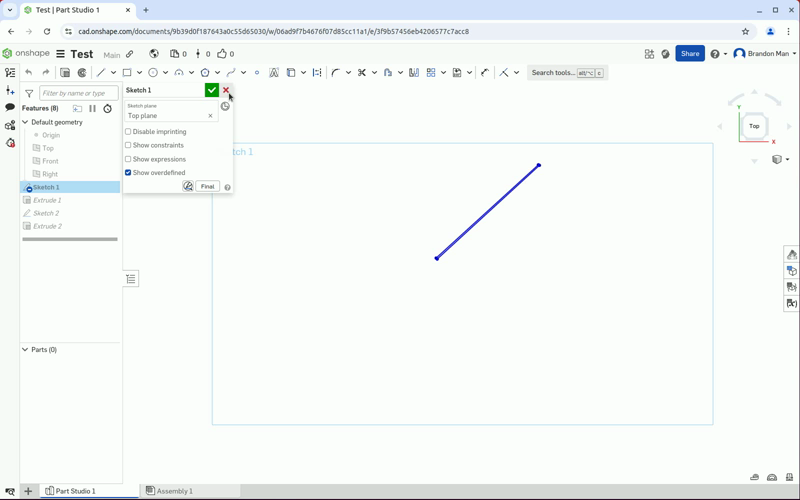
click(229, 92)
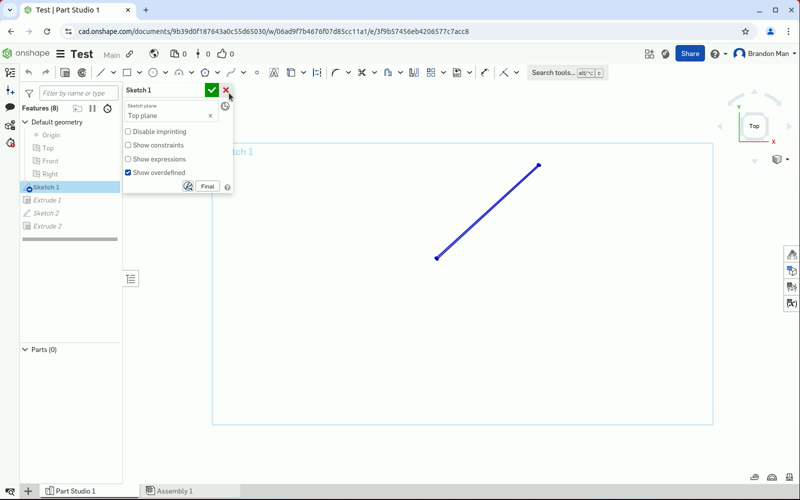
key(shift+s)
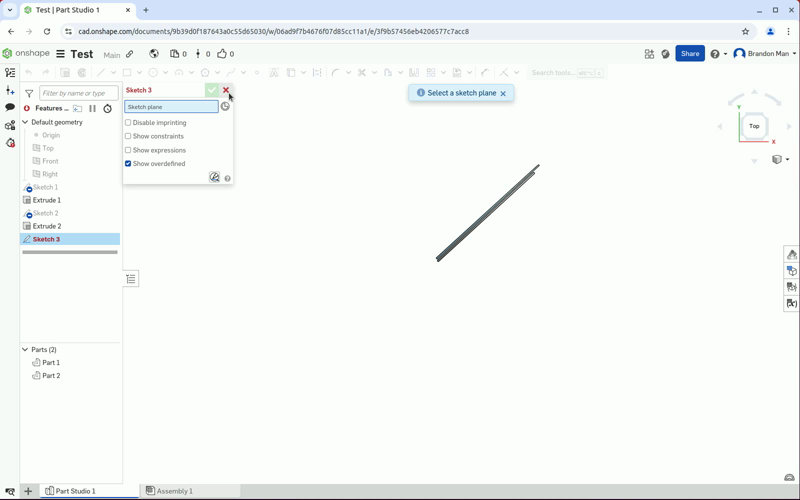
mouse_move(73, 150)
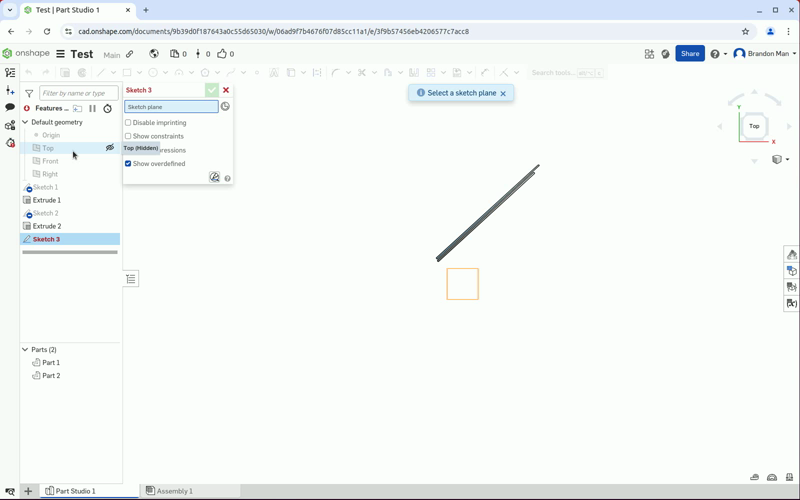
click(73, 150)
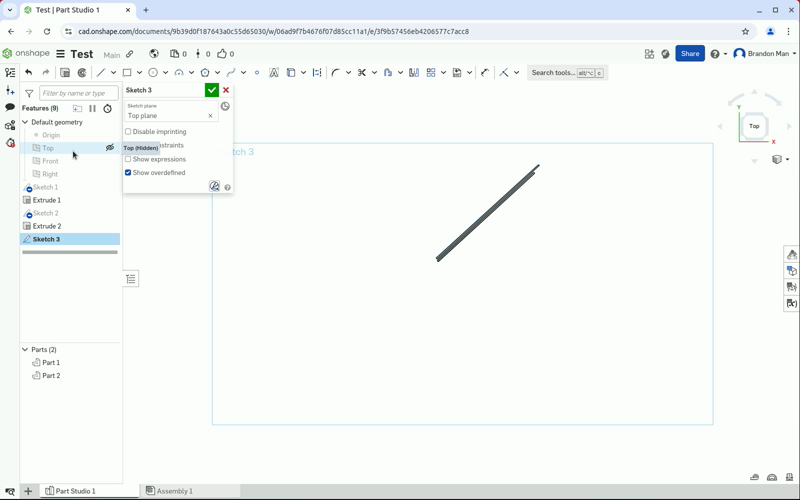
mouse_move(73, 352)
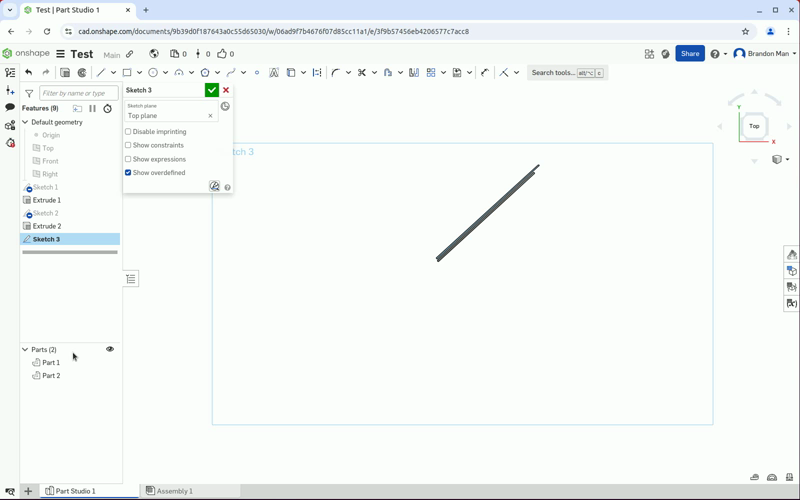
key(y)
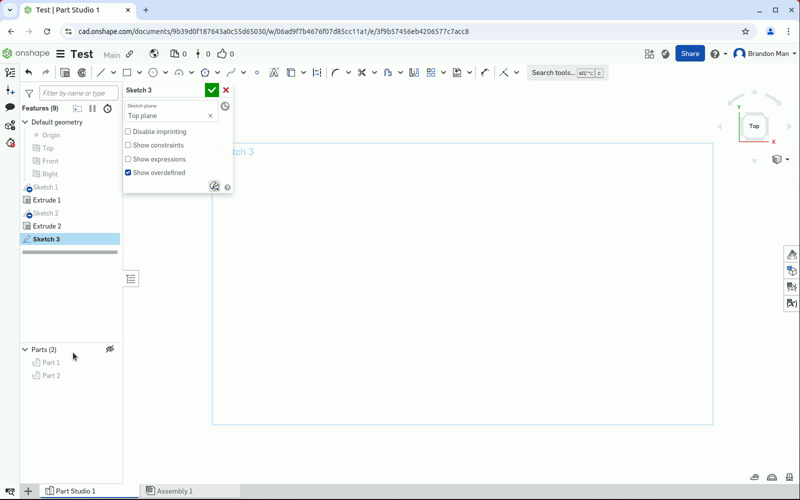
key(l)
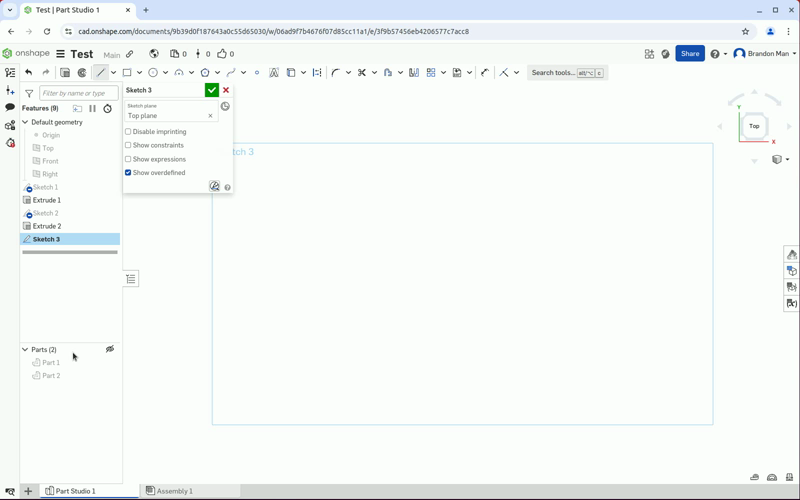
key_down(shift)
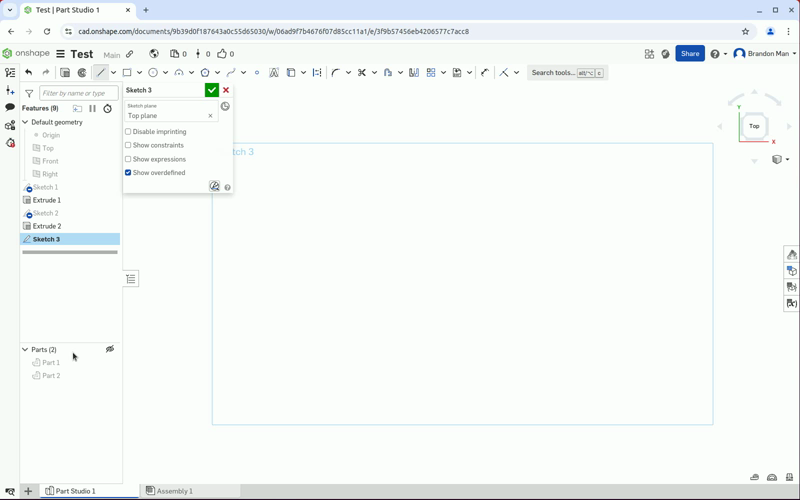
mouse_move(436, 171)
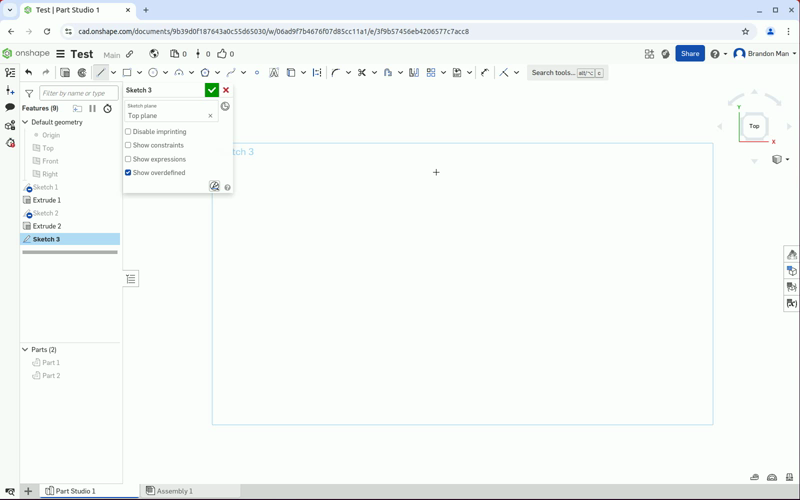
click(436, 171)
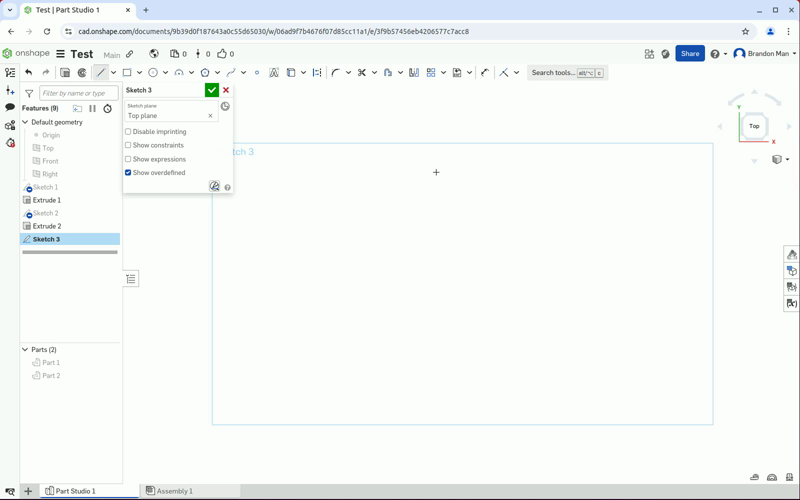
key_up(shift)
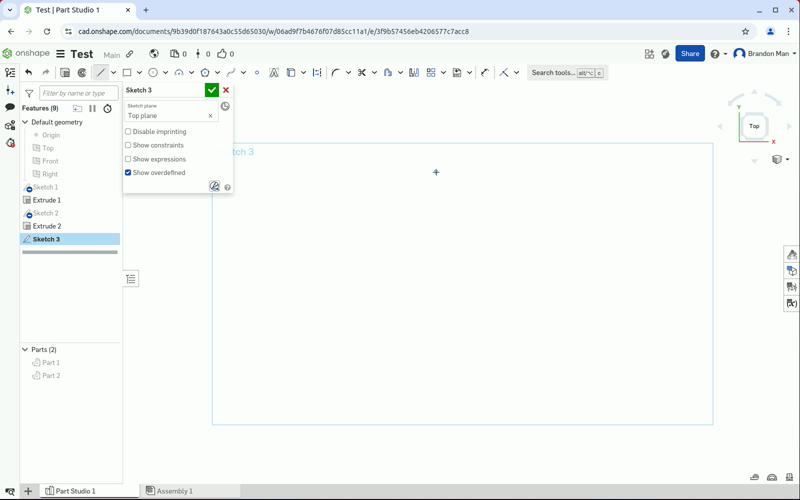
key_down(shift)
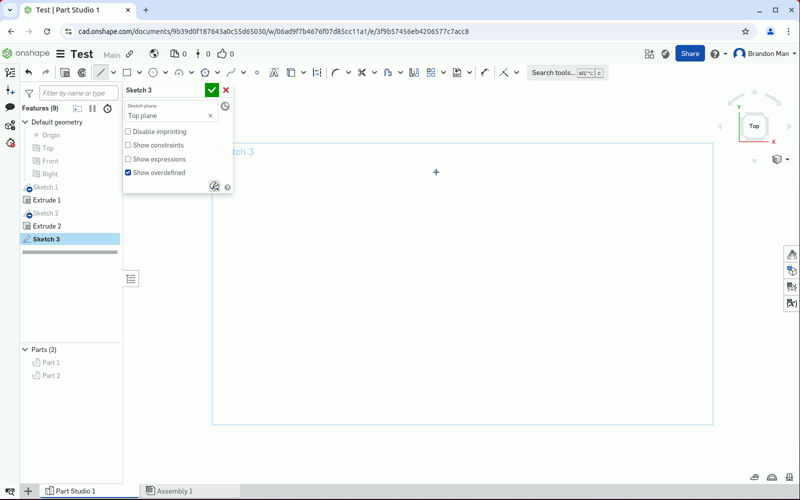
mouse_move(523, 171)
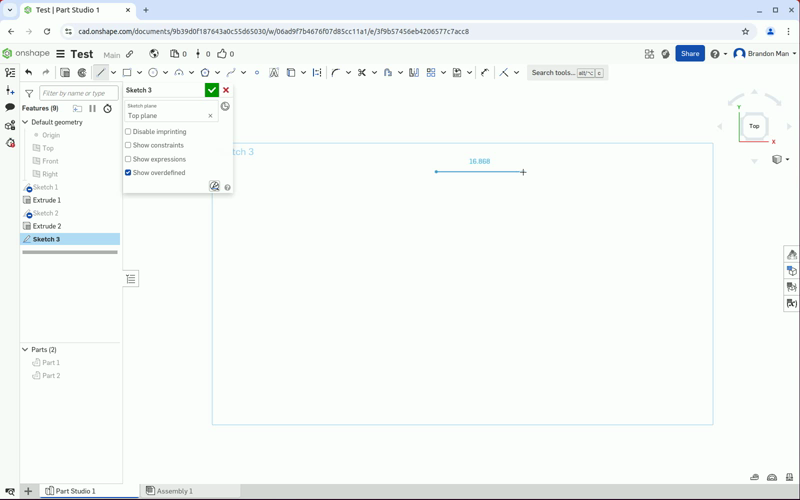
click(523, 171)
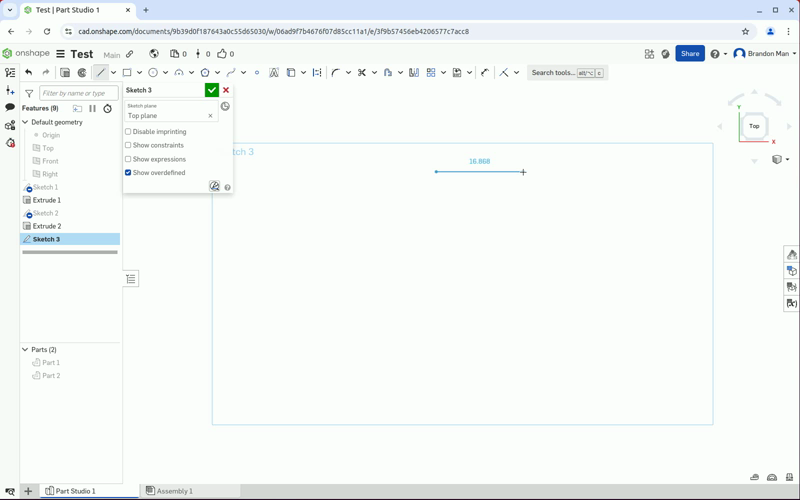
key_up(shift)
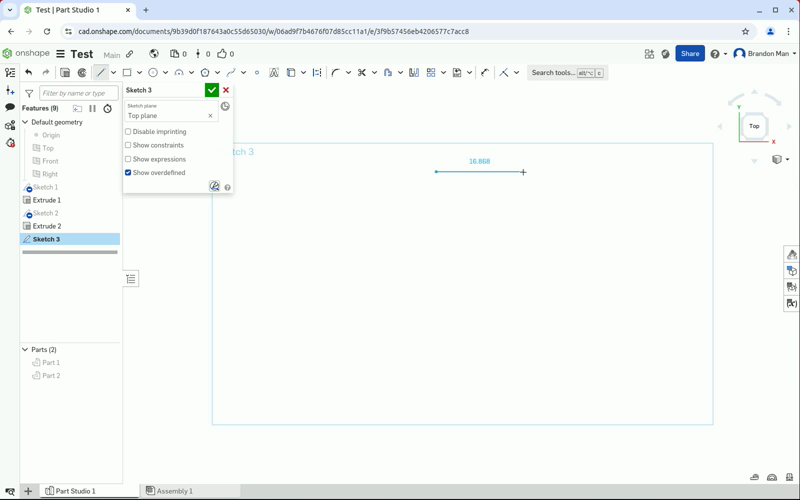
key_down(shift)
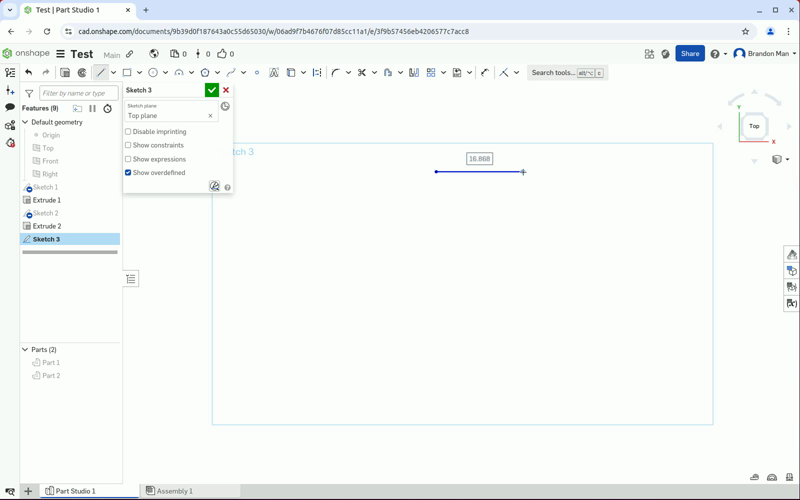
mouse_move(553, 171)
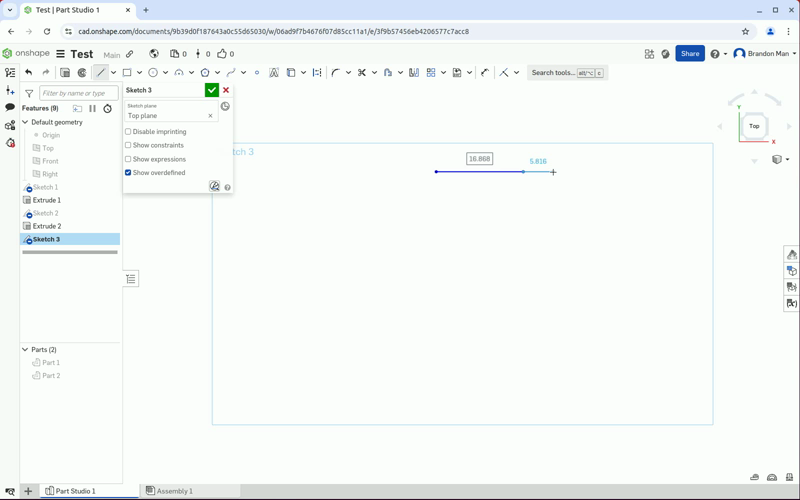
mouse_move(523, 170)
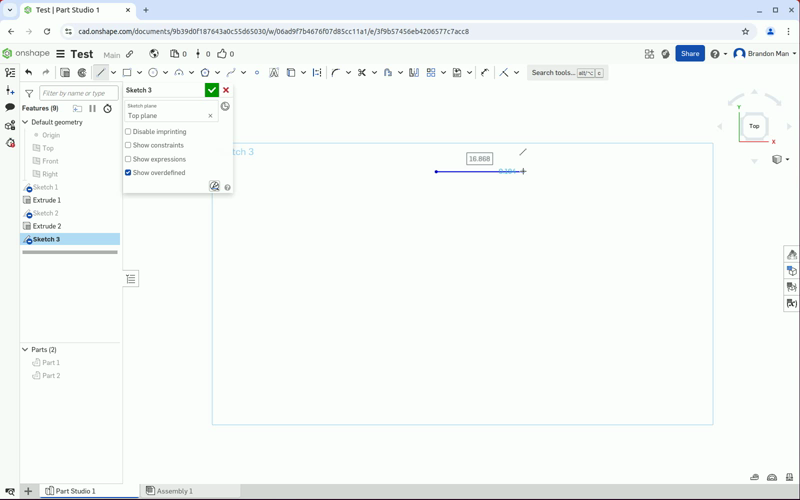
scroll(6)
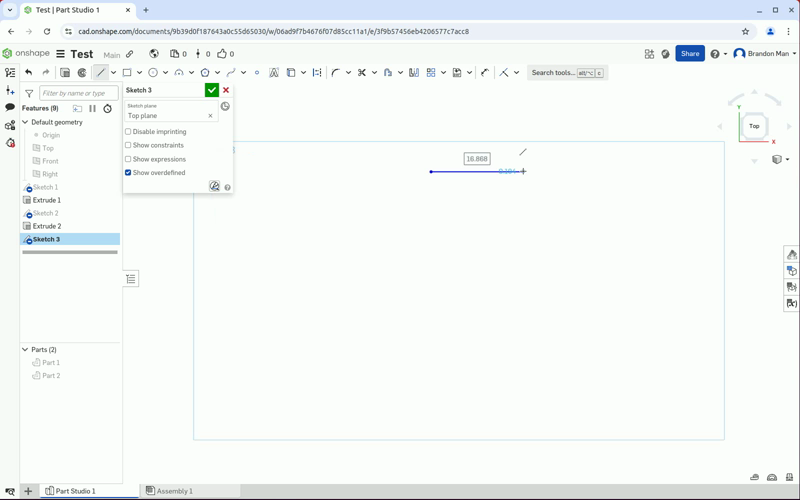
scroll(6)
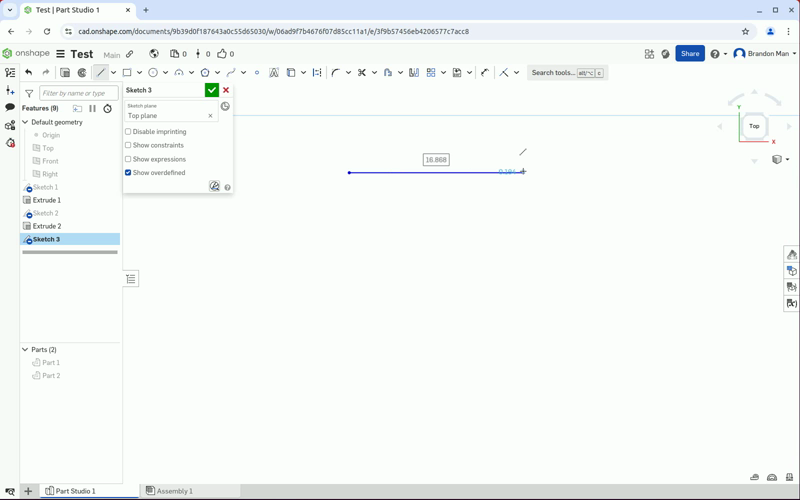
scroll(6)
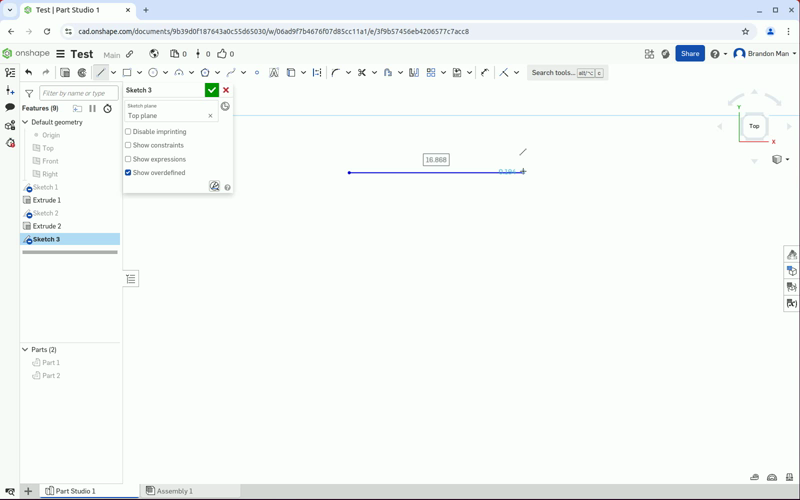
scroll(6)
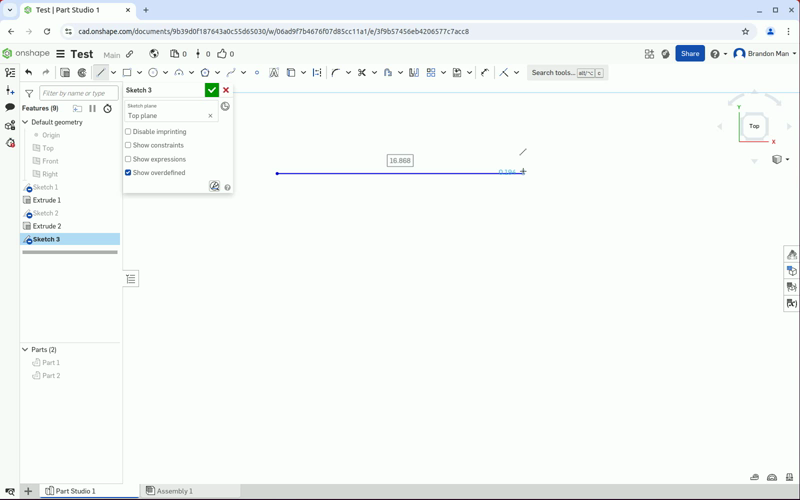
scroll(6)
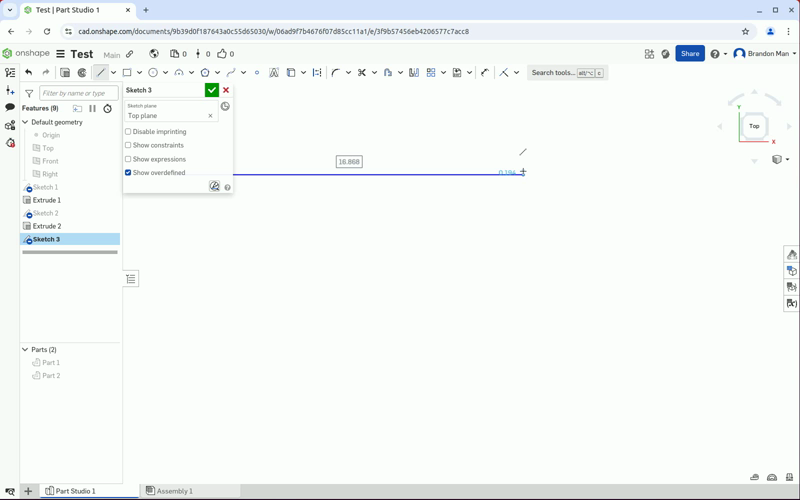
scroll(6)
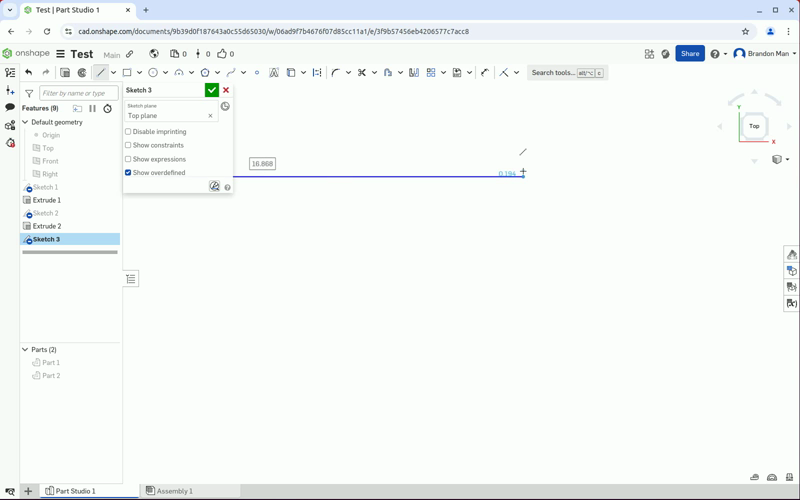
scroll(6)
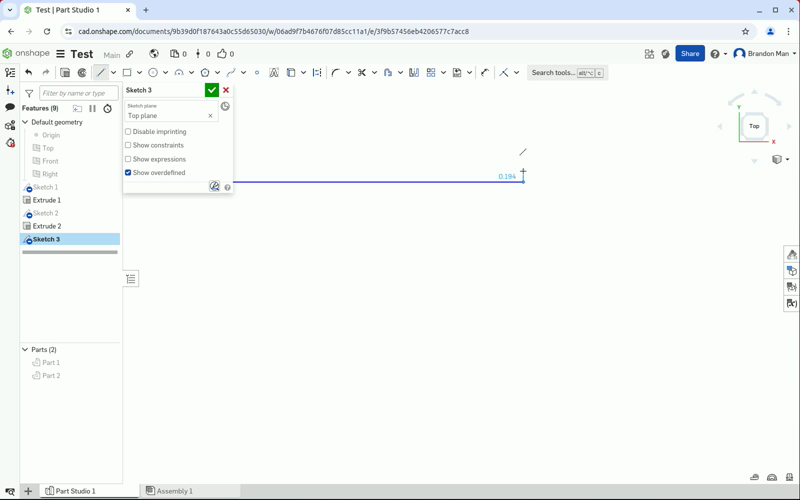
click(523, 170)
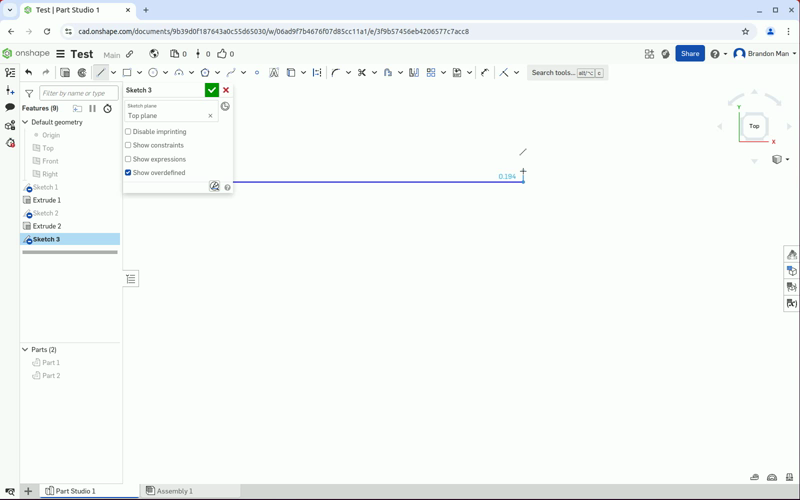
scroll(-6)
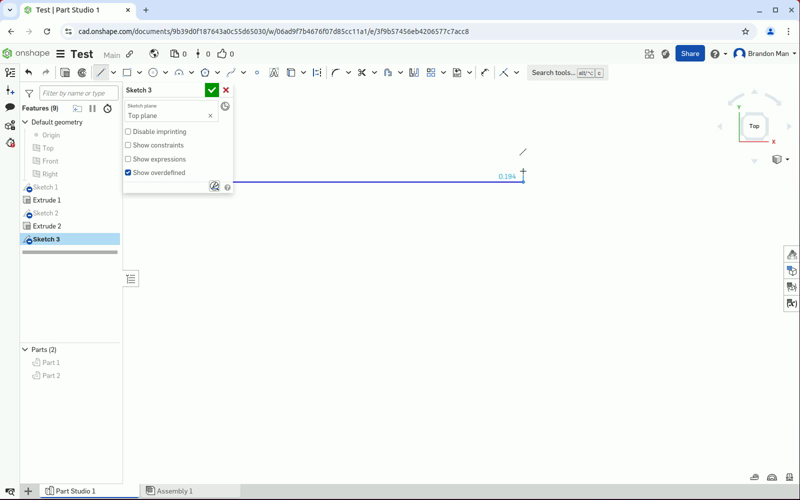
scroll(-6)
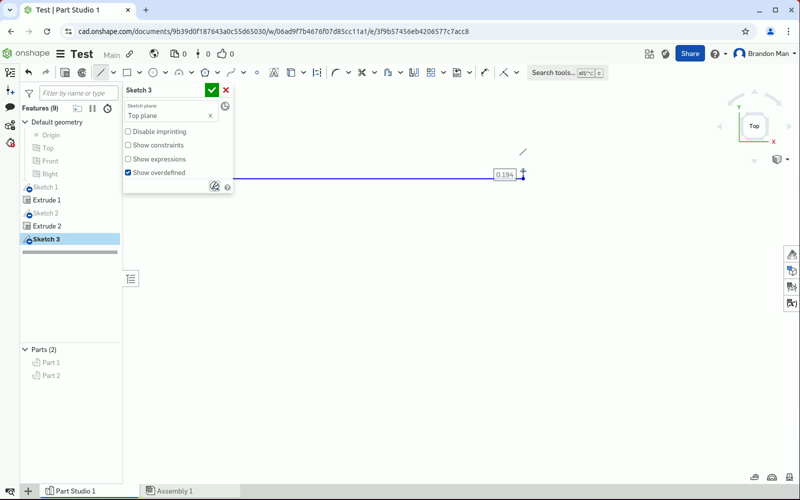
scroll(-6)
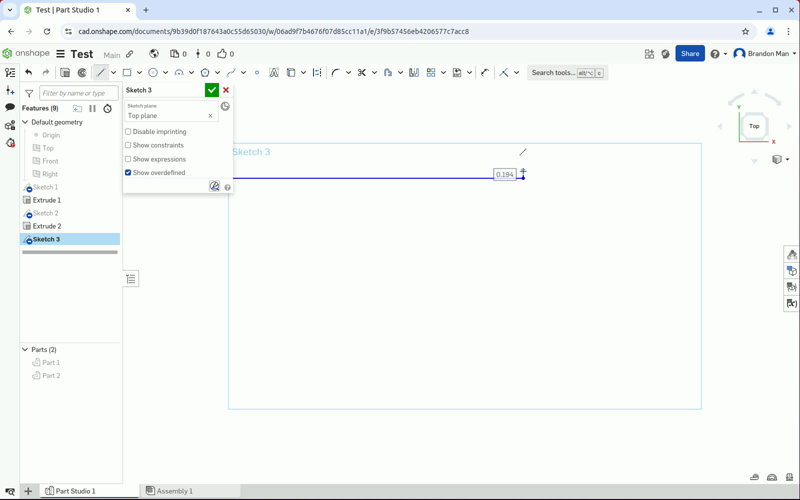
scroll(-6)
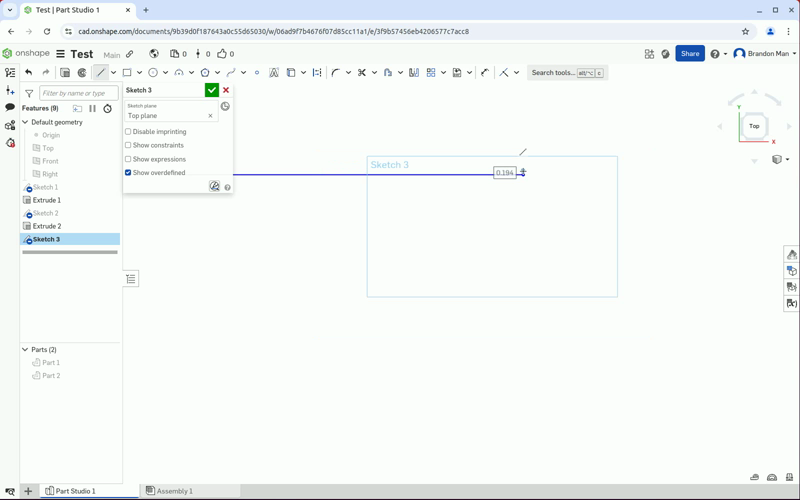
scroll(-6)
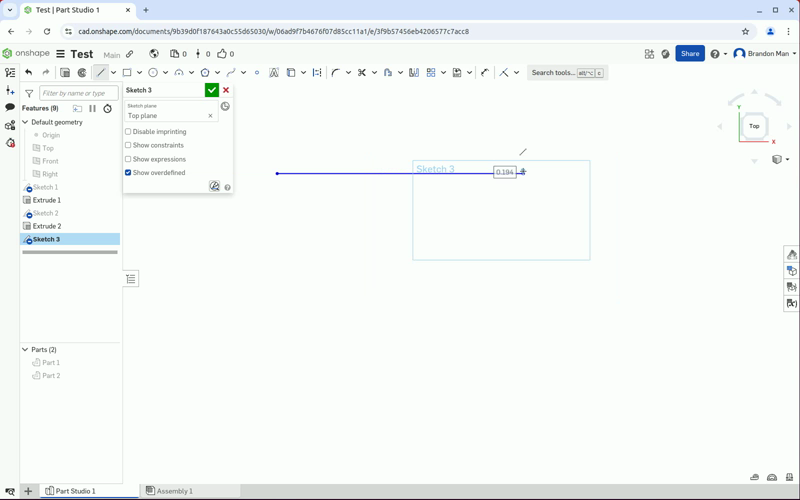
scroll(-6)
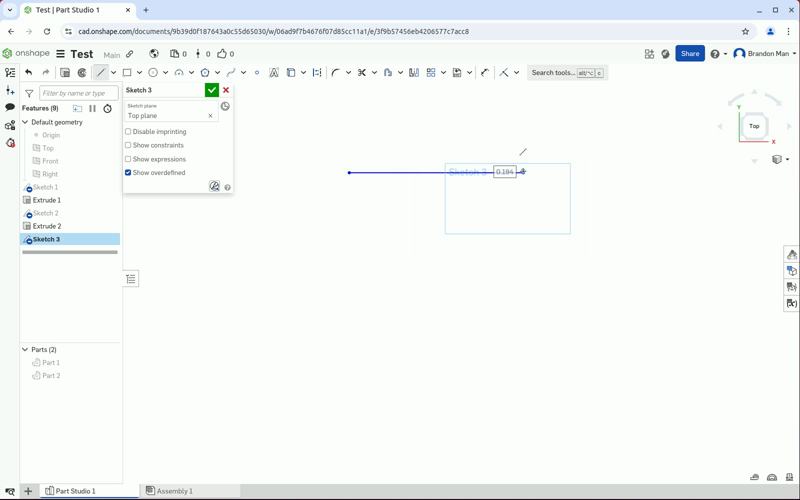
scroll(-6)
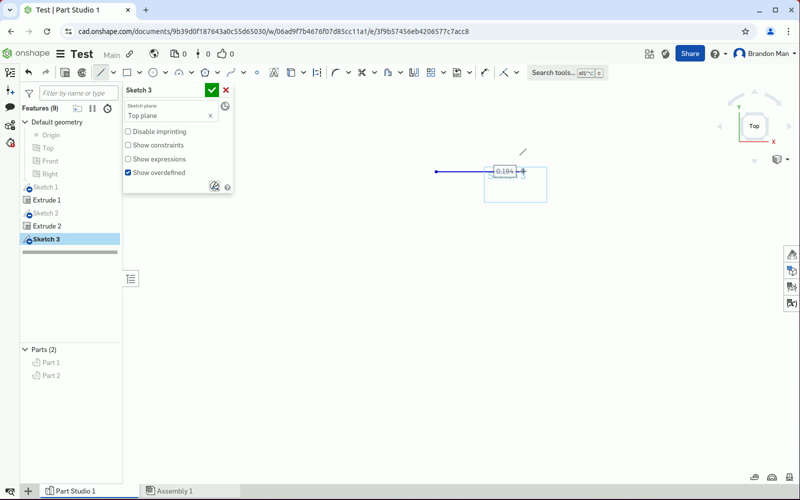
key_up(shift)
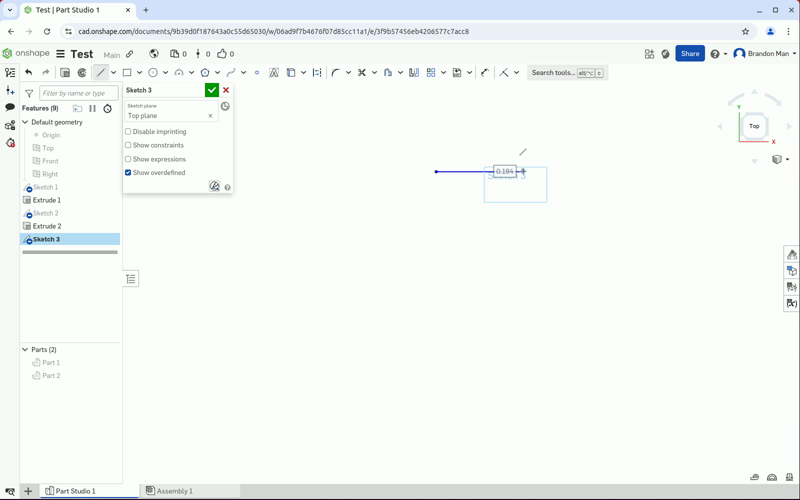
key_down(shift)
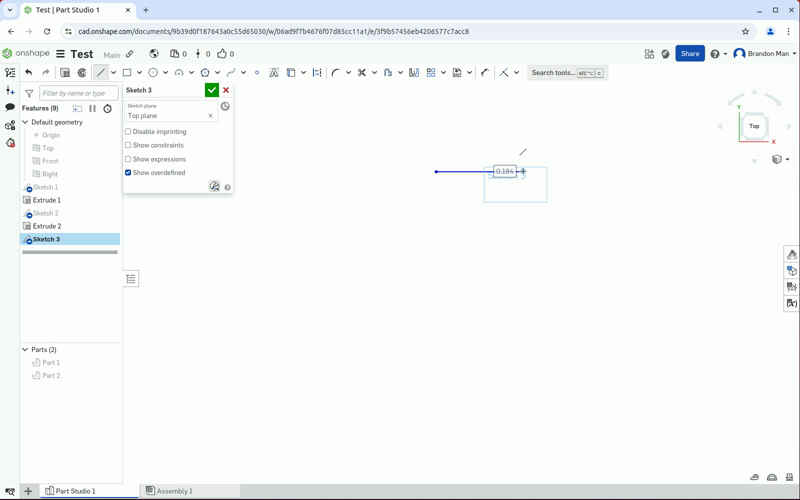
mouse_move(436, 170)
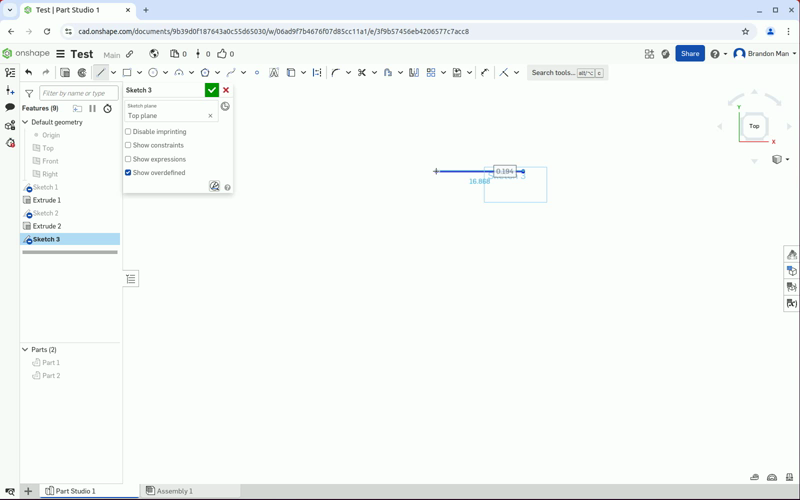
scroll(6)
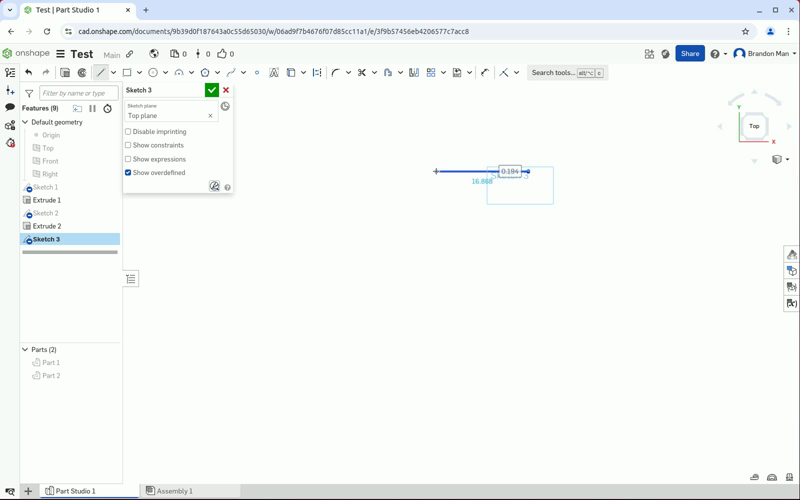
scroll(6)
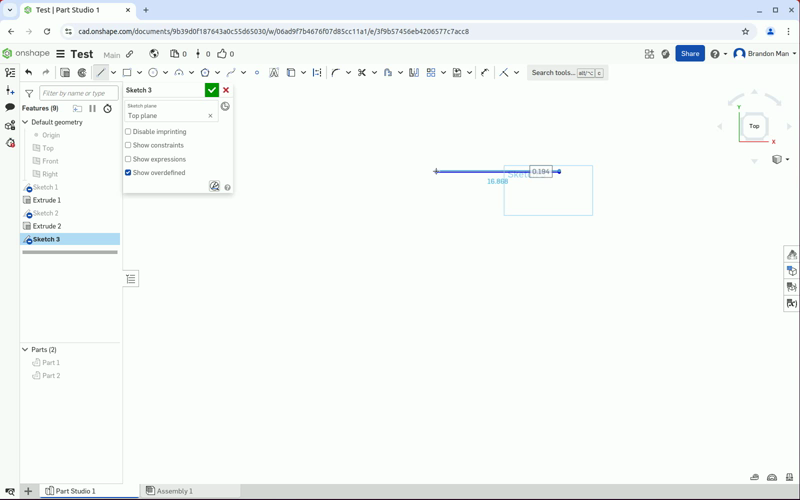
scroll(6)
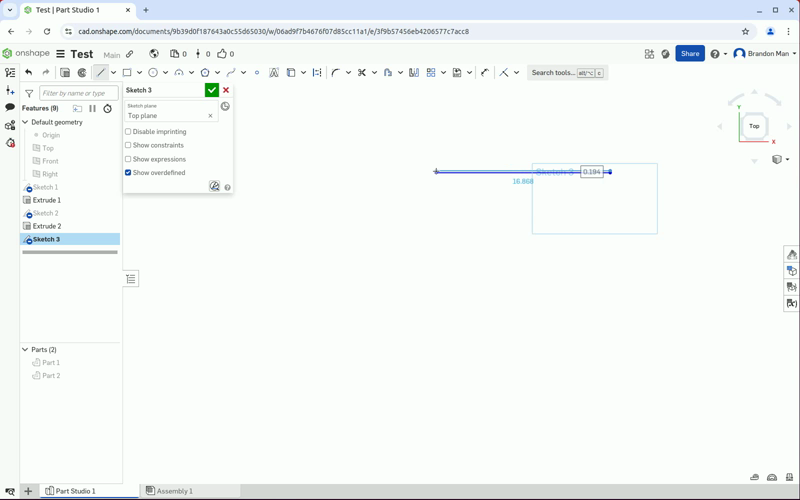
scroll(6)
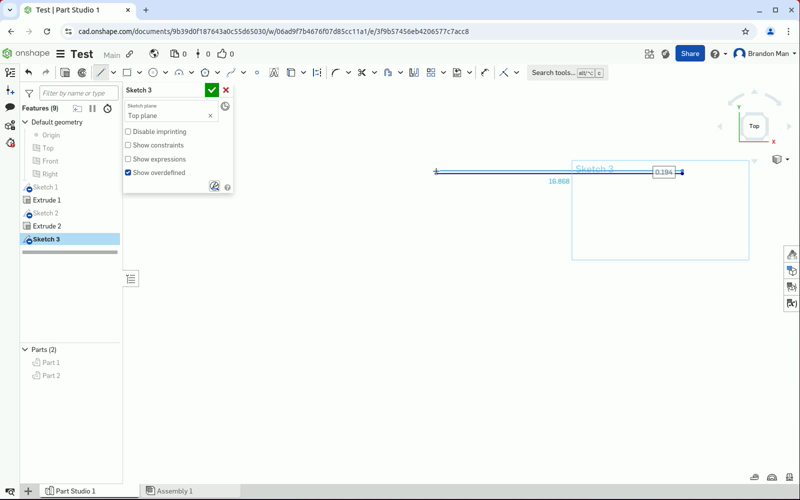
scroll(6)
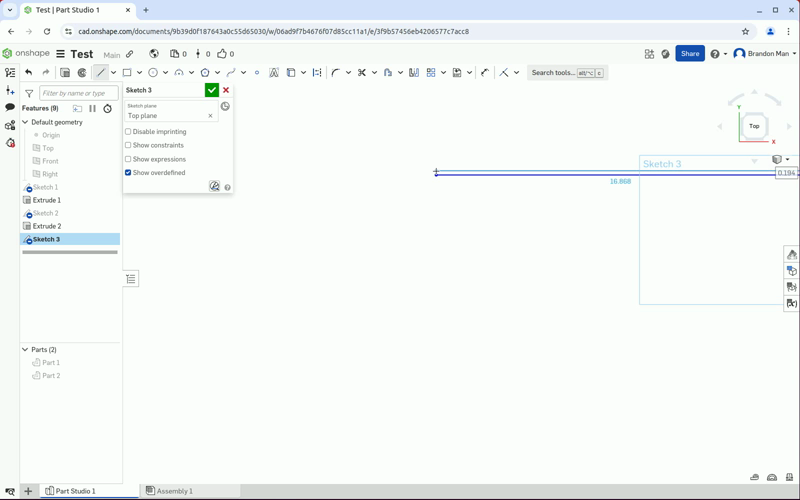
scroll(6)
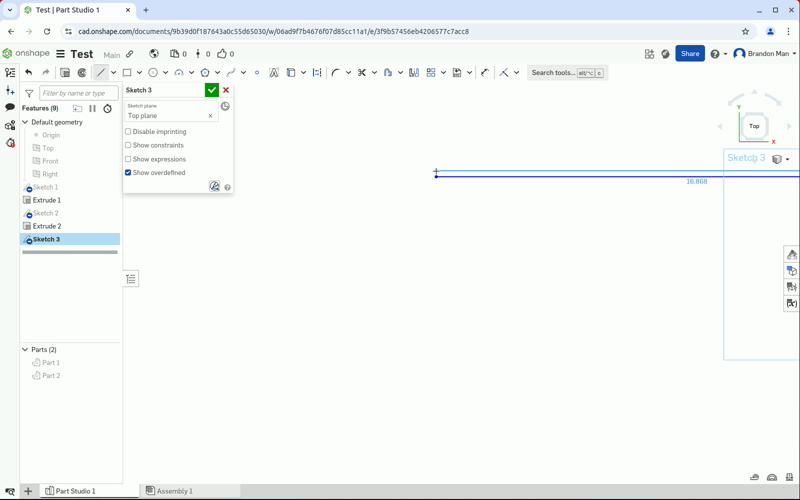
scroll(6)
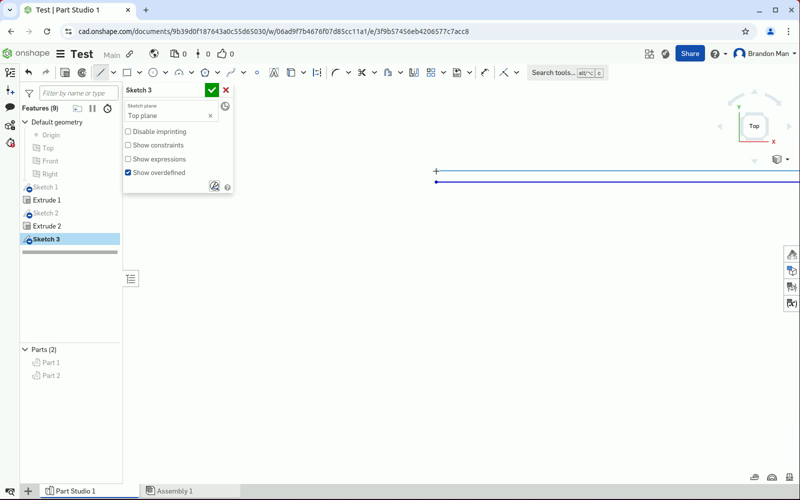
click(436, 170)
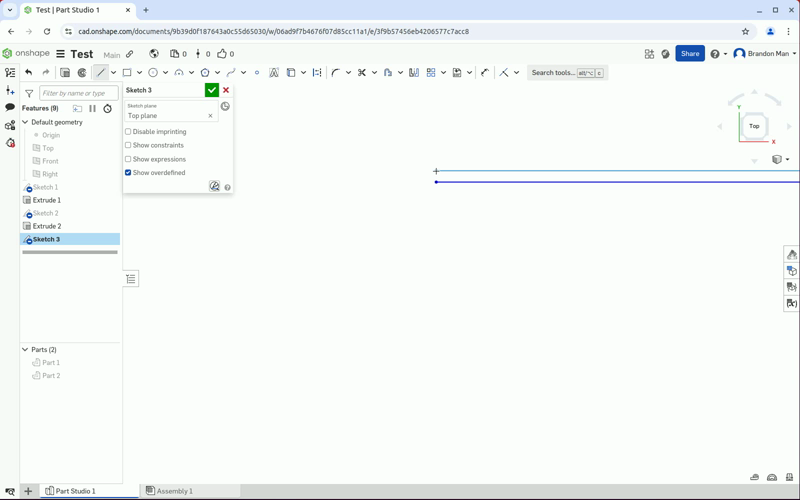
scroll(-6)
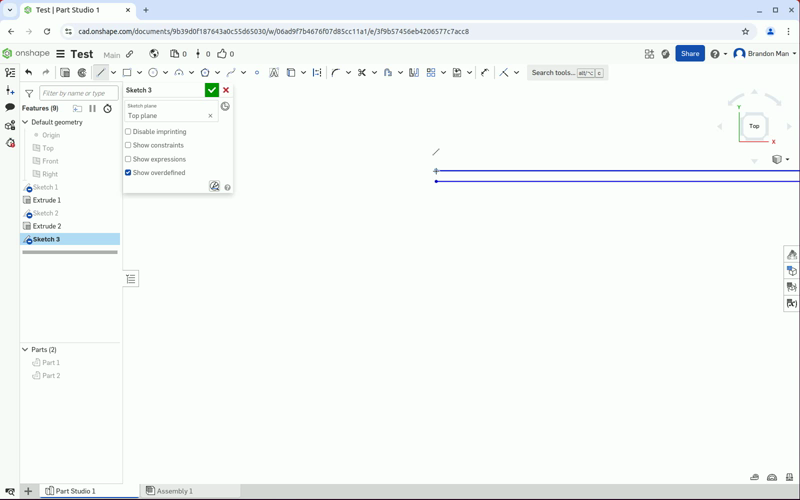
scroll(-6)
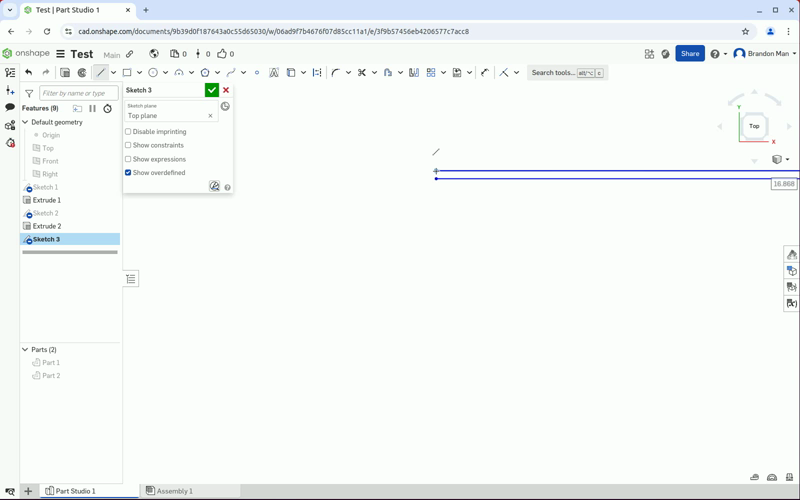
scroll(-6)
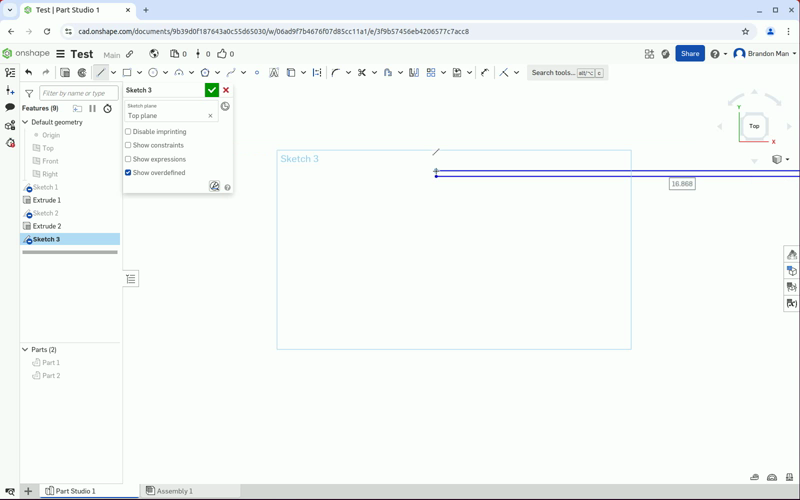
scroll(-6)
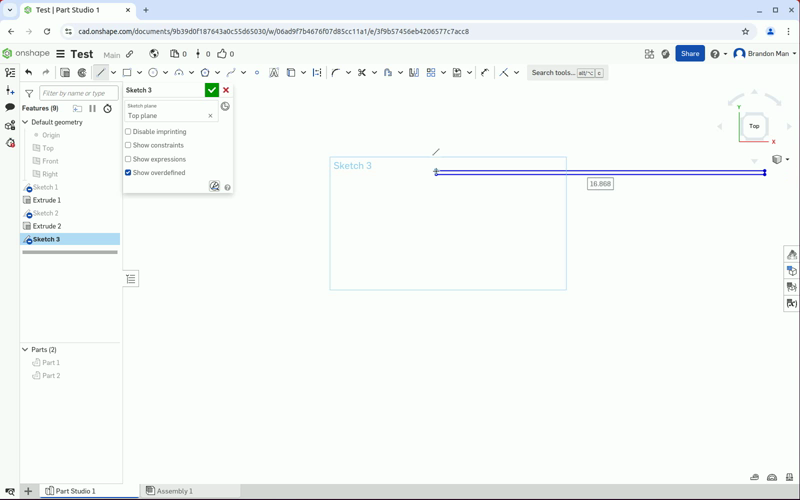
scroll(-6)
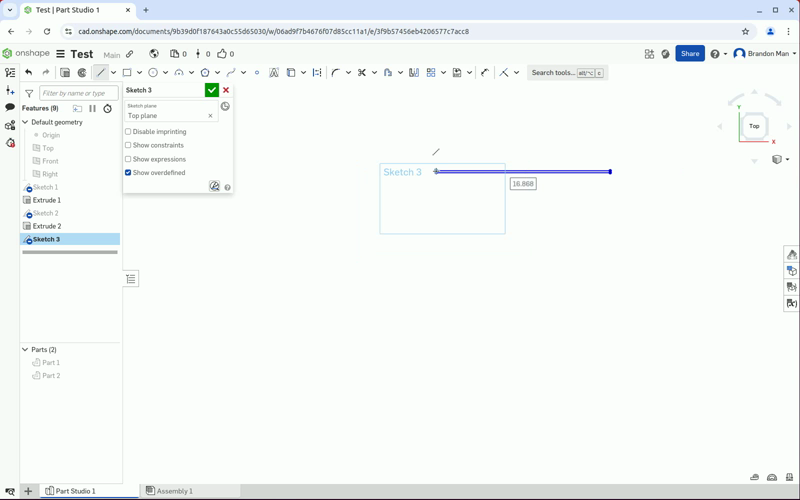
scroll(-6)
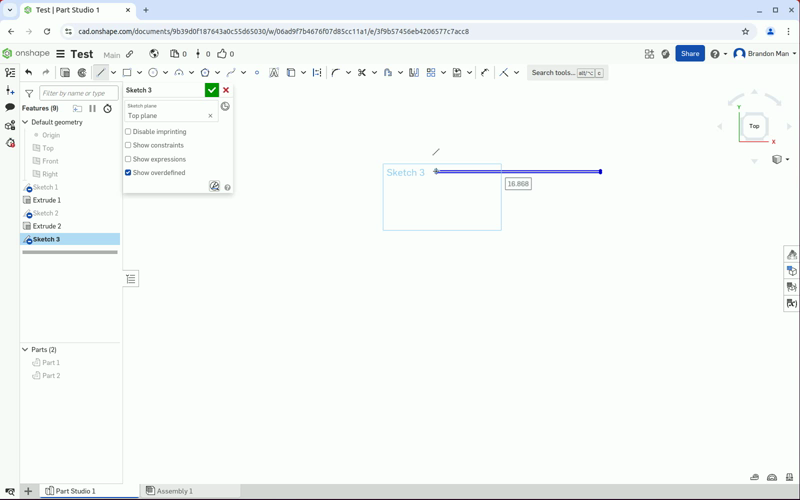
scroll(-6)
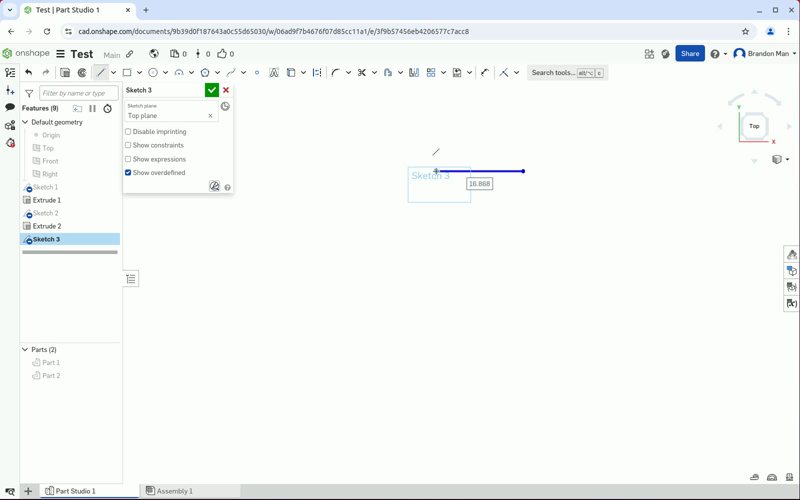
key_up(shift)
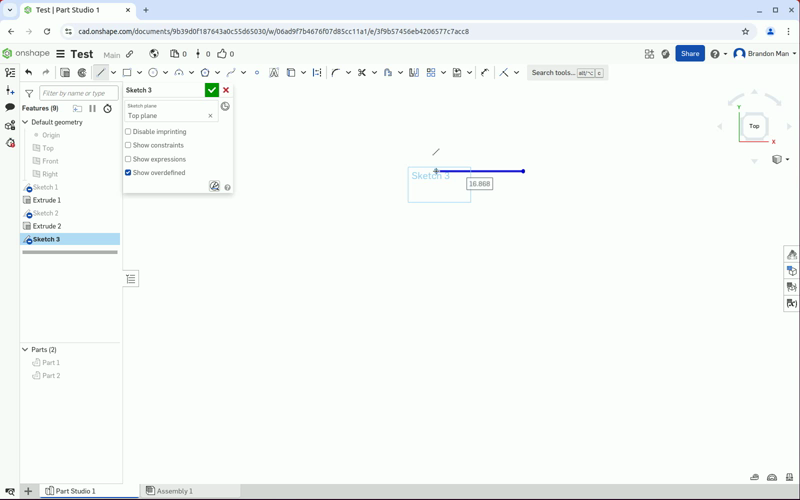
mouse_move(466, 170)
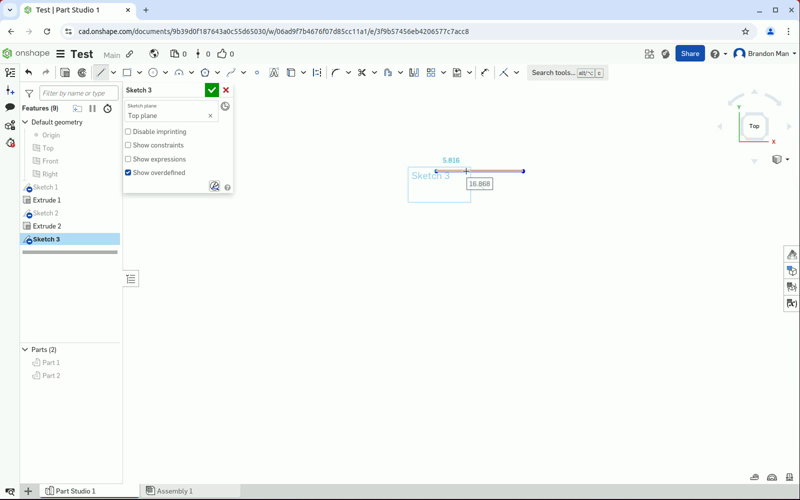
key_down(shift)
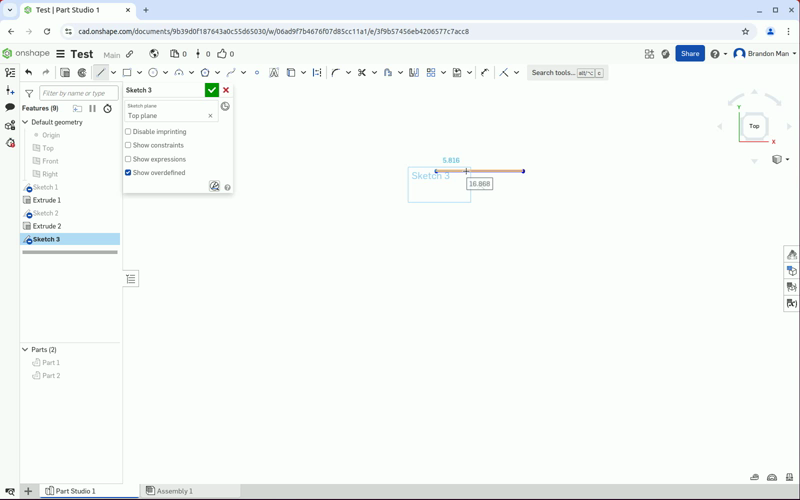
mouse_move(436, 171)
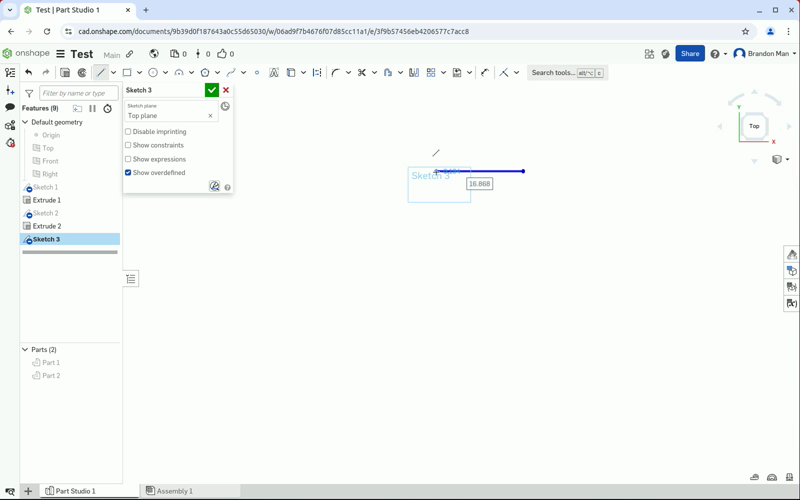
scroll(6)
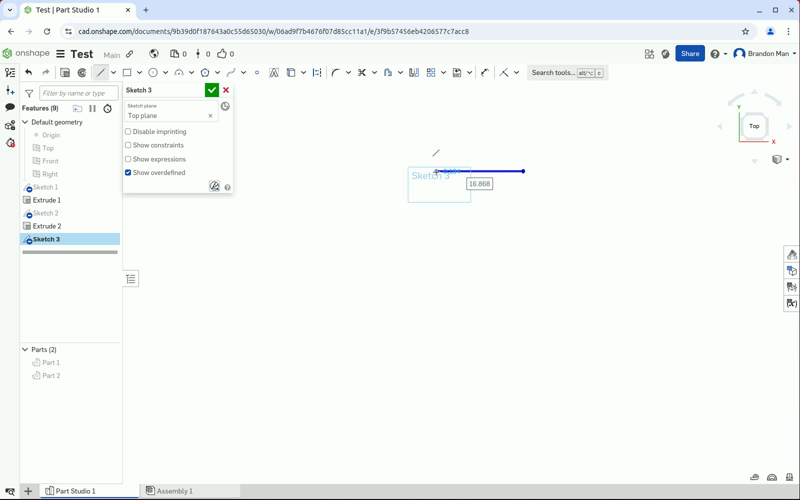
scroll(6)
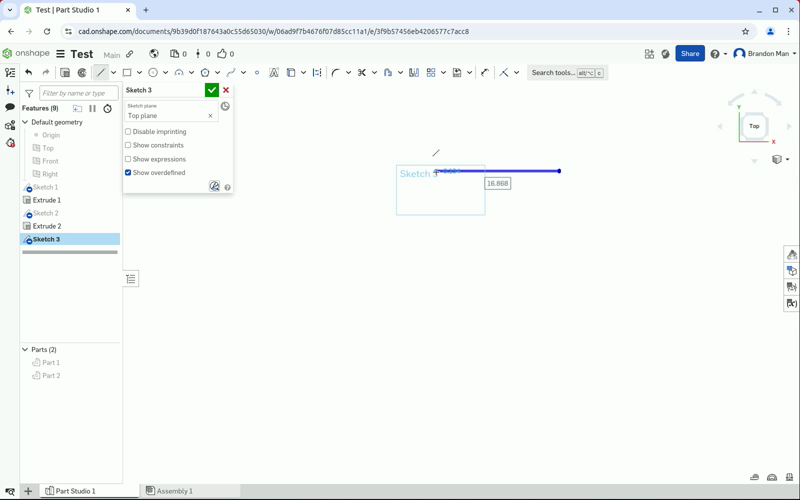
scroll(6)
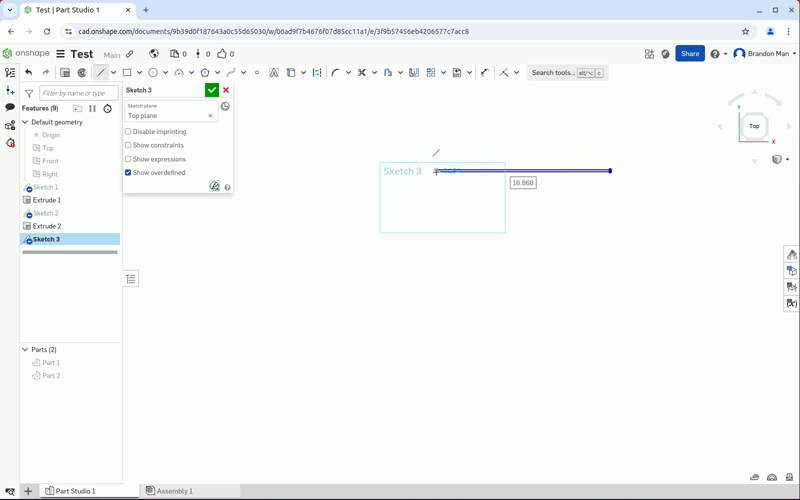
scroll(6)
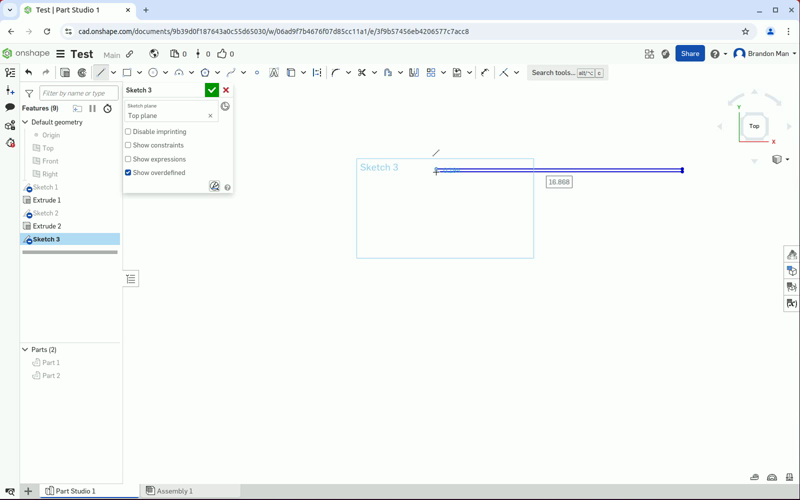
scroll(6)
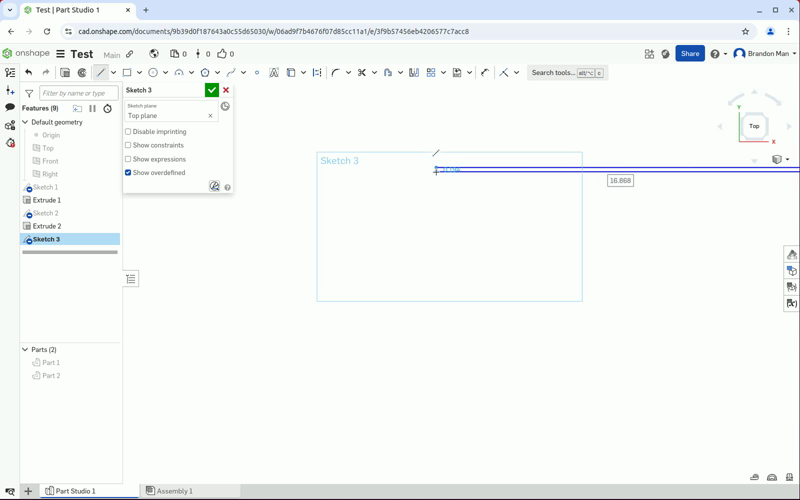
scroll(6)
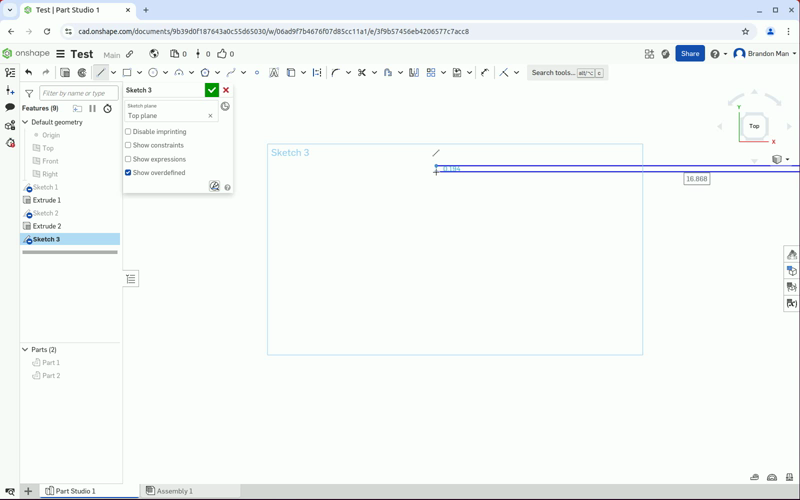
scroll(6)
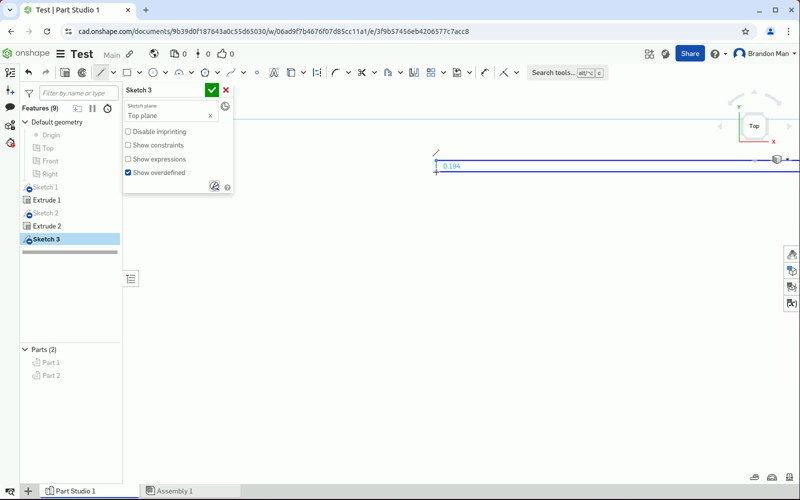
key_up(shift)
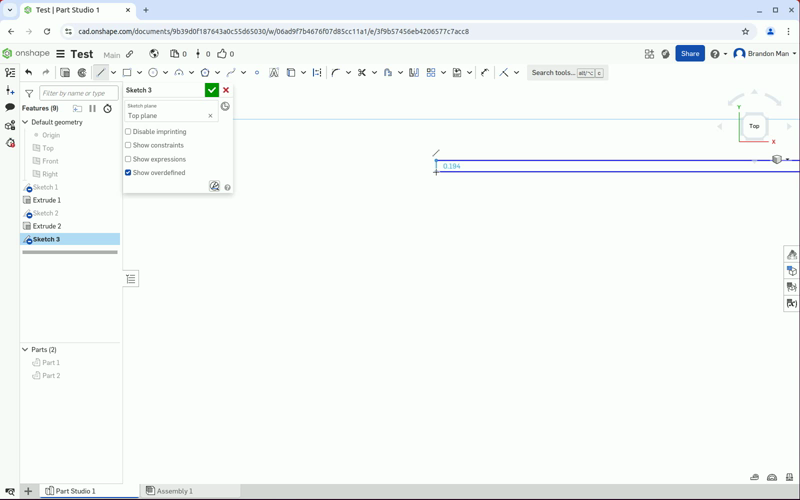
click(436, 171)
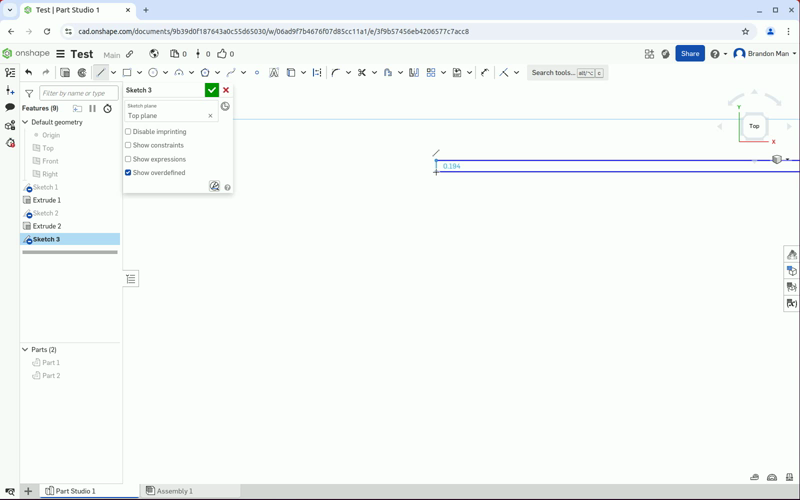
scroll(-6)
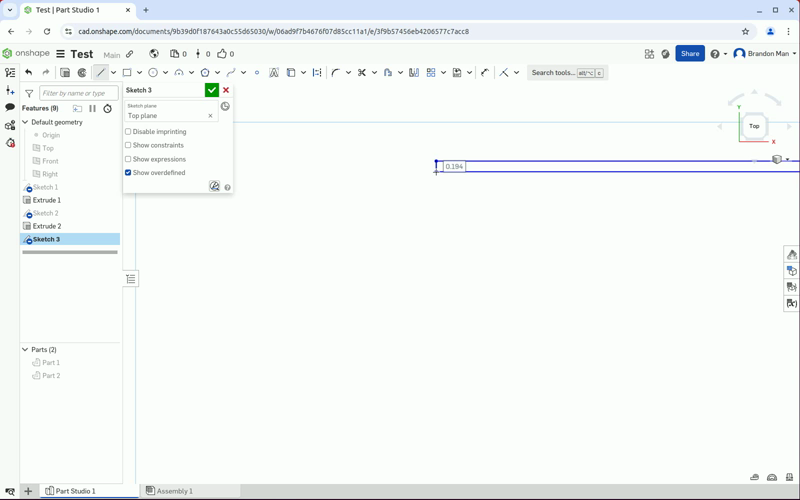
scroll(-6)
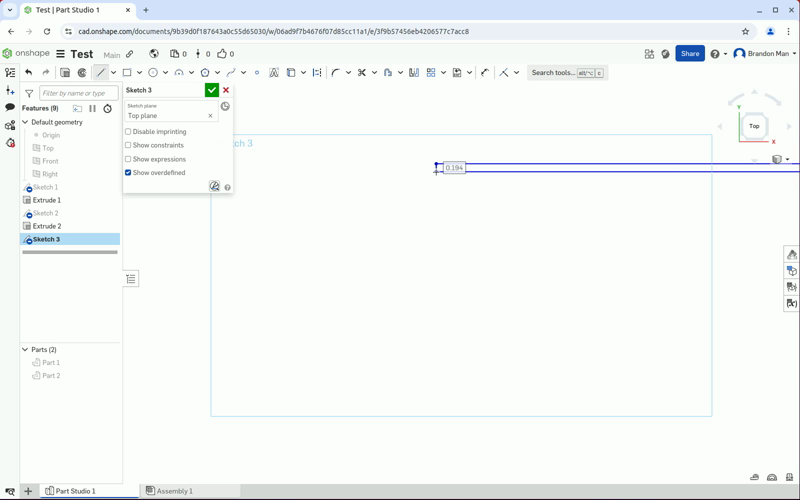
scroll(-6)
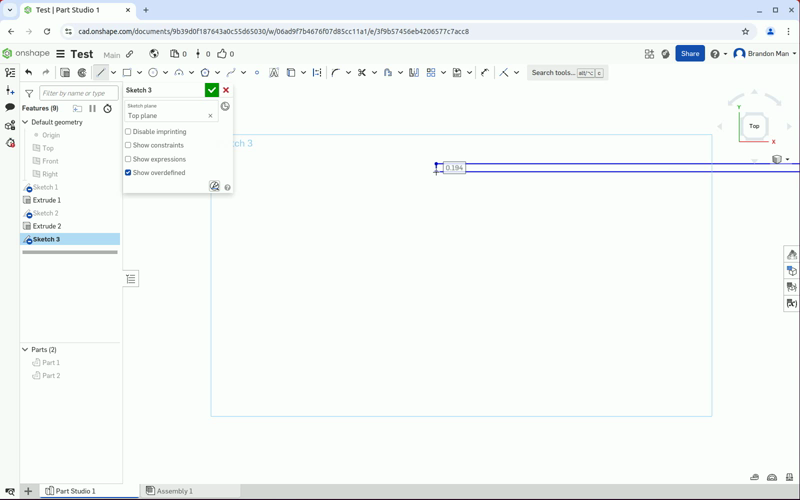
scroll(-6)
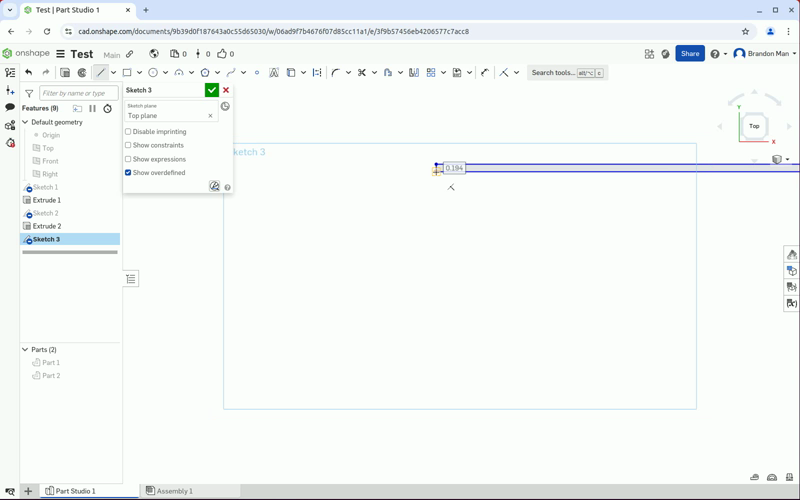
scroll(-6)
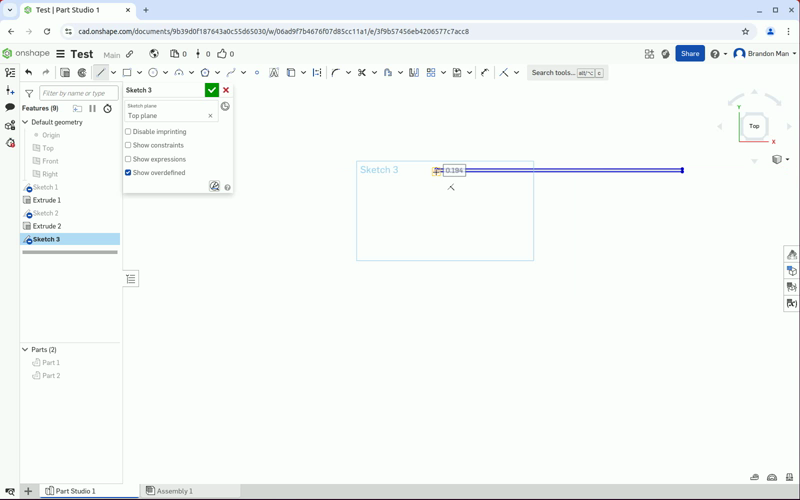
scroll(-6)
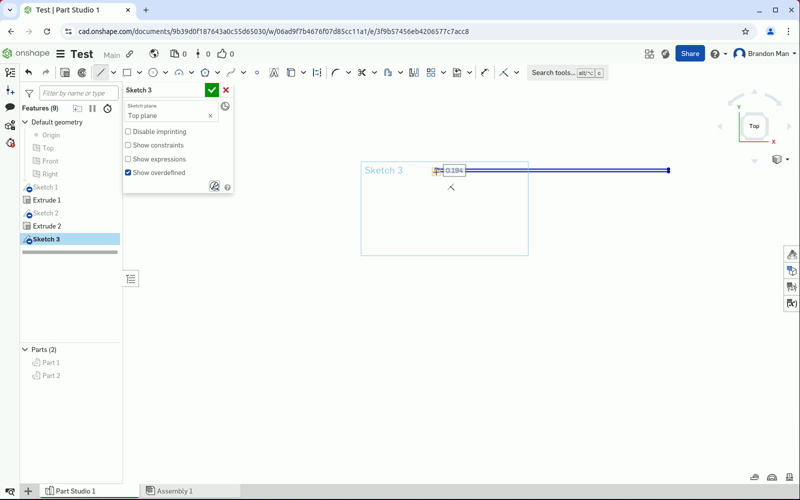
scroll(-6)
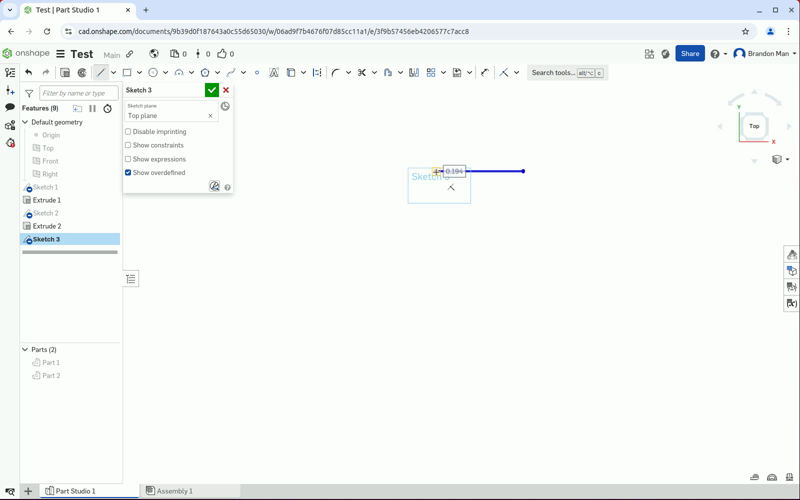
key(esc)
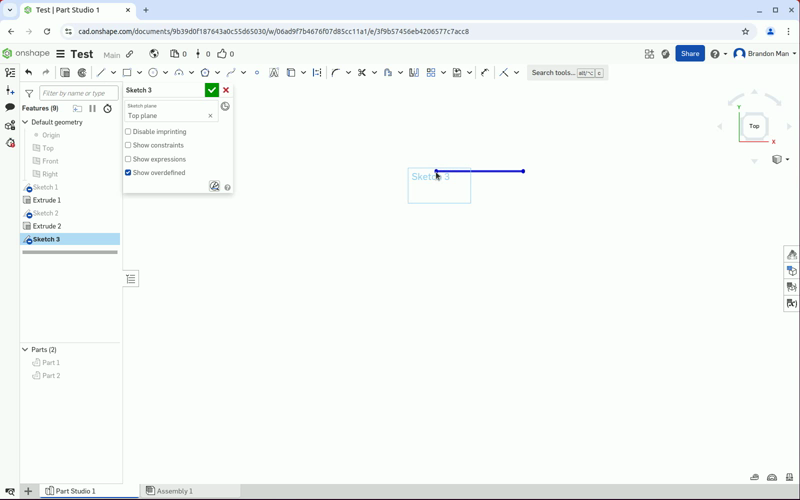
mouse_move(448, 171)
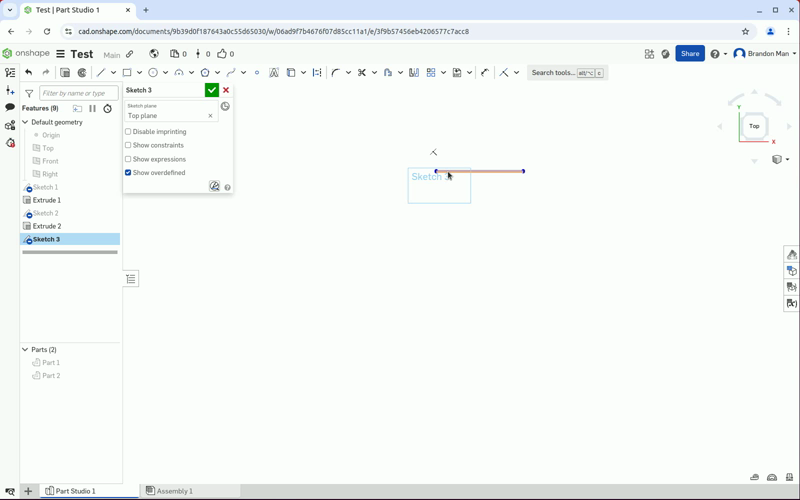
scroll(6)
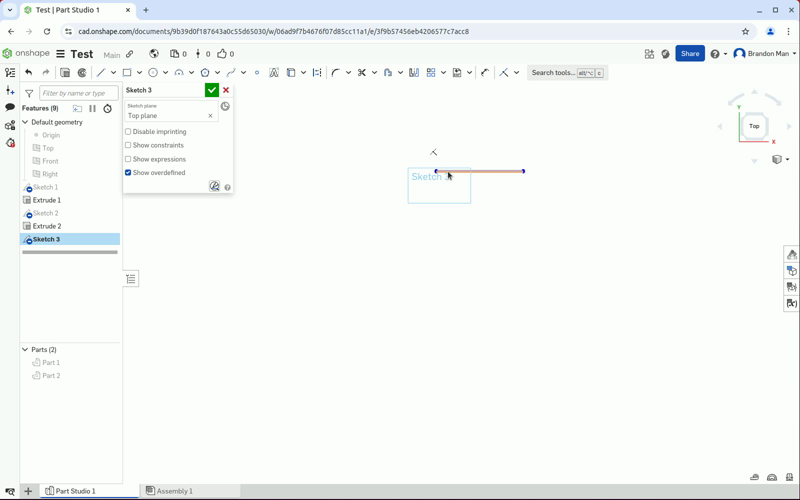
scroll(6)
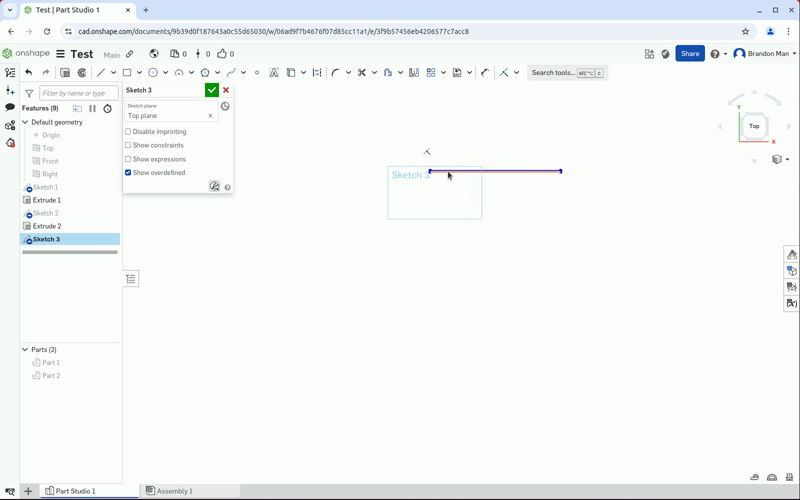
scroll(6)
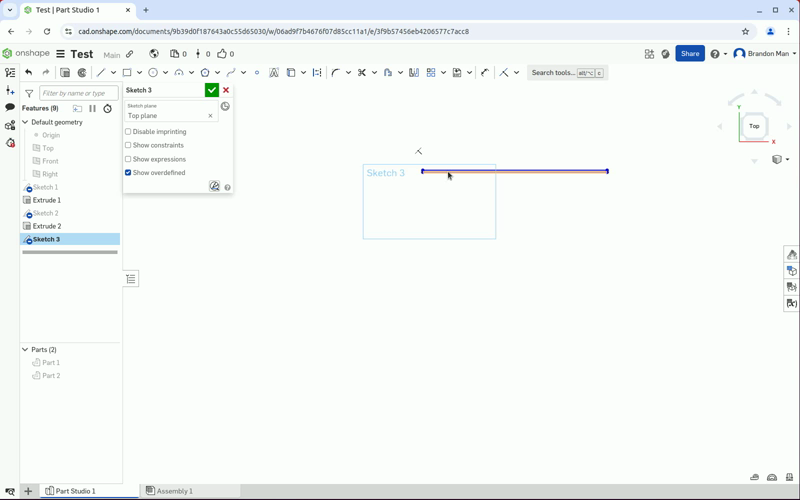
scroll(6)
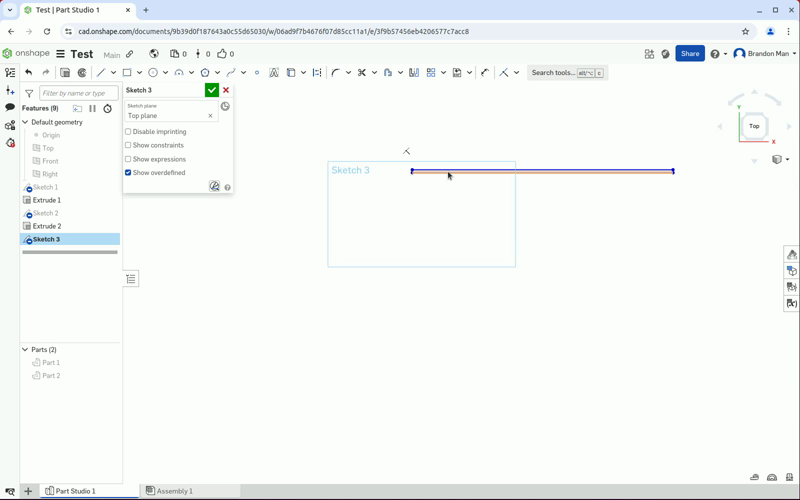
scroll(6)
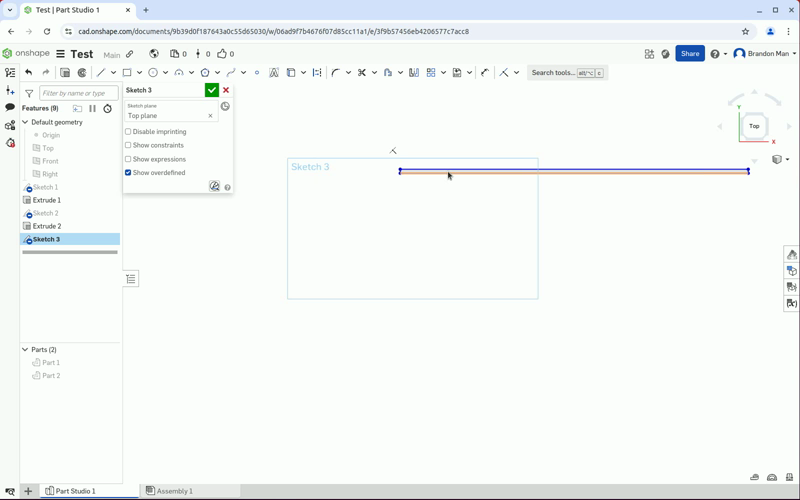
scroll(6)
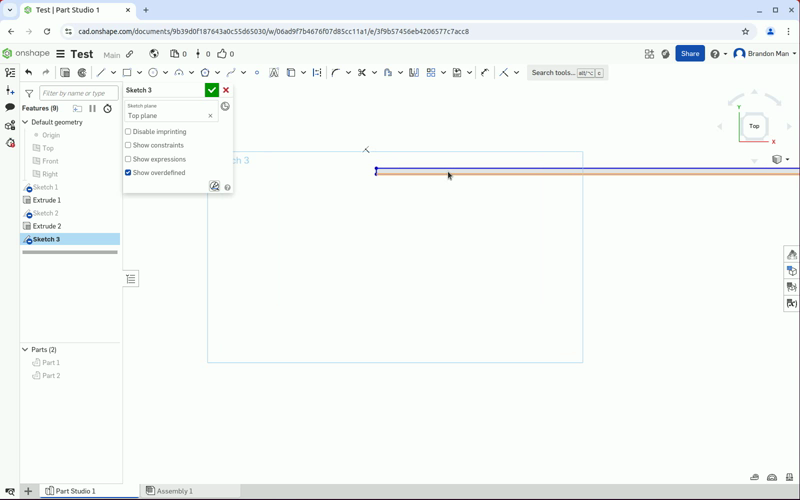
scroll(6)
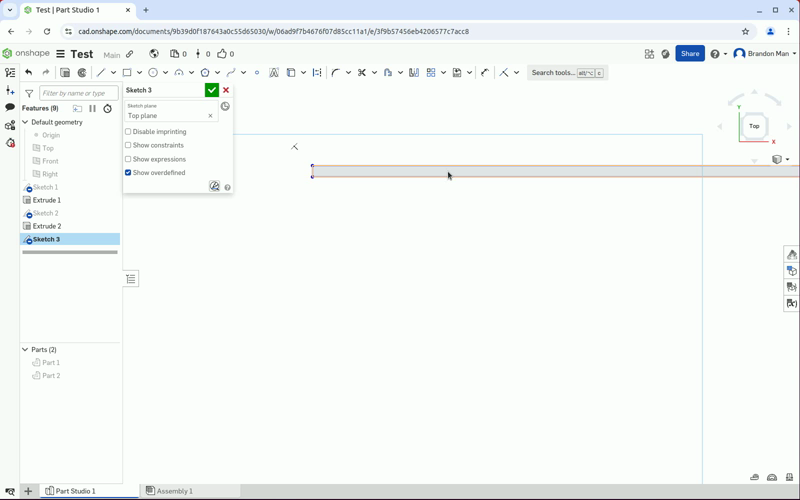
click(448, 171)
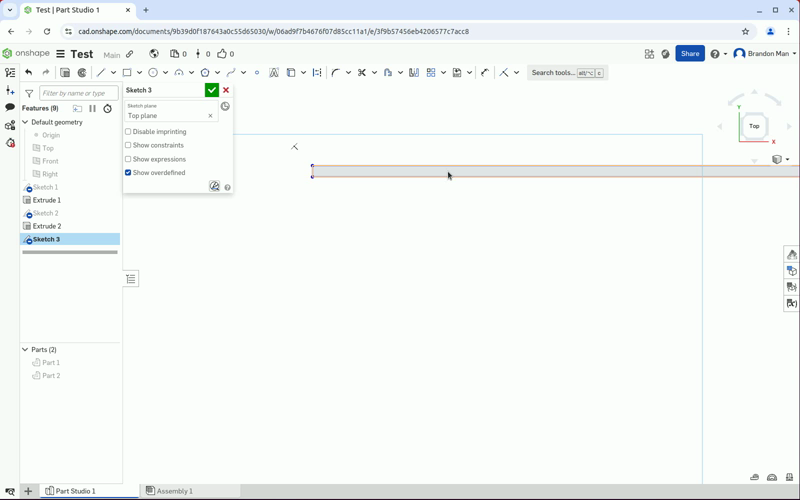
scroll(-6)
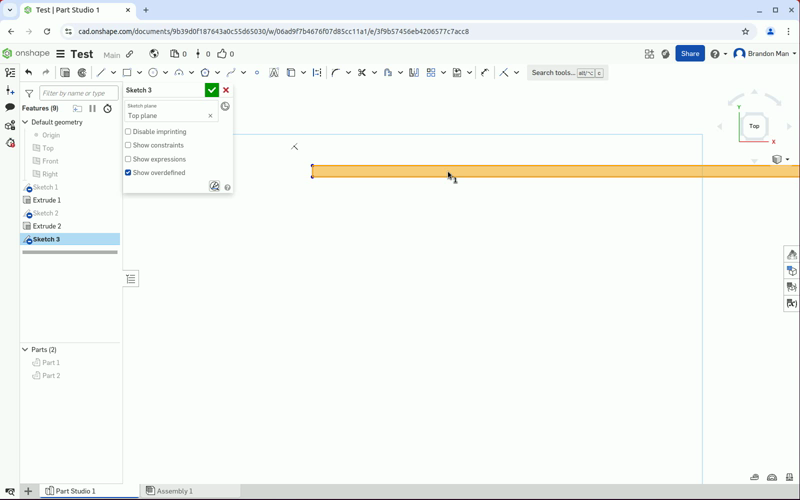
scroll(-6)
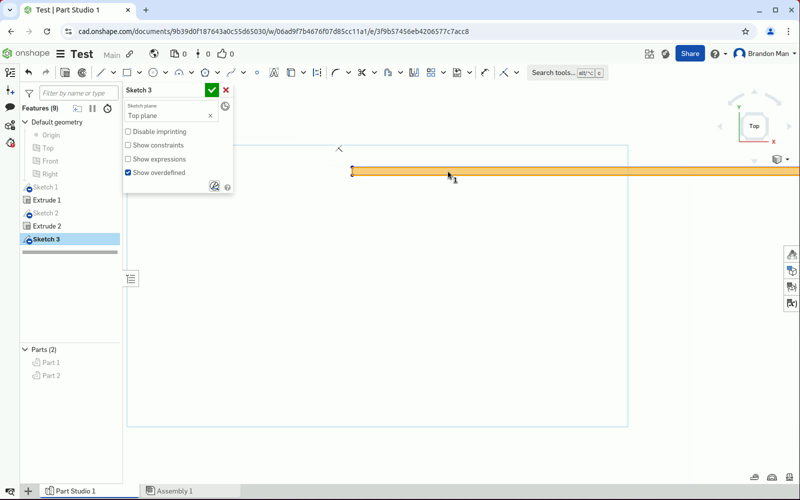
scroll(-6)
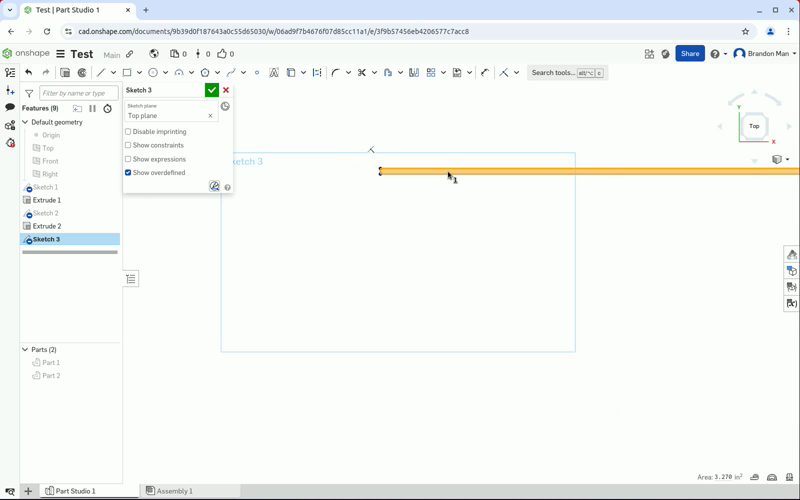
scroll(-6)
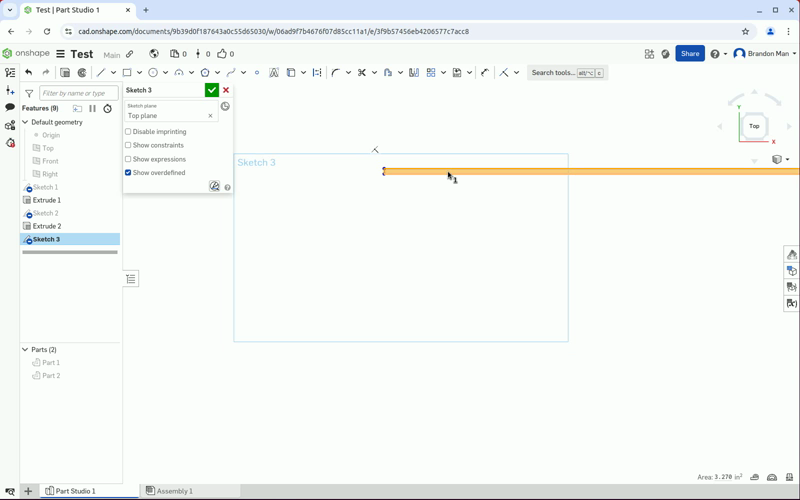
scroll(-6)
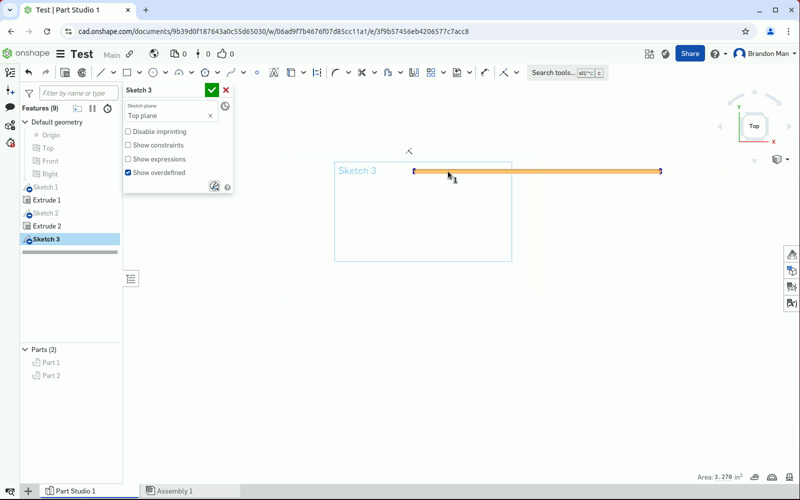
scroll(-6)
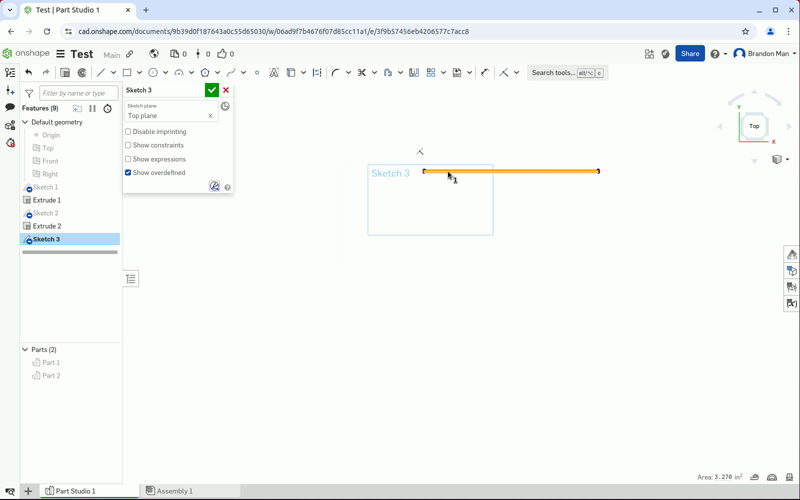
scroll(-6)
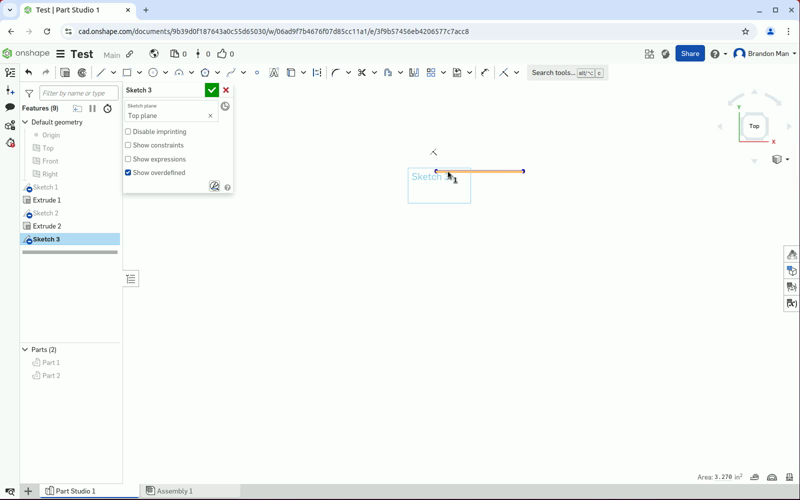
mouse_move(73, 352)
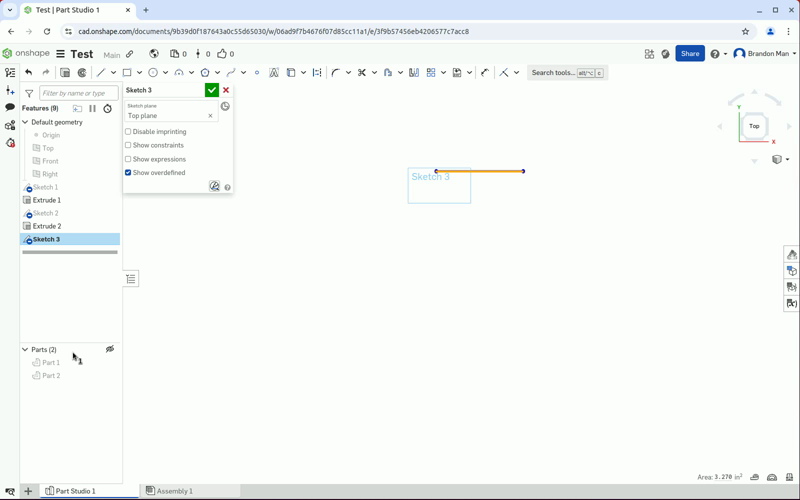
key(shift+y)
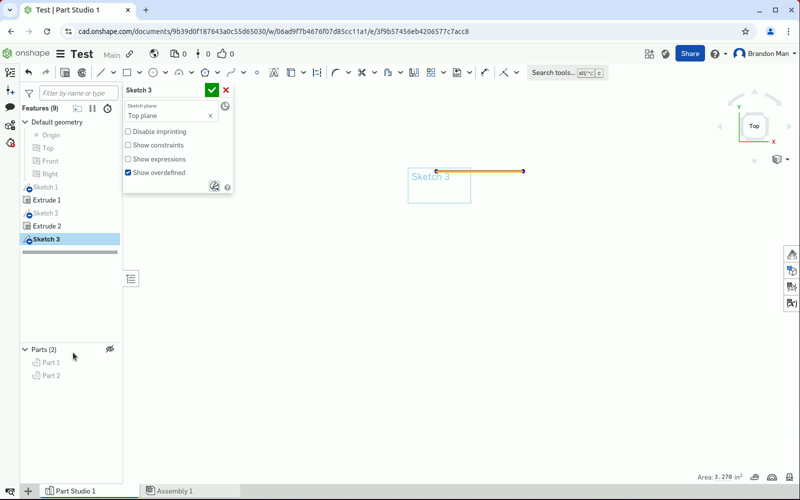
key(shift+e)
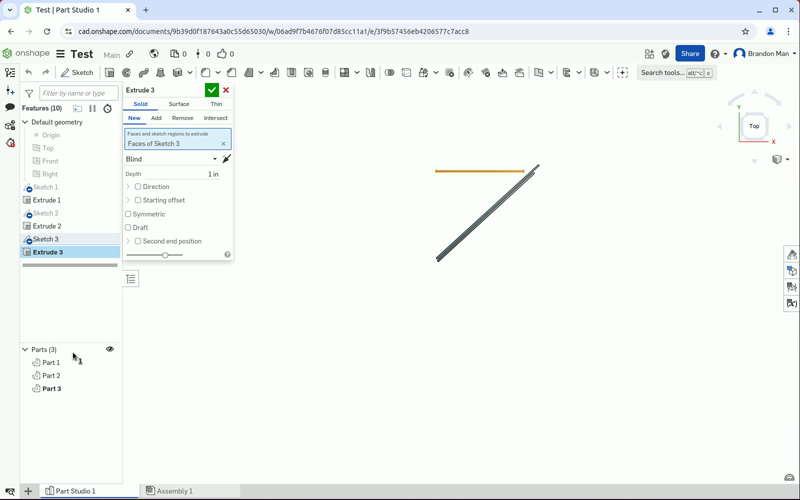
mouse_move(143, 106)
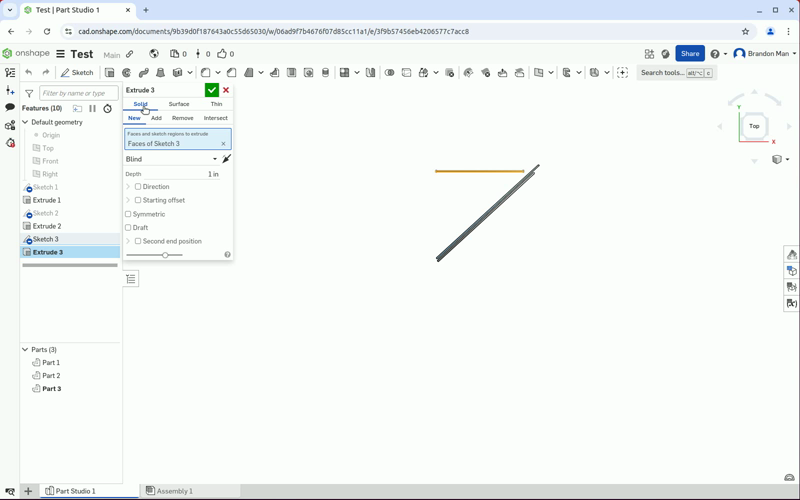
click(143, 106)
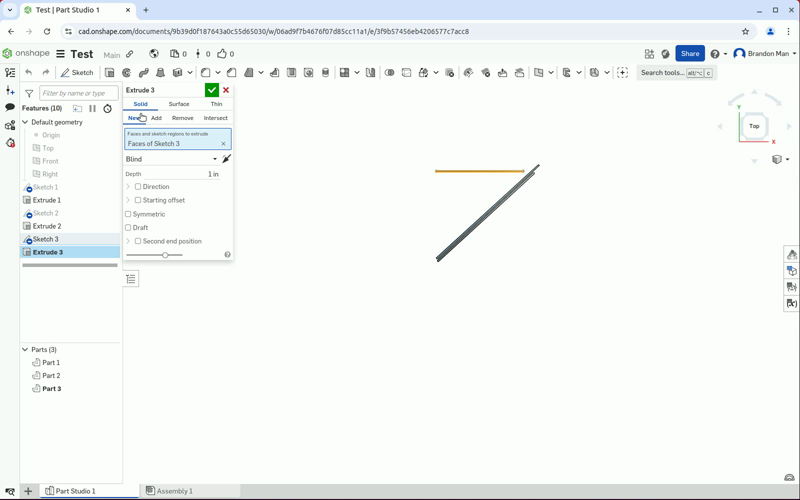
mouse_move(137, 120)
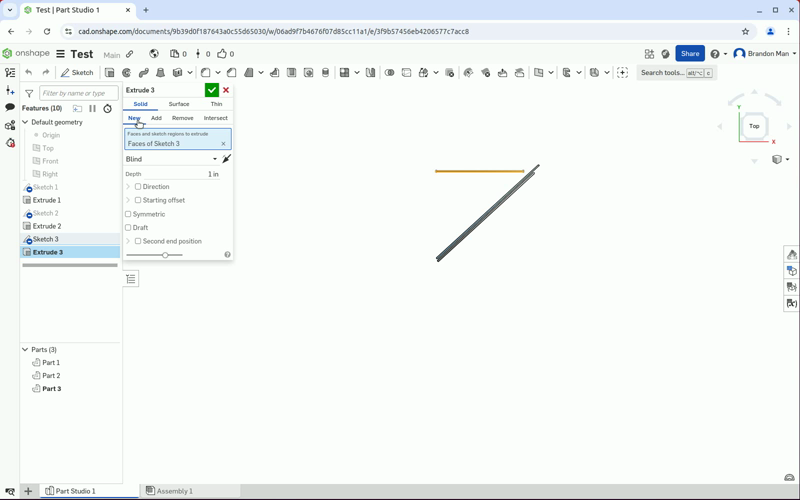
click(137, 120)
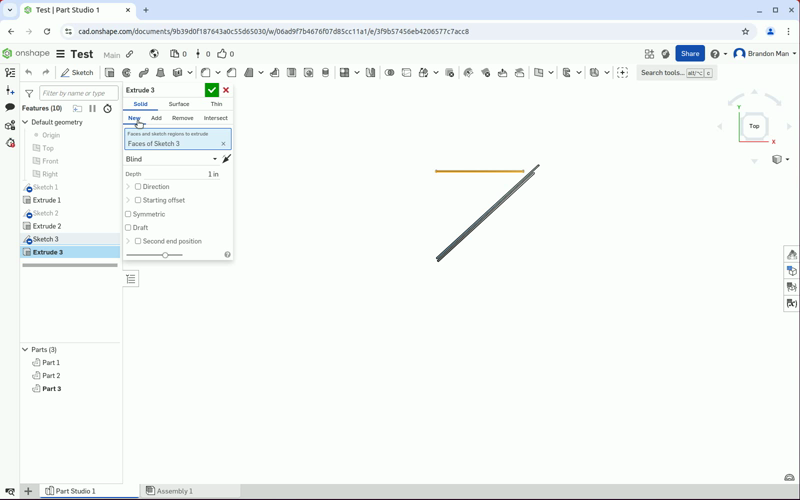
key(tab, 4)
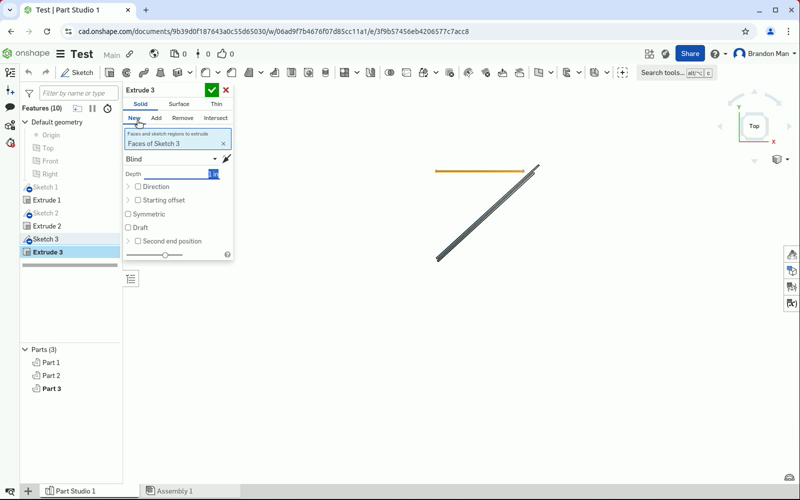
text(-0.481)
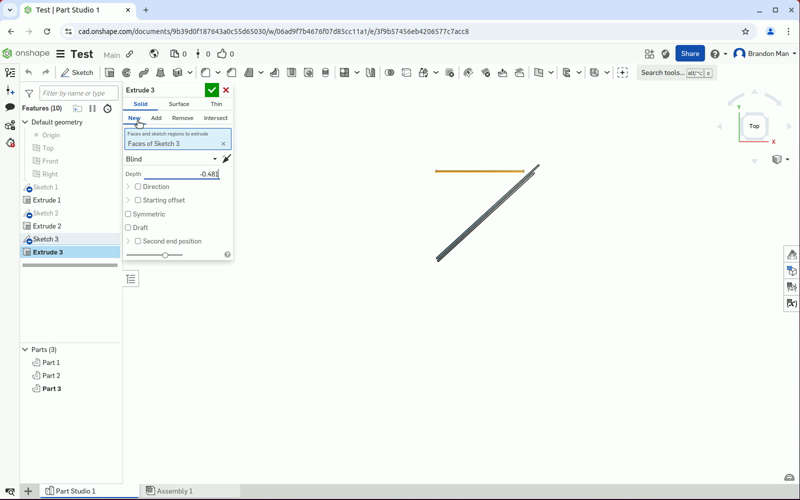
key(enter)
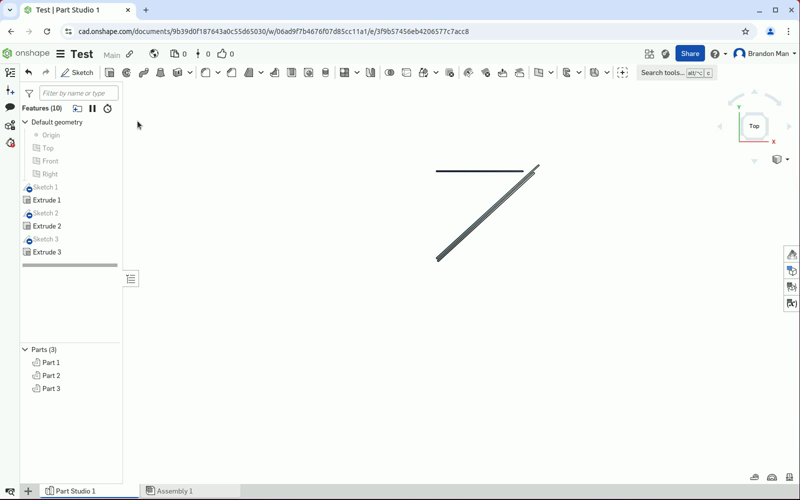
key(shift+h)
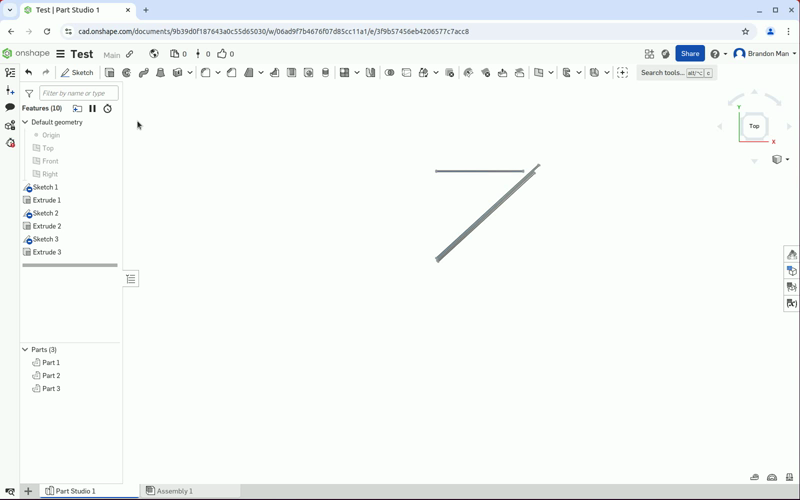
key(shift+h)
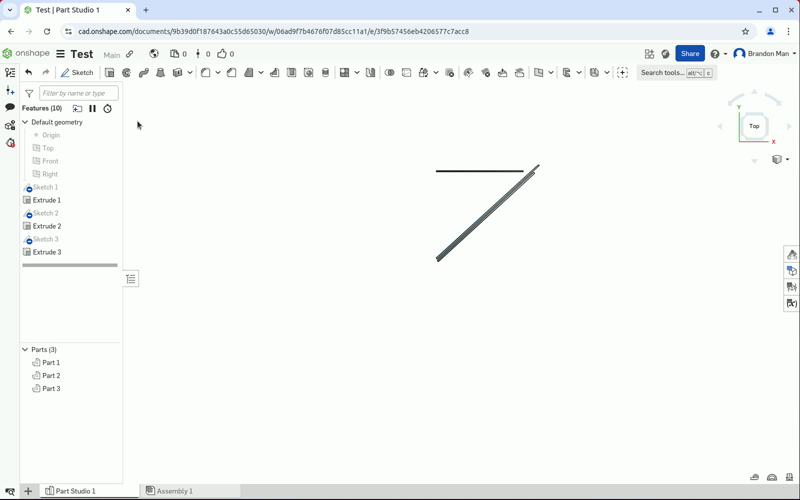
mouse_move(73, 189)
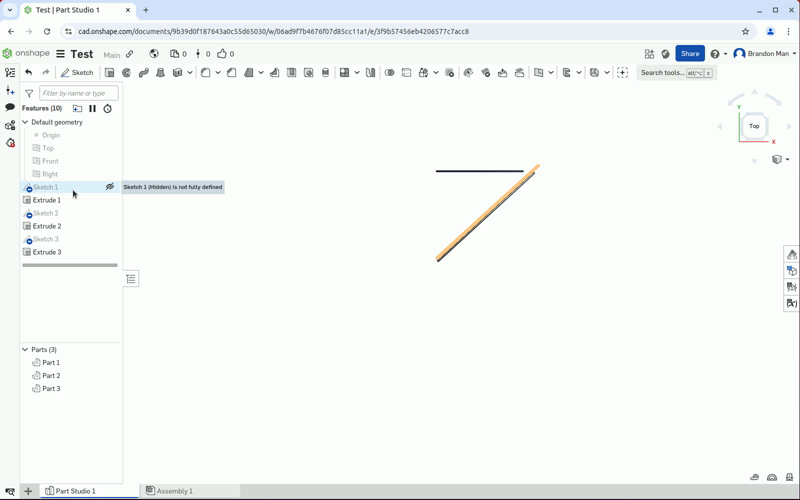
click(73, 189)
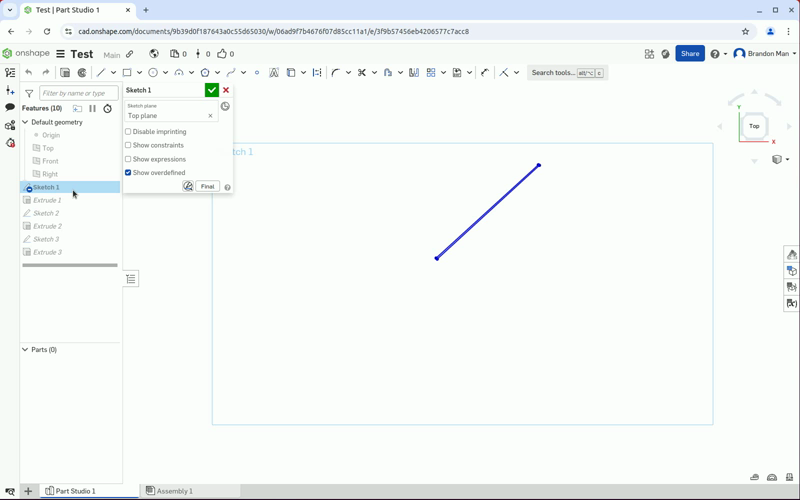
mouse_move(229, 92)
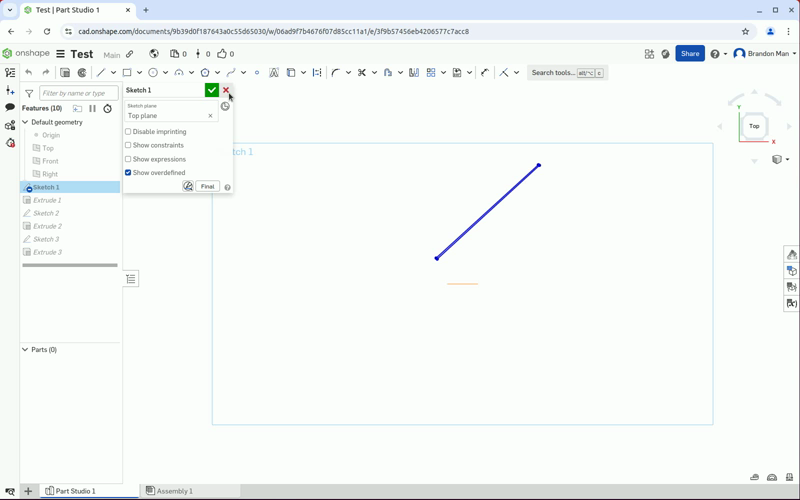
click(229, 92)
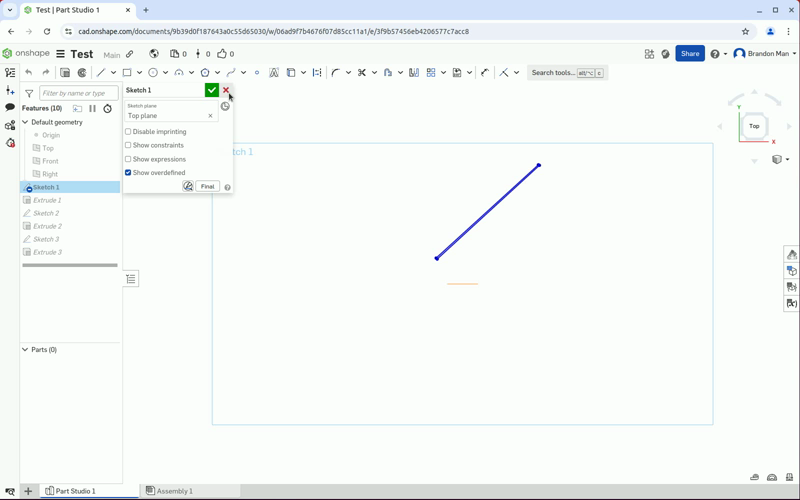
key(shift+s)
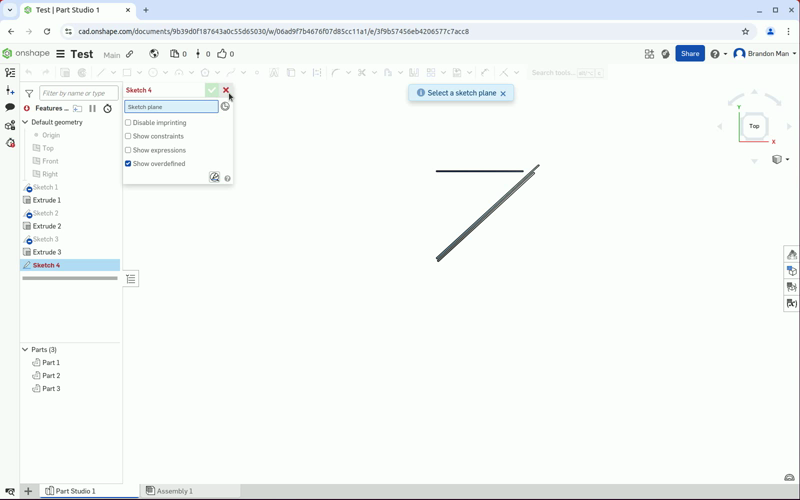
mouse_move(73, 150)
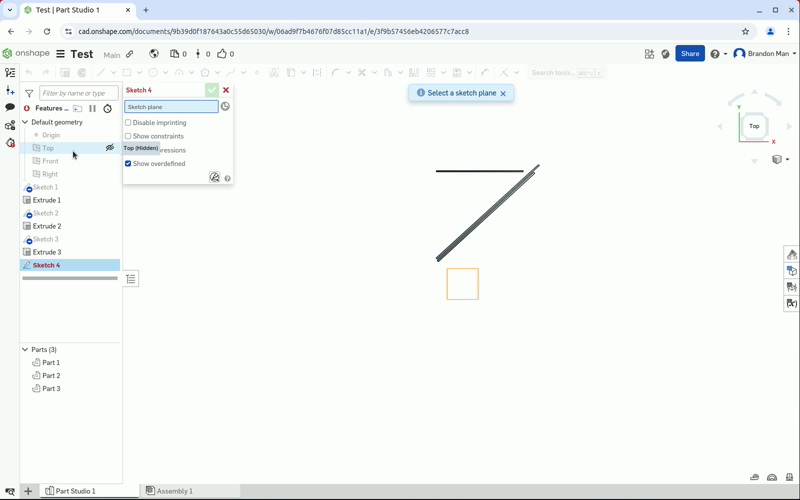
click(73, 150)
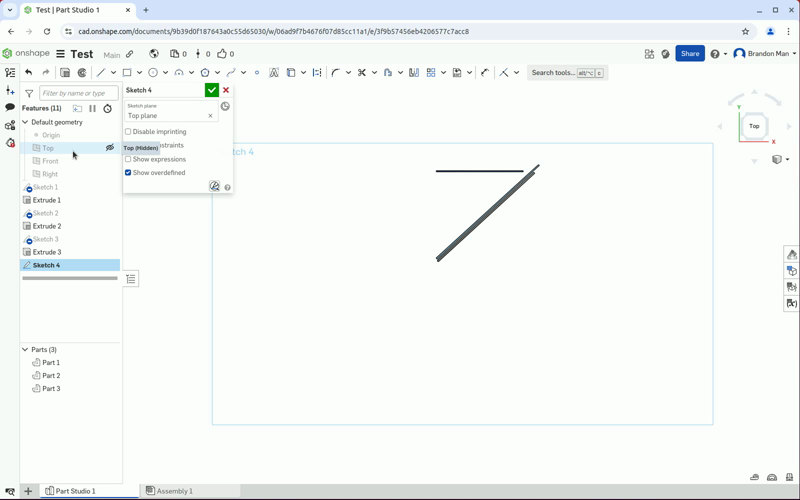
mouse_move(73, 352)
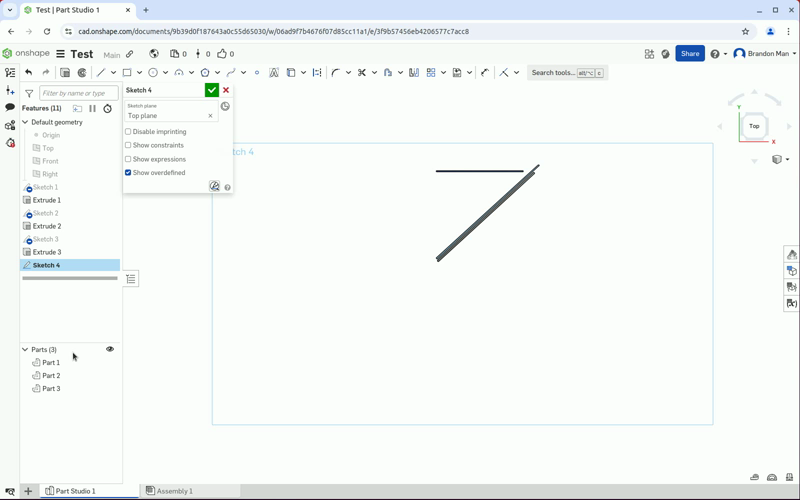
key(y)
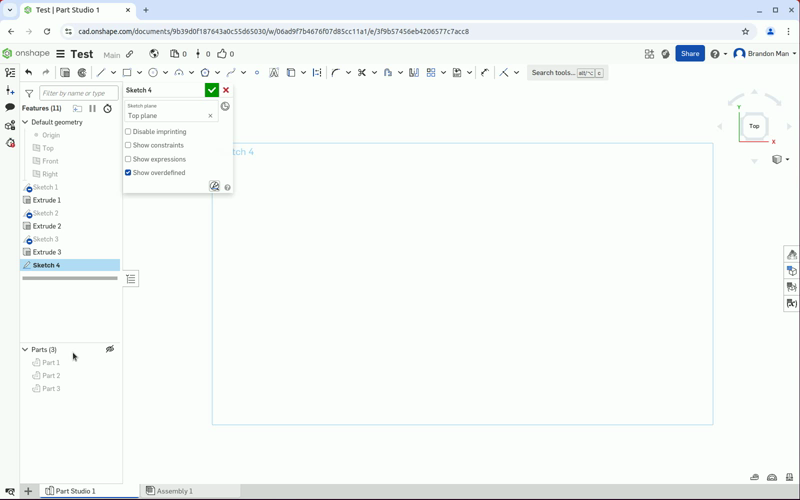
key(l)
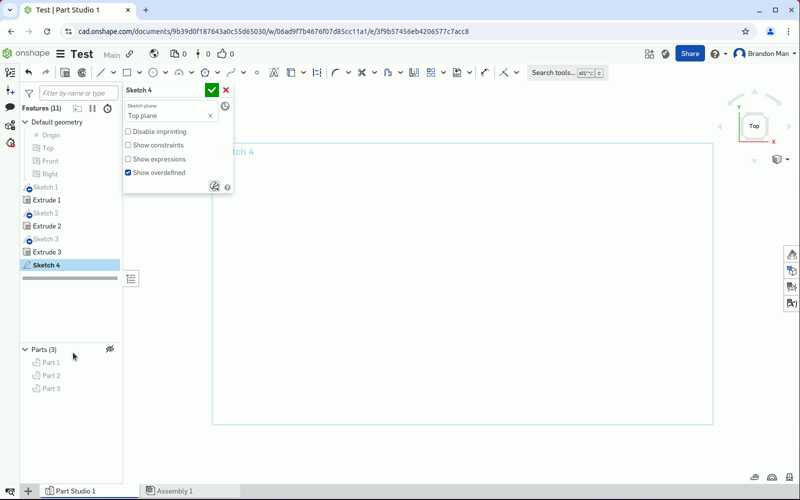
key_down(shift)
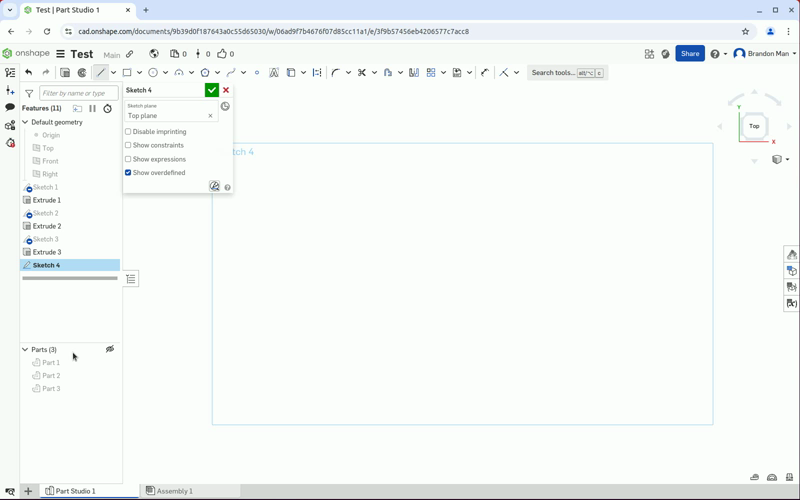
mouse_move(447, 261)
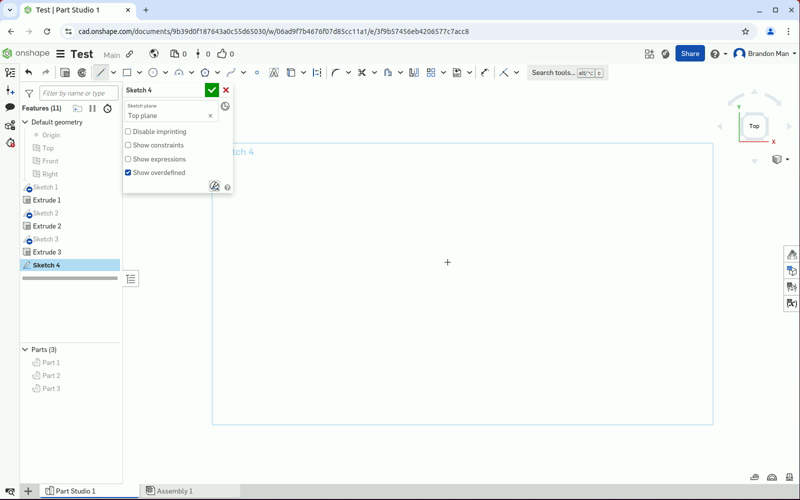
click(447, 261)
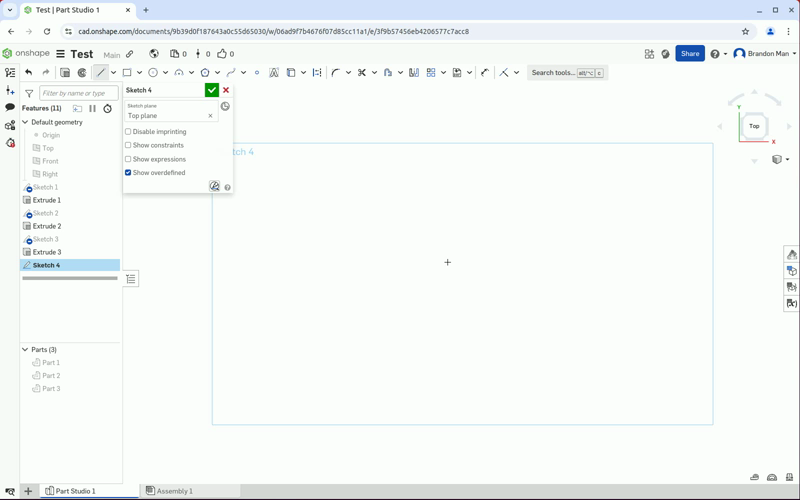
key_up(shift)
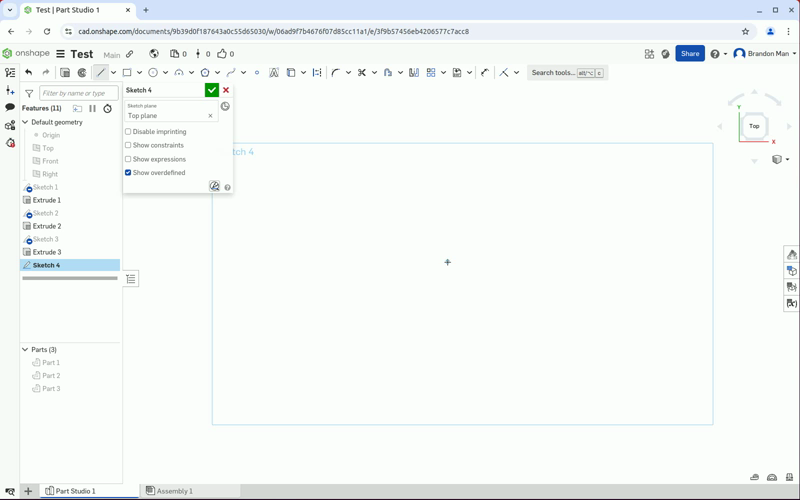
key_down(shift)
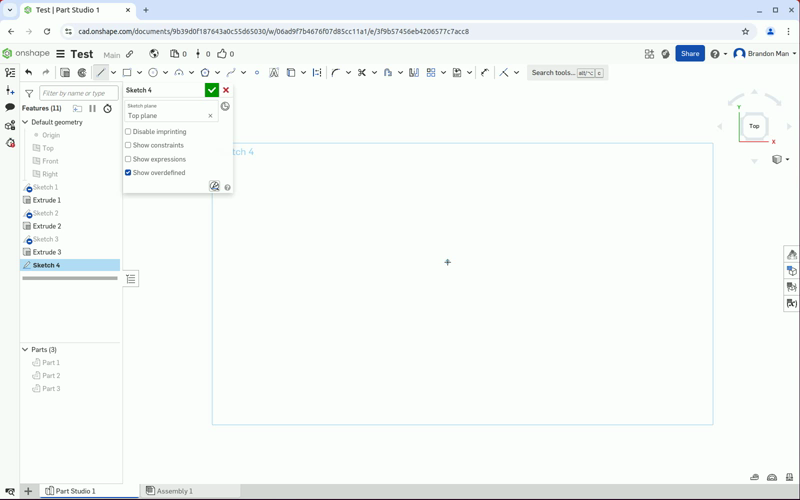
mouse_move(534, 261)
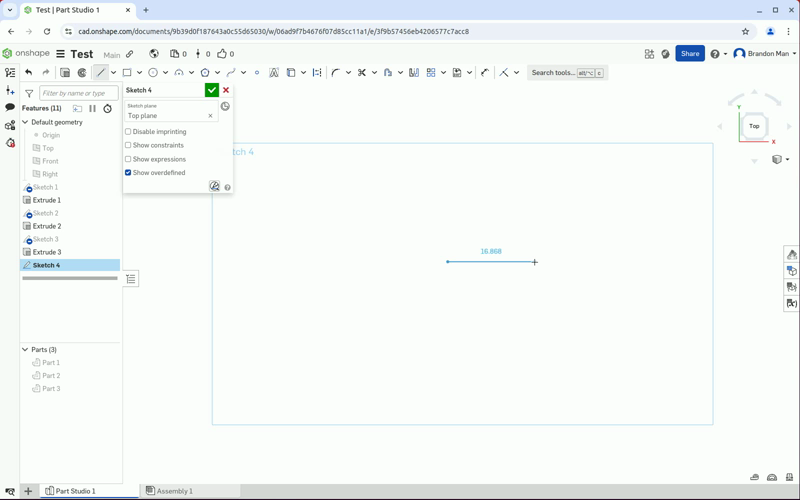
click(534, 261)
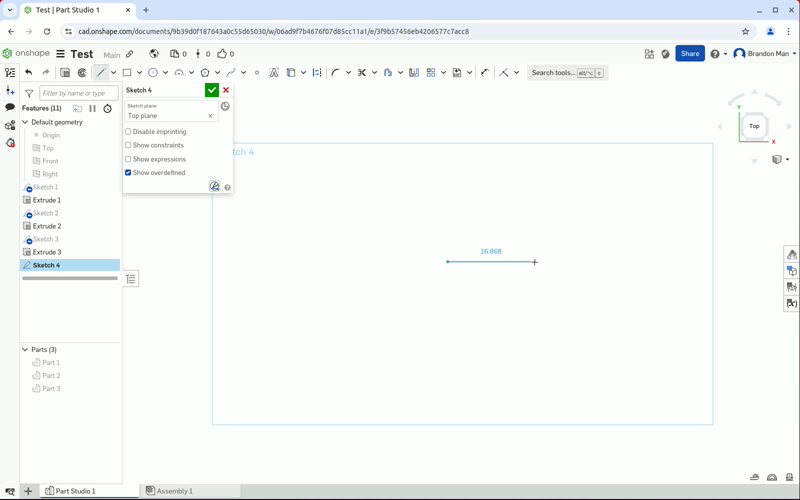
key_up(shift)
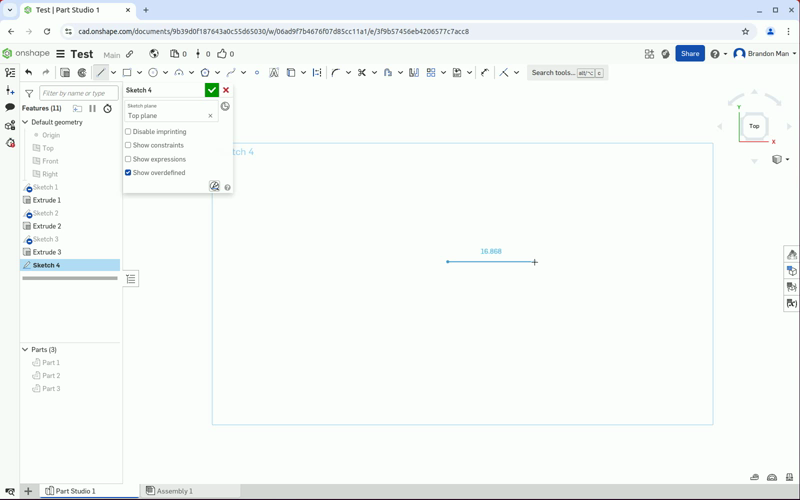
key_down(shift)
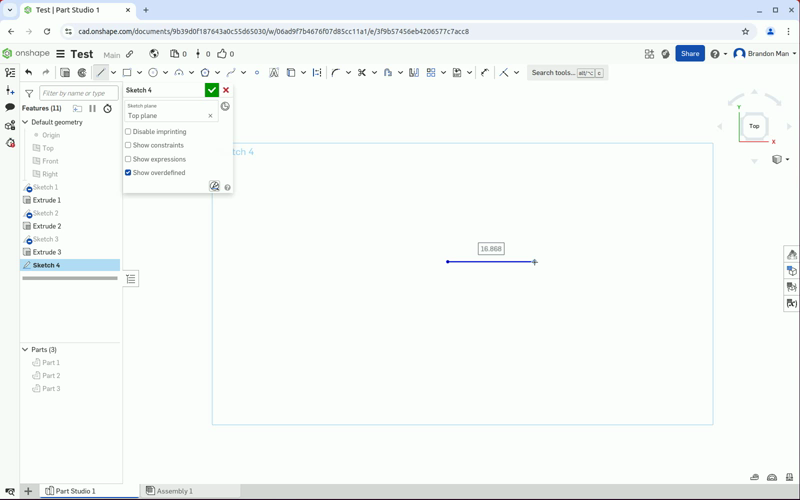
mouse_move(564, 261)
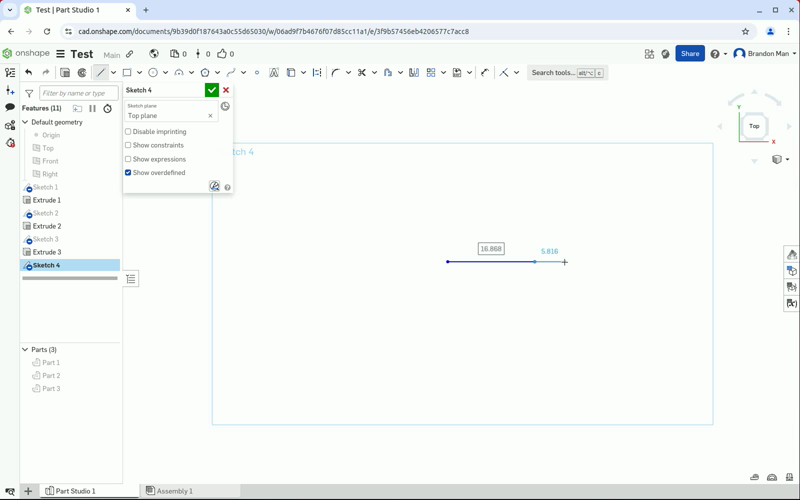
mouse_move(534, 260)
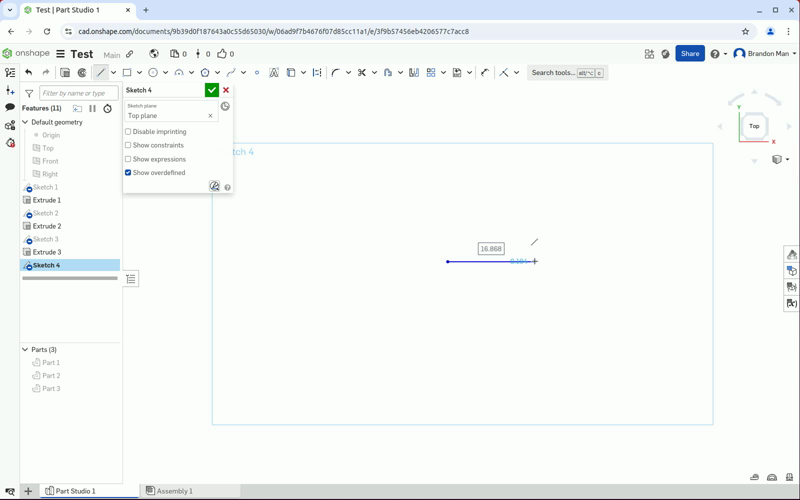
scroll(6)
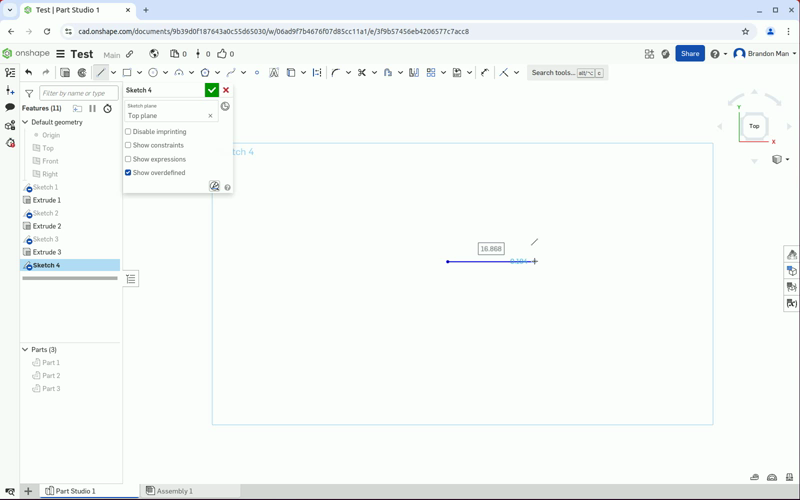
scroll(6)
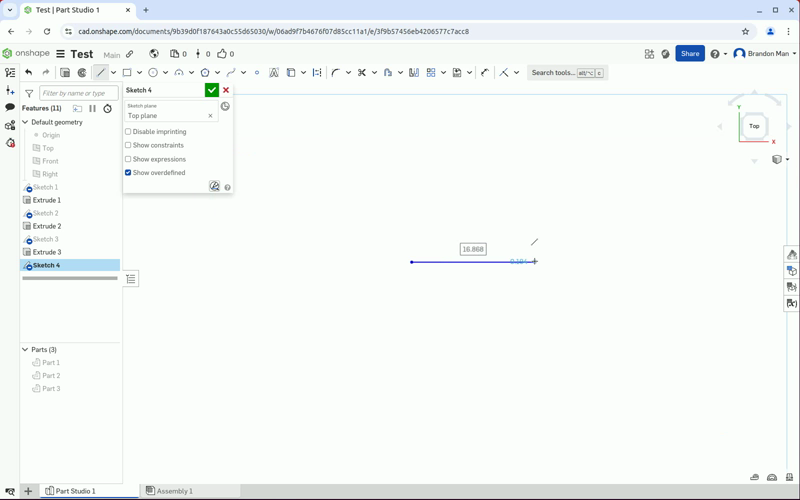
scroll(6)
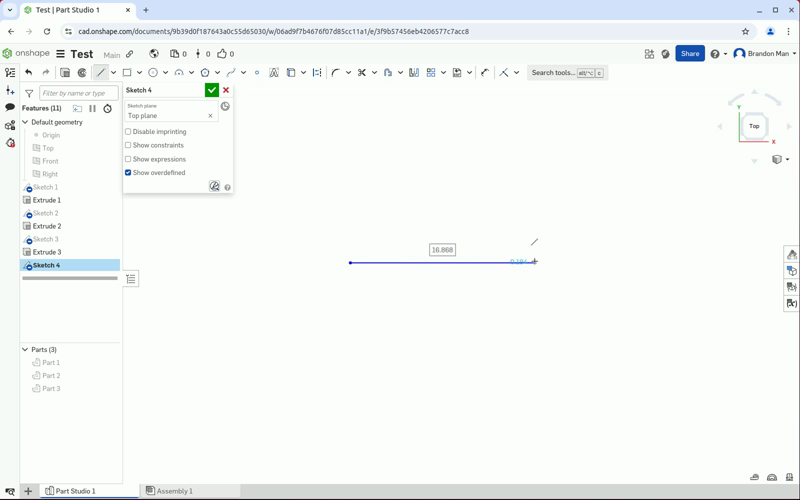
scroll(6)
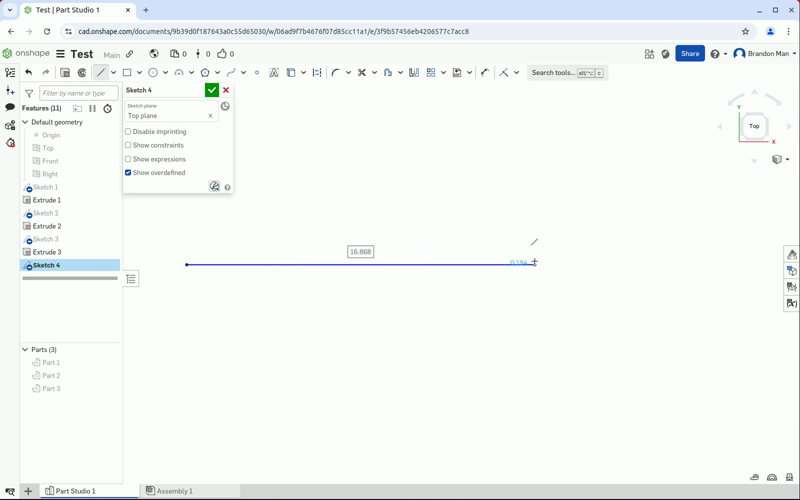
scroll(6)
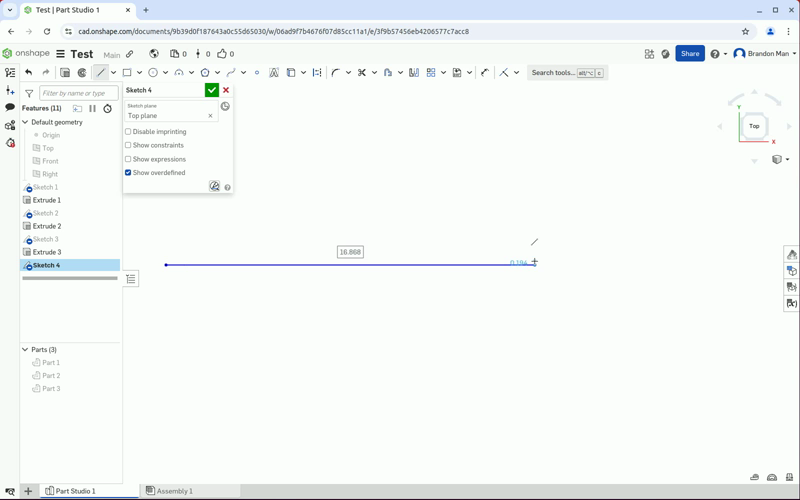
scroll(6)
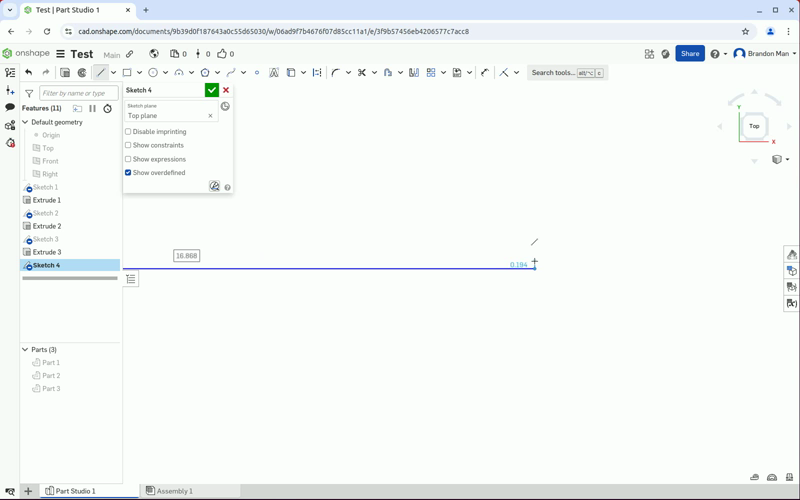
scroll(6)
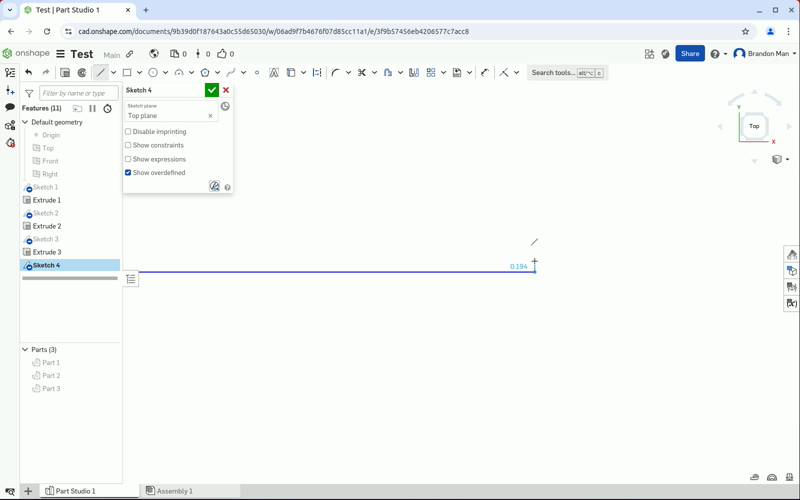
click(534, 260)
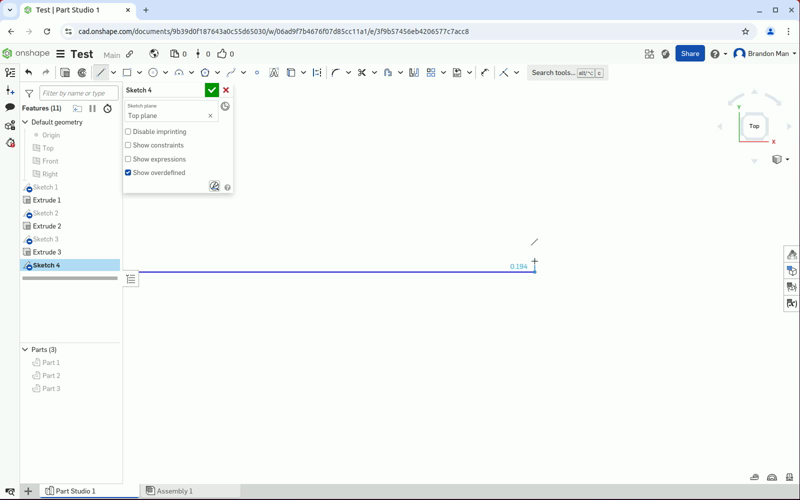
scroll(-6)
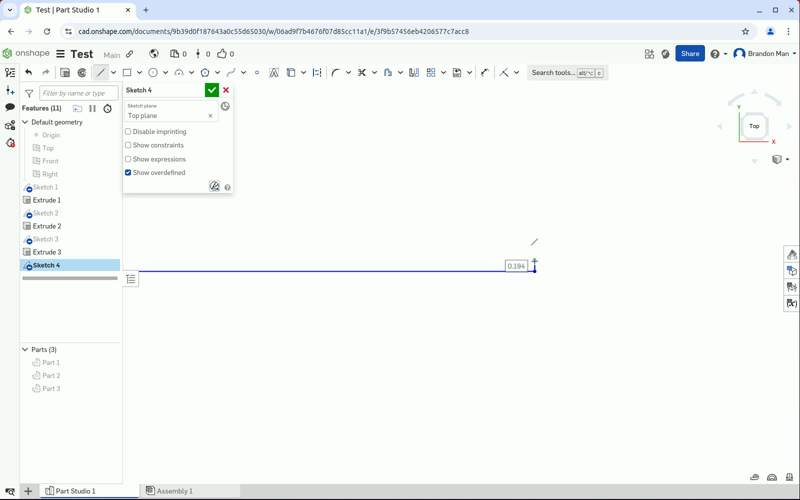
scroll(-6)
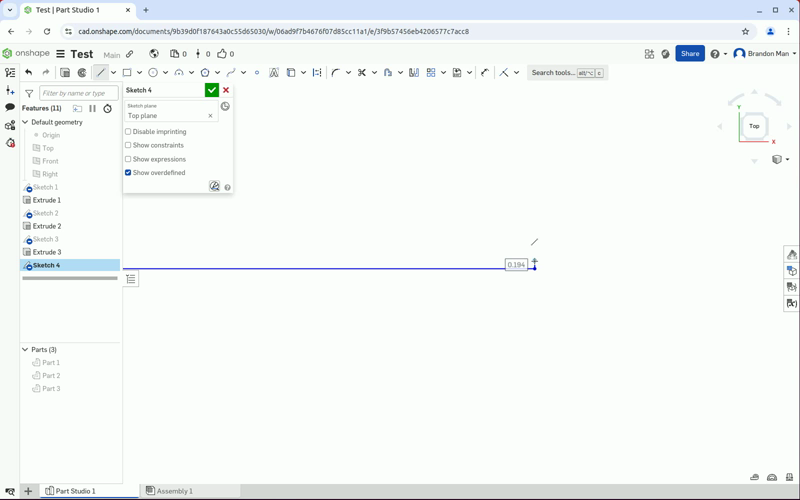
scroll(-6)
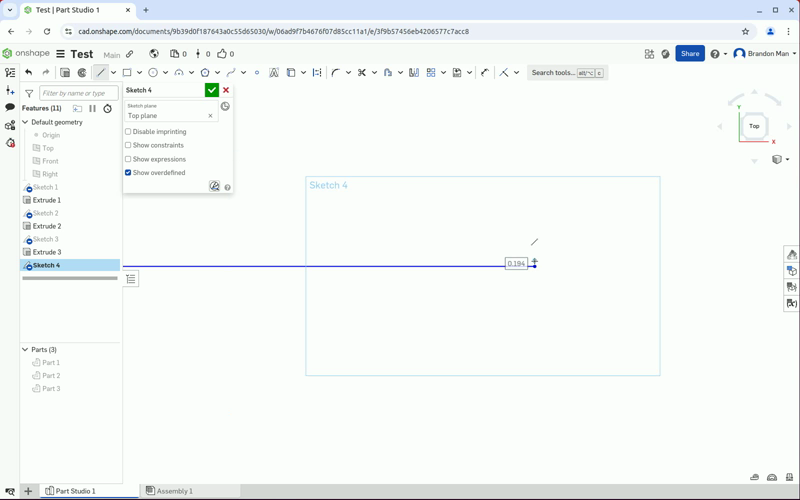
scroll(-6)
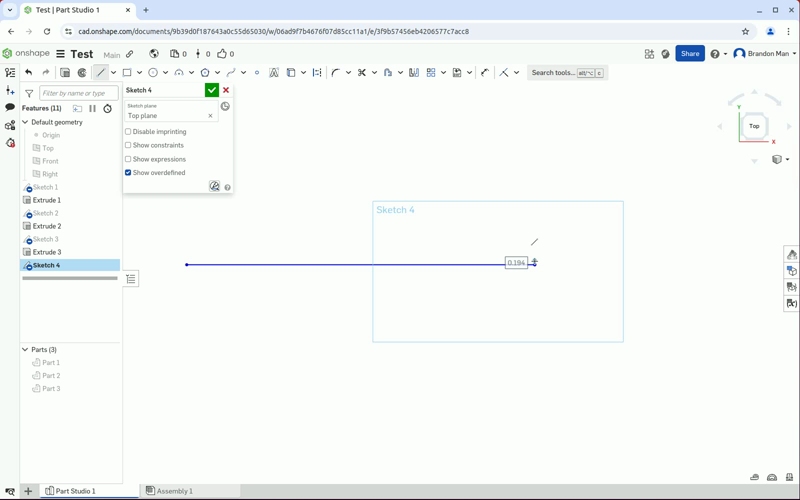
scroll(-6)
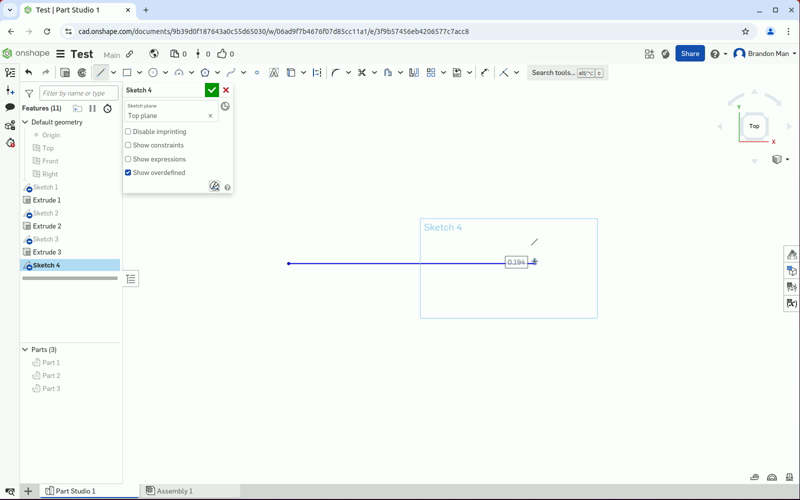
scroll(-6)
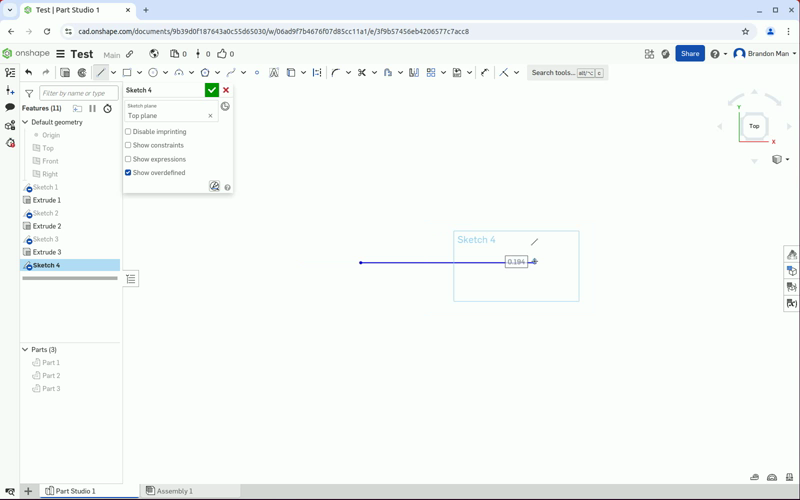
scroll(-6)
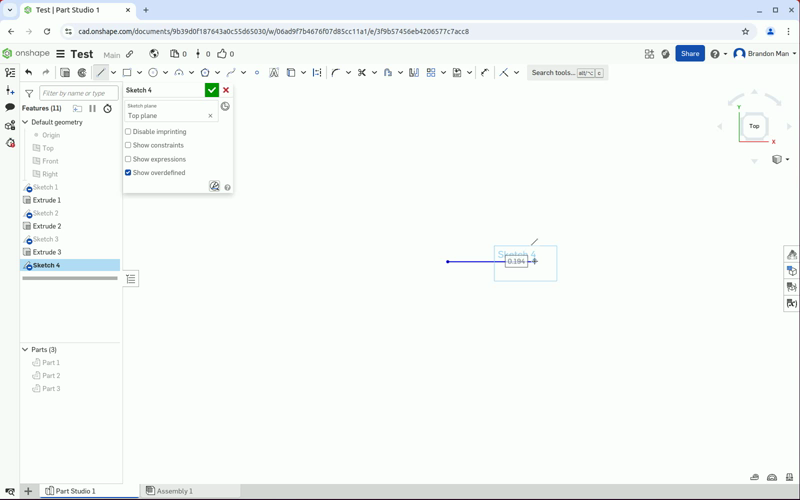
key_up(shift)
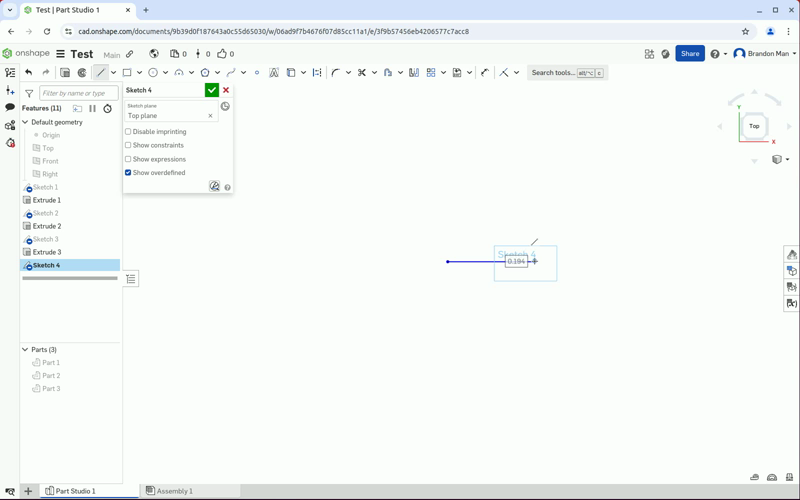
key_down(shift)
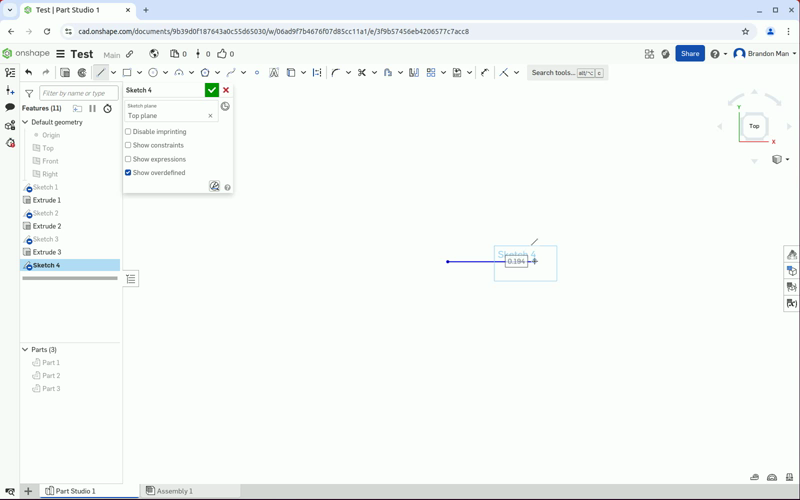
mouse_move(447, 260)
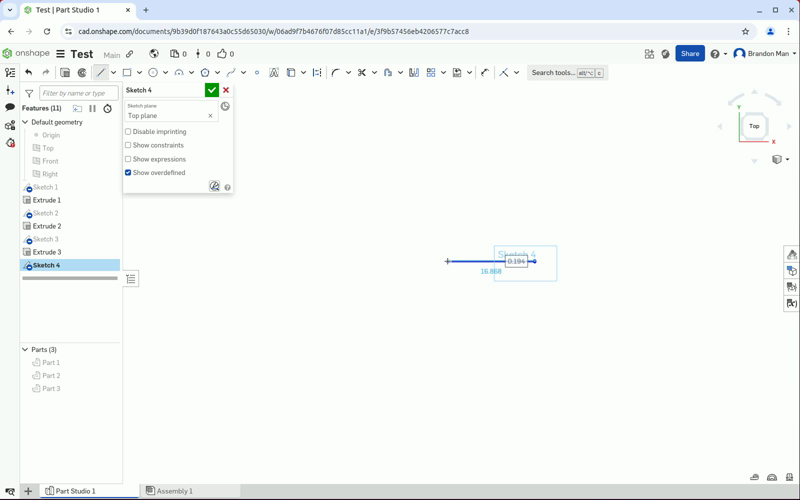
scroll(6)
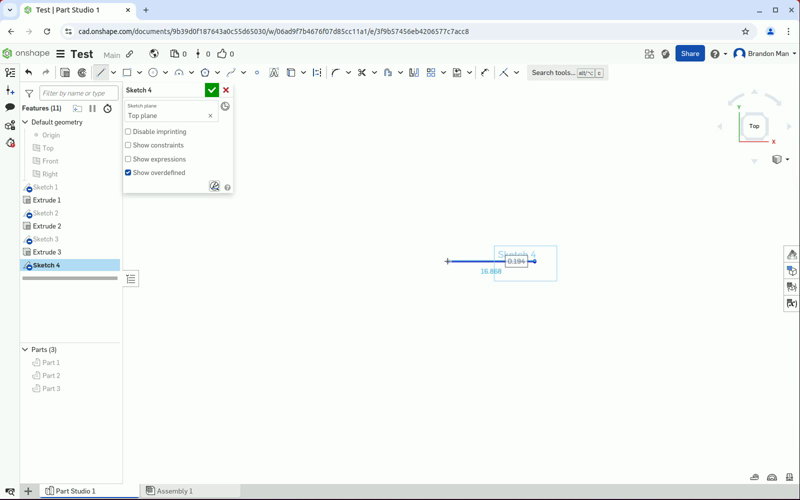
scroll(6)
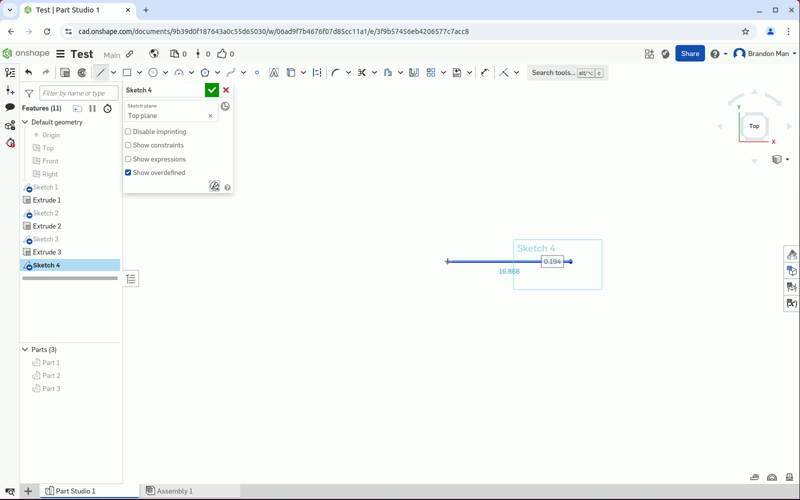
scroll(6)
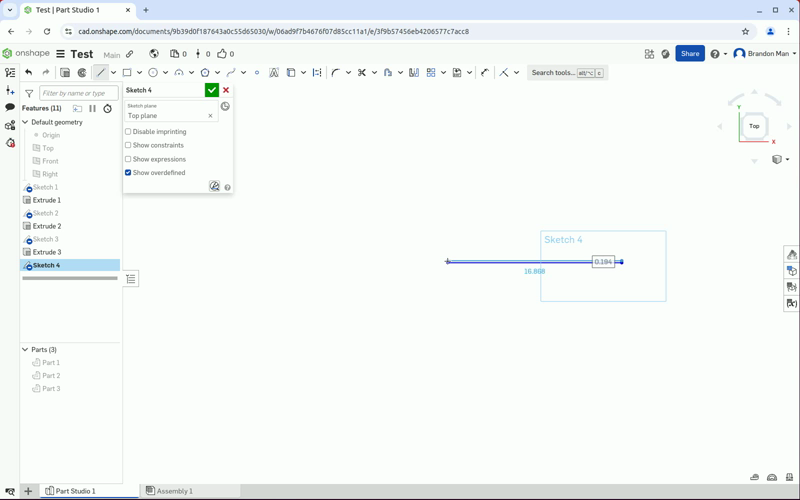
scroll(6)
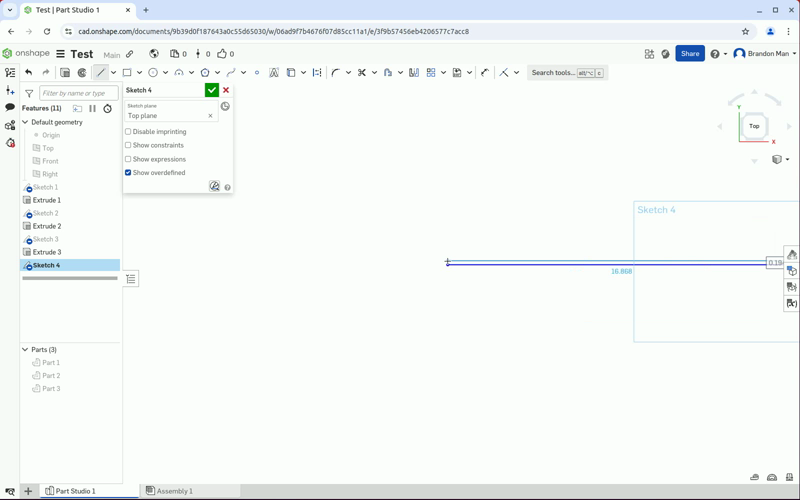
scroll(6)
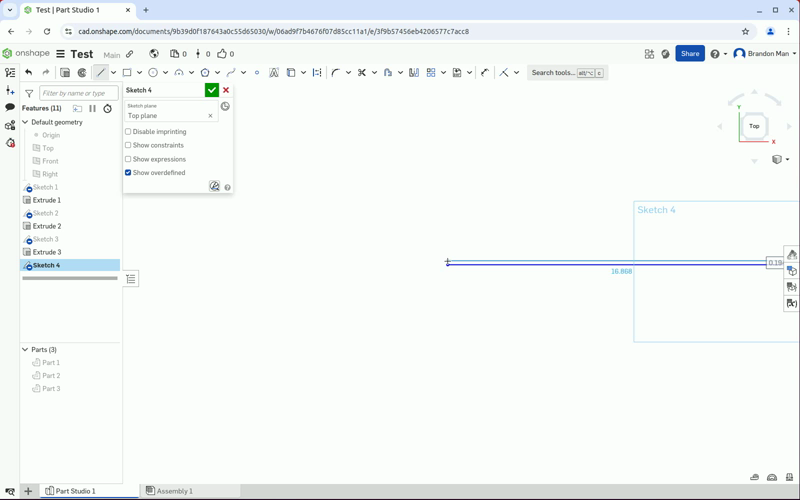
scroll(6)
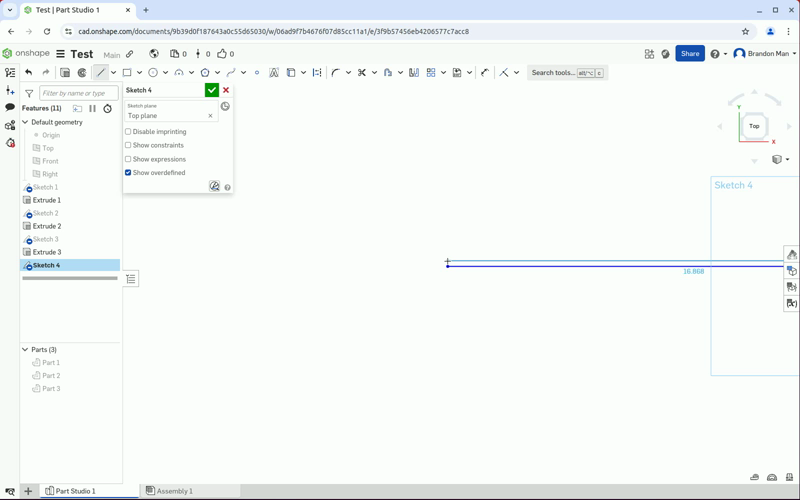
scroll(6)
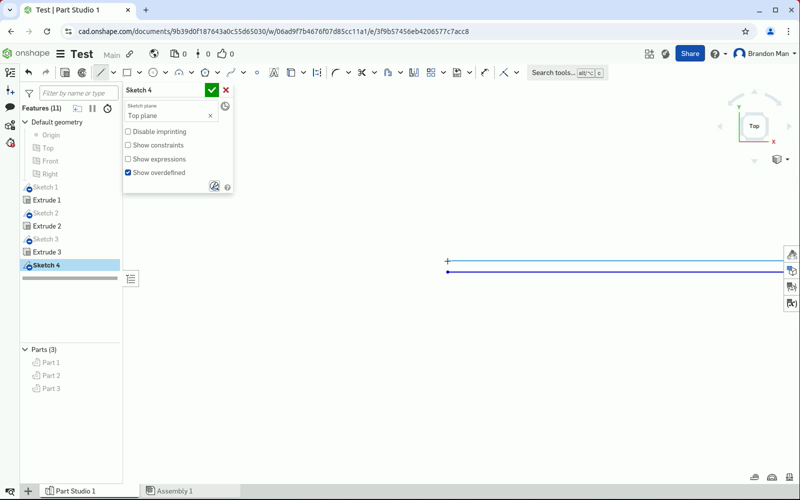
click(447, 260)
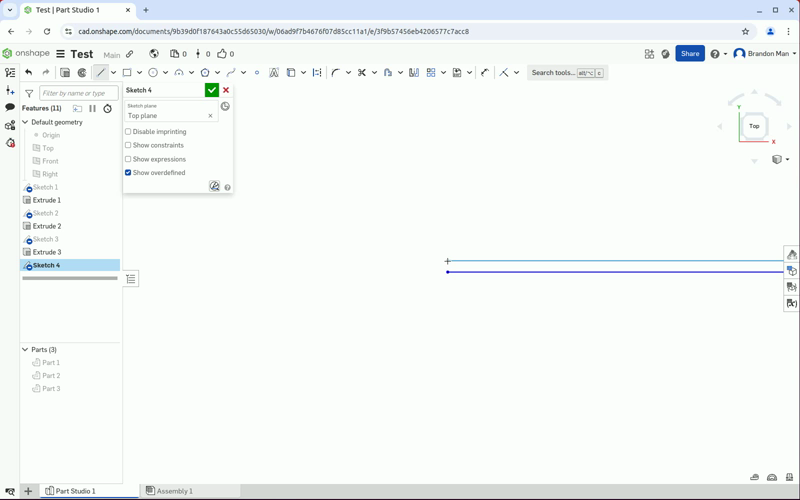
scroll(-6)
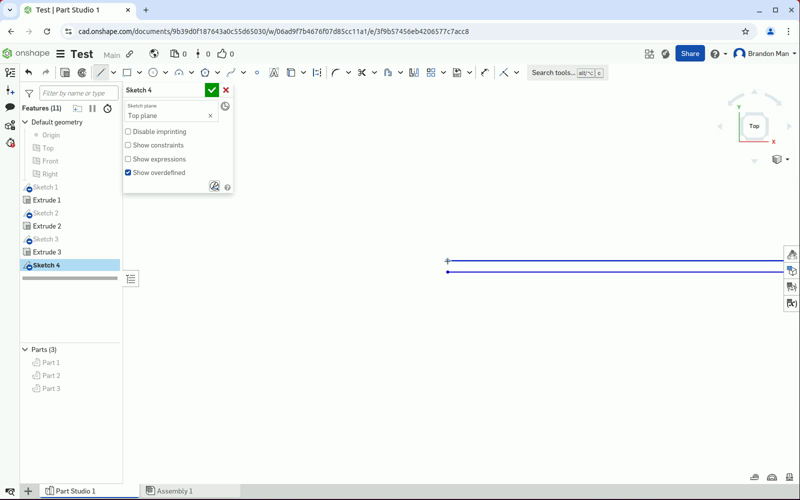
scroll(-6)
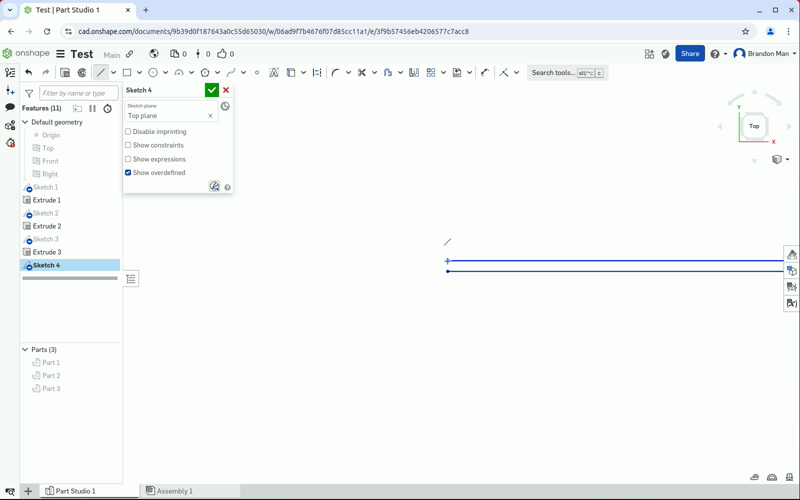
scroll(-6)
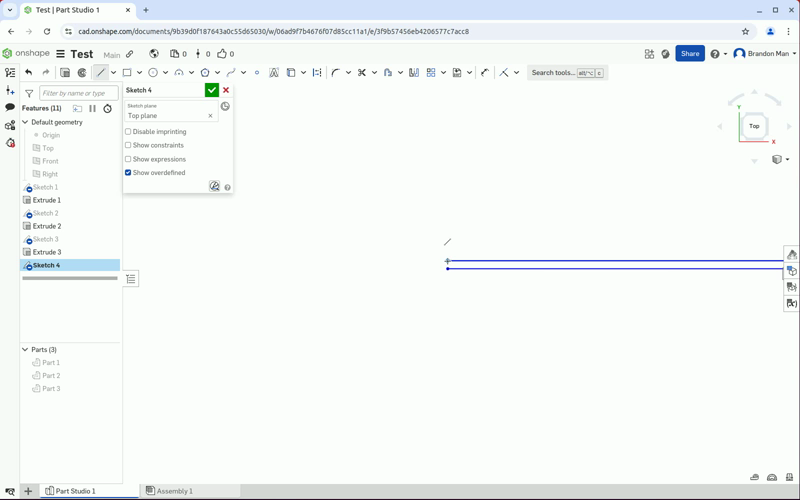
scroll(-6)
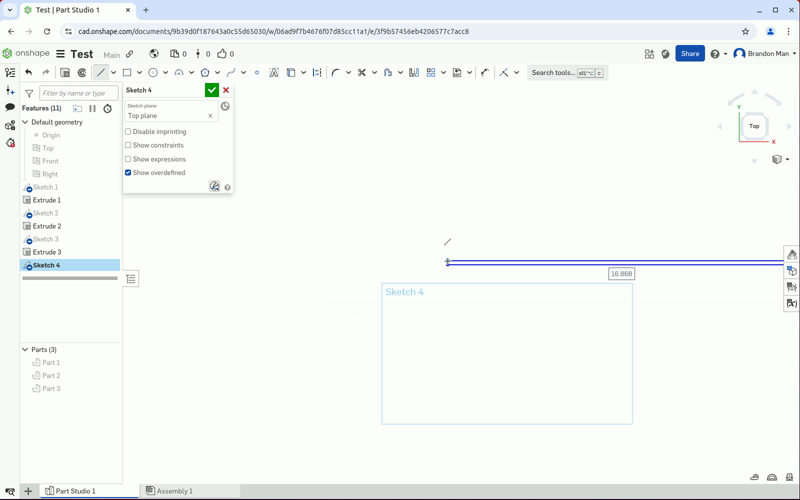
scroll(-6)
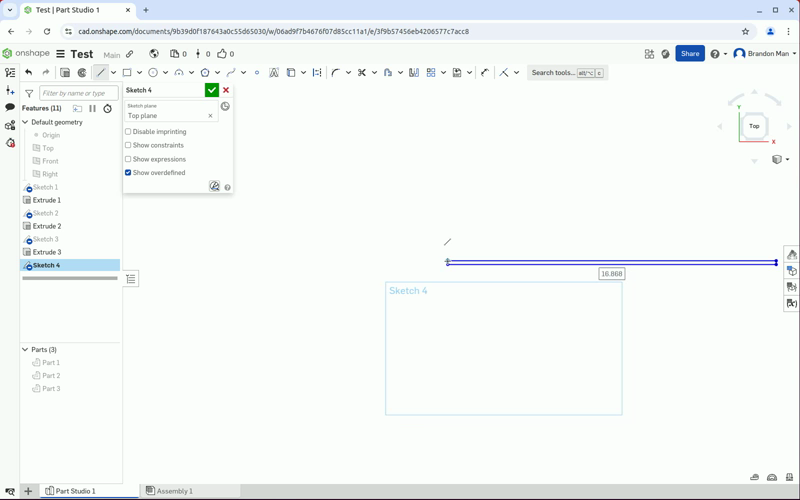
scroll(-6)
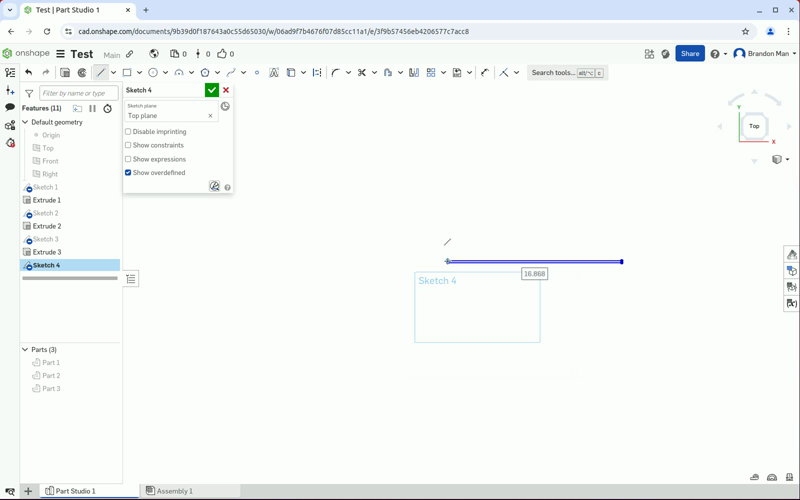
scroll(-6)
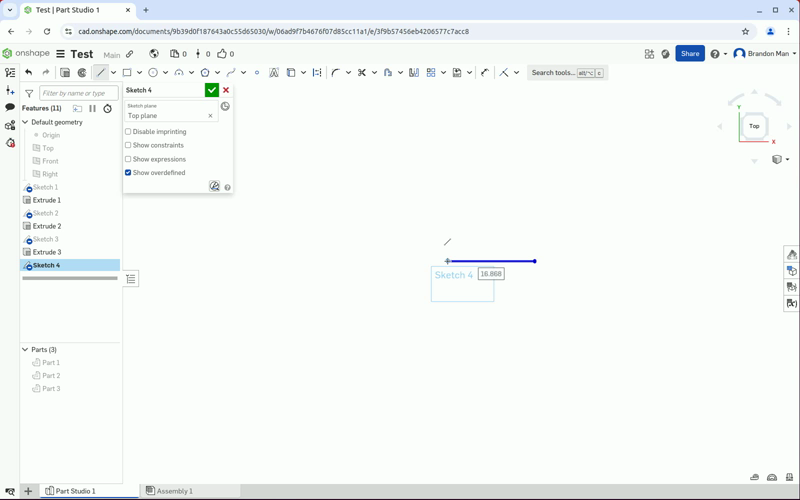
key_up(shift)
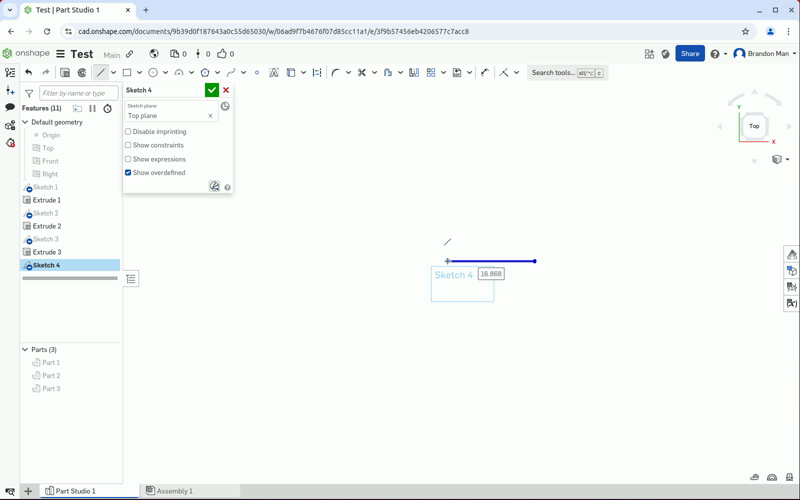
mouse_move(477, 260)
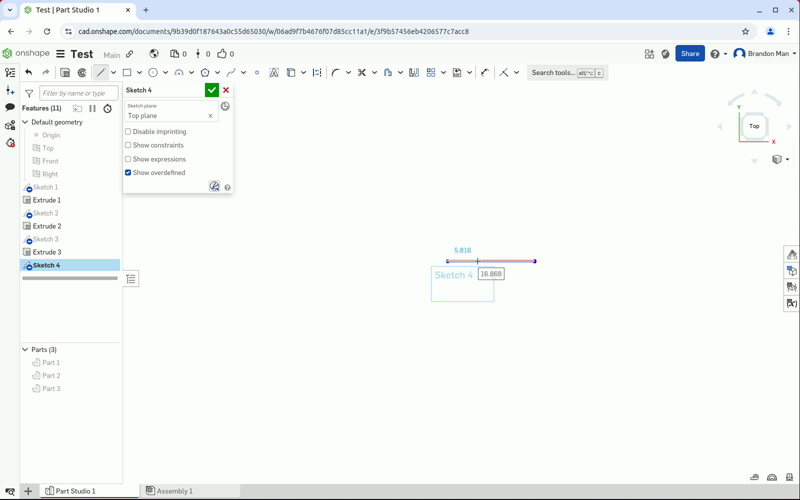
key_down(shift)
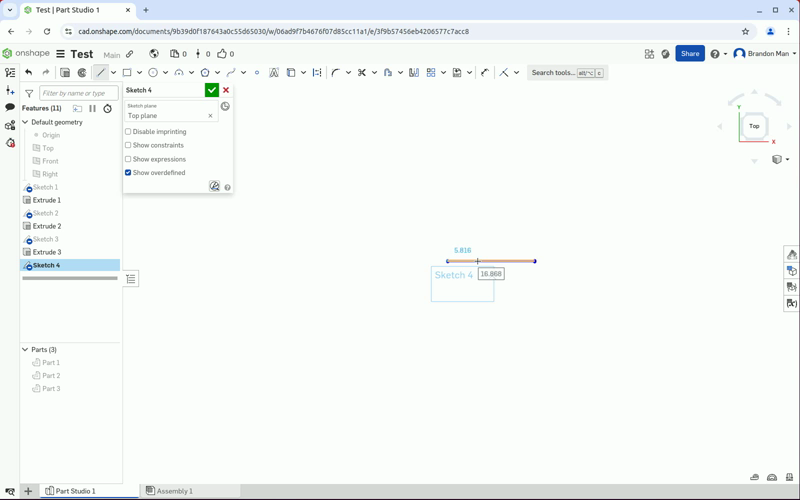
mouse_move(447, 261)
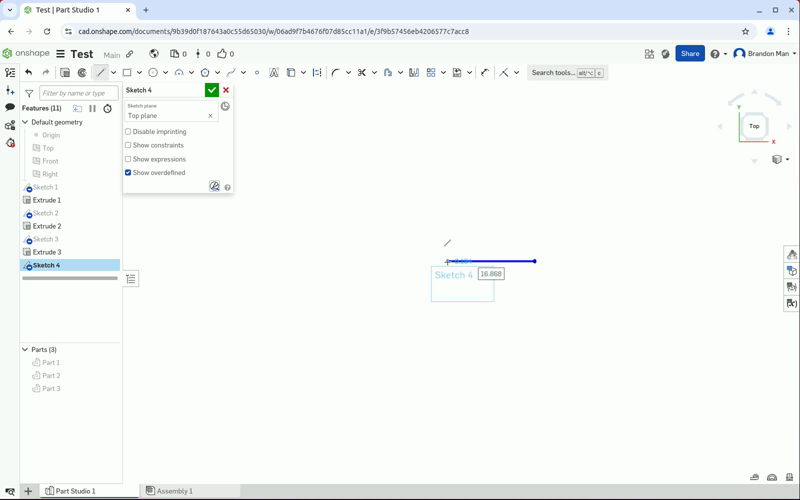
scroll(6)
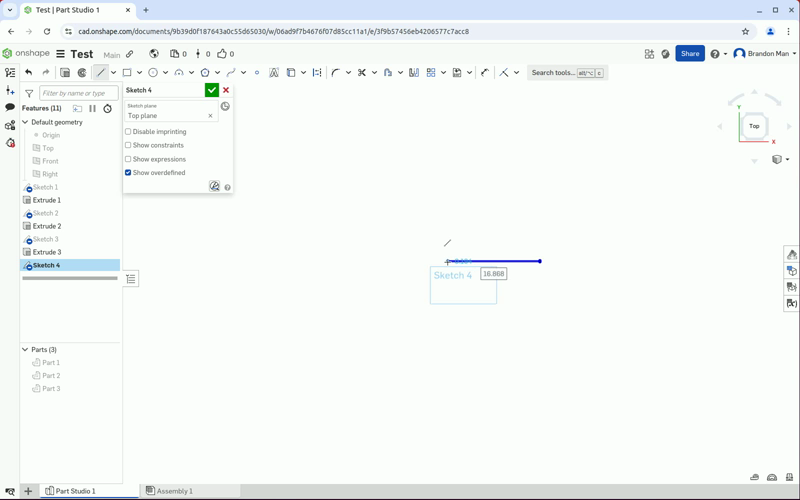
scroll(6)
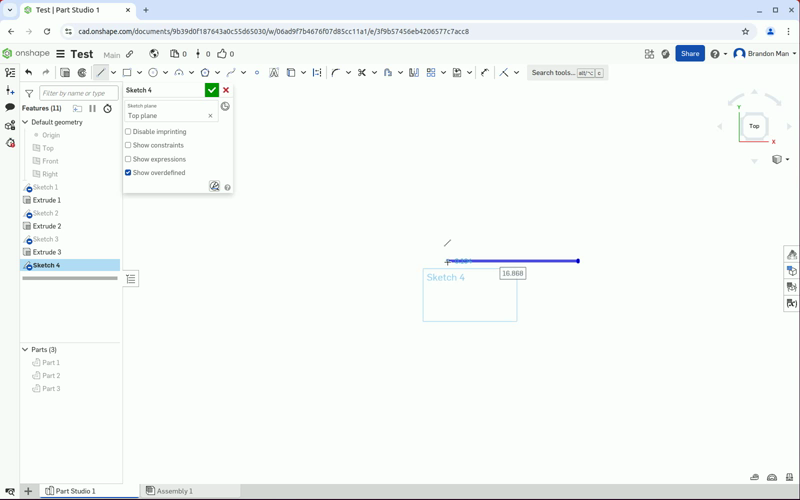
scroll(6)
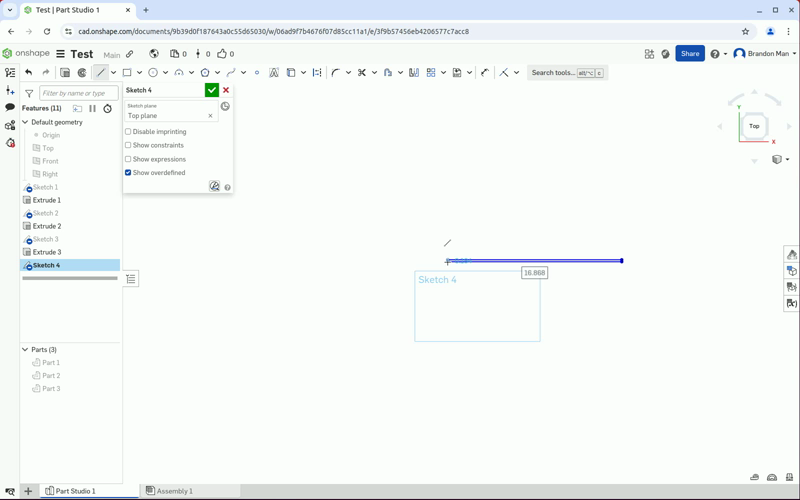
scroll(6)
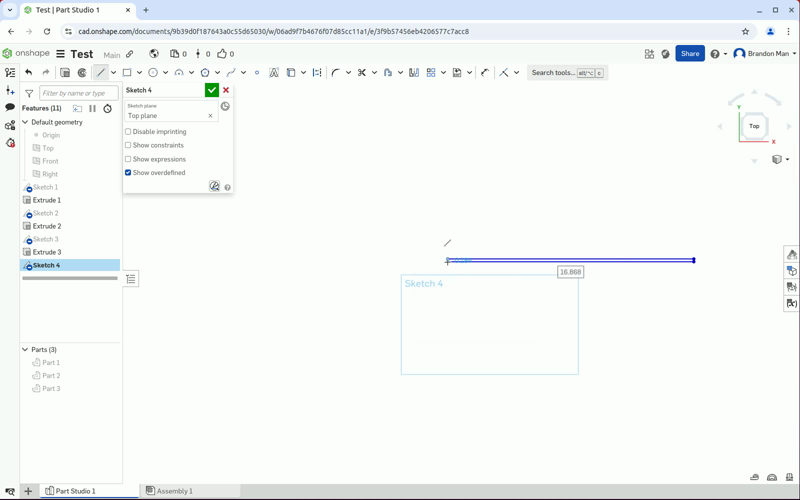
scroll(6)
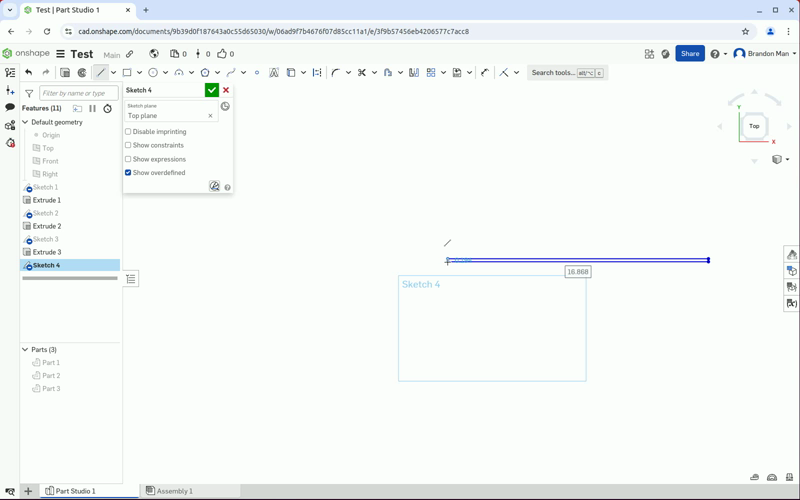
scroll(6)
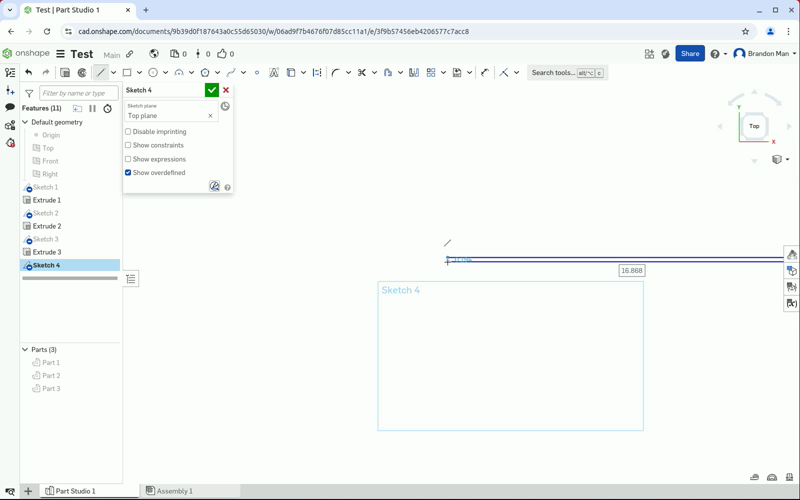
scroll(6)
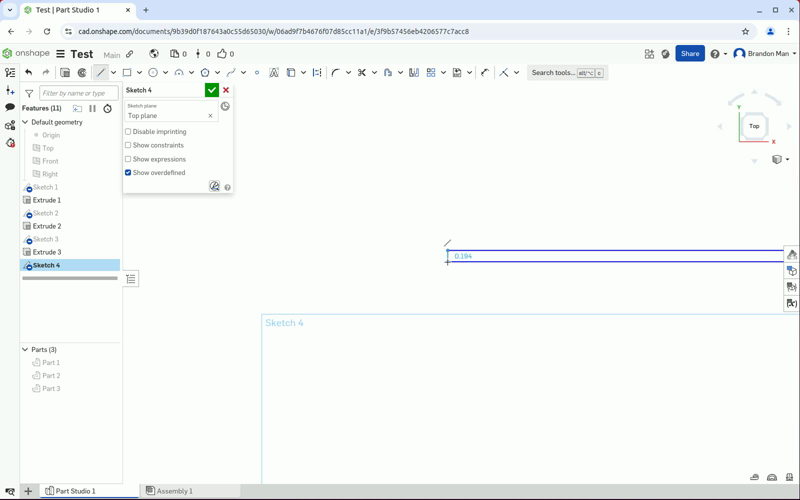
key_up(shift)
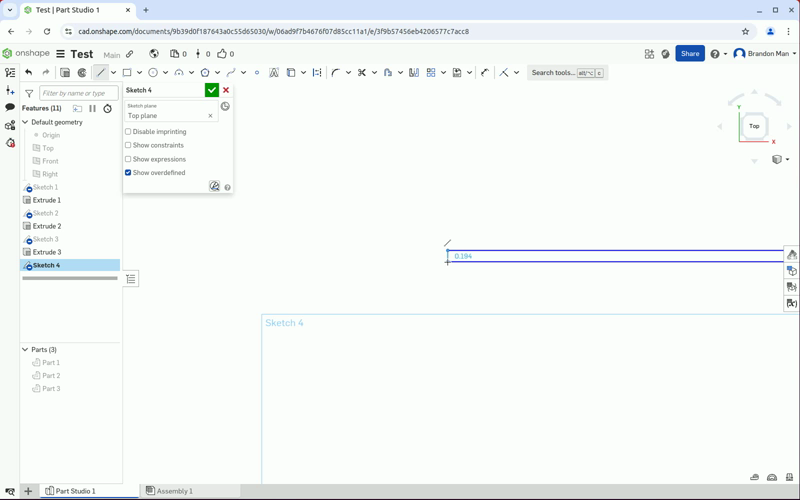
click(447, 261)
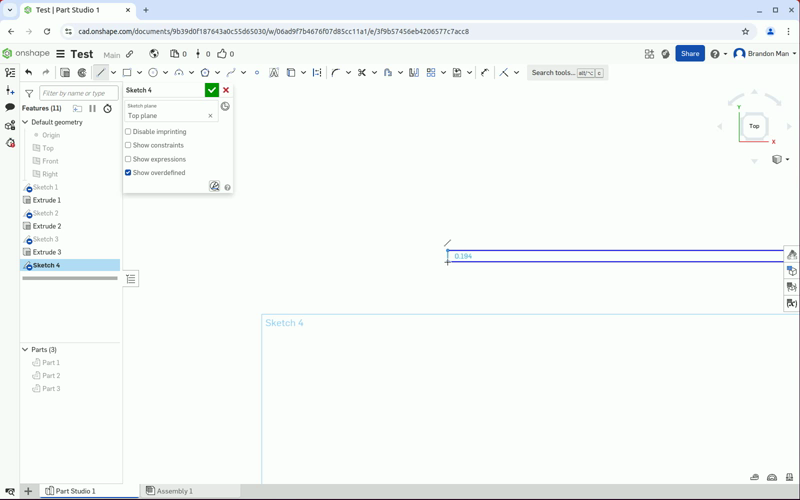
scroll(-6)
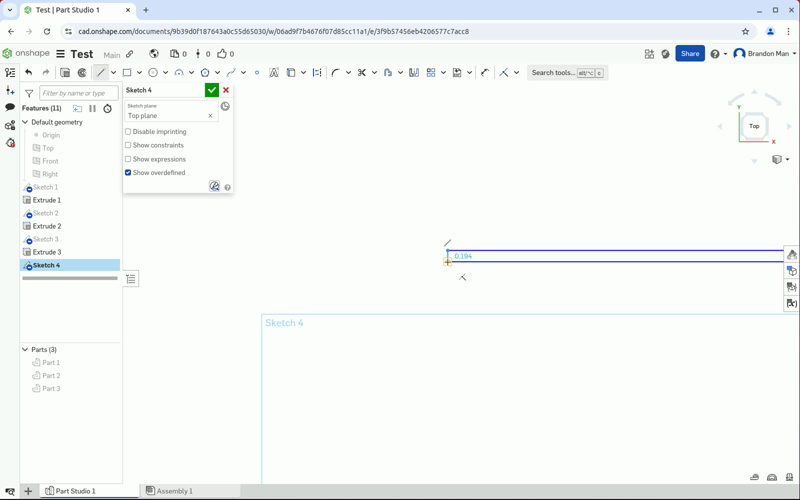
scroll(-6)
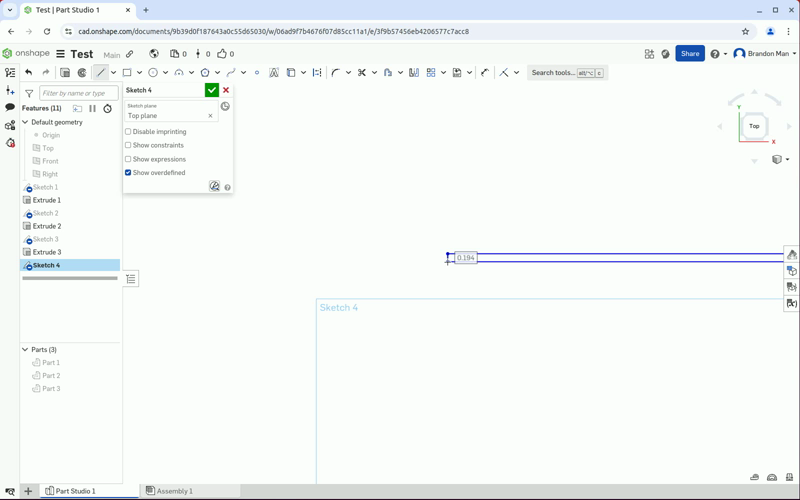
scroll(-6)
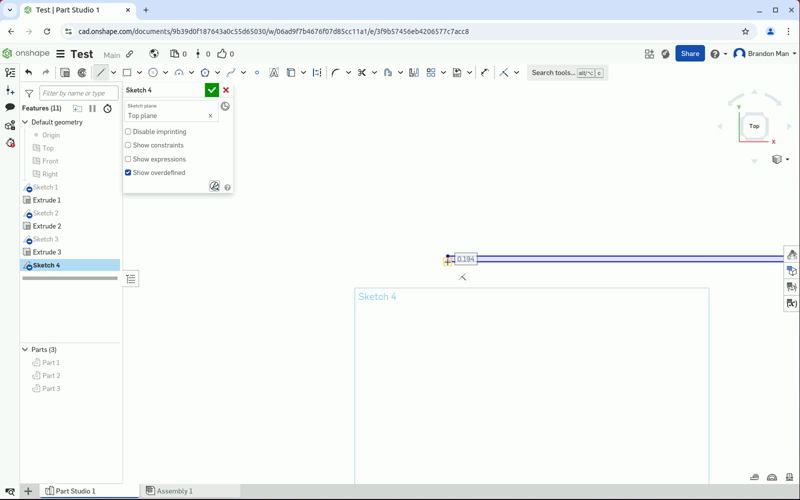
scroll(-6)
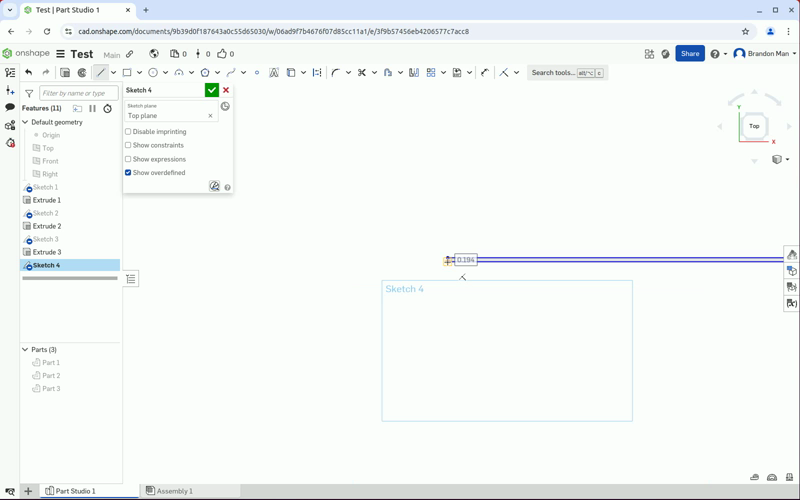
scroll(-6)
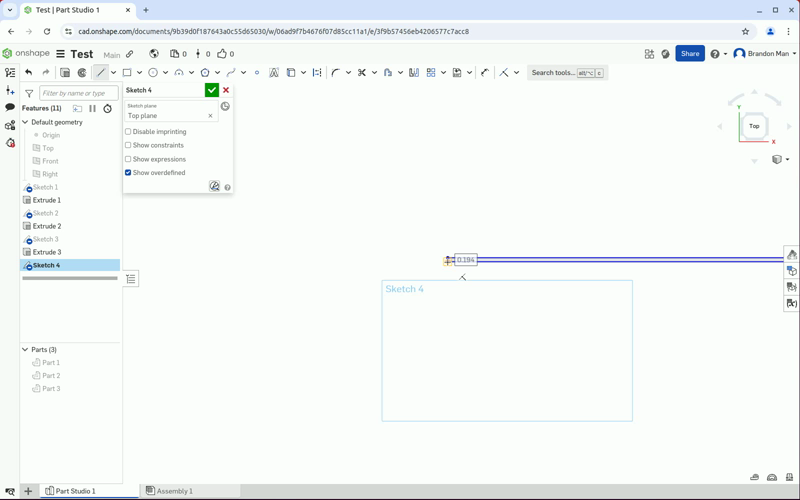
scroll(-6)
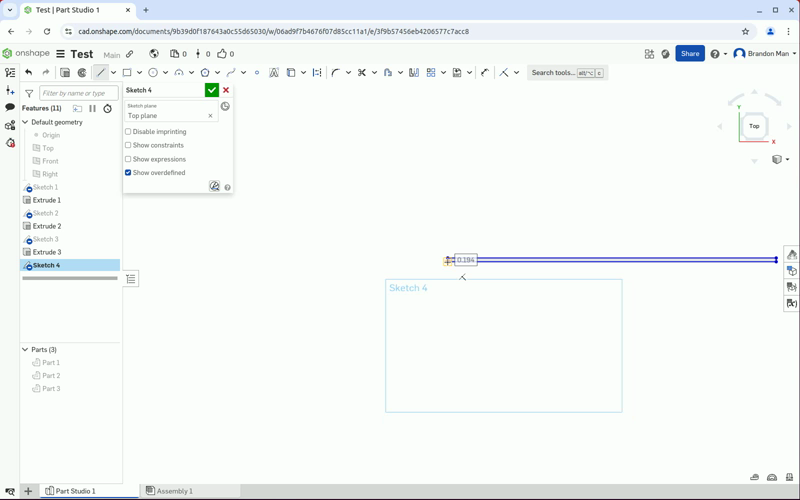
scroll(-6)
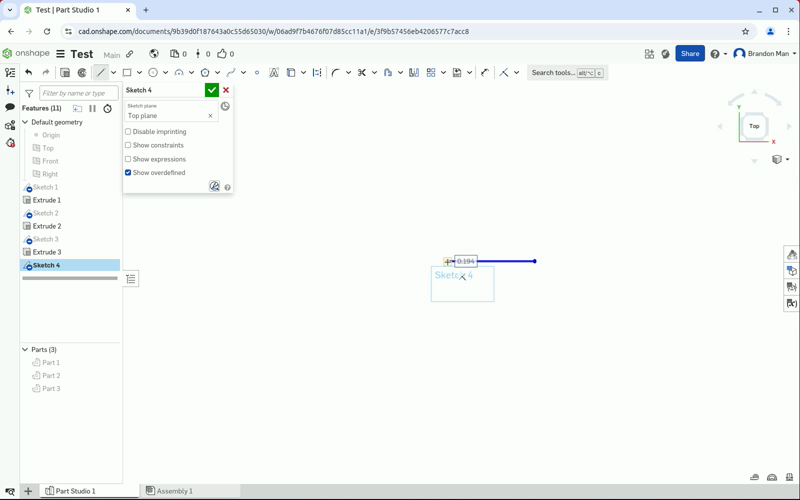
key(esc)
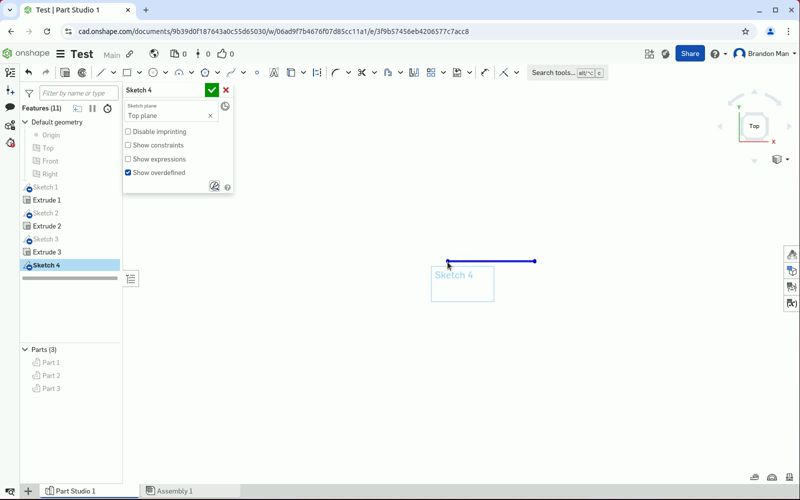
mouse_move(529, 261)
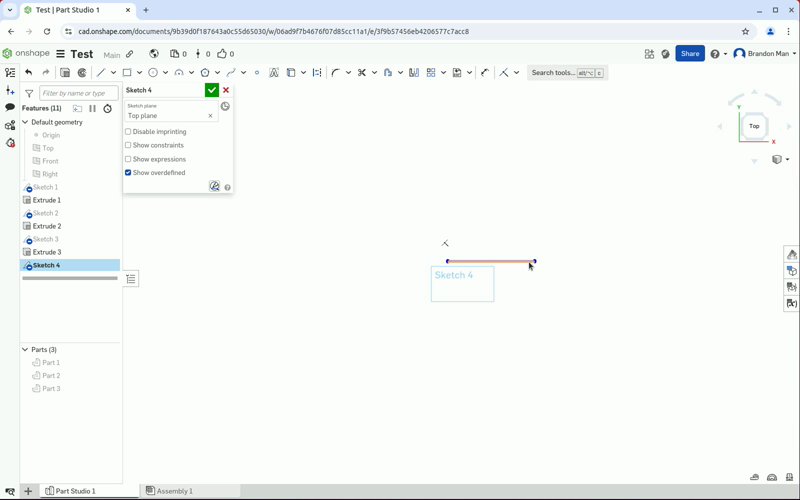
scroll(6)
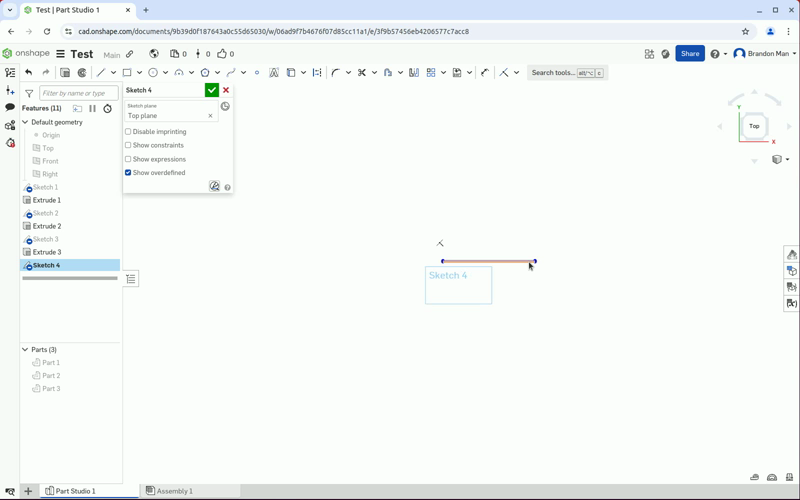
scroll(6)
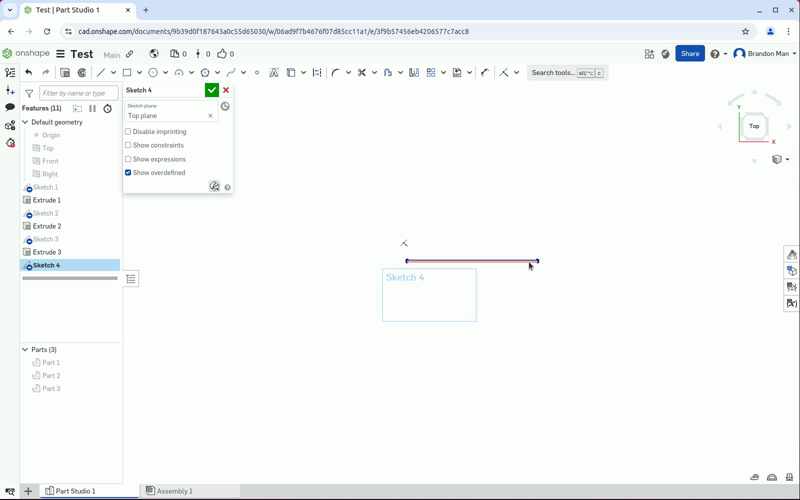
scroll(6)
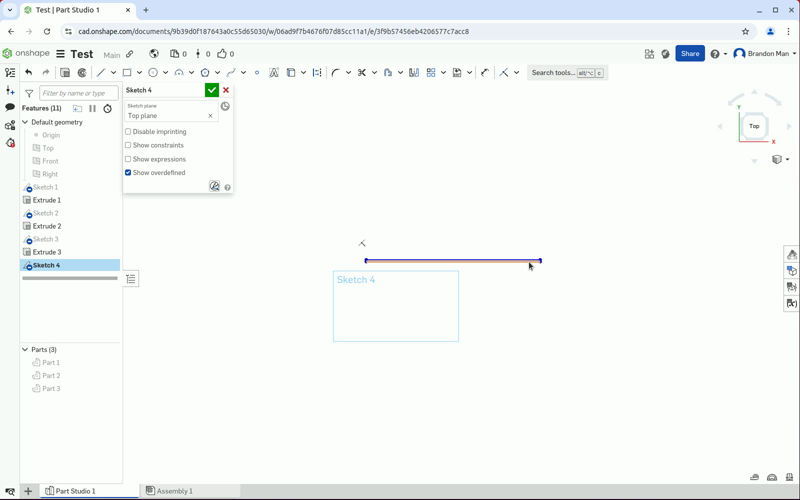
scroll(6)
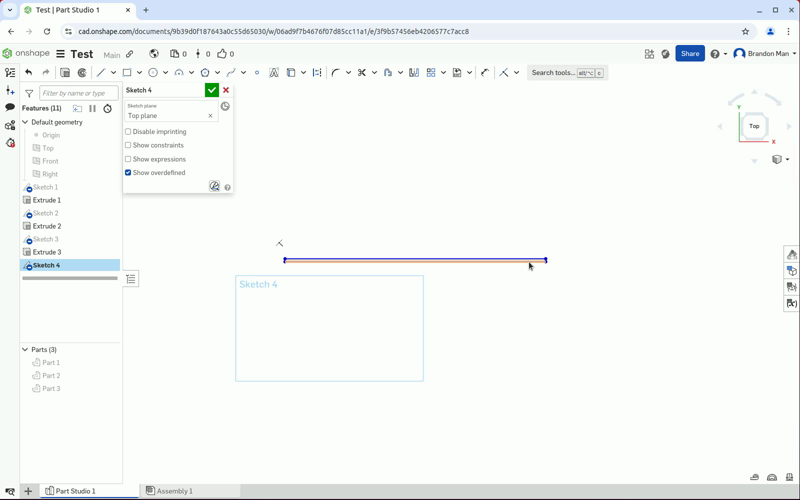
scroll(6)
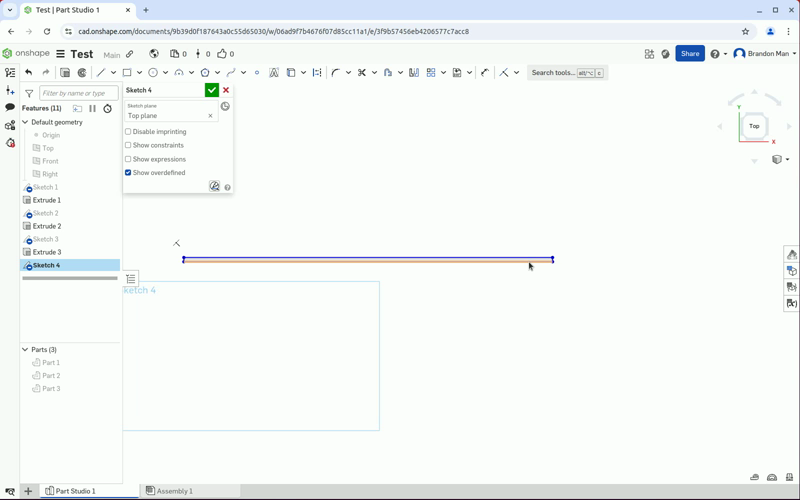
scroll(6)
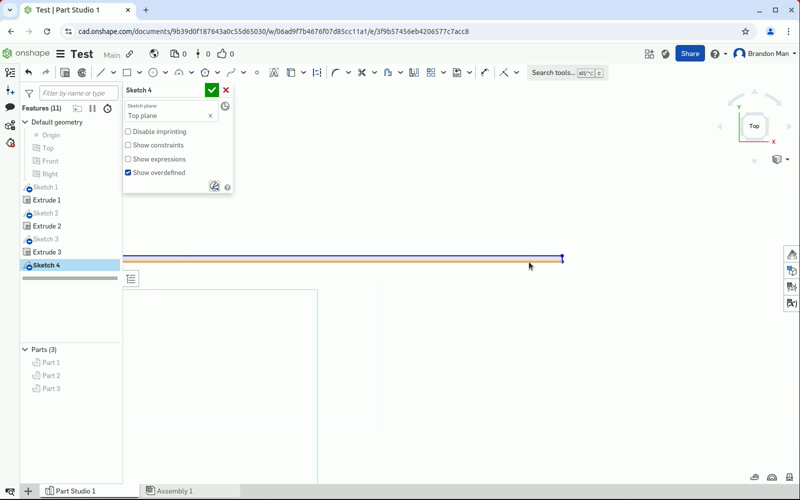
scroll(6)
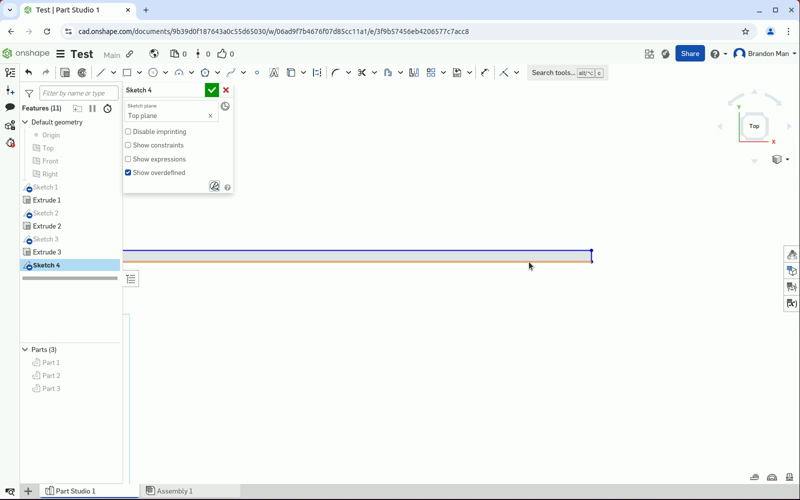
click(529, 261)
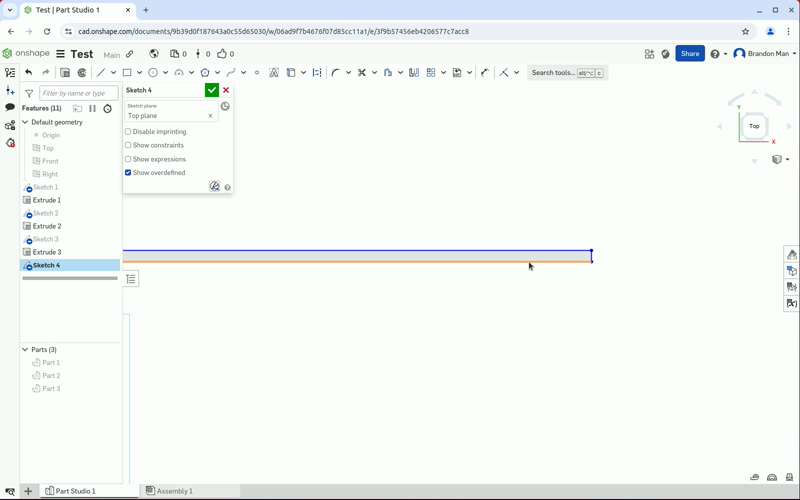
scroll(-6)
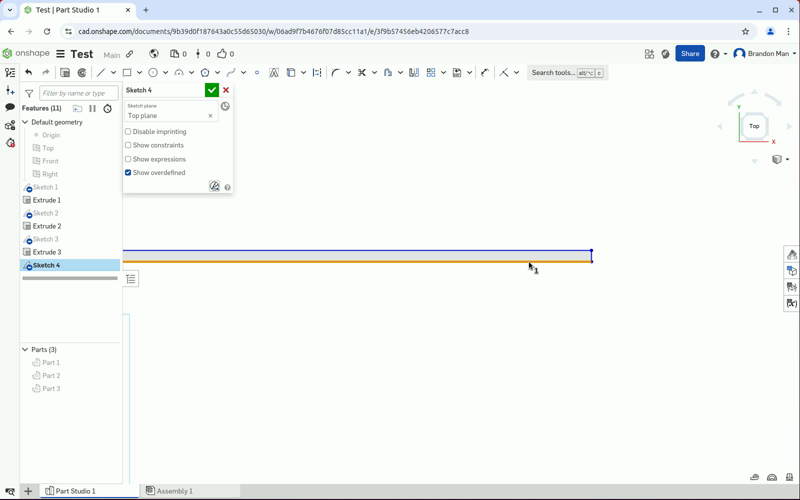
scroll(-6)
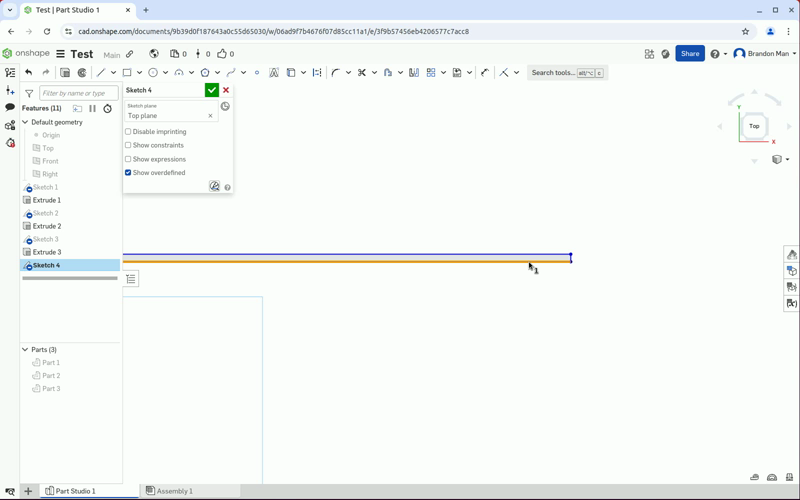
scroll(-6)
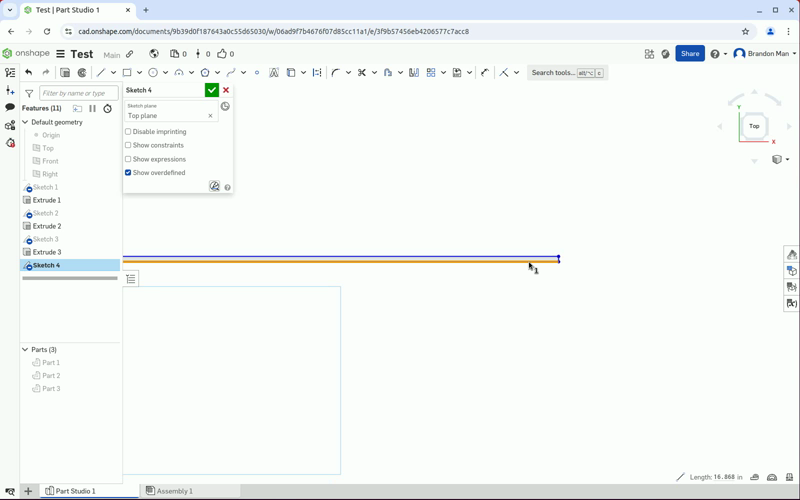
scroll(-6)
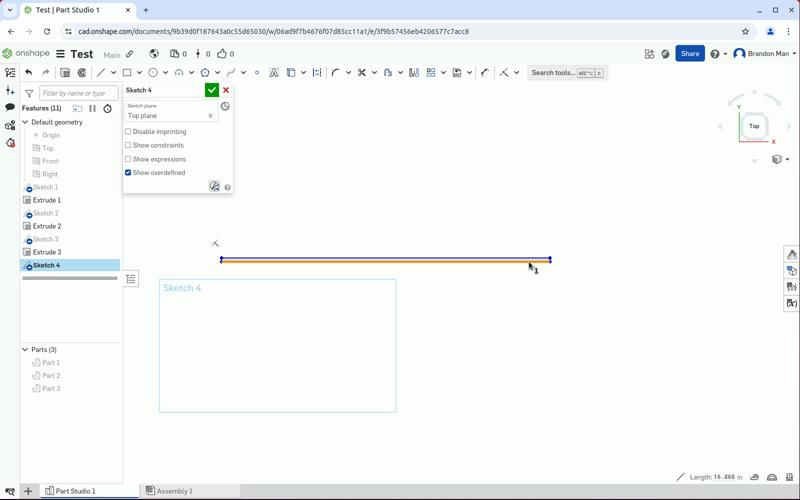
scroll(-6)
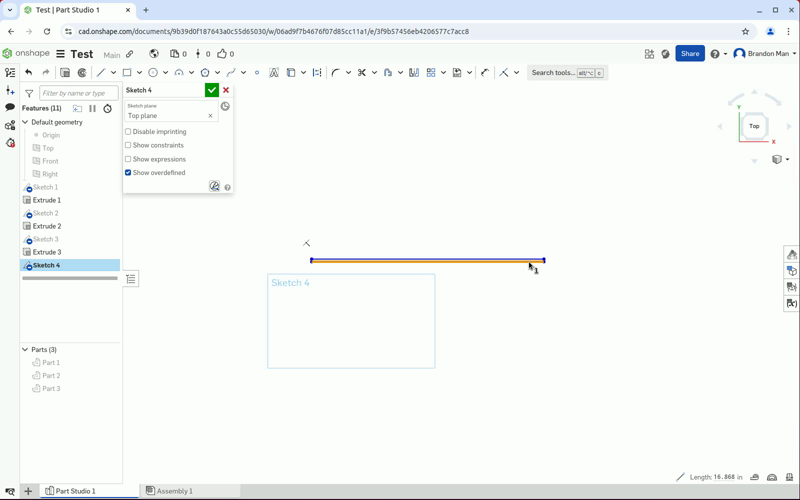
scroll(-6)
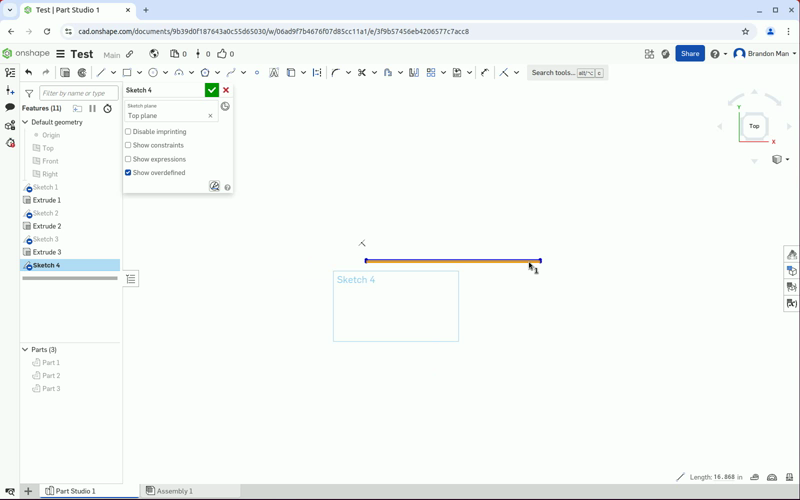
scroll(-6)
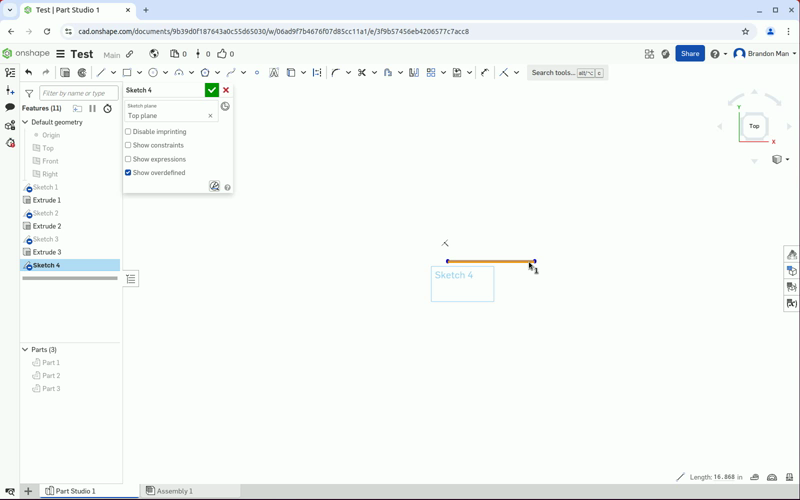
mouse_move(73, 352)
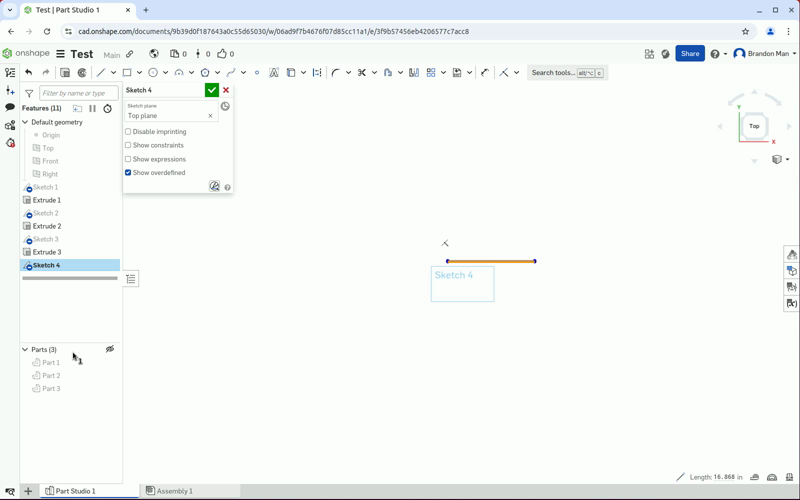
key(shift+y)
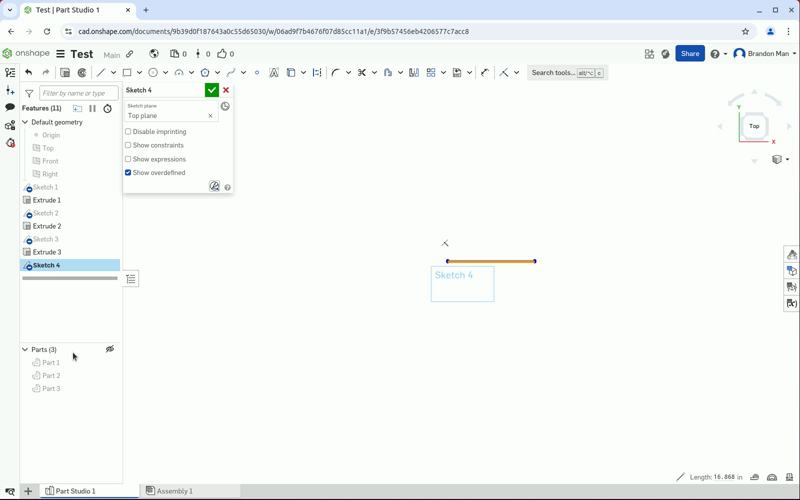
key(shift+e)
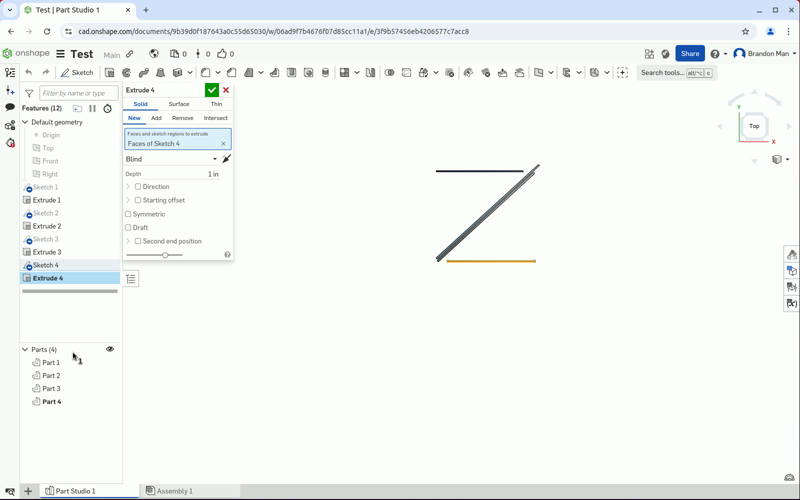
mouse_move(143, 106)
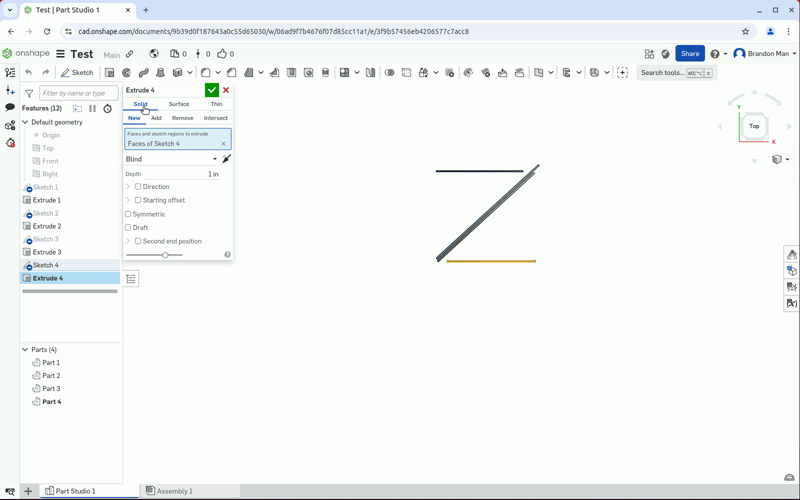
click(143, 106)
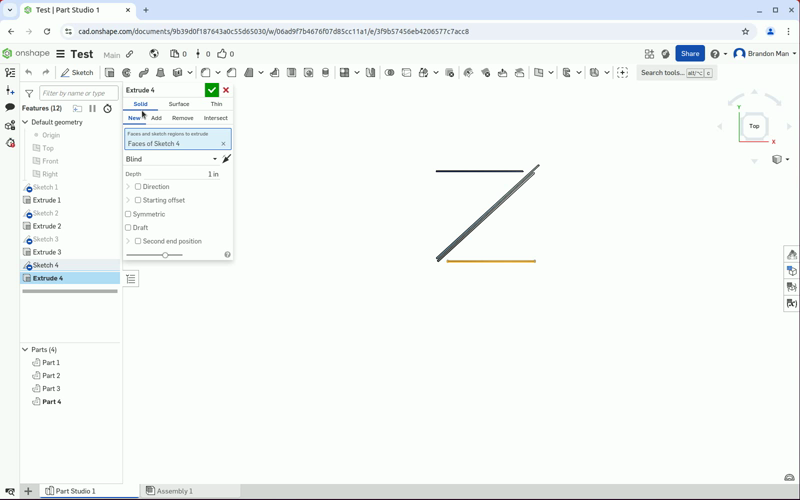
mouse_move(137, 120)
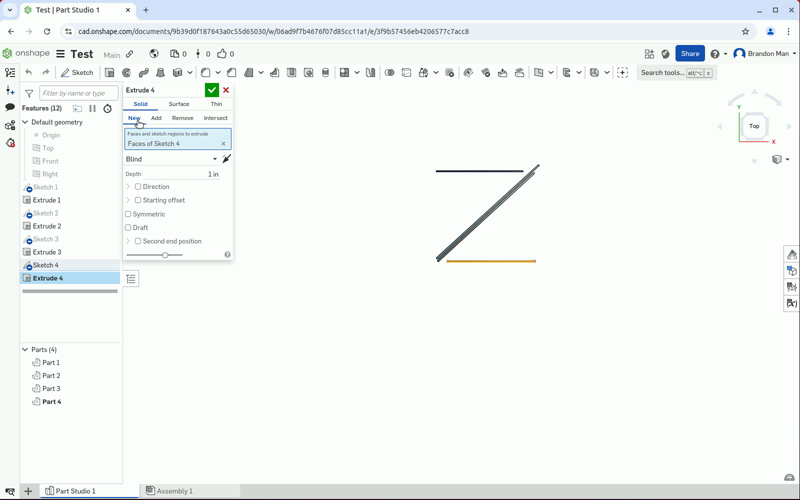
click(137, 120)
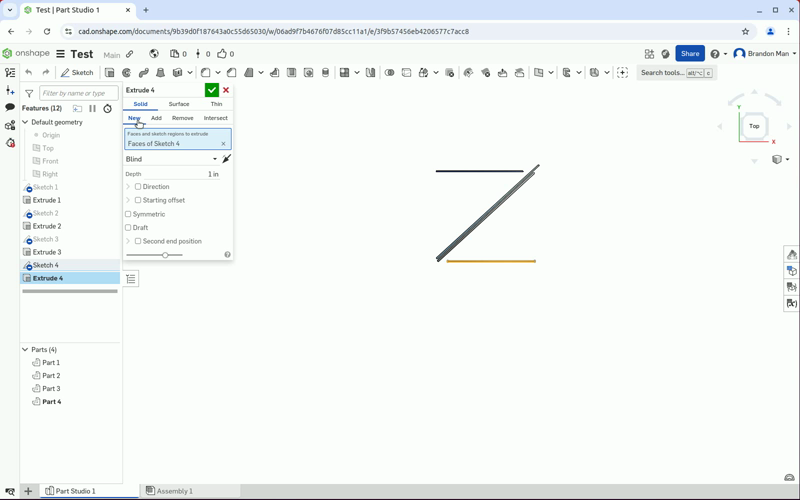
key(tab, 4)
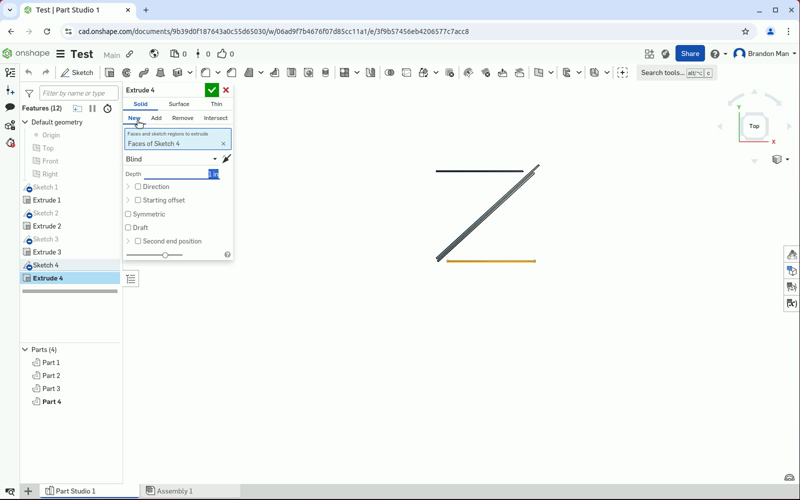
text(-0.481)
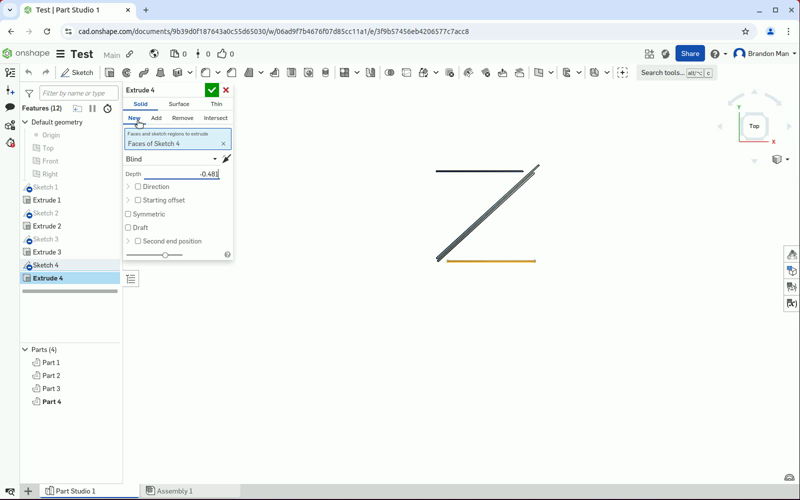
key(enter)
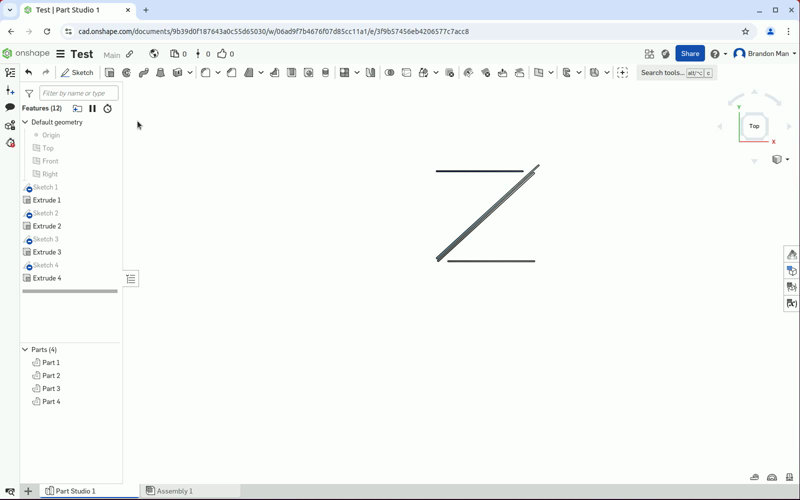
key(shift+h)
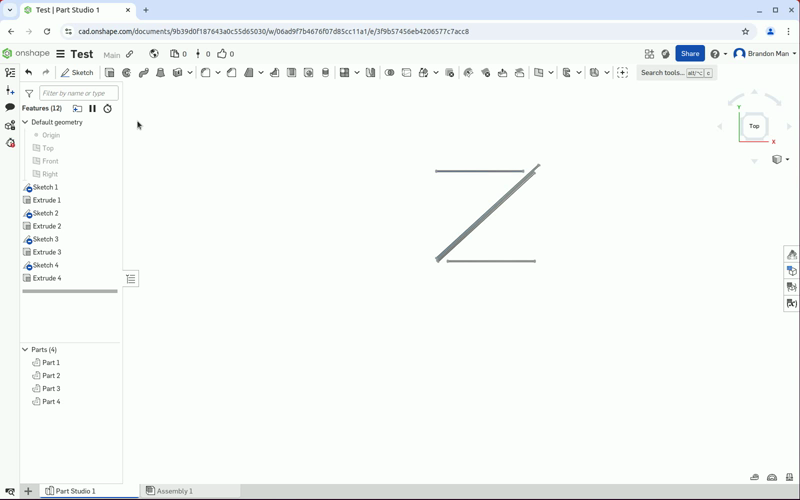
key(shift+h)
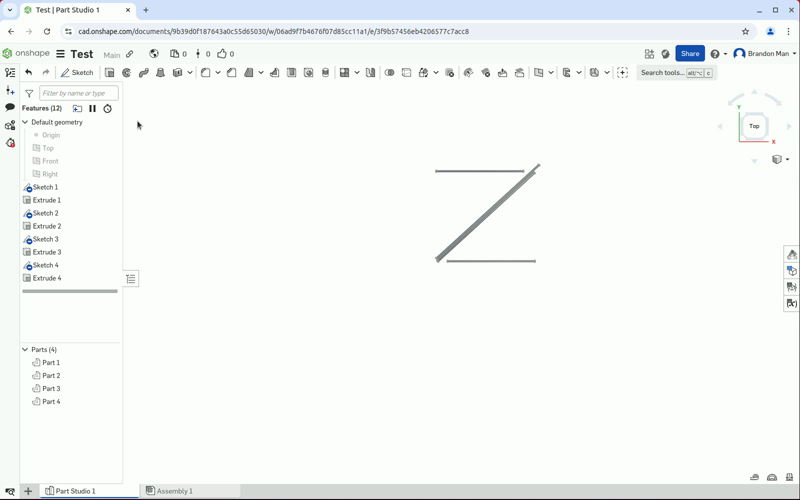
key(shift+7)
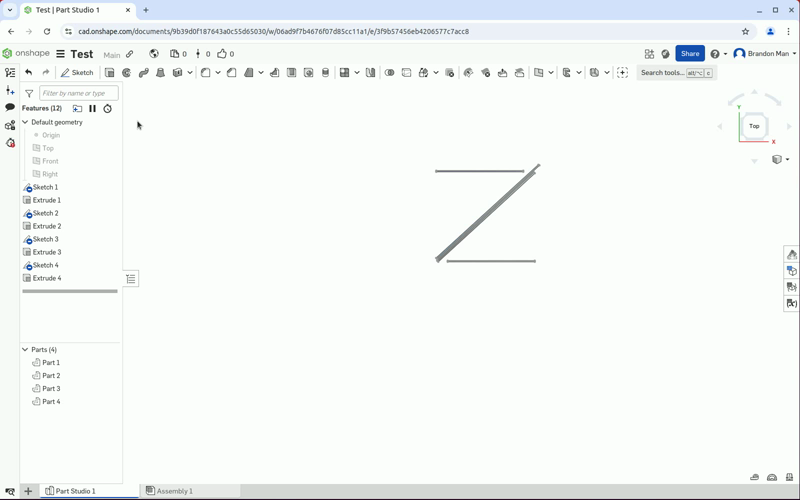
key(up, 3)
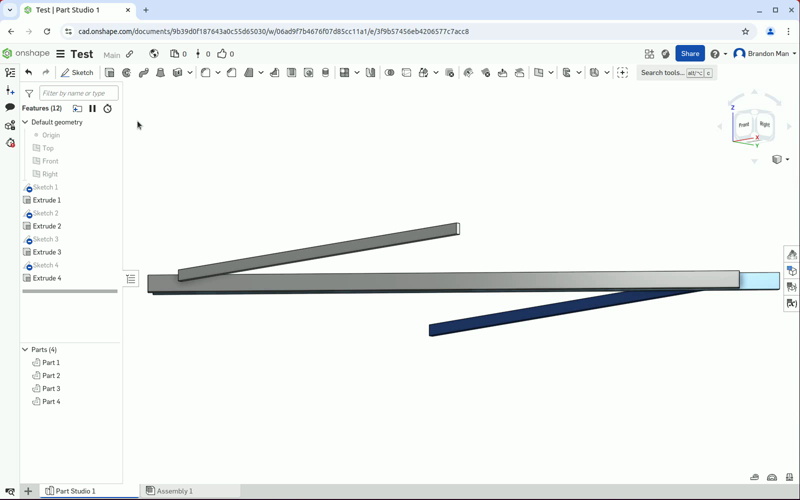
key(left, 3)
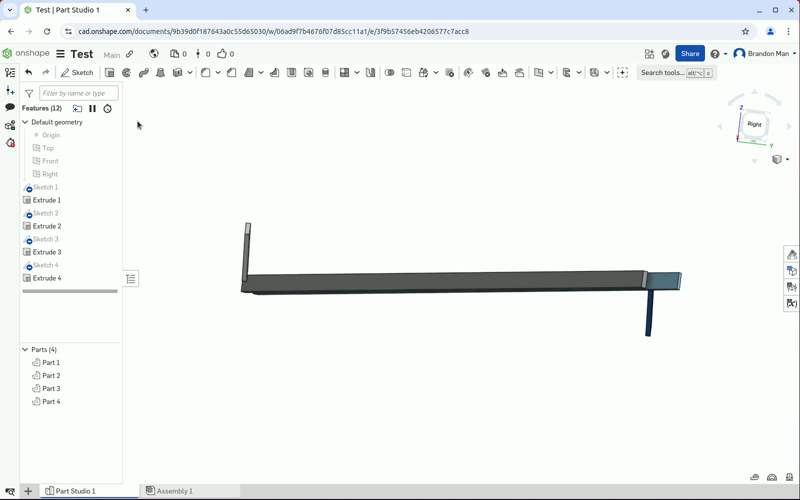
key(right, 3)
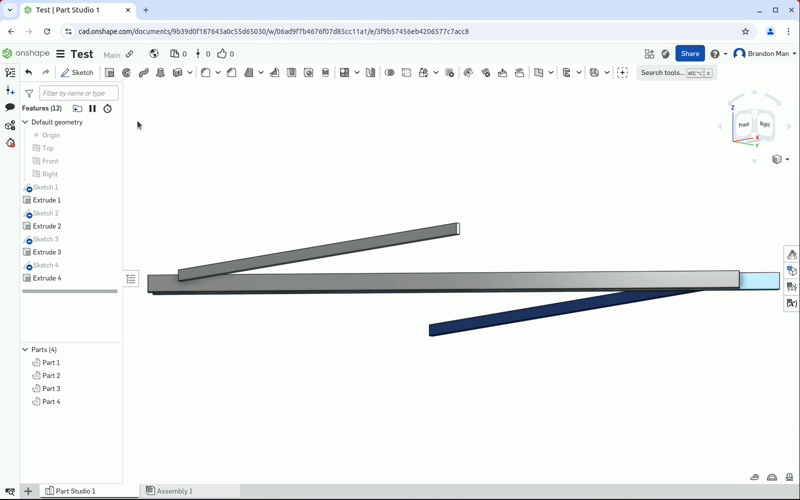
key(down, 3)
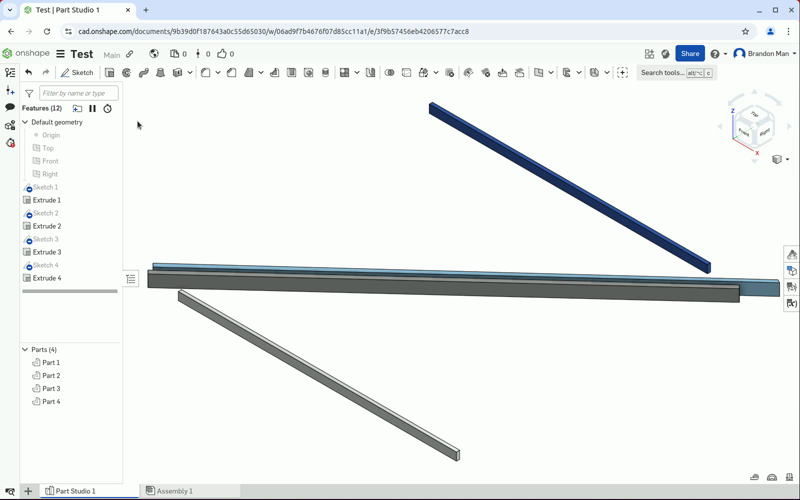
mouse_move(73, 189)
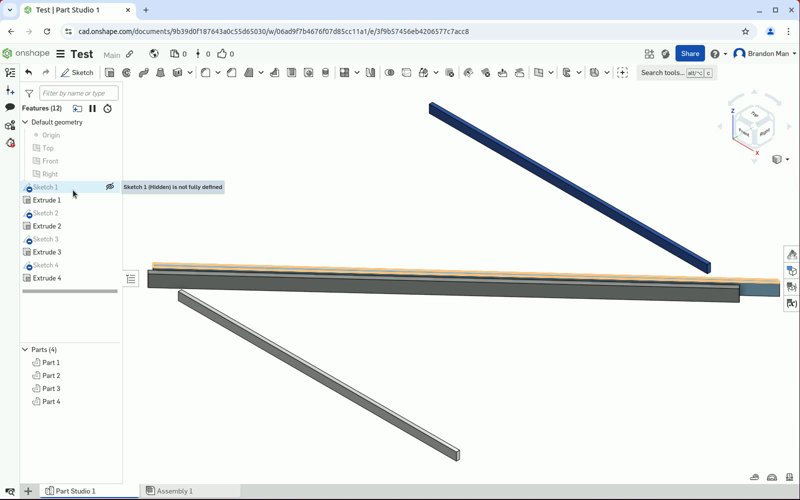
click(73, 189)